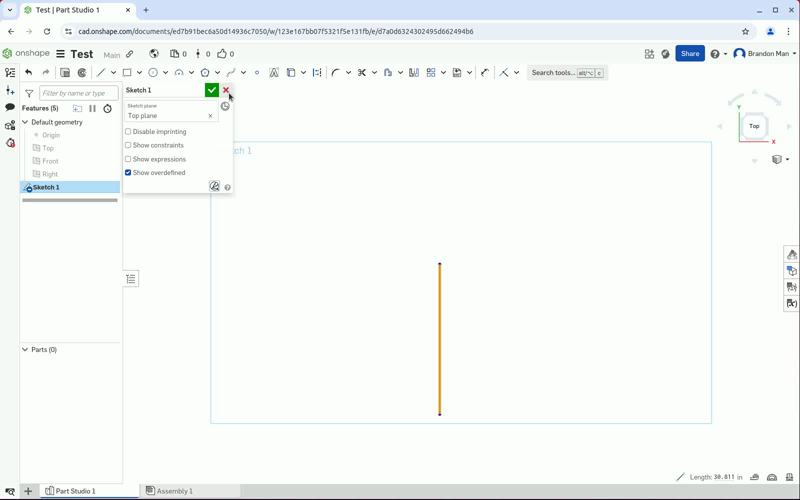
key(shift+h)
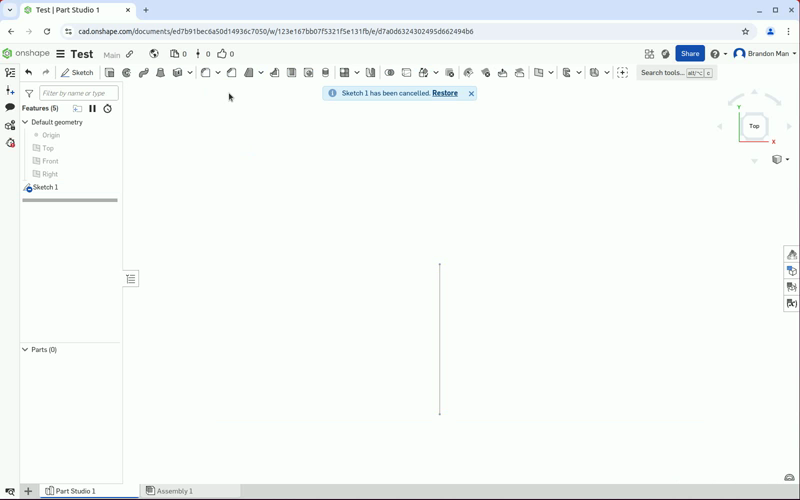
key(shift+s)
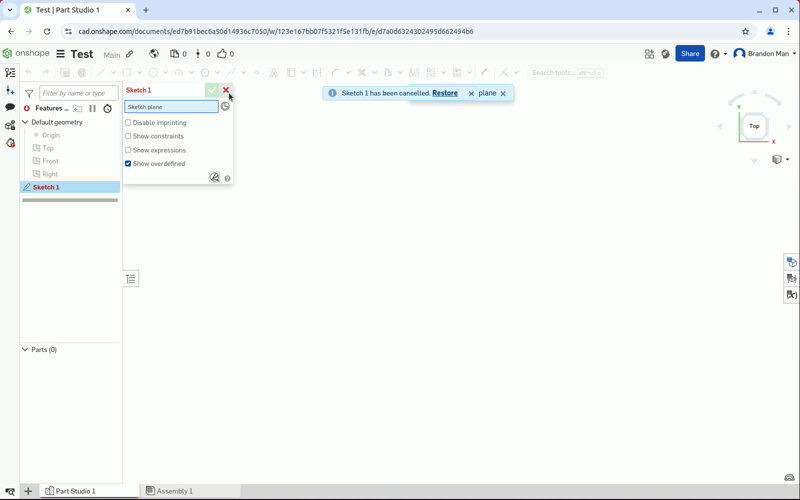
mouse_move(73, 150)
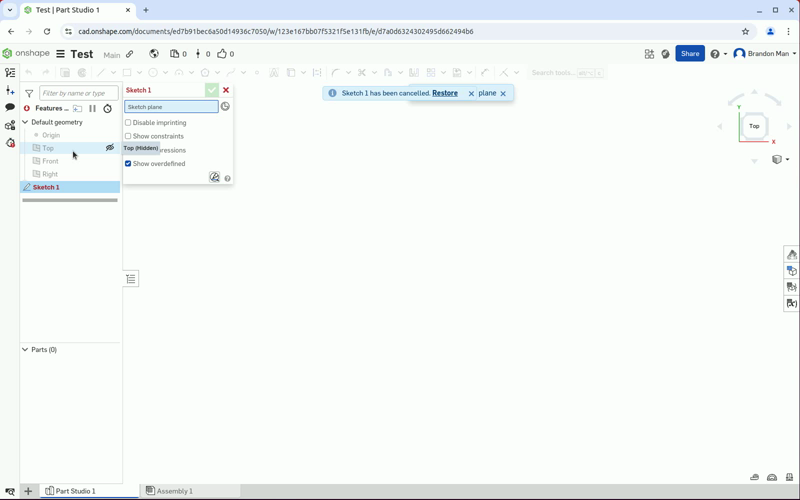
click(73, 150)
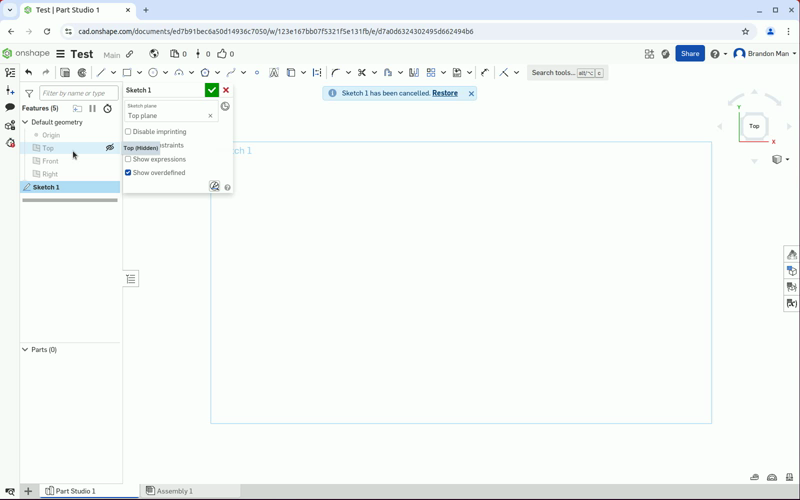
mouse_move(73, 352)
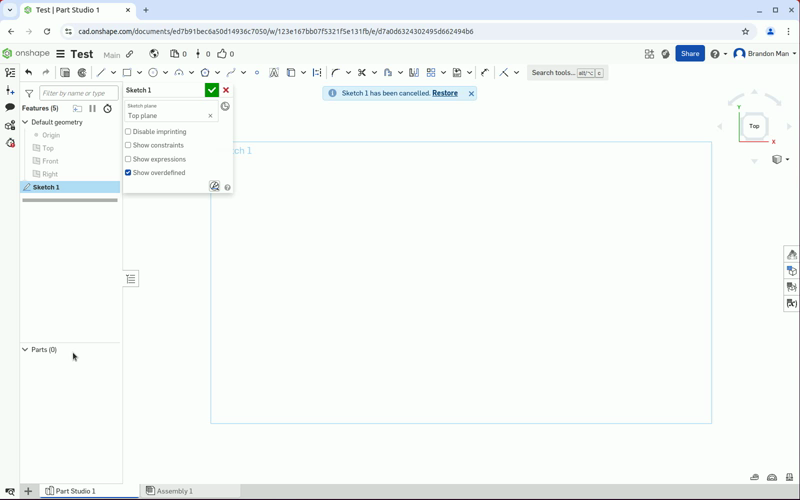
key(y)
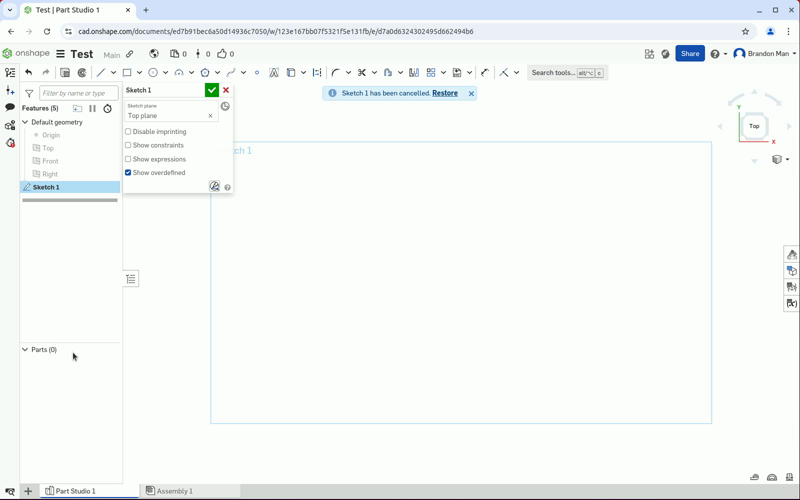
key(l)
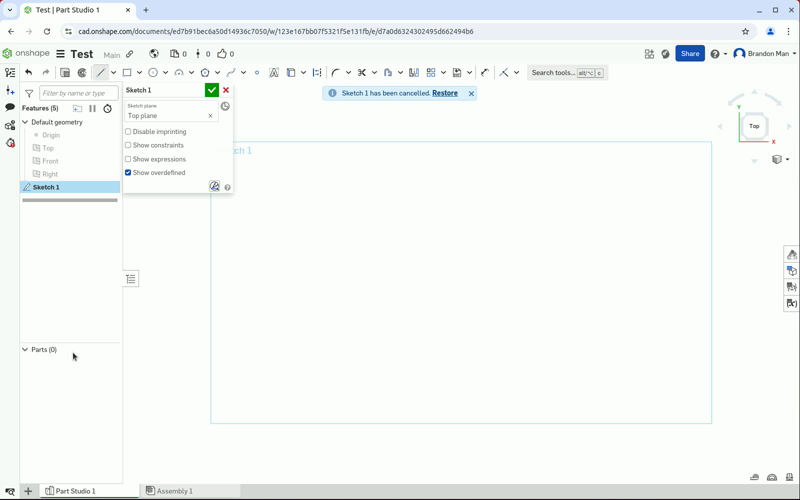
key_down(shift)
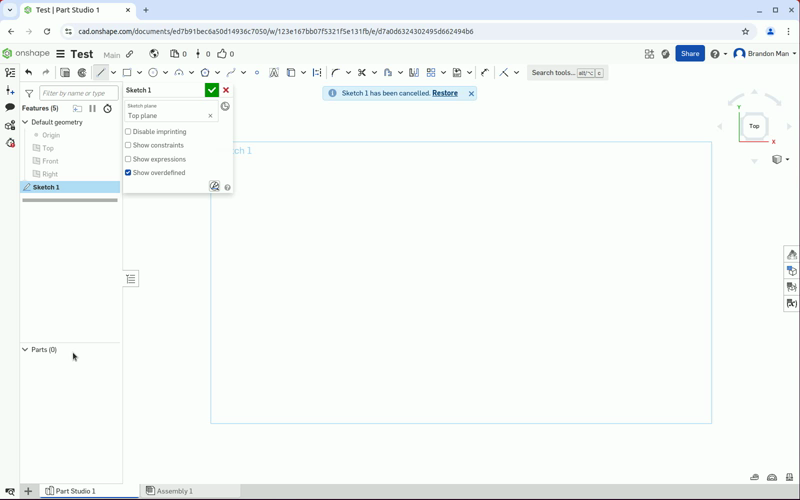
mouse_move(362, 304)
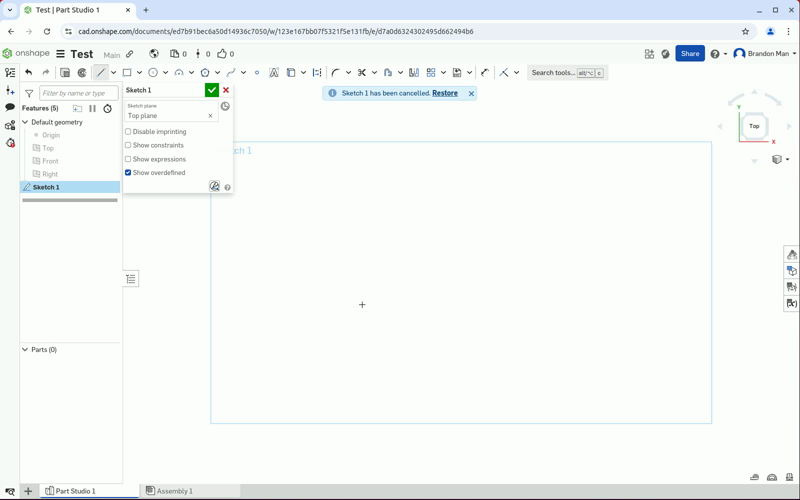
click(362, 304)
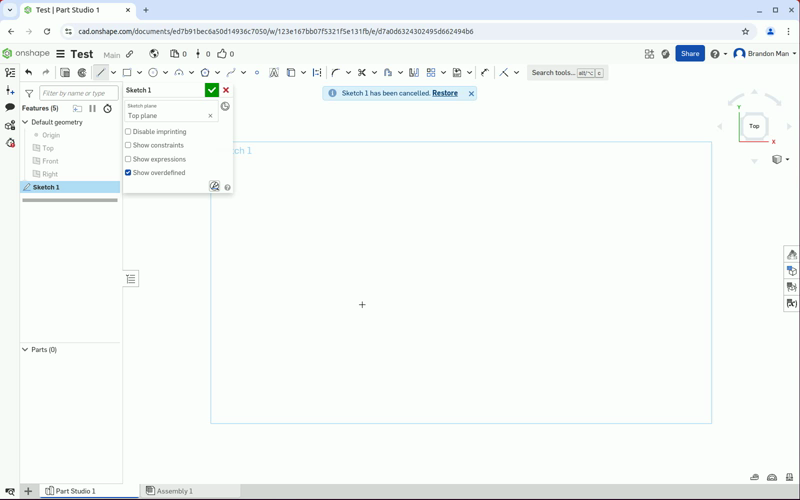
key_up(shift)
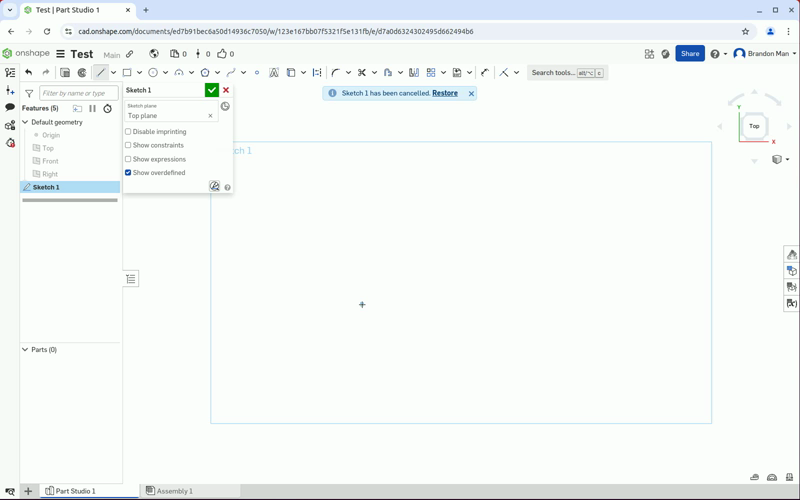
key_down(shift)
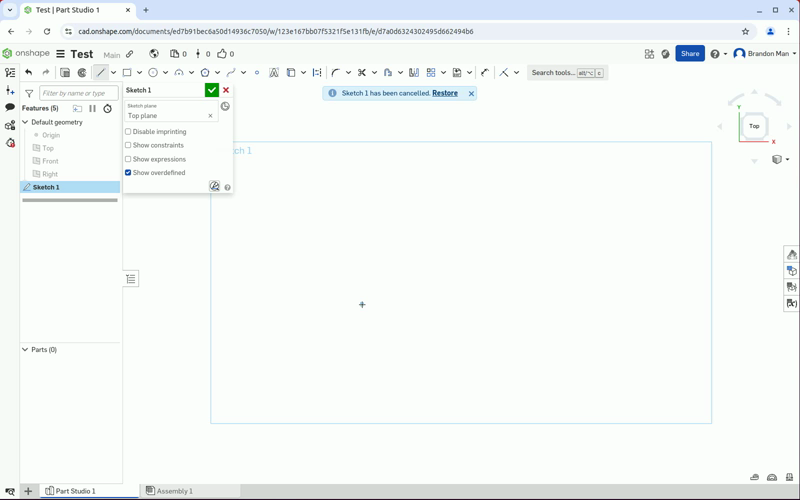
mouse_move(392, 304)
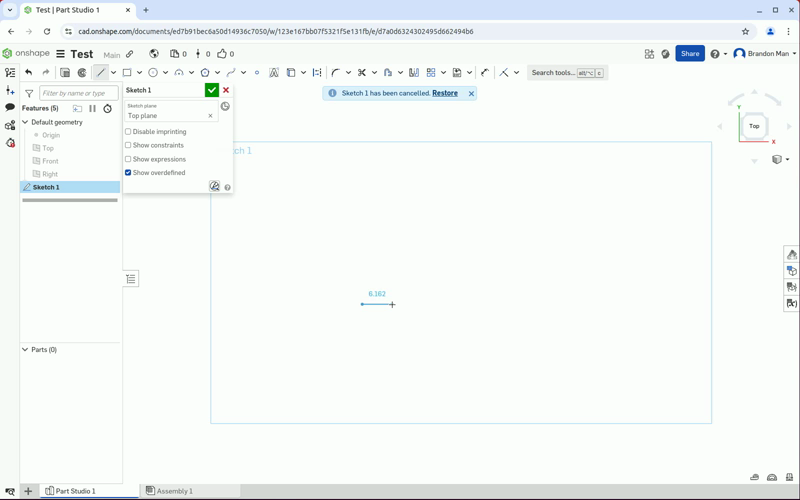
mouse_move(368, 304)
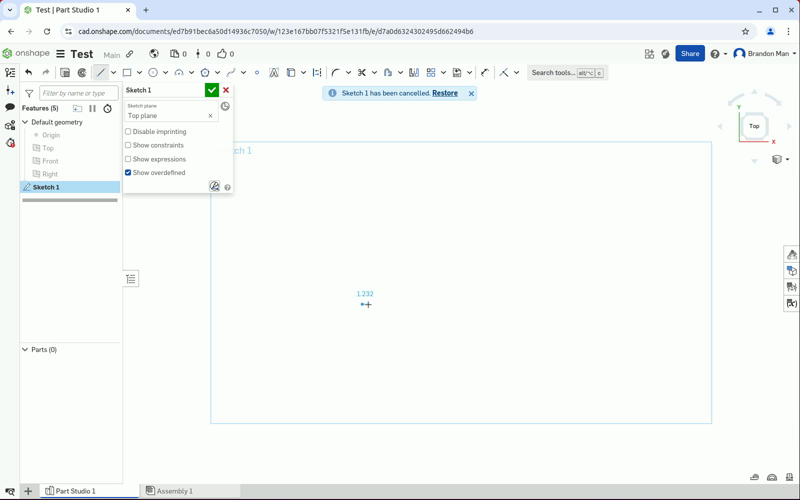
scroll(6)
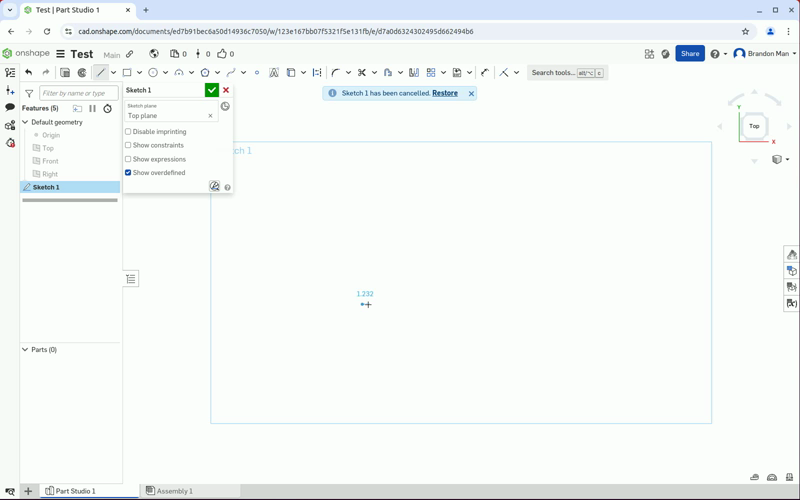
scroll(6)
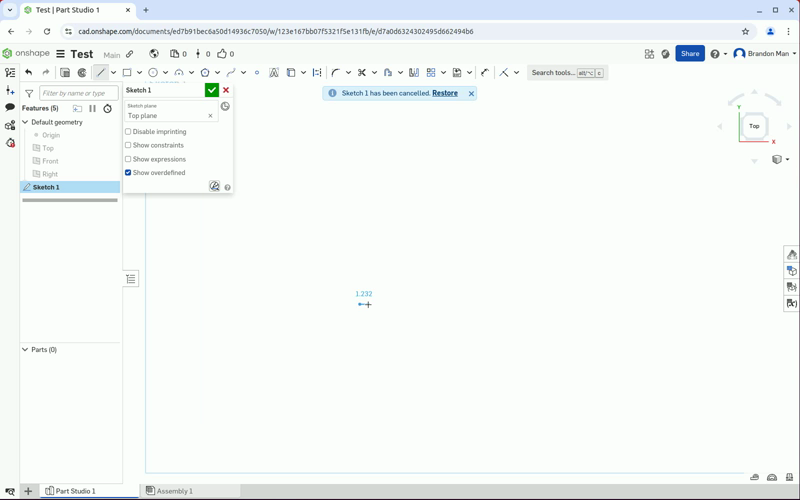
scroll(6)
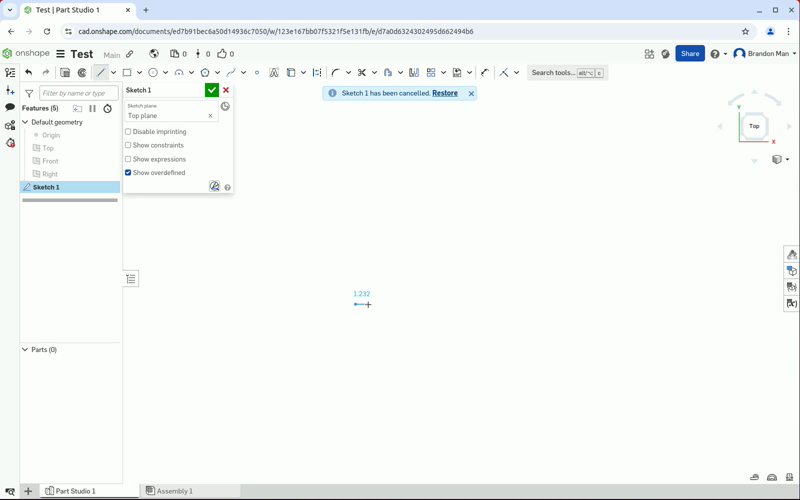
scroll(6)
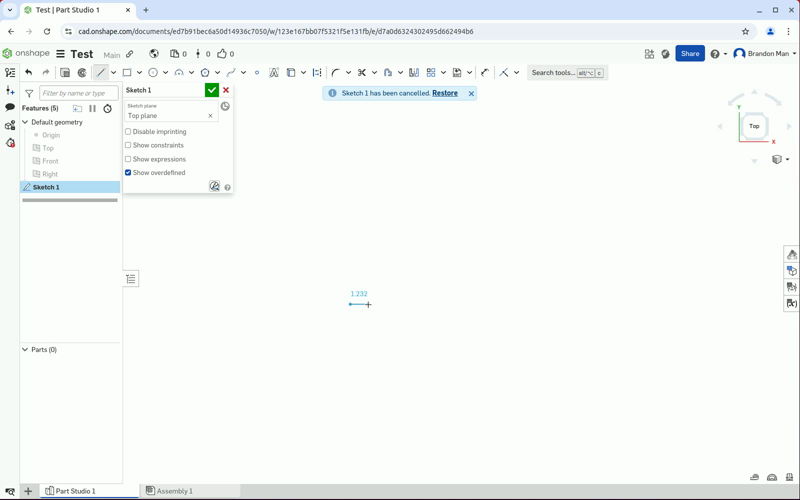
scroll(6)
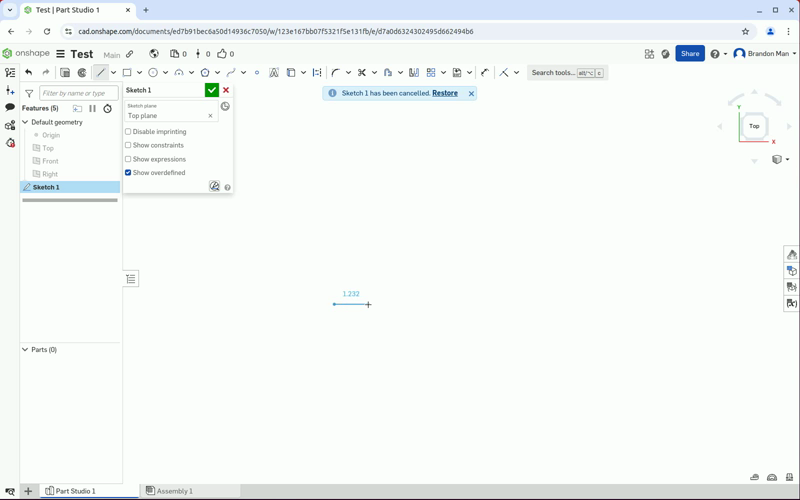
scroll(6)
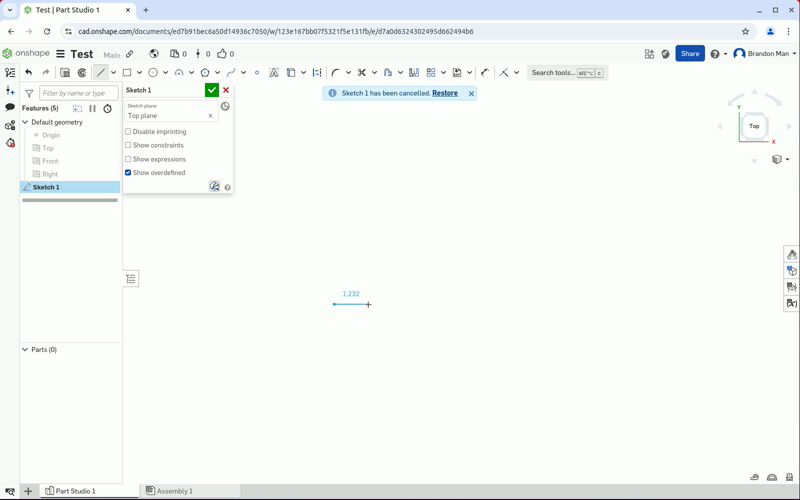
scroll(6)
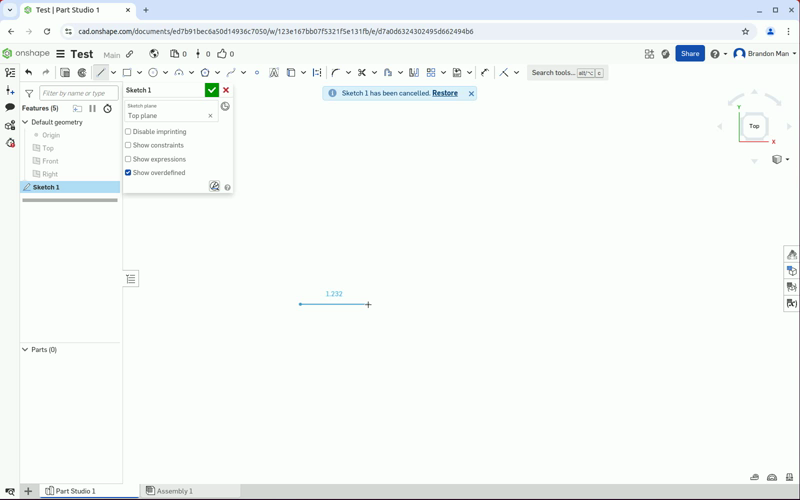
click(368, 304)
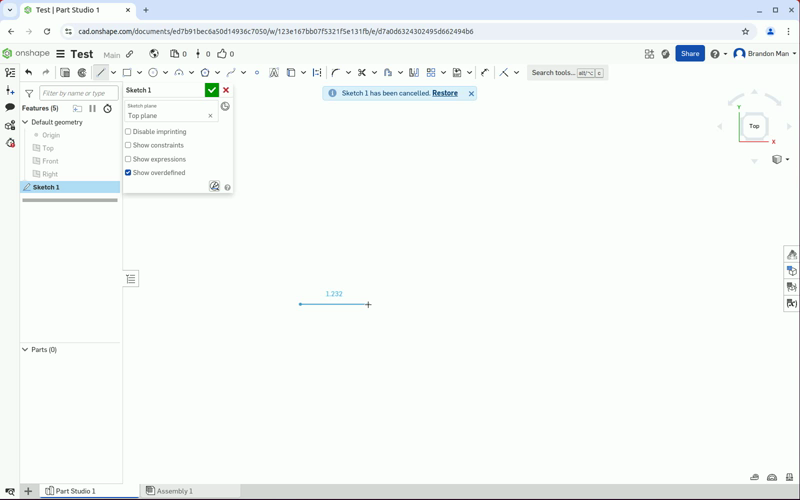
scroll(-6)
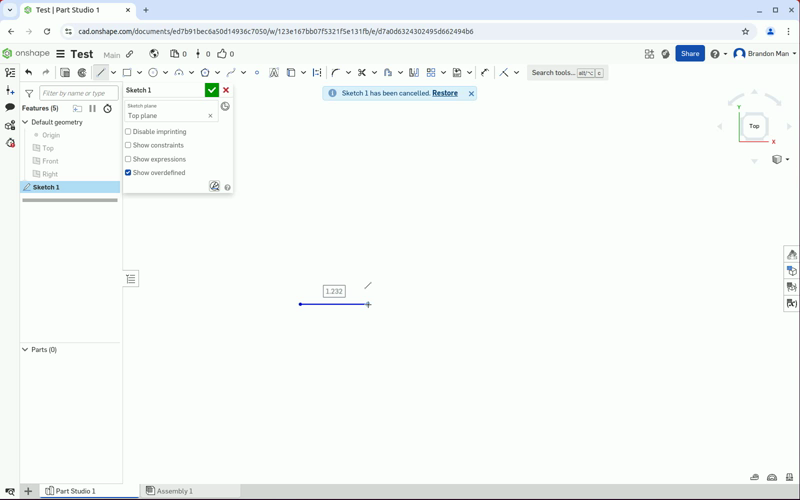
scroll(-6)
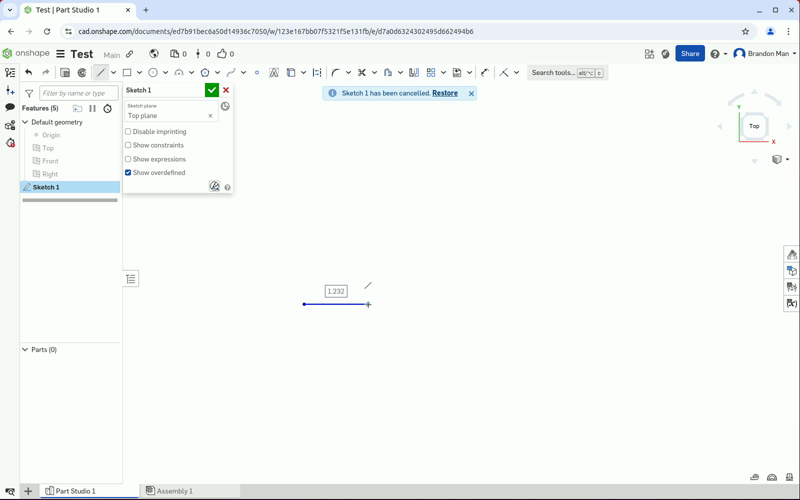
scroll(-6)
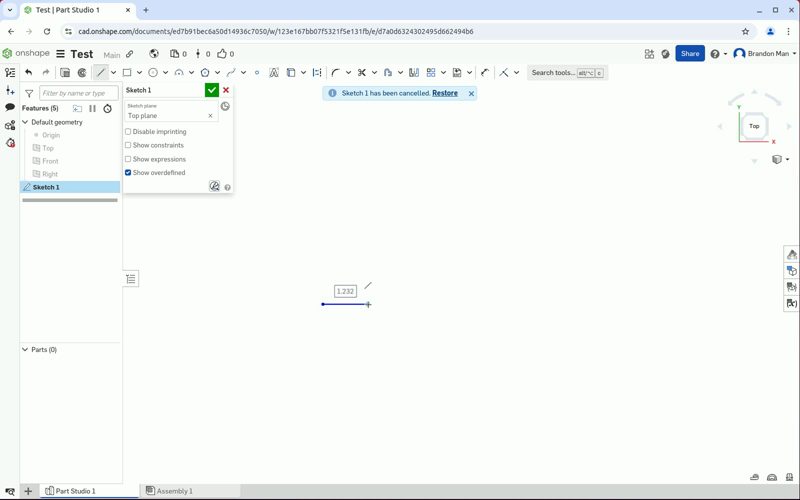
scroll(-6)
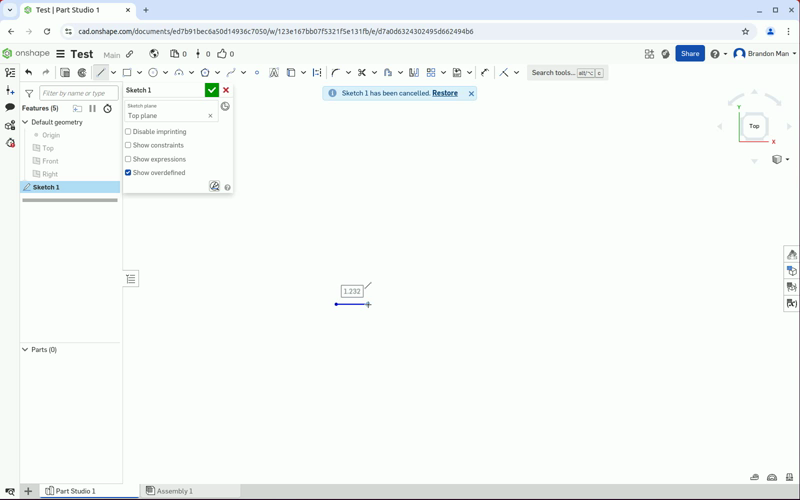
scroll(-6)
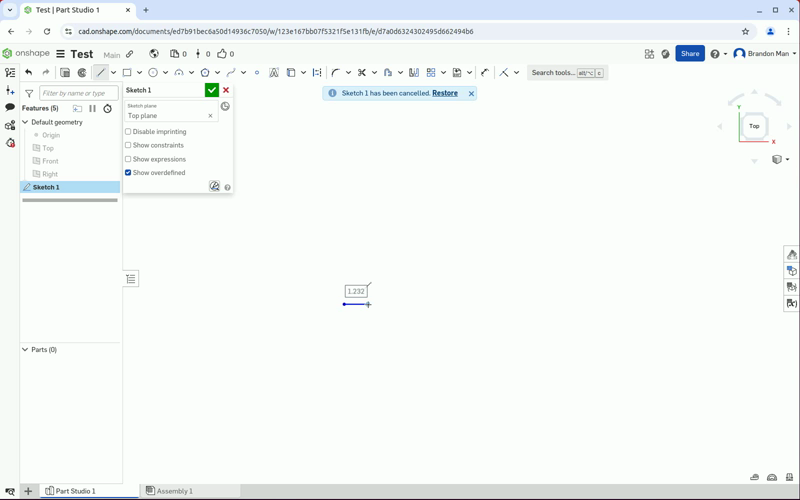
scroll(-6)
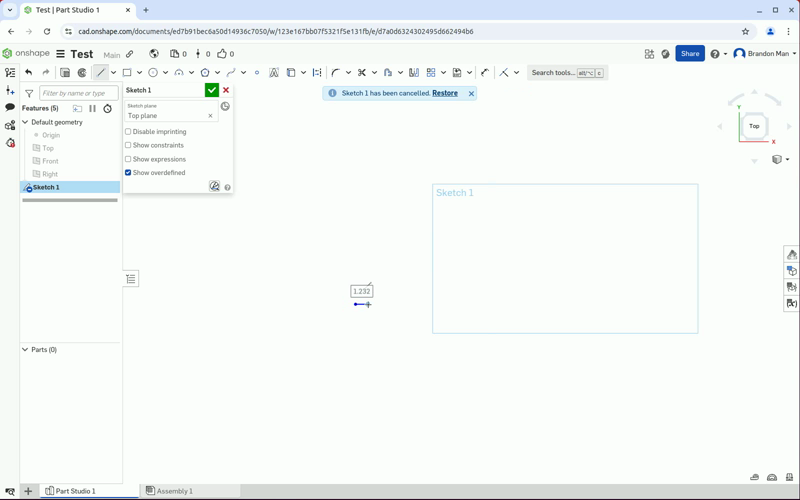
scroll(-6)
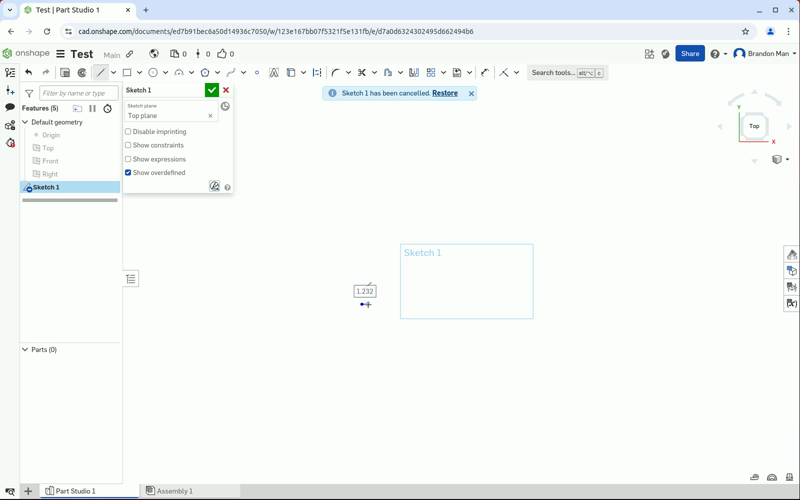
key_up(shift)
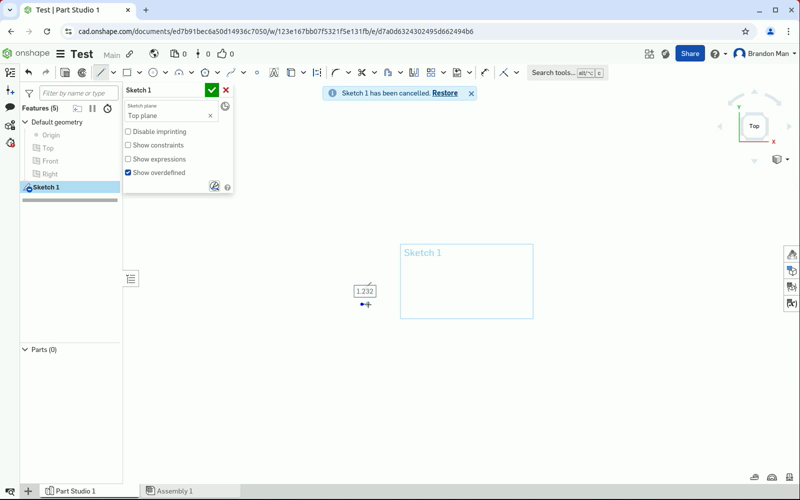
key_down(shift)
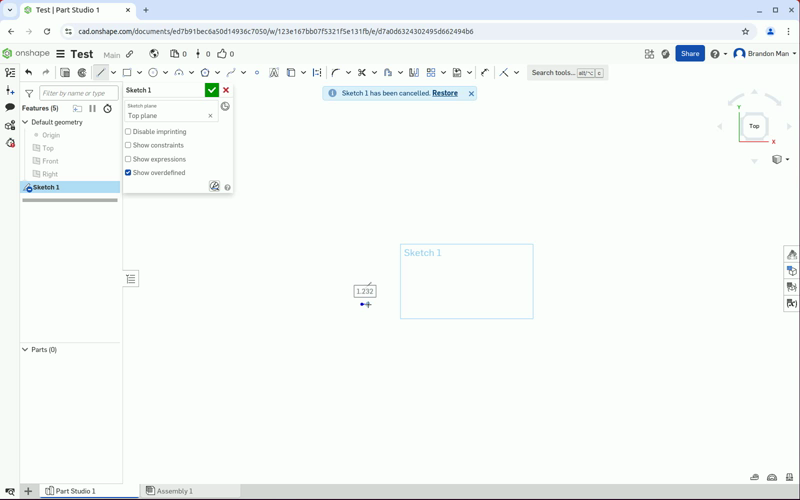
mouse_move(398, 304)
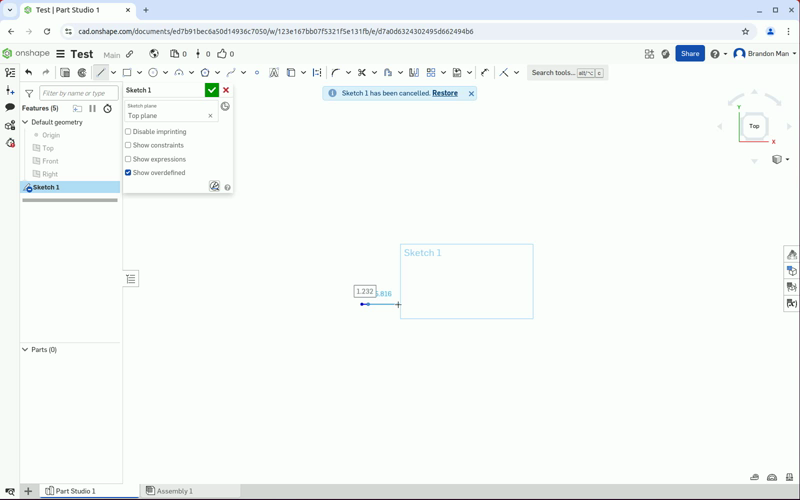
mouse_move(368, 263)
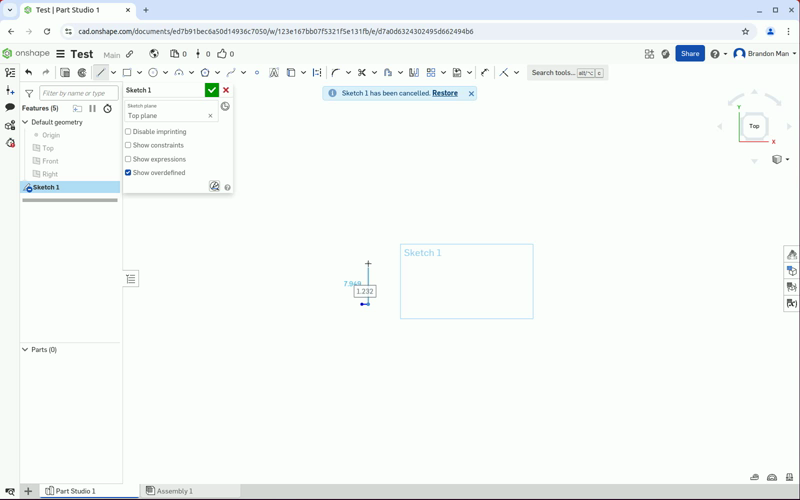
click(368, 263)
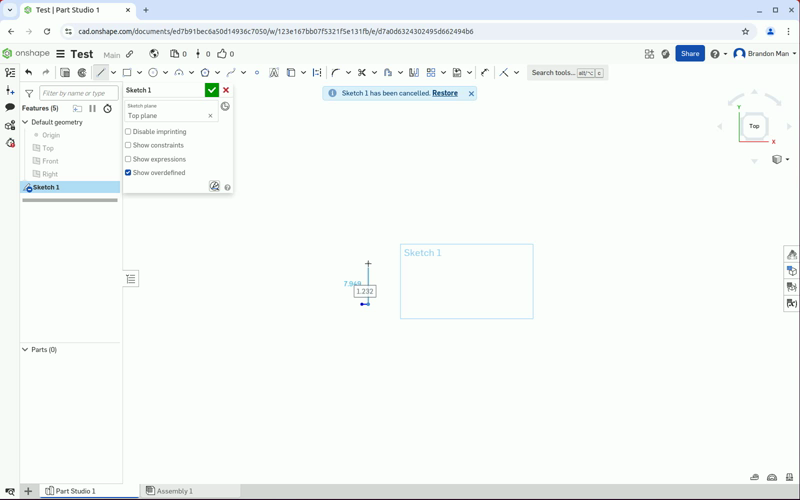
key_up(shift)
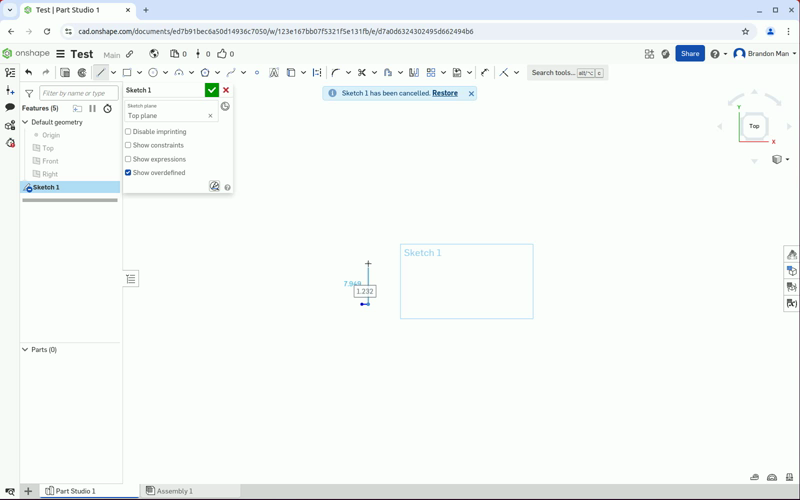
key_down(shift)
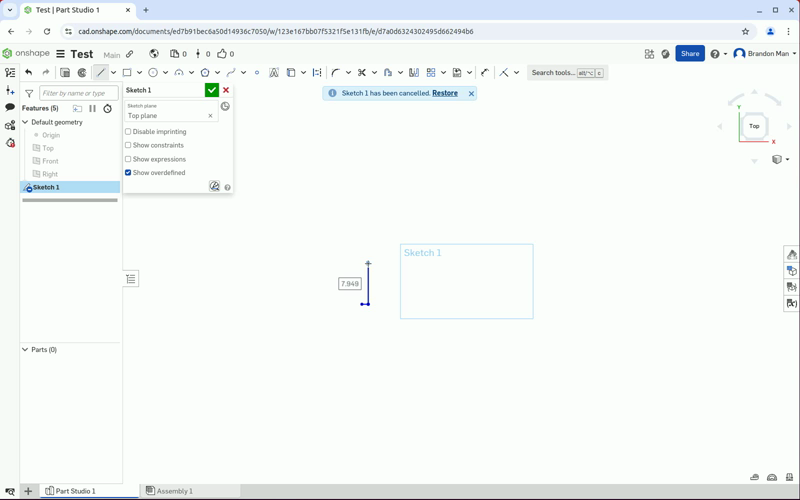
mouse_move(398, 263)
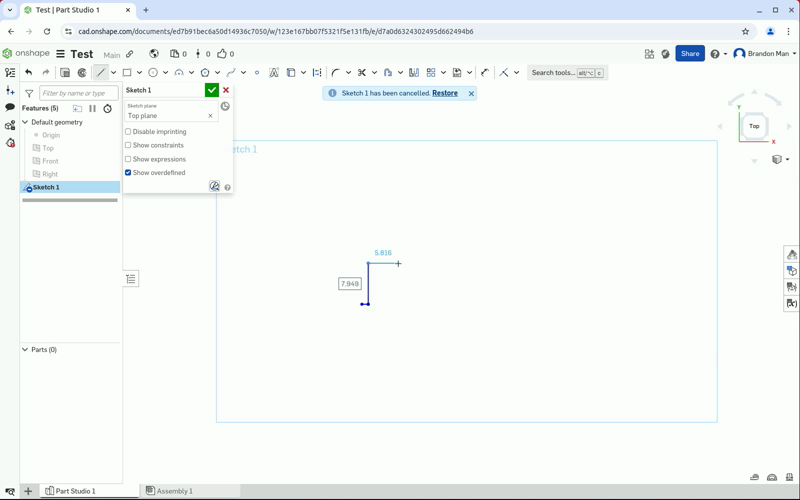
mouse_move(368, 257)
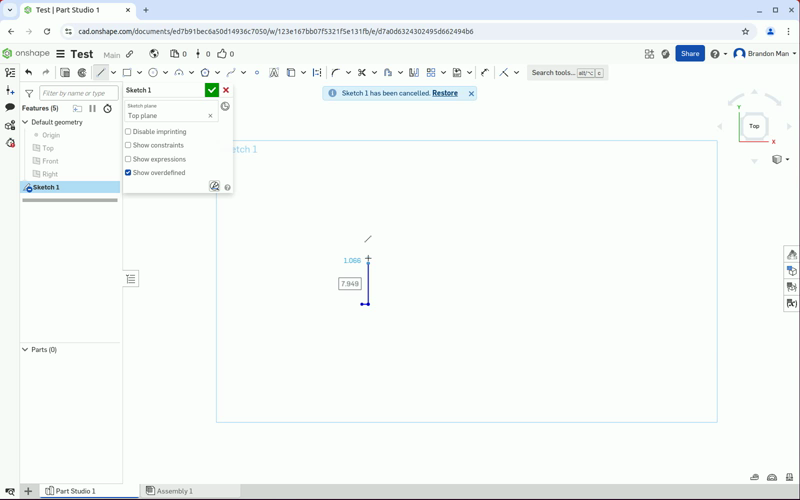
scroll(6)
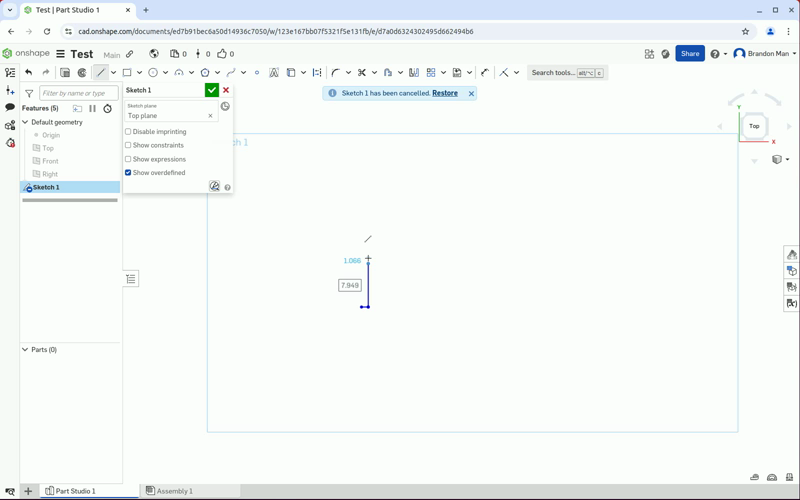
scroll(6)
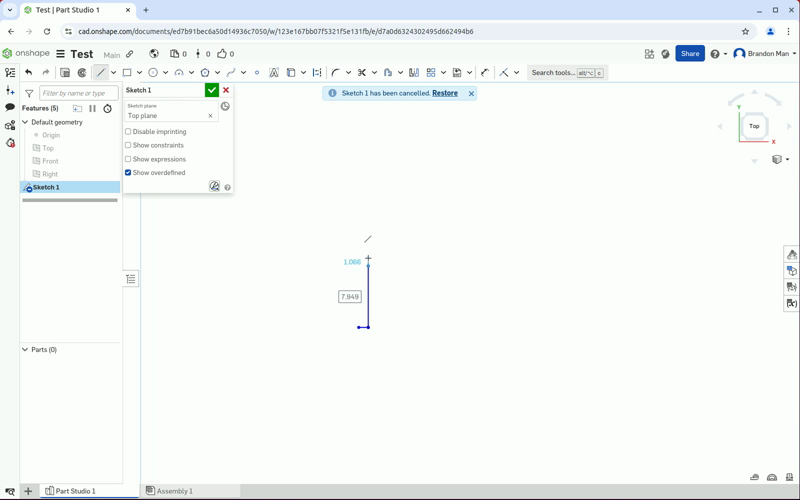
scroll(6)
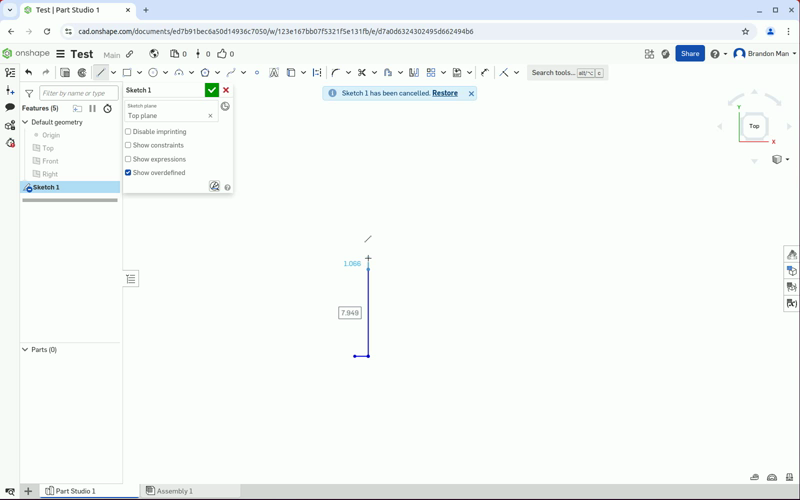
scroll(6)
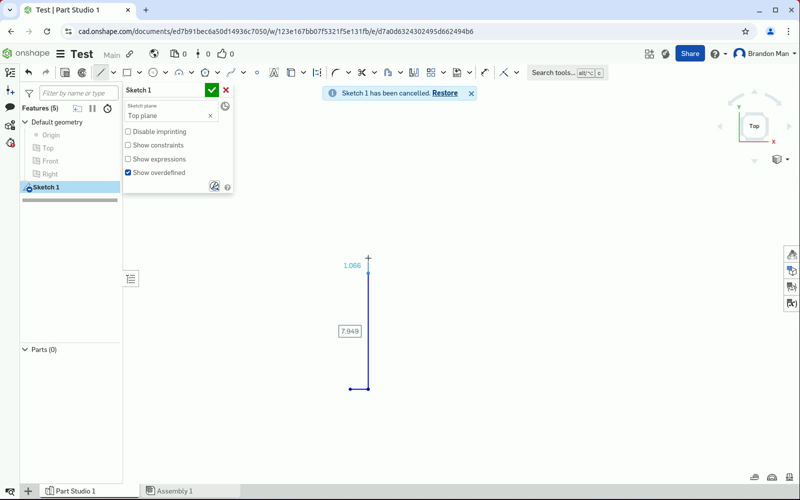
scroll(6)
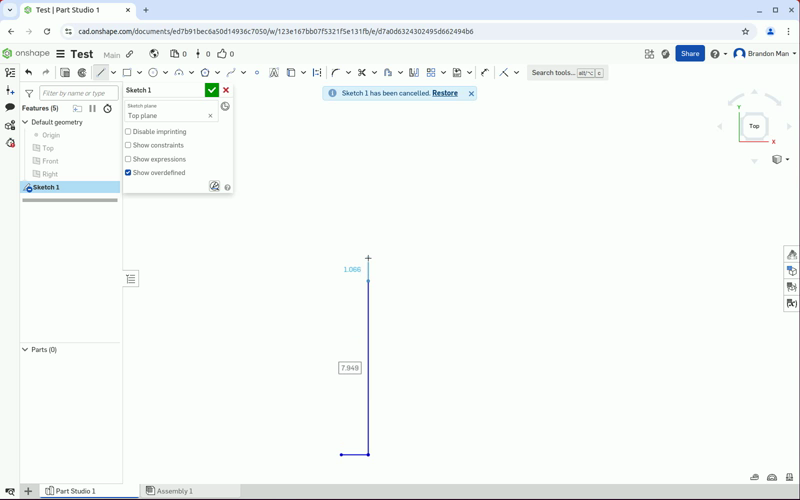
scroll(6)
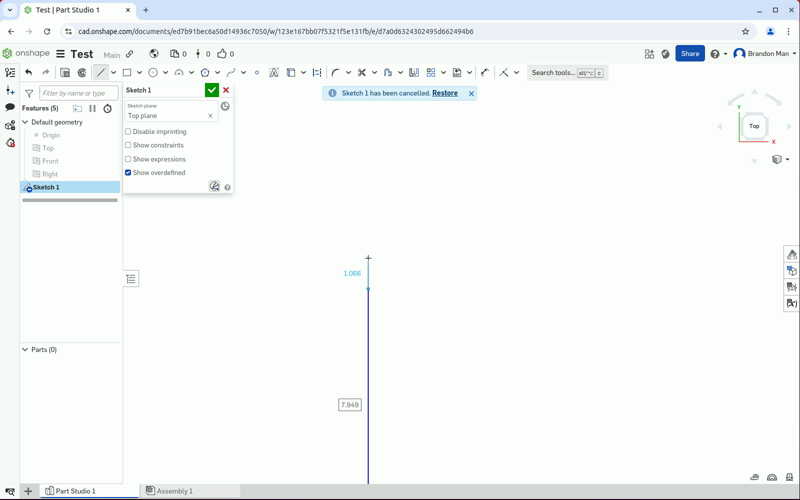
scroll(6)
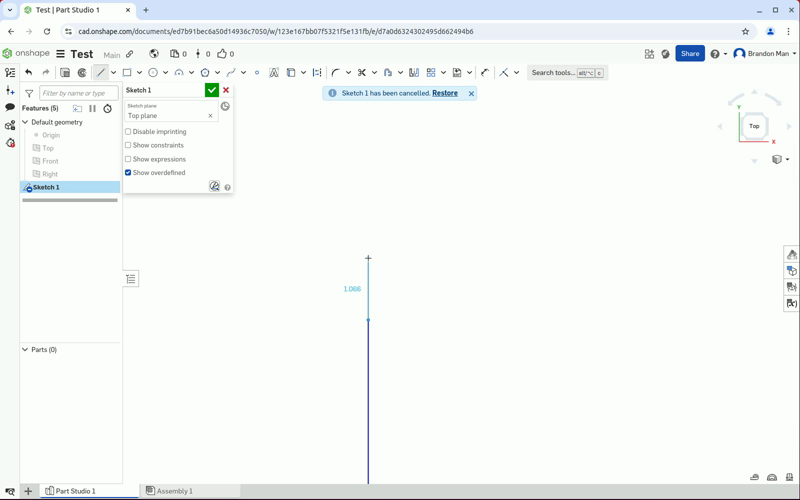
click(368, 257)
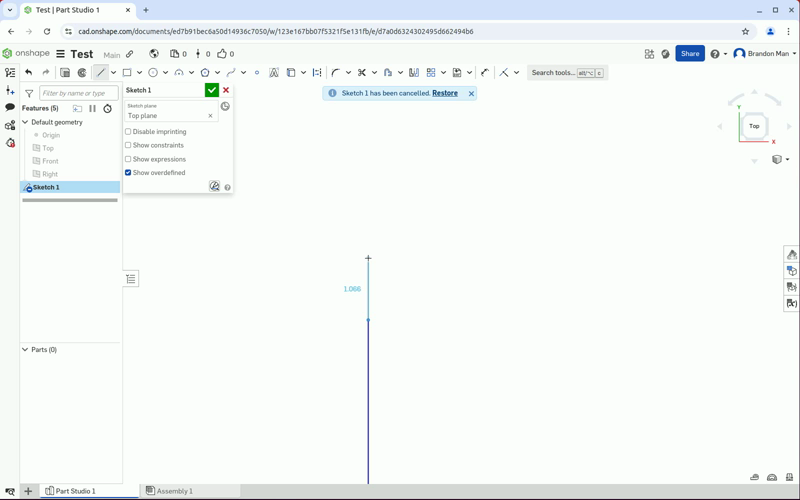
scroll(-6)
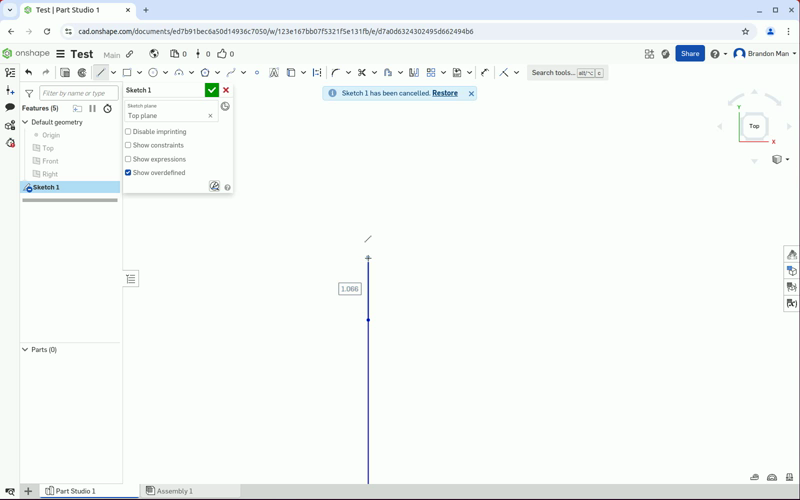
scroll(-6)
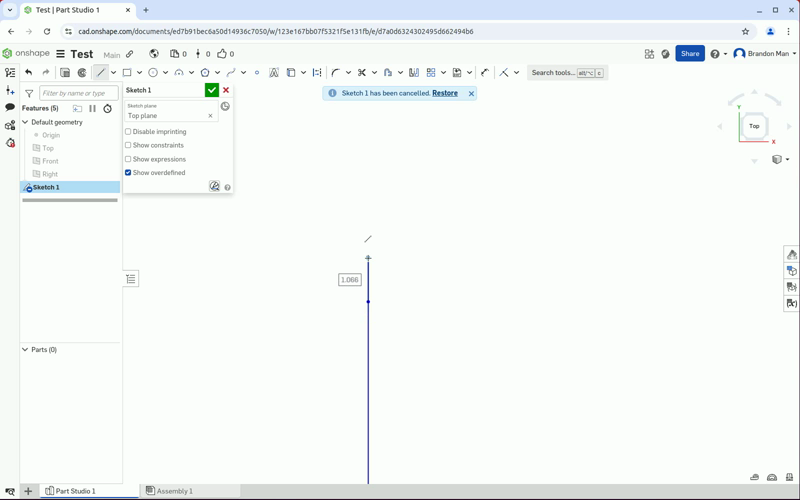
scroll(-6)
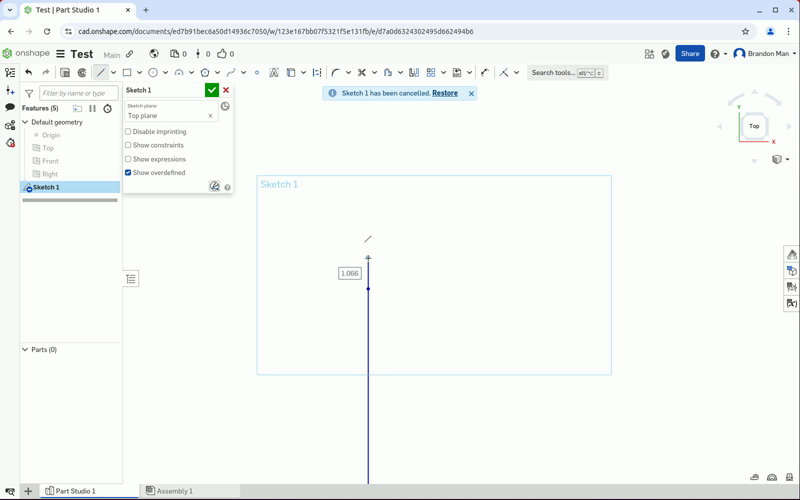
scroll(-6)
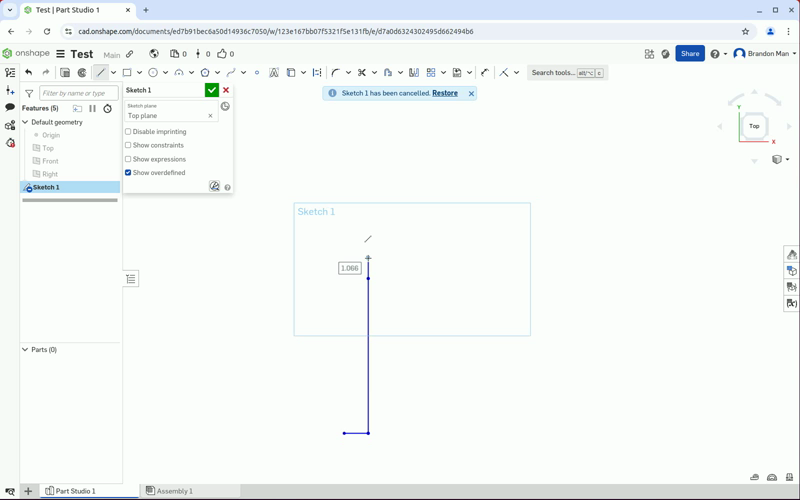
scroll(-6)
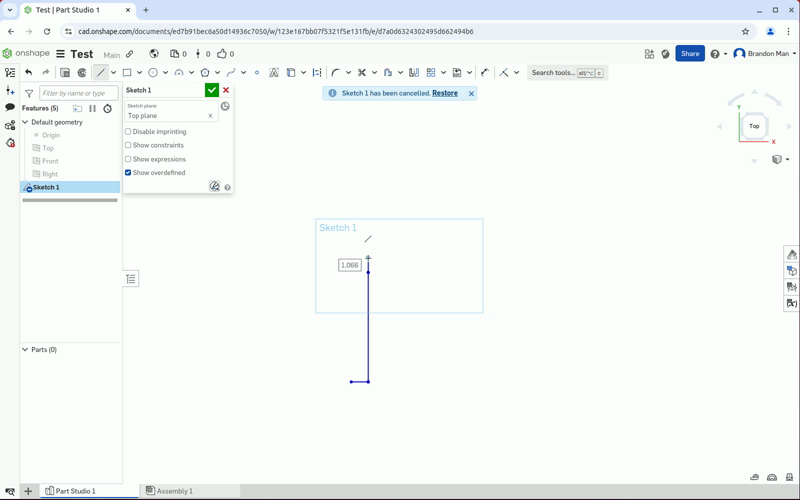
scroll(-6)
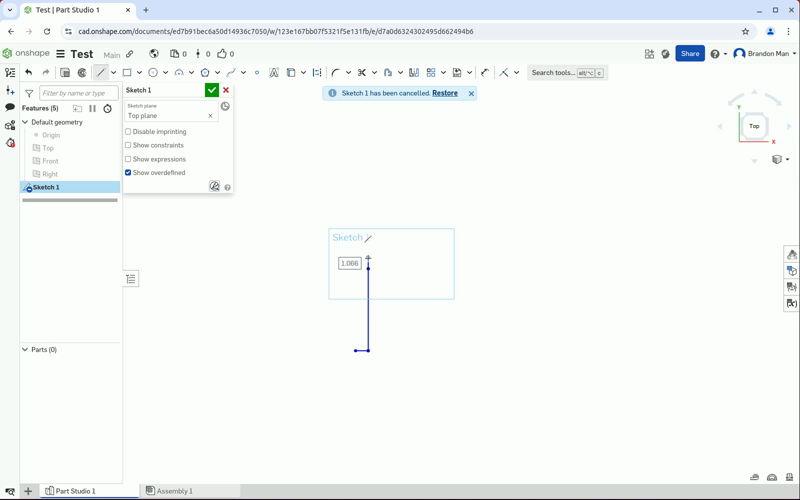
scroll(-6)
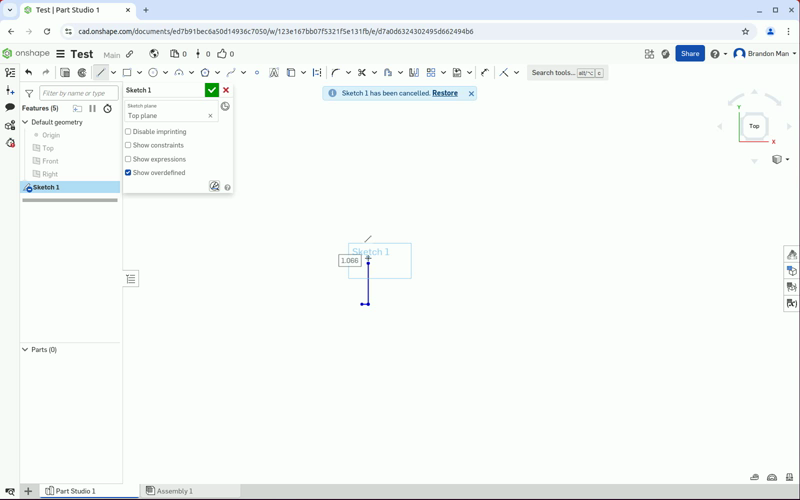
key_up(shift)
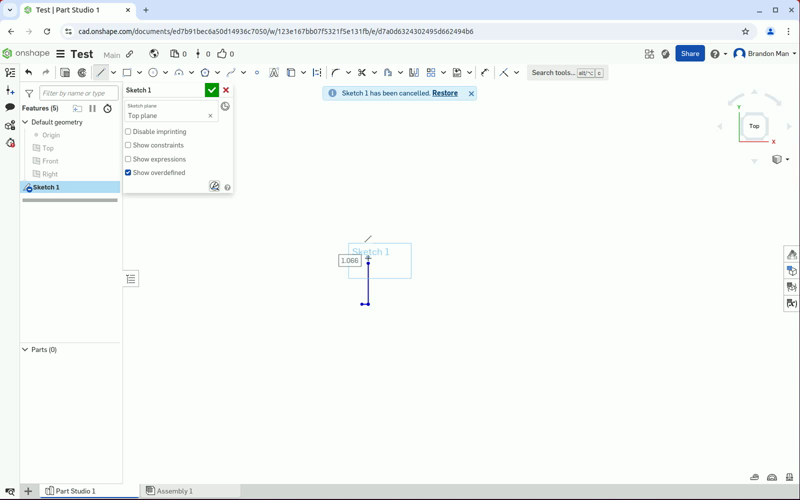
key_down(shift)
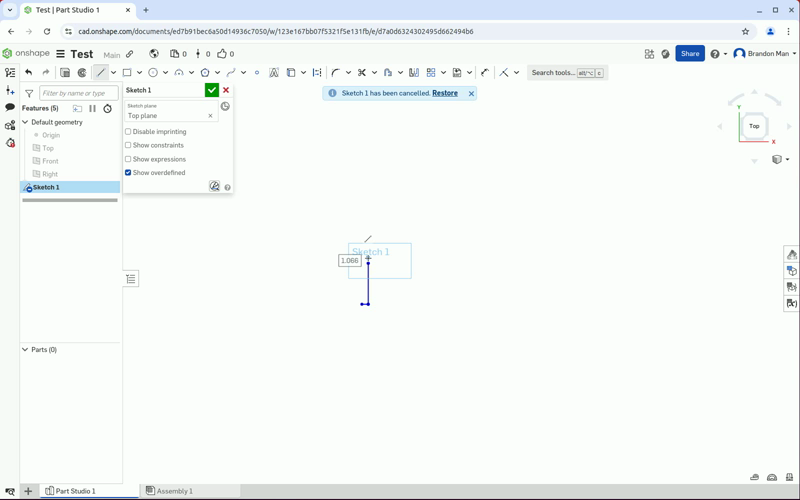
mouse_move(398, 257)
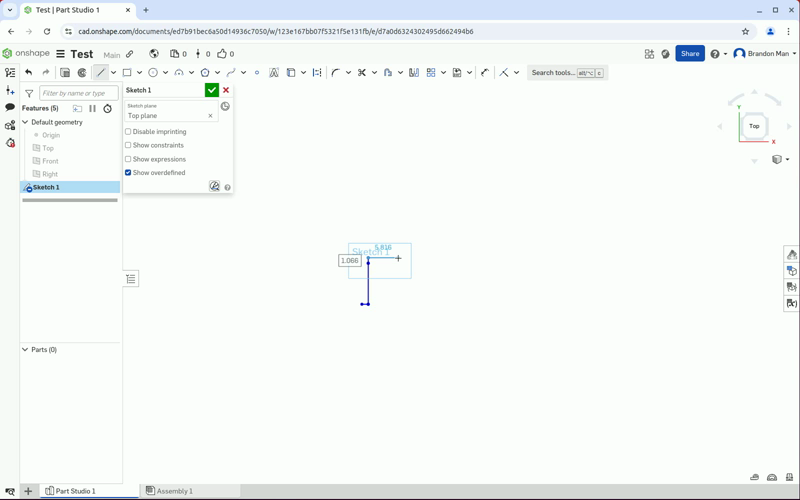
mouse_move(362, 257)
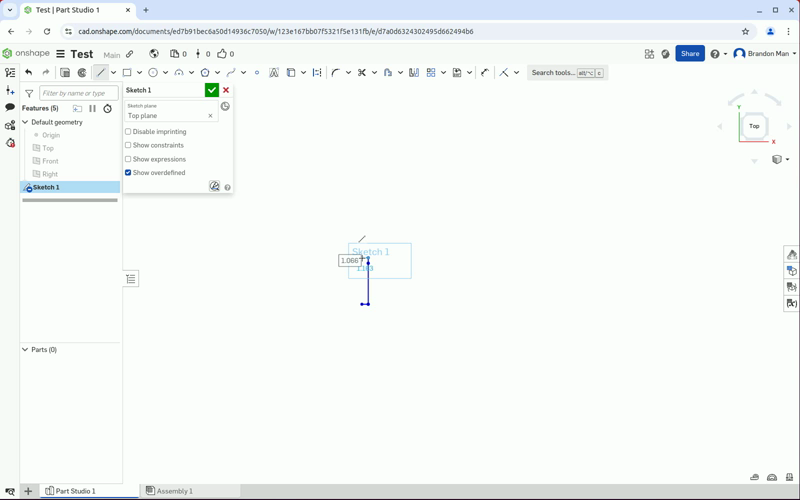
scroll(6)
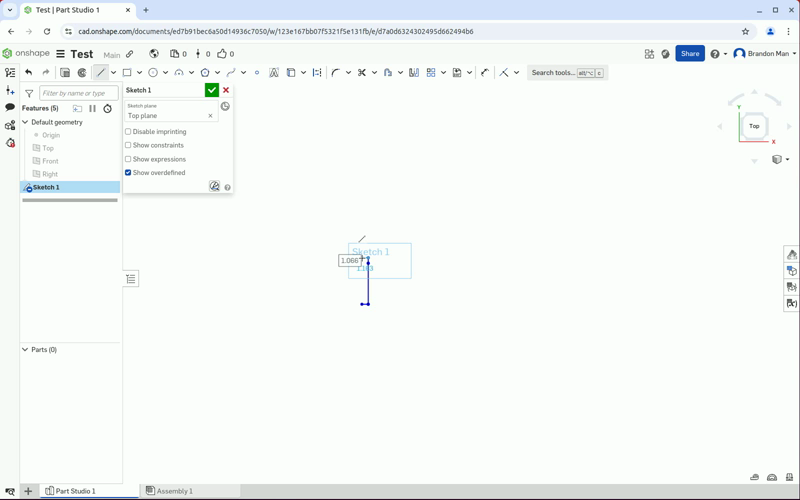
scroll(6)
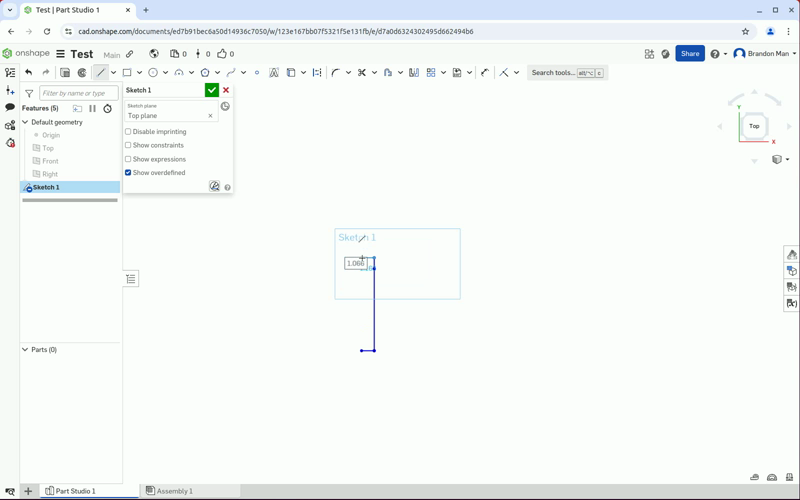
scroll(6)
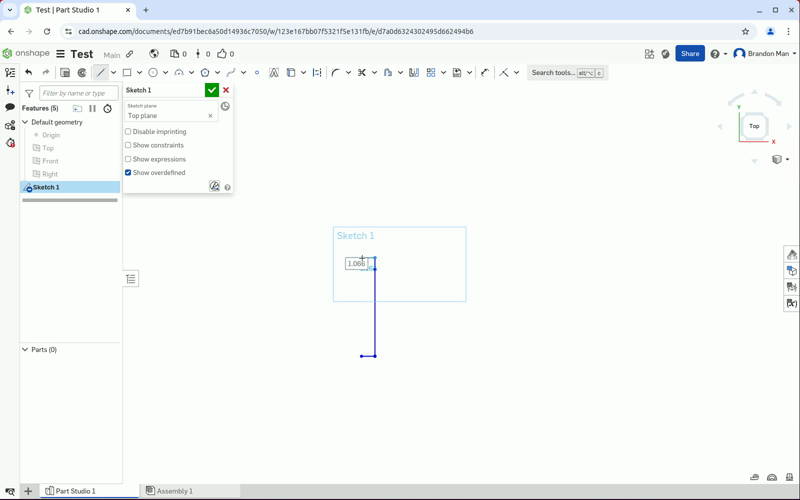
scroll(6)
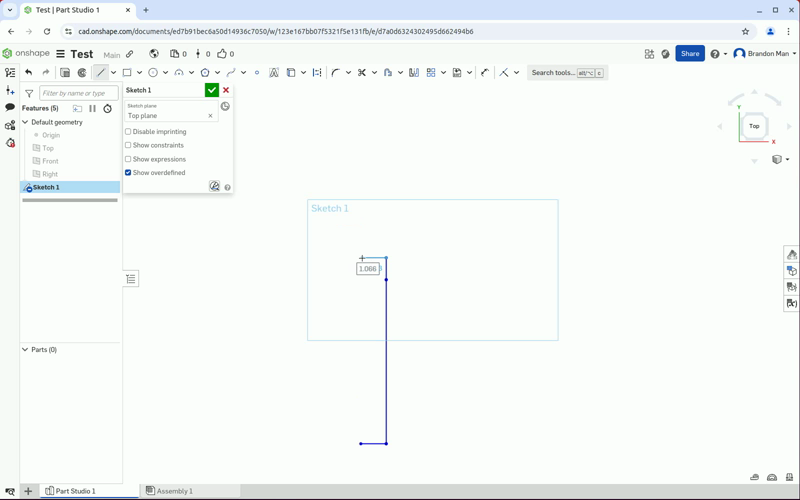
scroll(6)
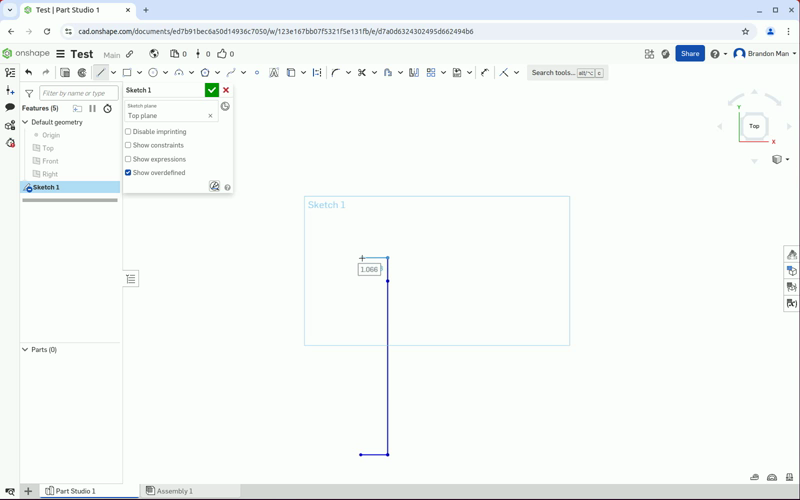
scroll(6)
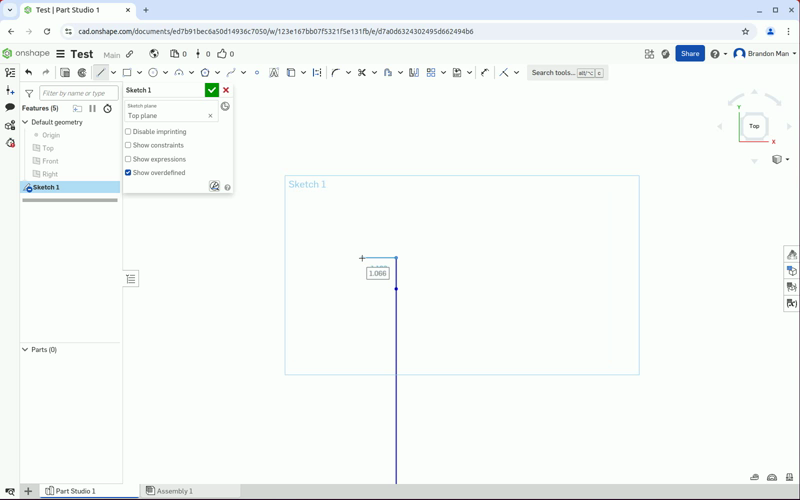
scroll(6)
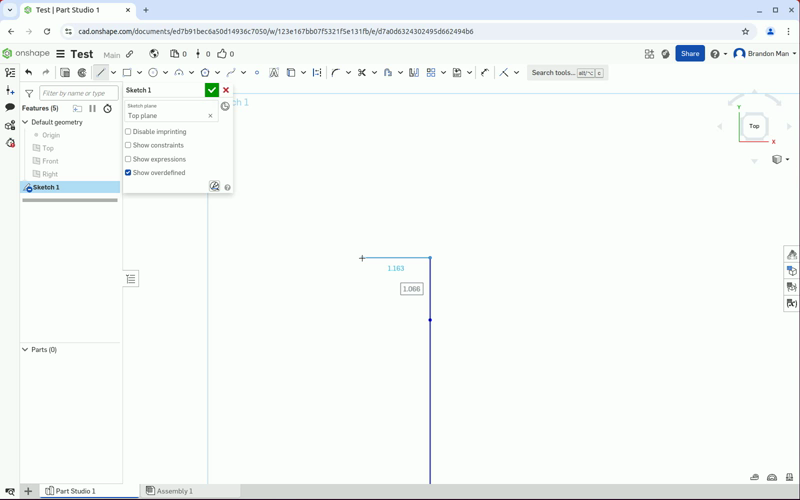
click(362, 257)
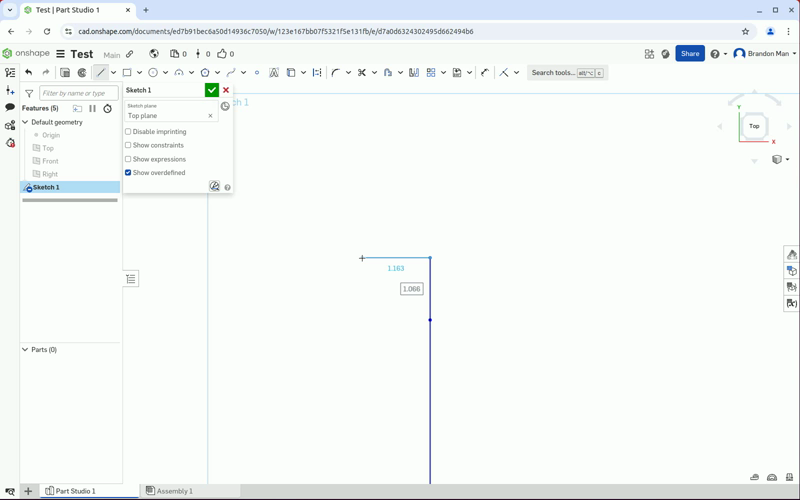
scroll(-6)
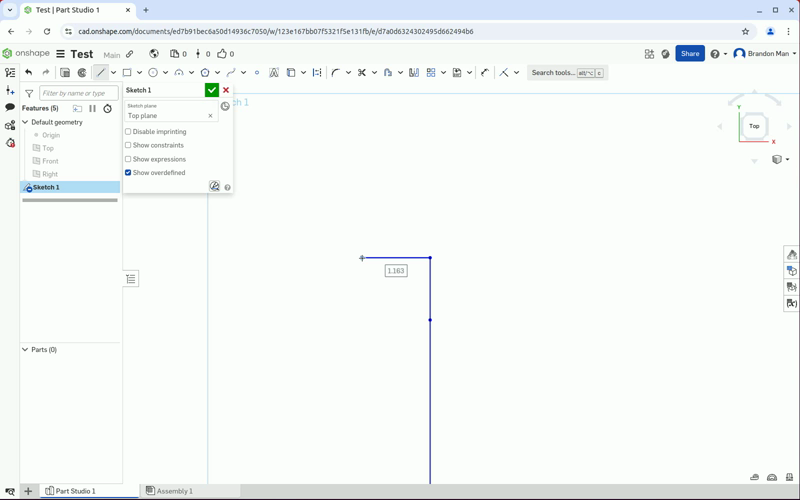
scroll(-6)
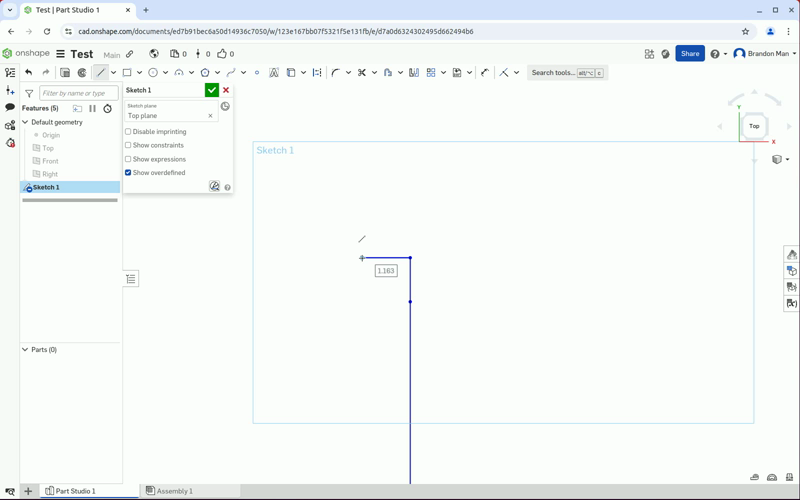
scroll(-6)
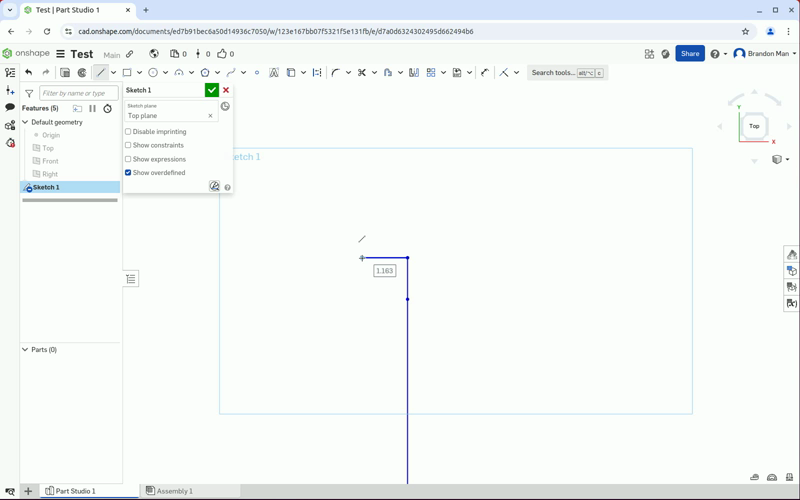
scroll(-6)
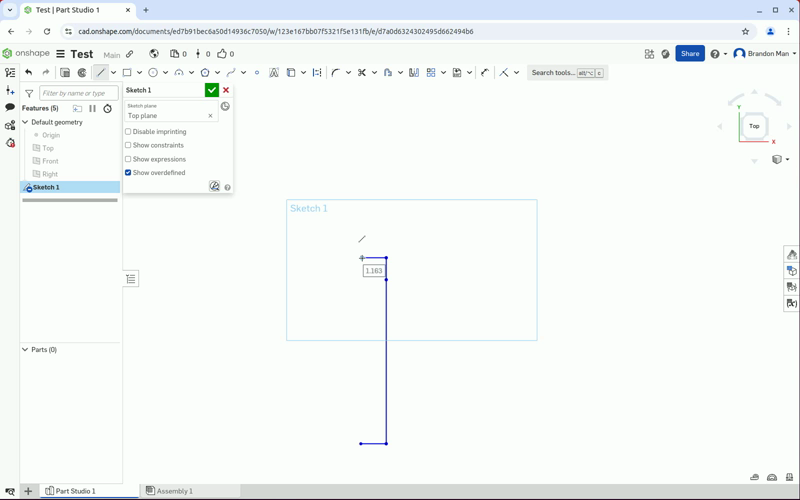
scroll(-6)
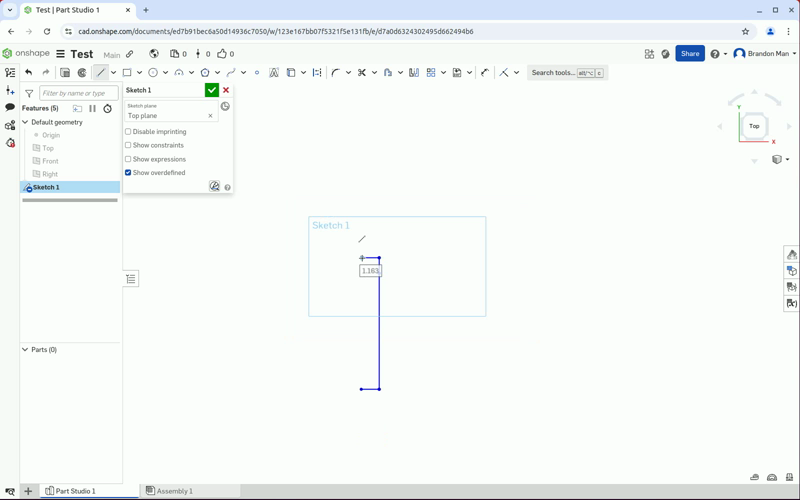
scroll(-6)
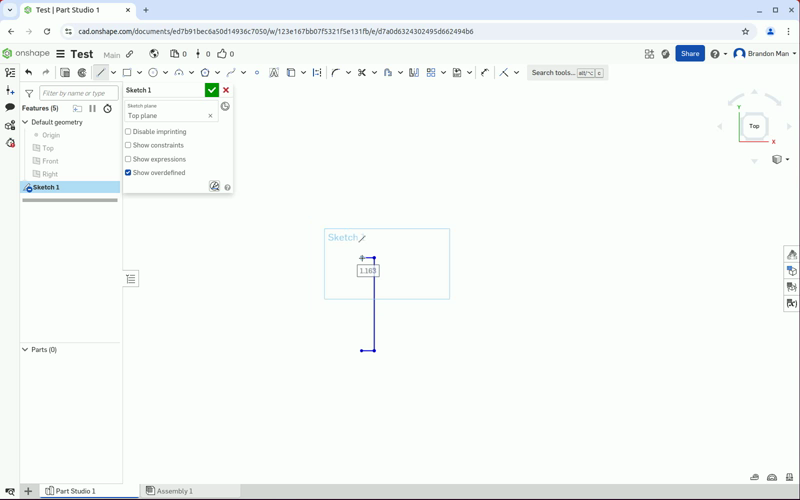
scroll(-6)
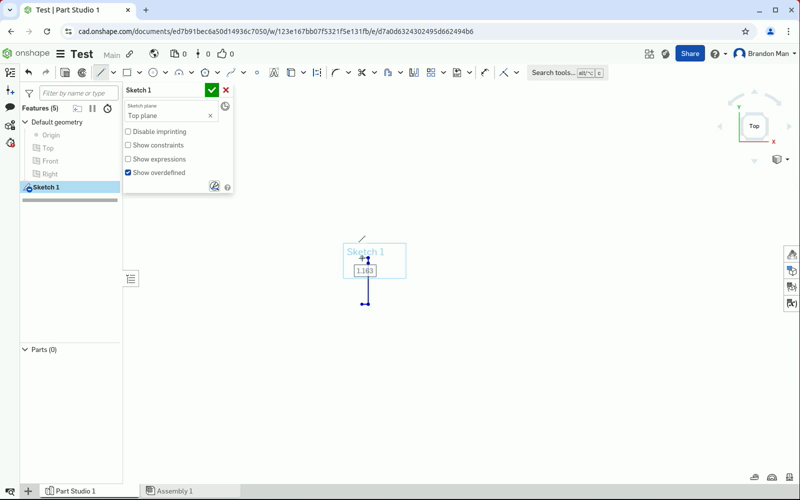
key_up(shift)
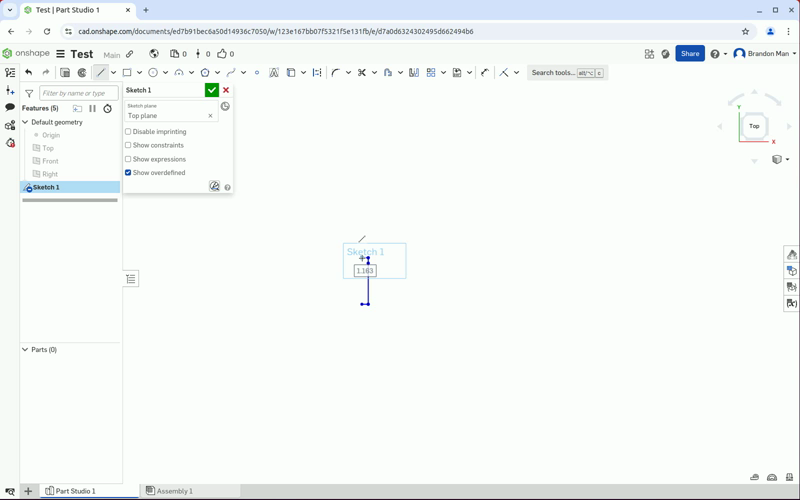
mouse_move(392, 257)
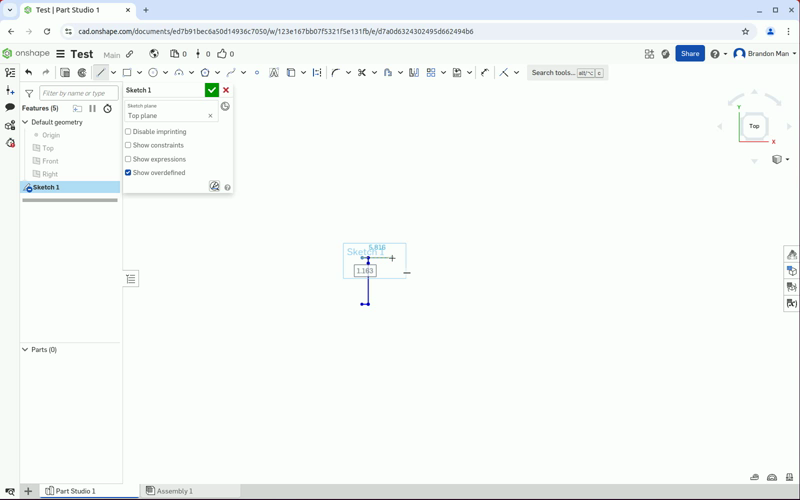
key_down(shift)
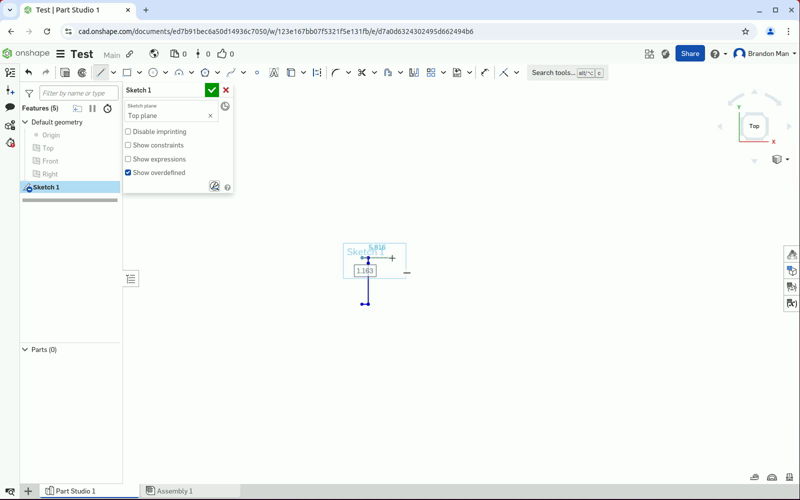
mouse_move(362, 304)
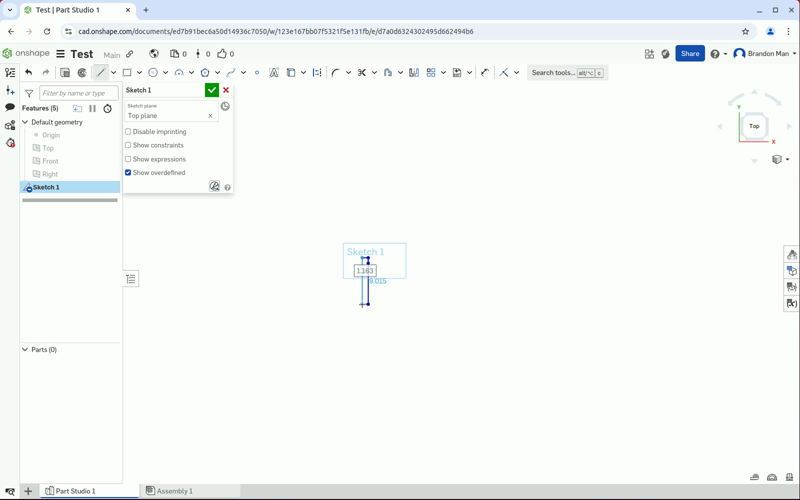
key_up(shift)
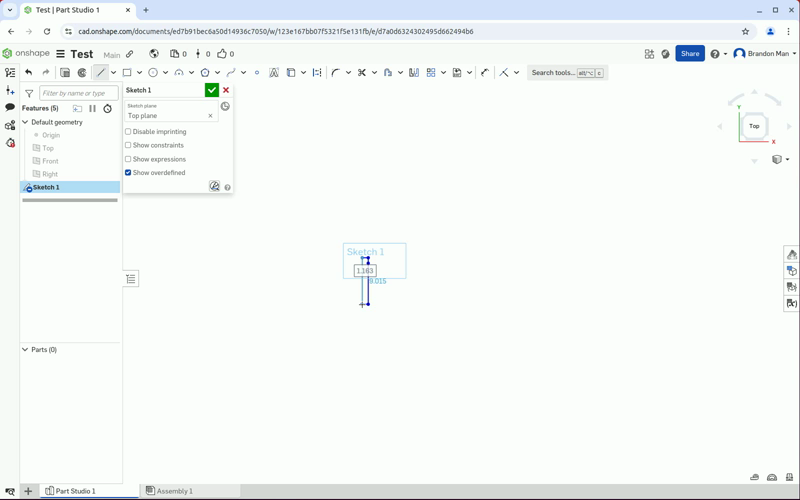
click(362, 304)
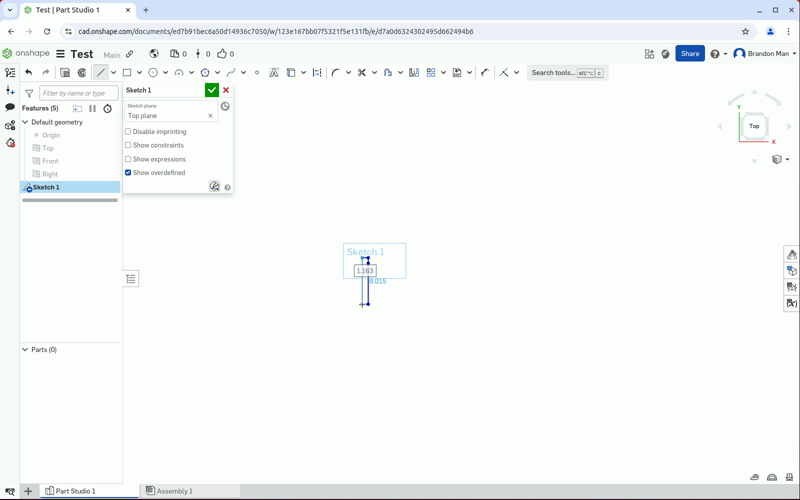
key(esc)
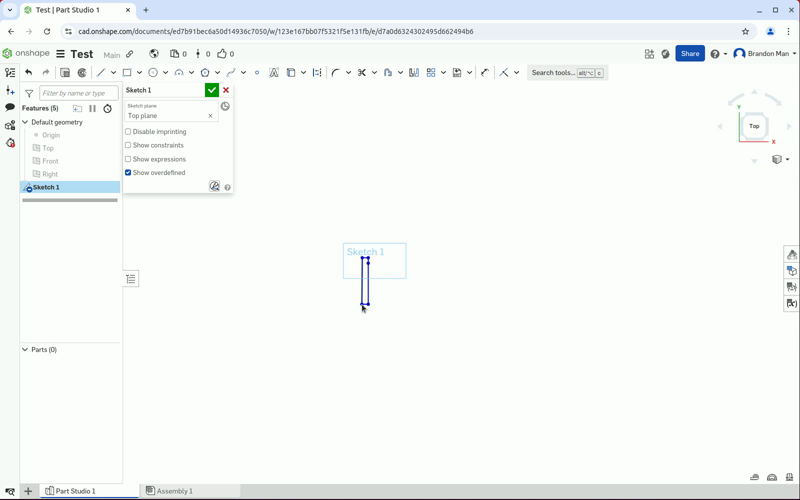
mouse_move(366, 290)
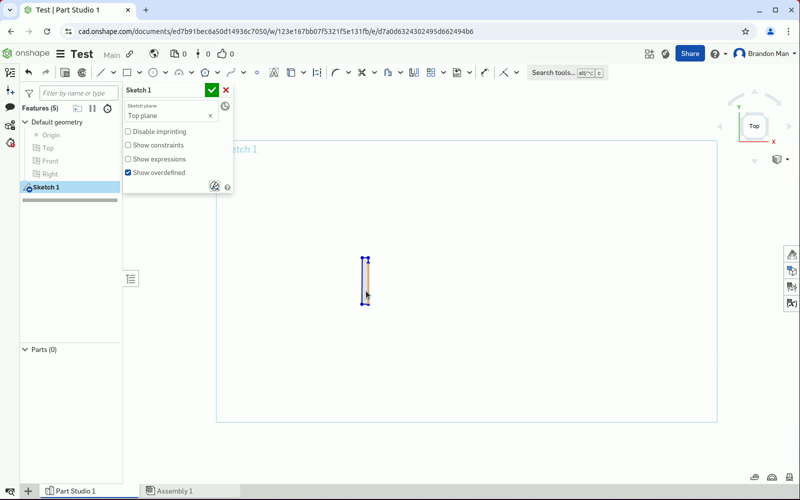
scroll(6)
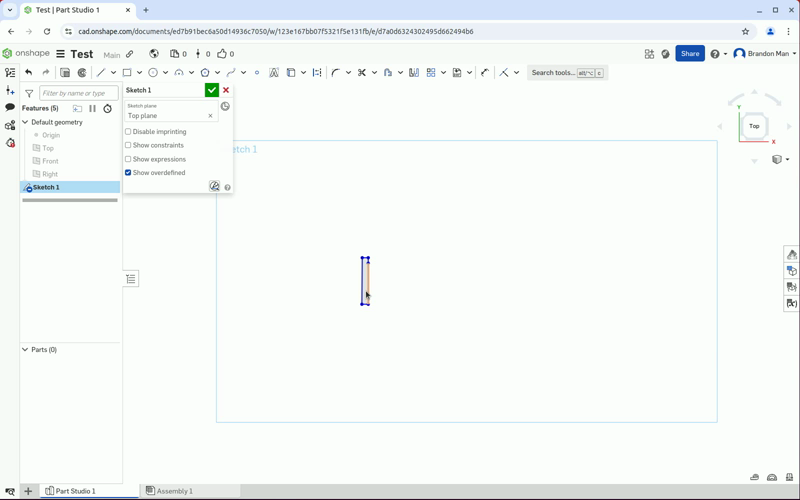
scroll(6)
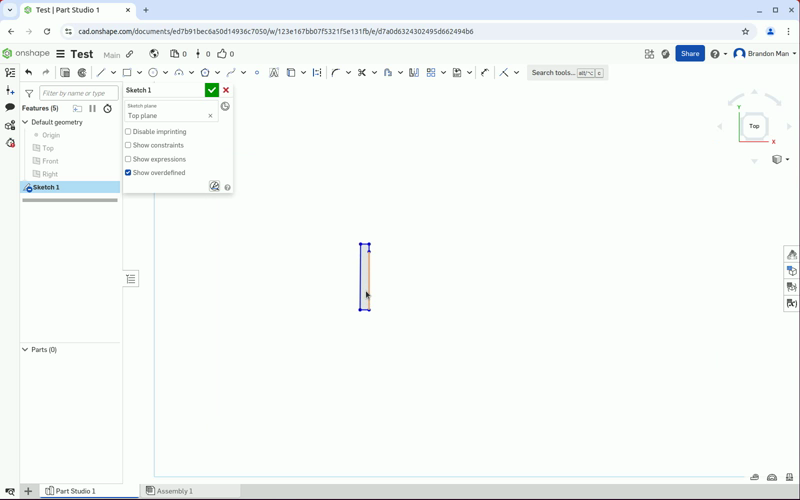
scroll(6)
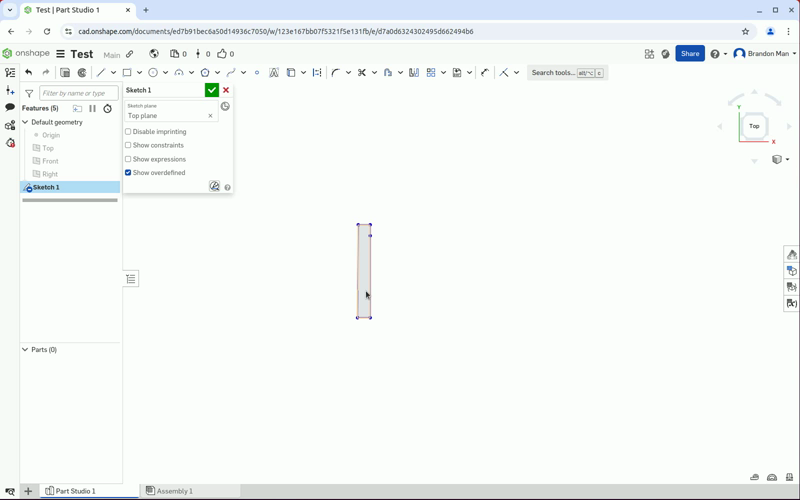
scroll(6)
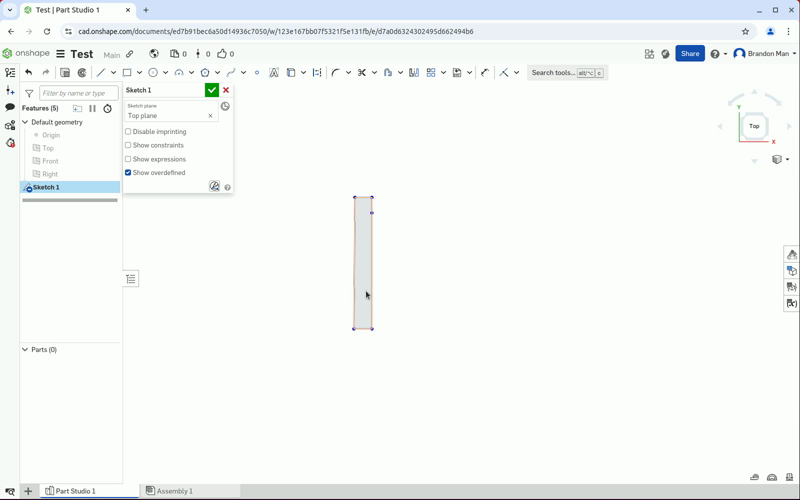
scroll(6)
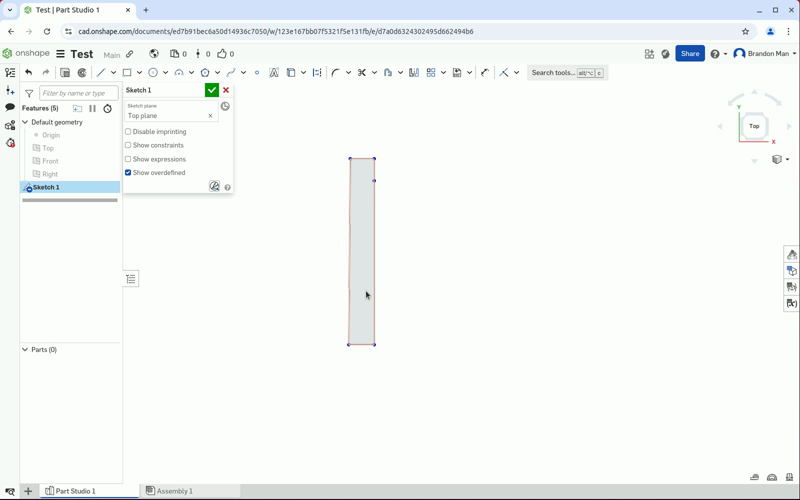
scroll(6)
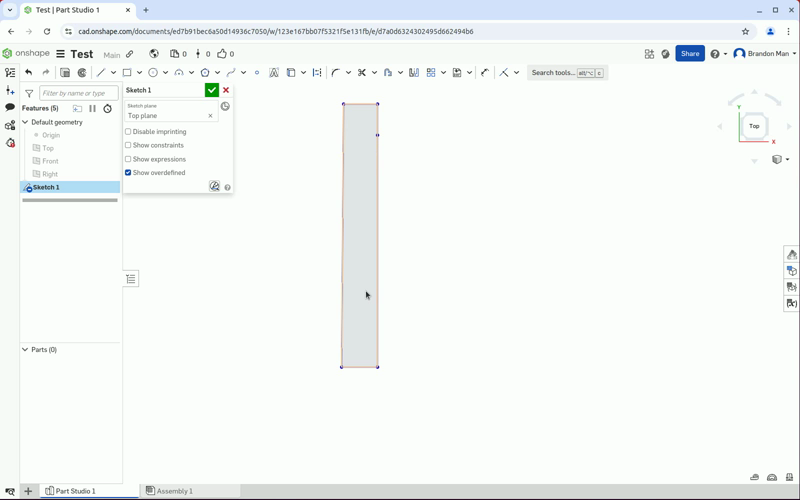
scroll(6)
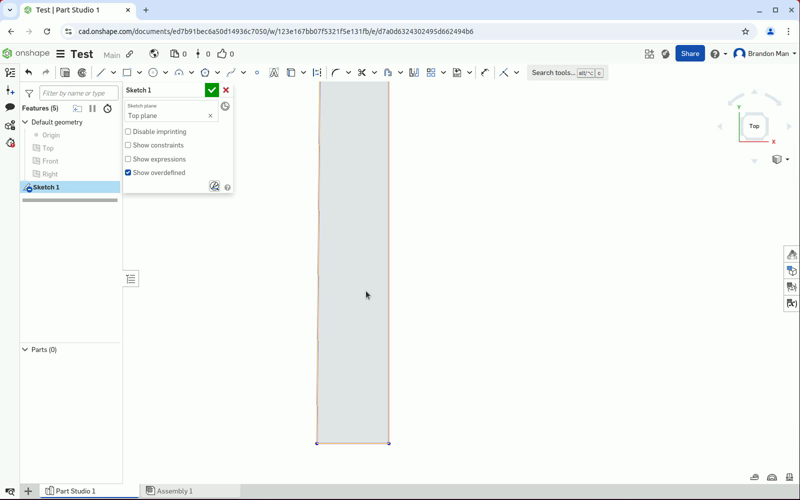
click(366, 290)
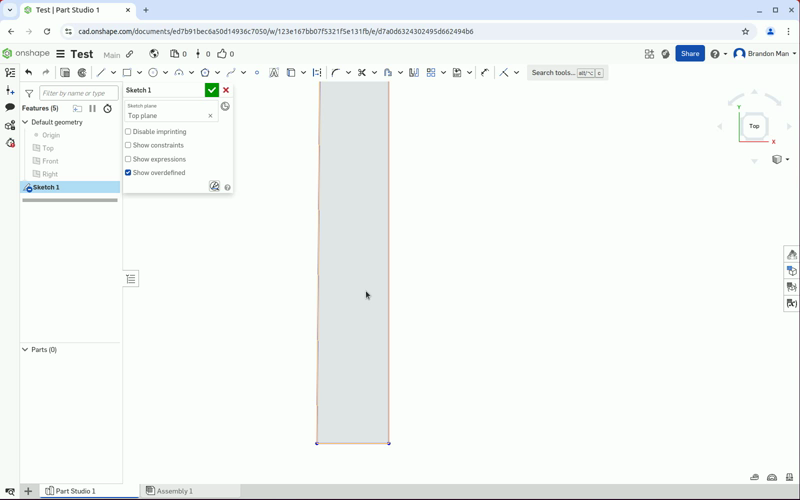
scroll(-6)
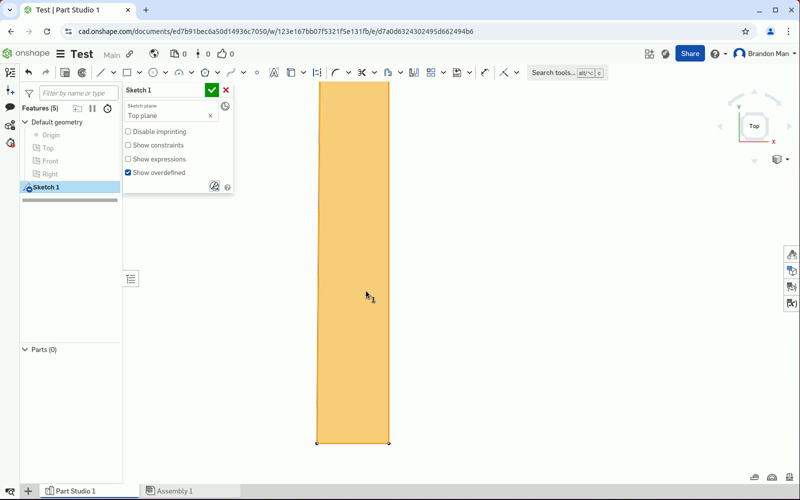
scroll(-6)
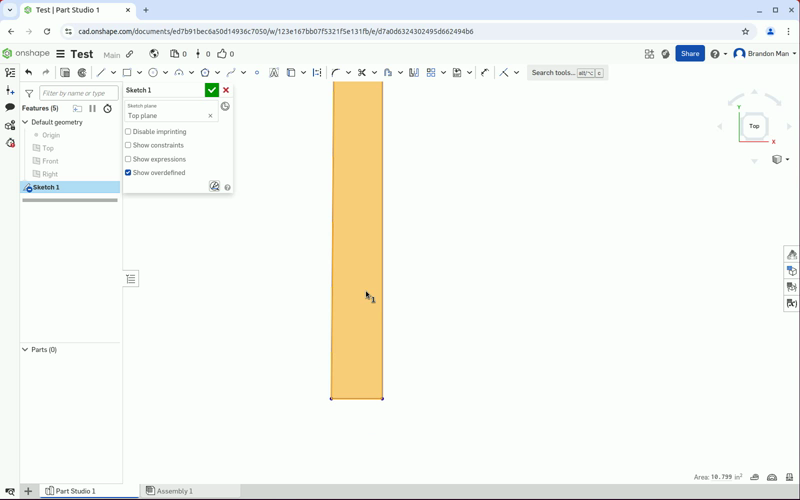
scroll(-6)
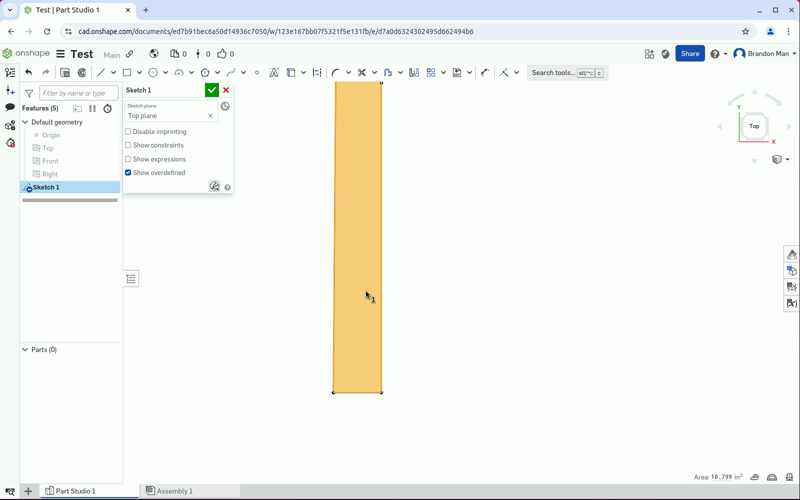
scroll(-6)
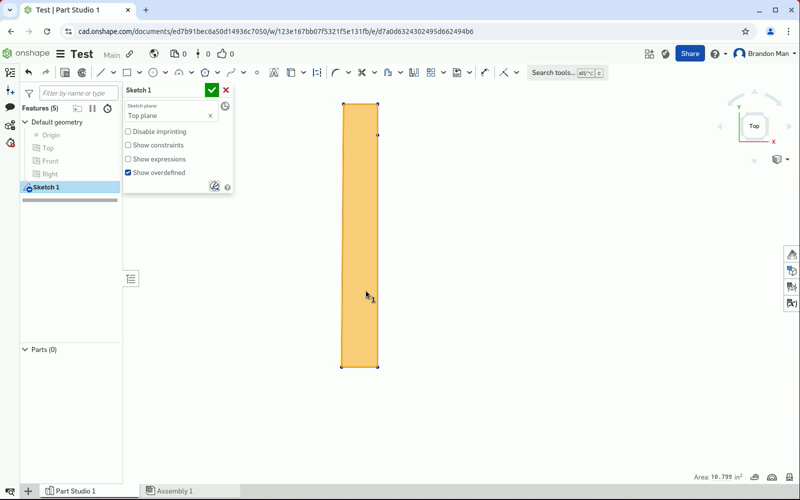
scroll(-6)
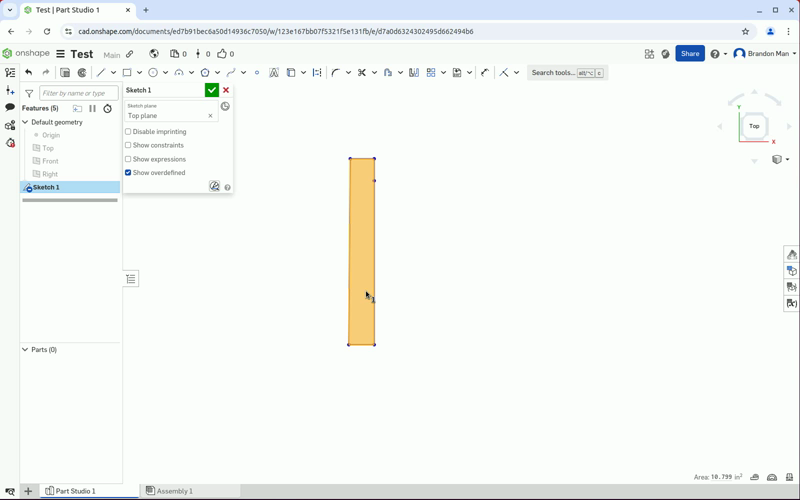
scroll(-6)
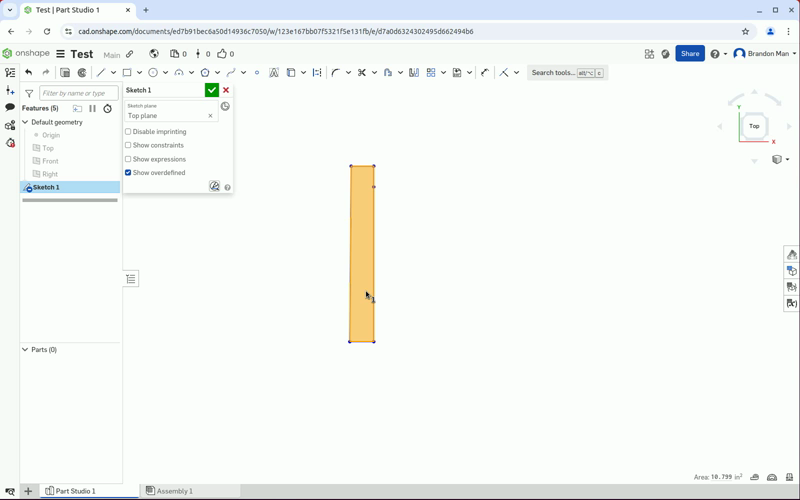
scroll(-6)
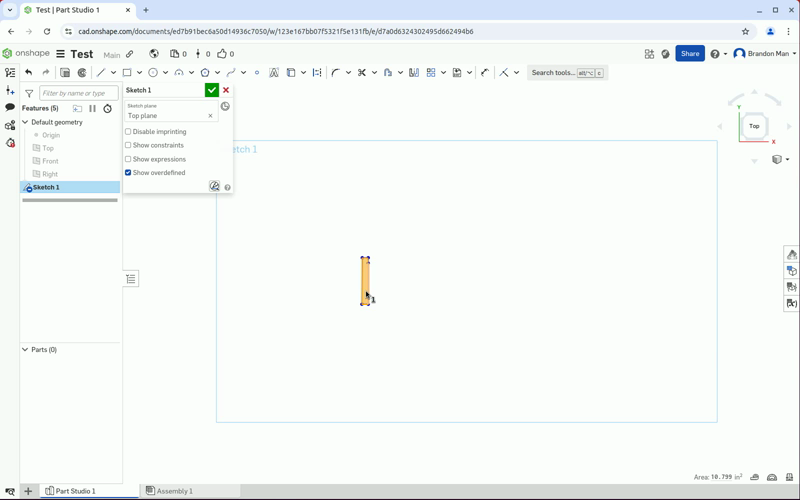
mouse_move(73, 352)
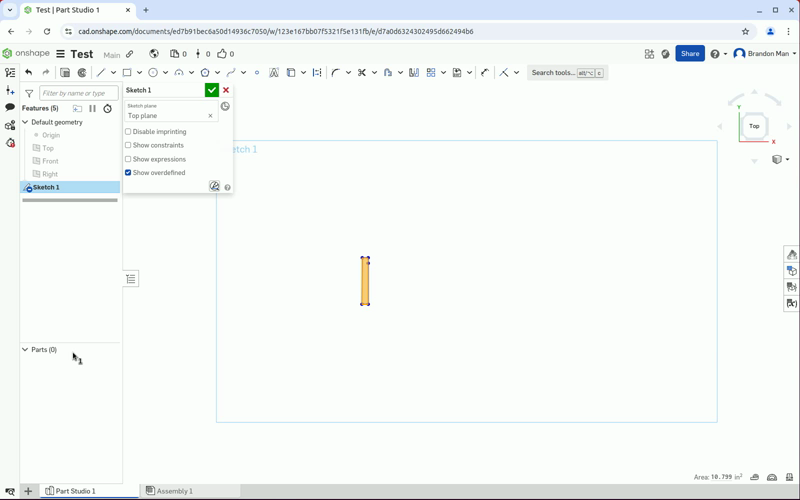
key(shift+y)
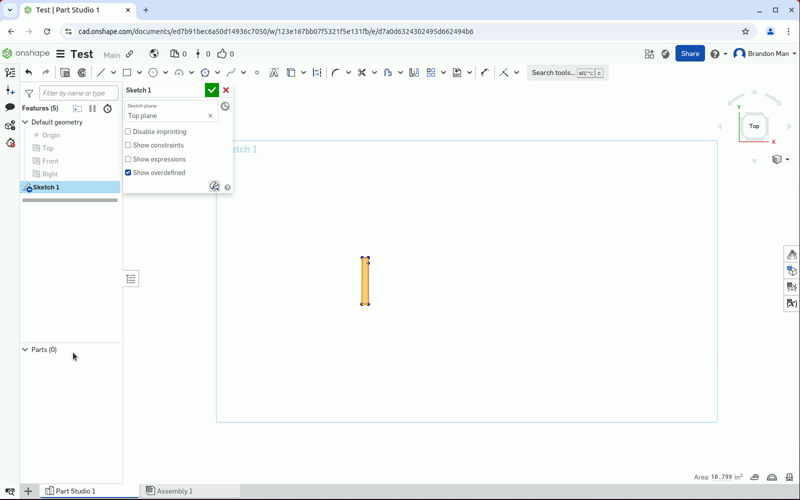
key(shift+e)
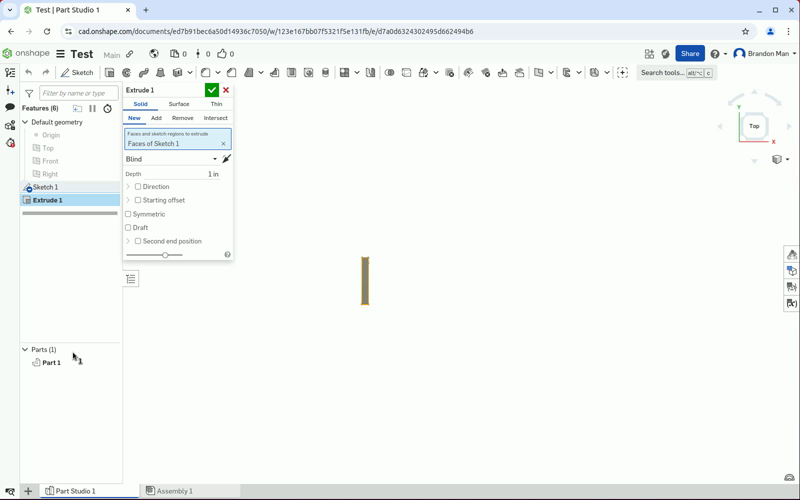
mouse_move(143, 106)
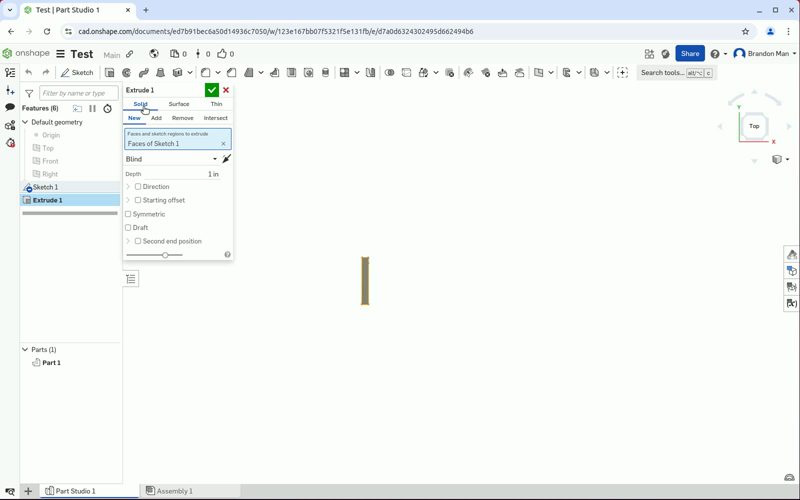
click(143, 106)
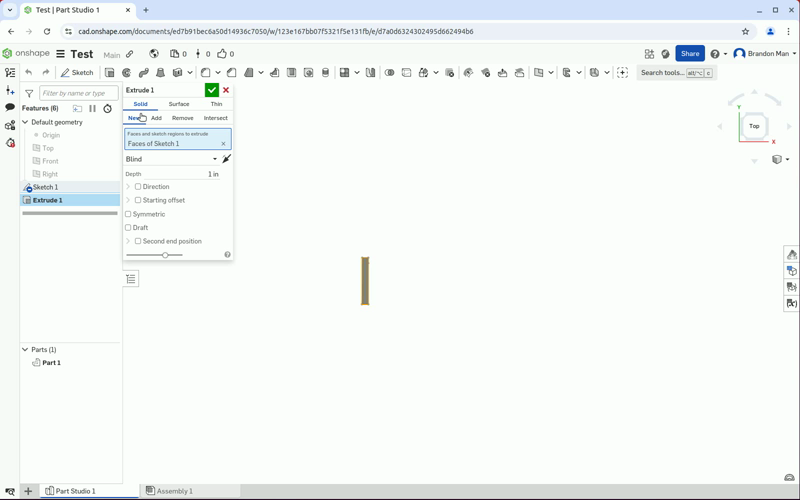
mouse_move(137, 120)
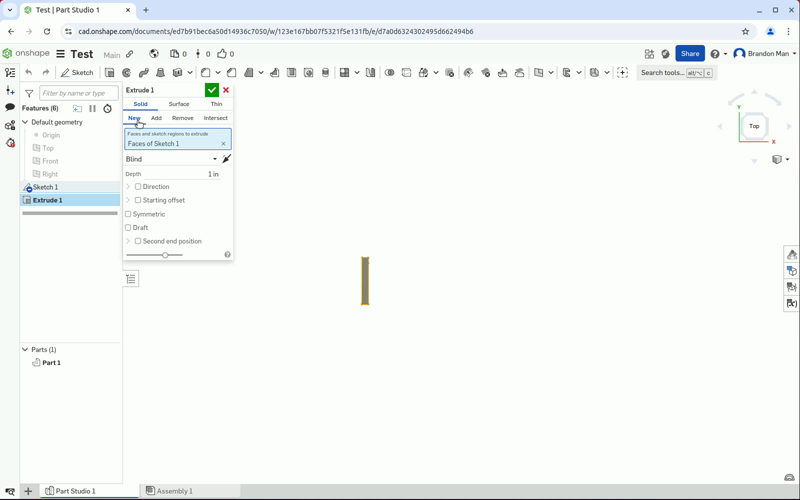
click(137, 120)
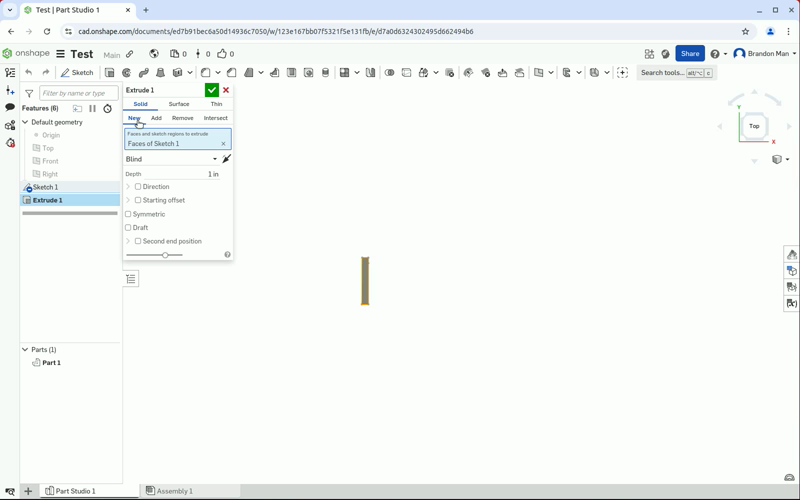
key(tab, 4)
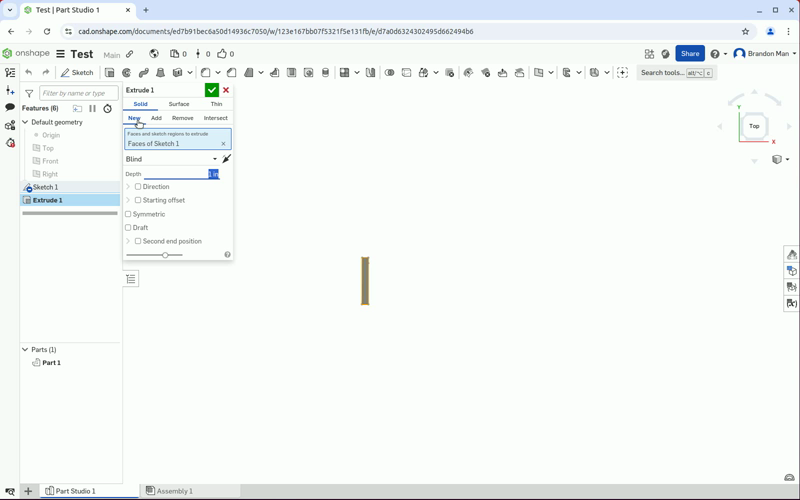
text(23.108)
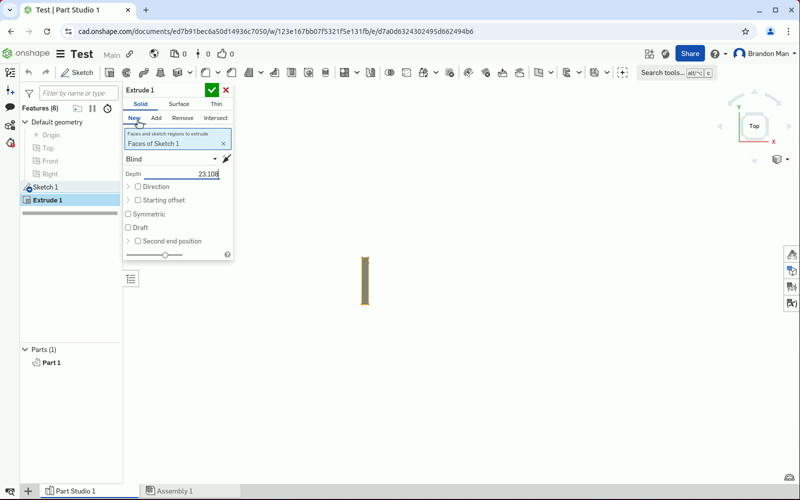
key(enter)
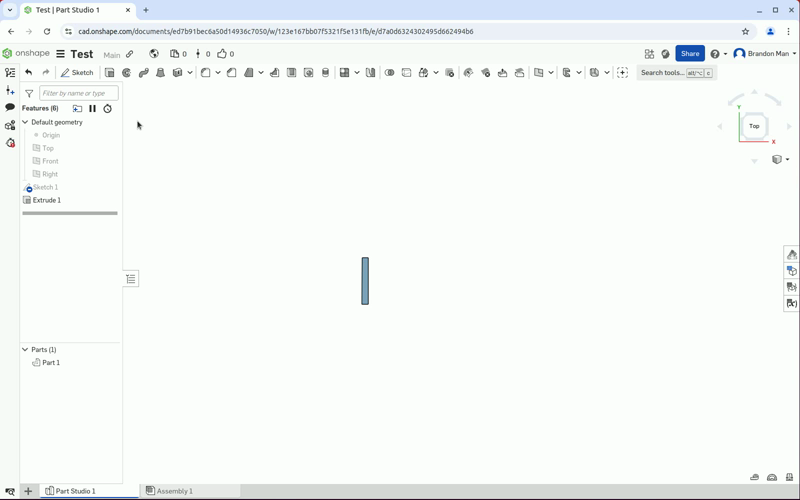
key(shift+h)
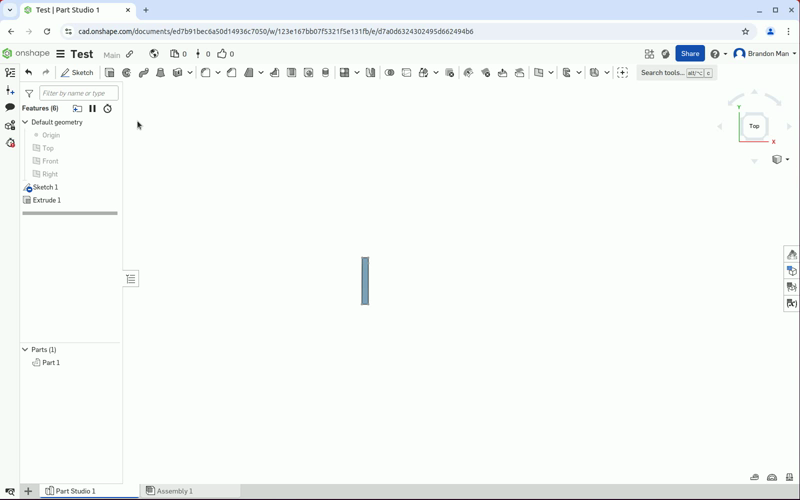
key(shift+h)
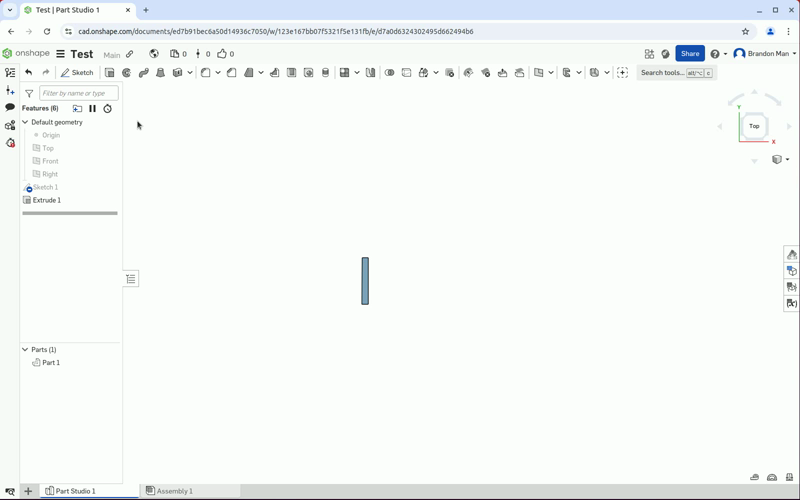
mouse_move(73, 189)
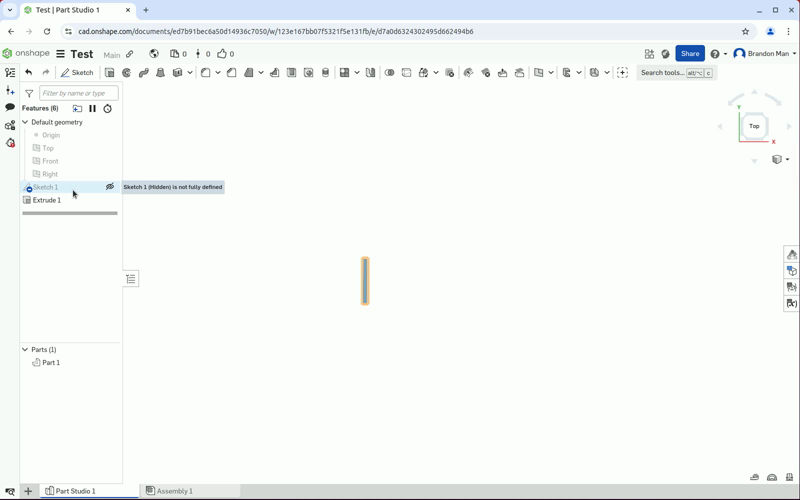
click(73, 189)
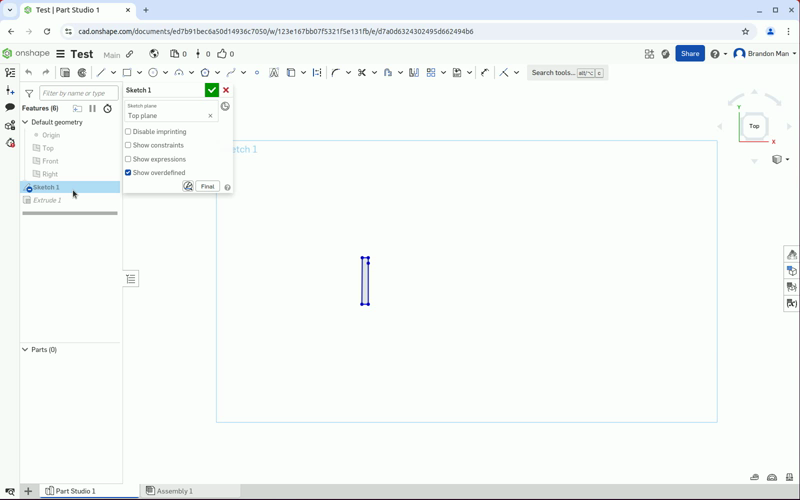
mouse_move(229, 92)
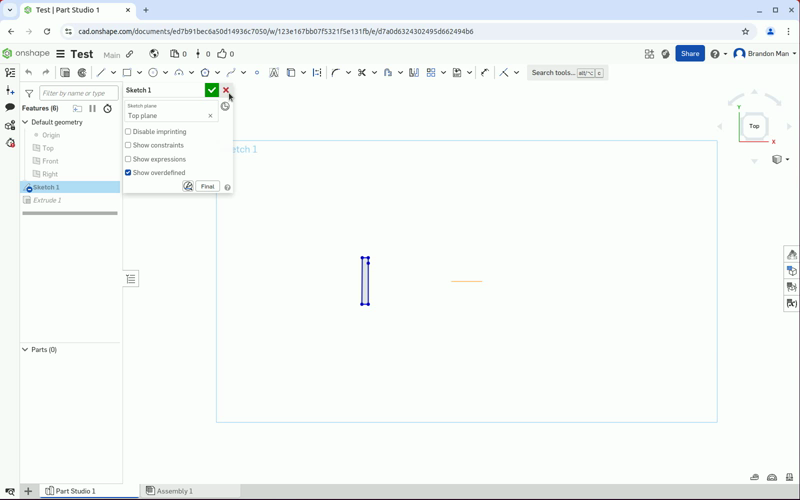
click(229, 92)
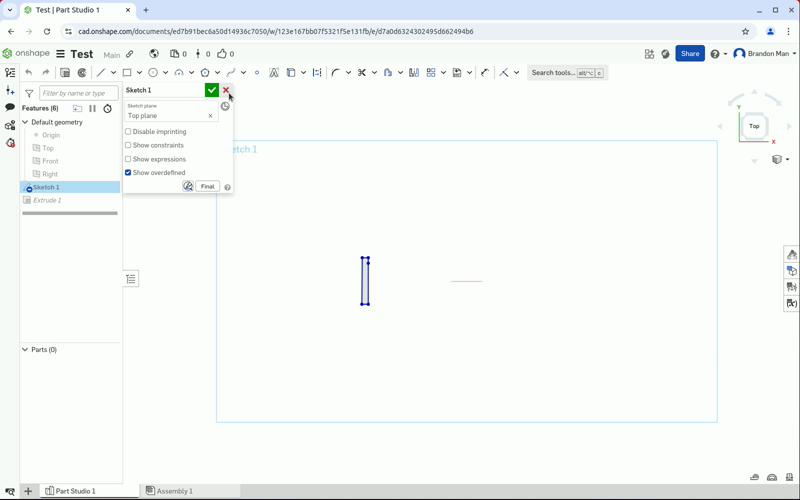
key(shift+s)
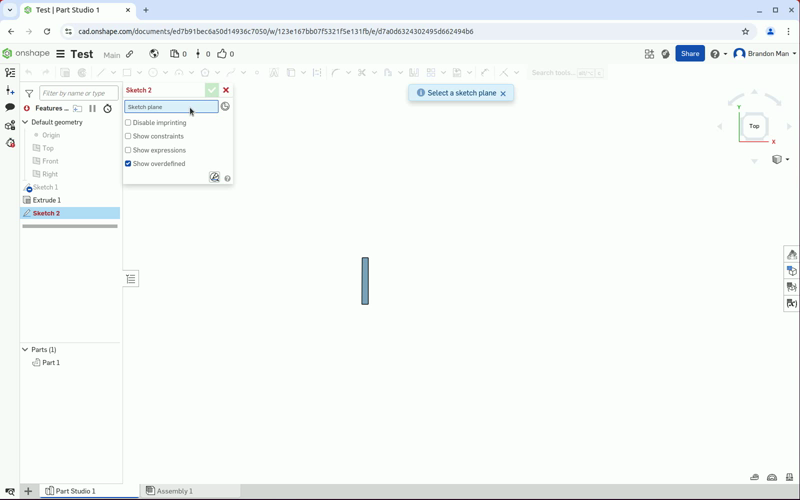
mouse_move(73, 150)
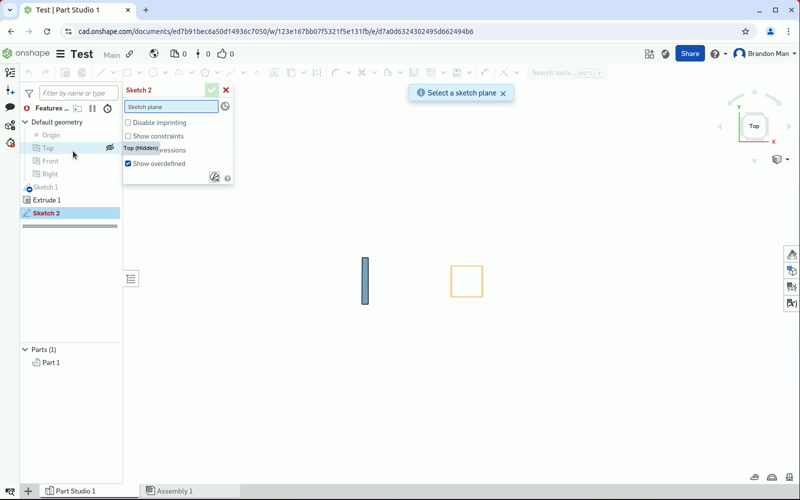
click(73, 150)
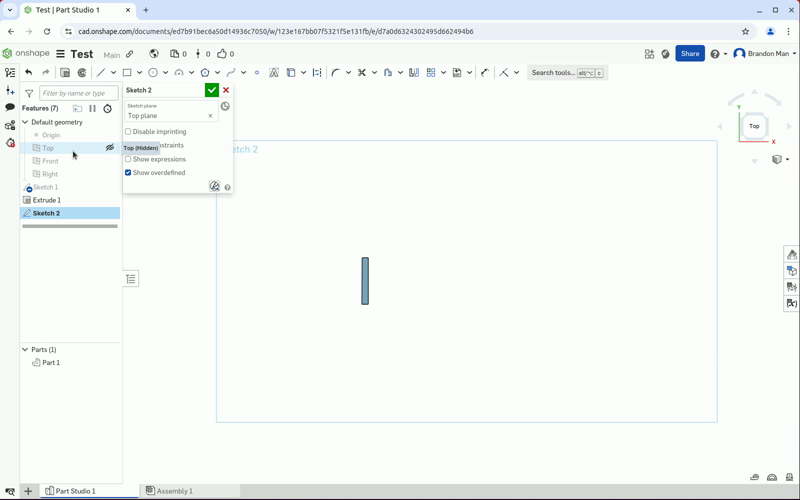
mouse_move(73, 352)
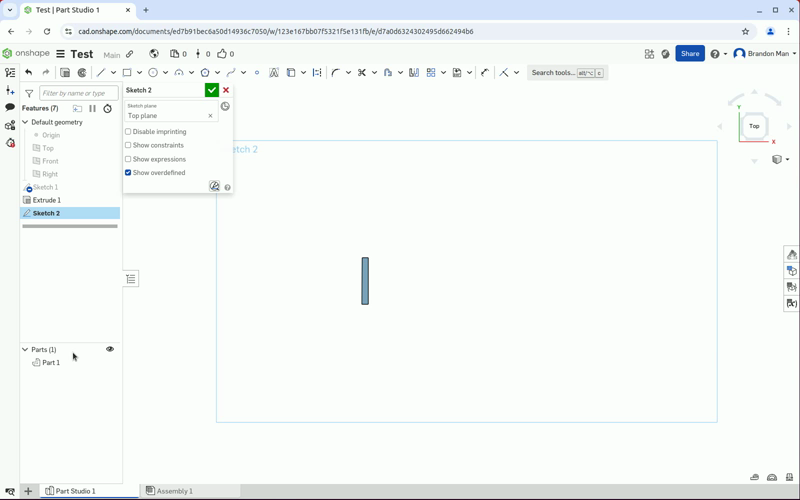
key(y)
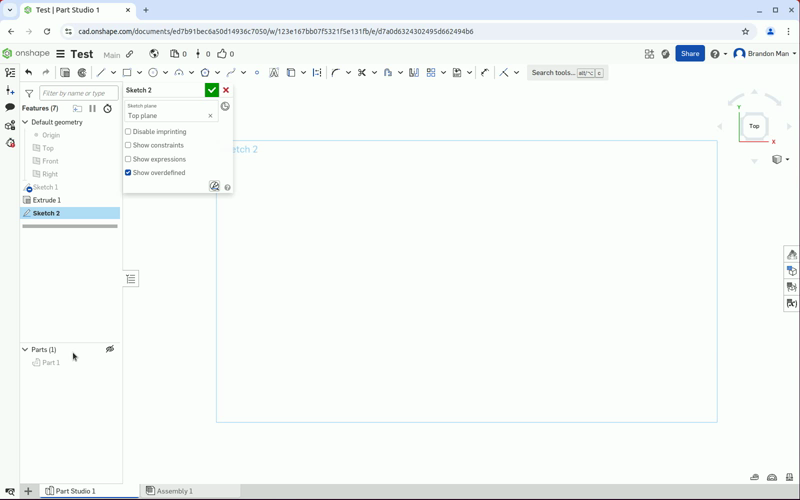
key(l)
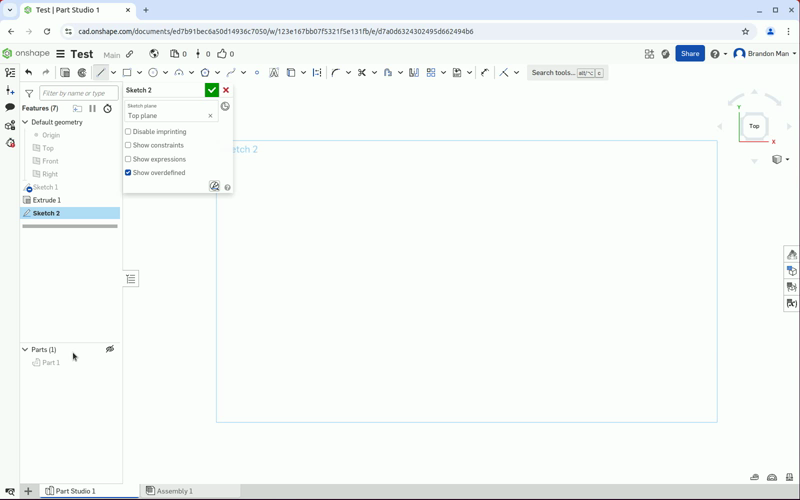
key_down(shift)
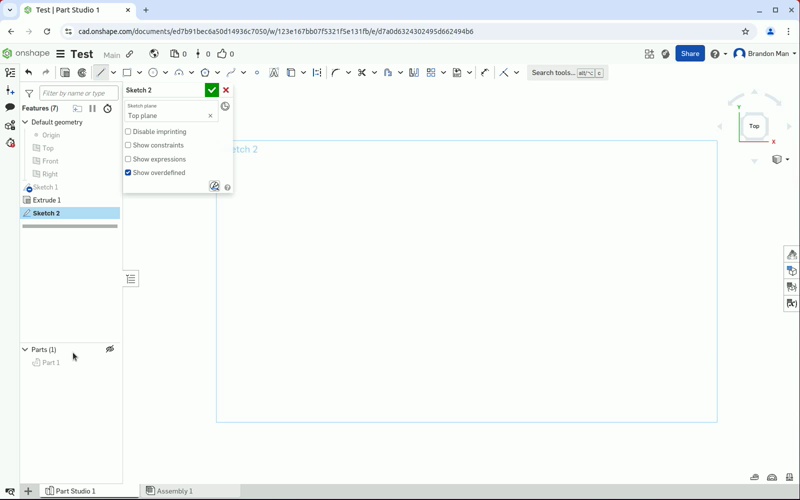
mouse_move(368, 264)
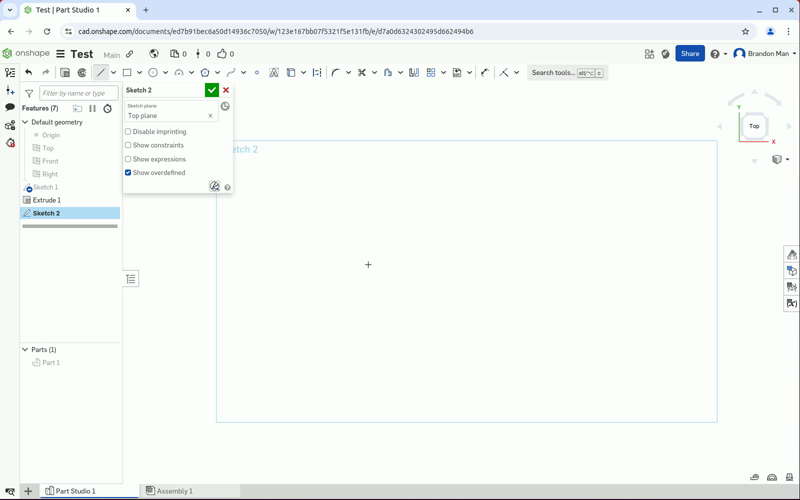
click(368, 264)
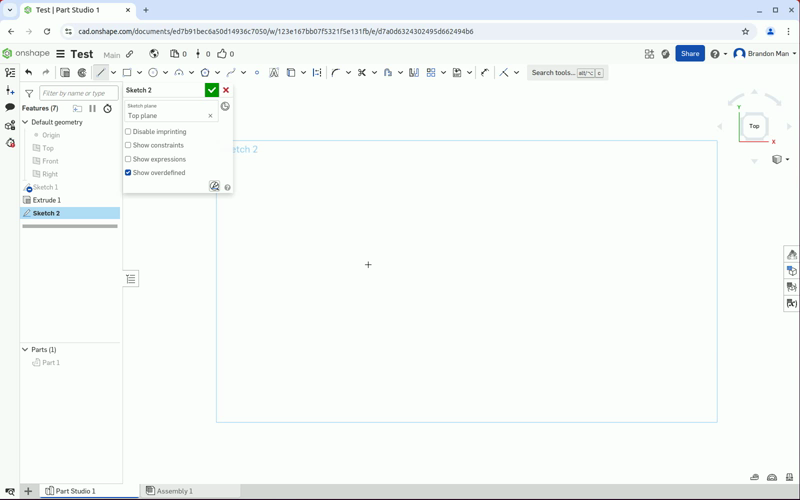
key_up(shift)
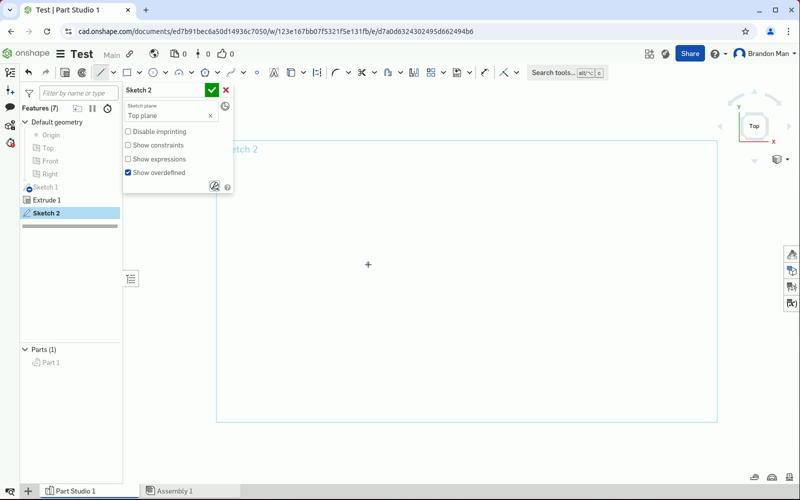
key_down(shift)
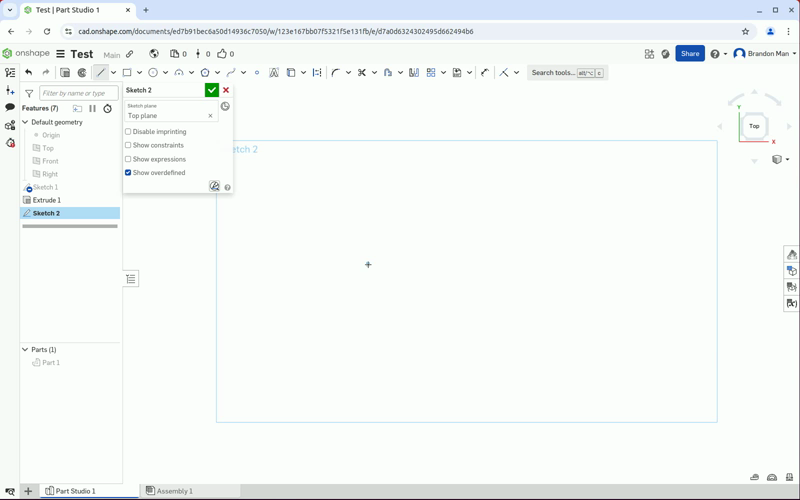
mouse_move(428, 264)
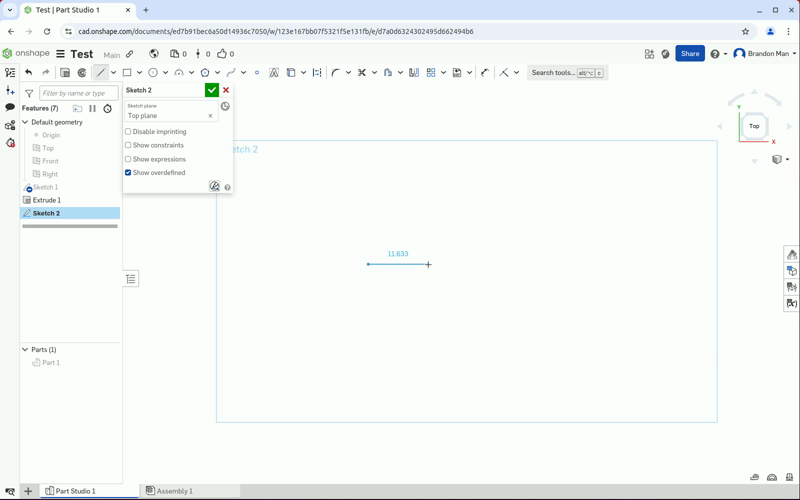
click(428, 264)
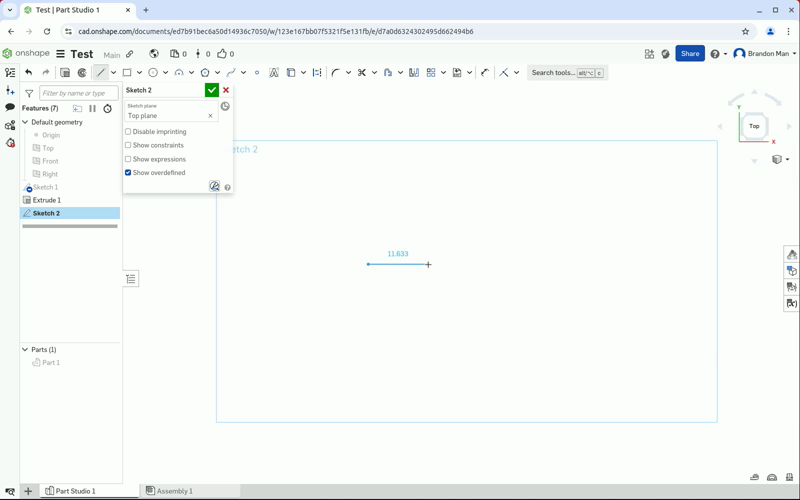
key_up(shift)
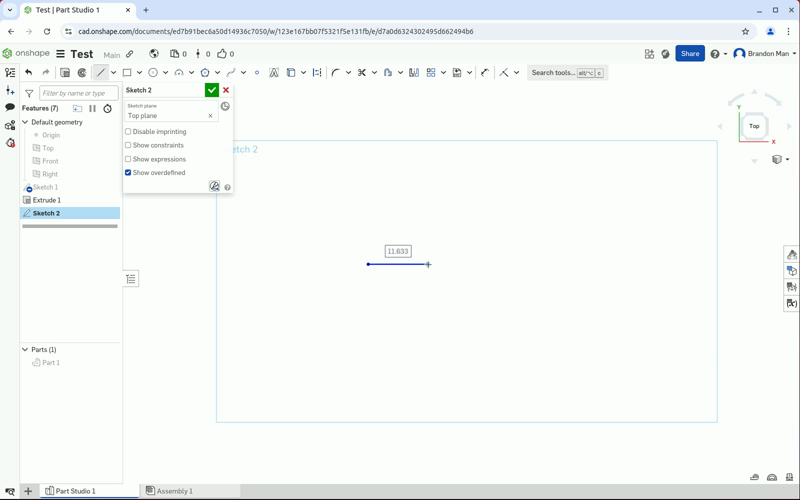
key_down(shift)
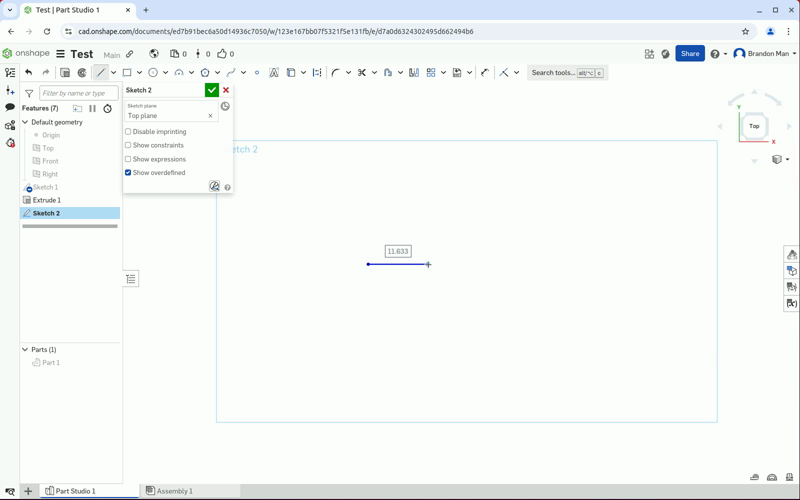
mouse_move(458, 264)
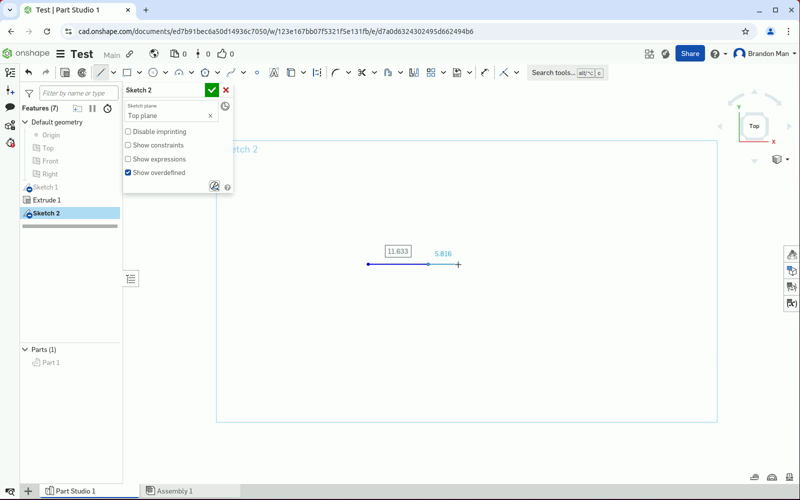
mouse_move(434, 264)
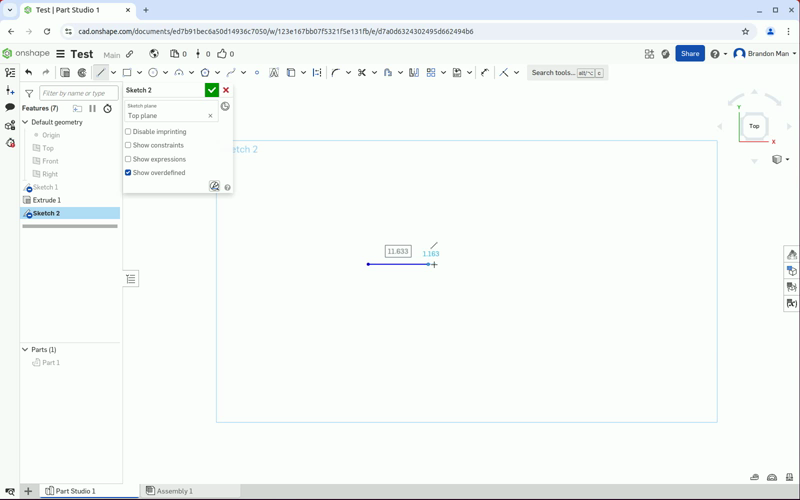
scroll(6)
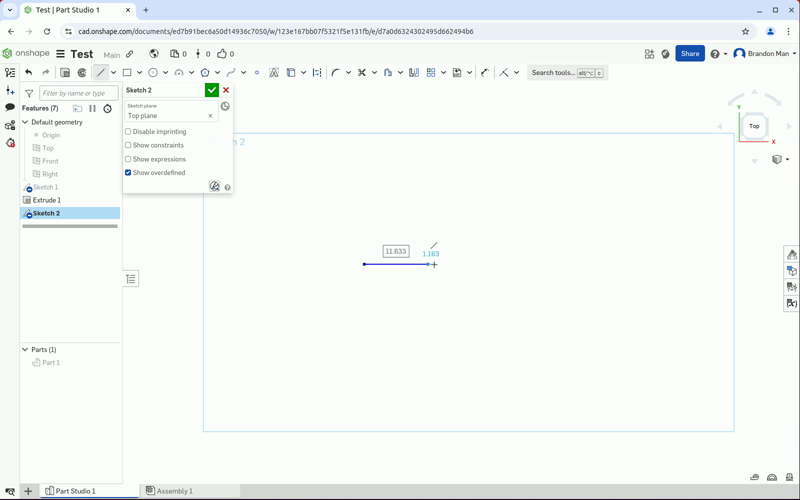
scroll(6)
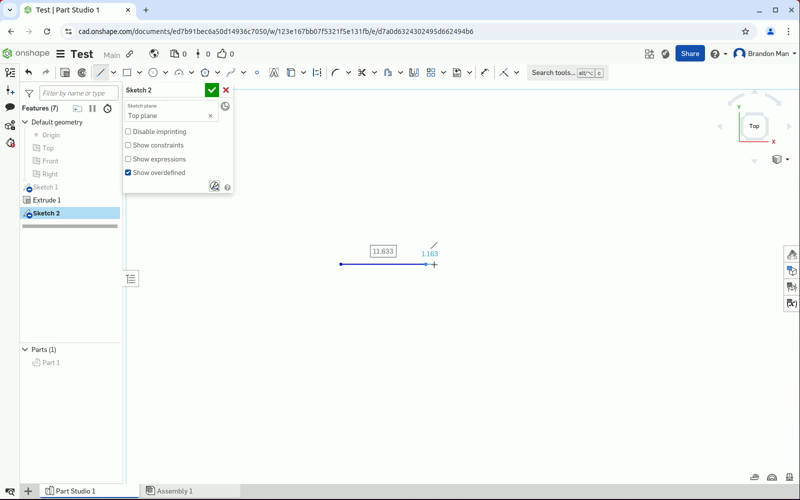
scroll(6)
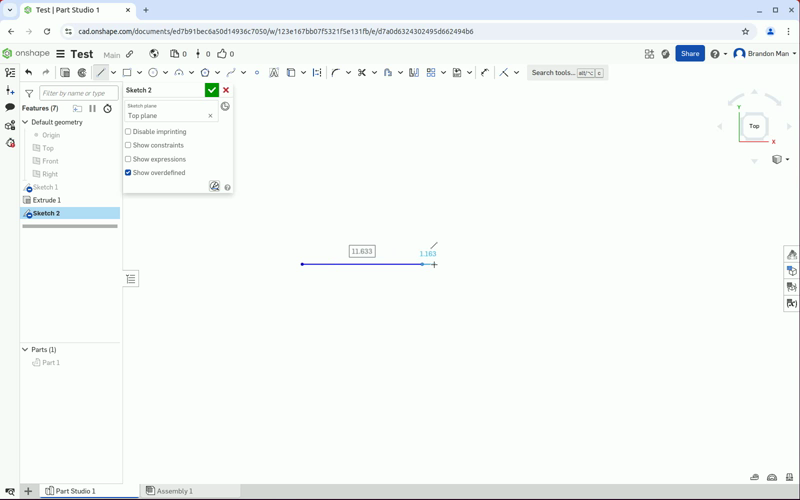
scroll(6)
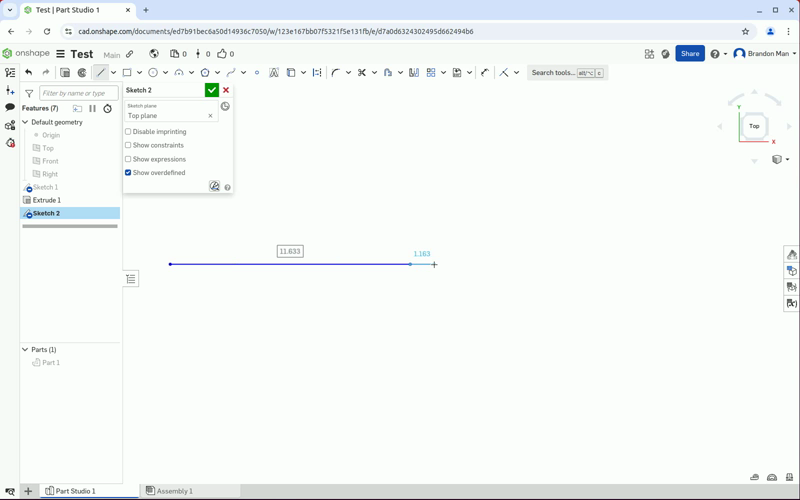
scroll(6)
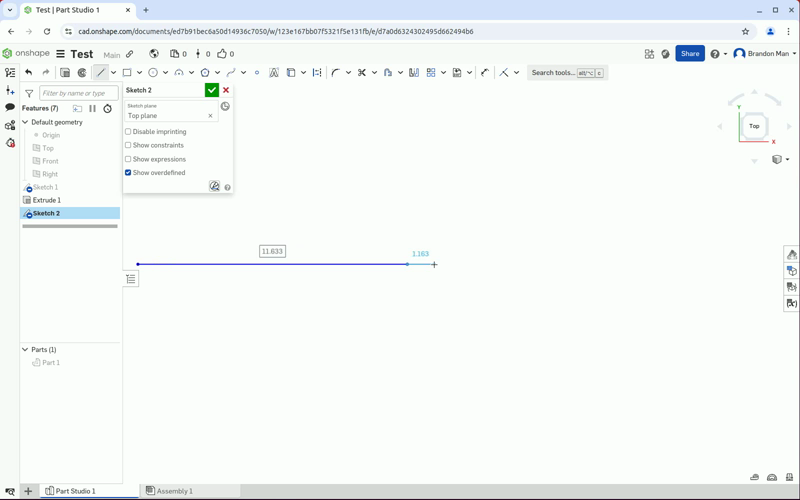
scroll(6)
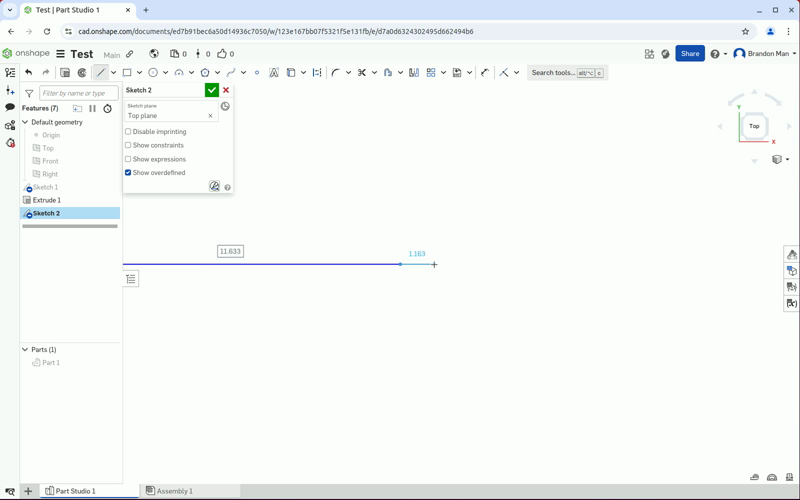
scroll(6)
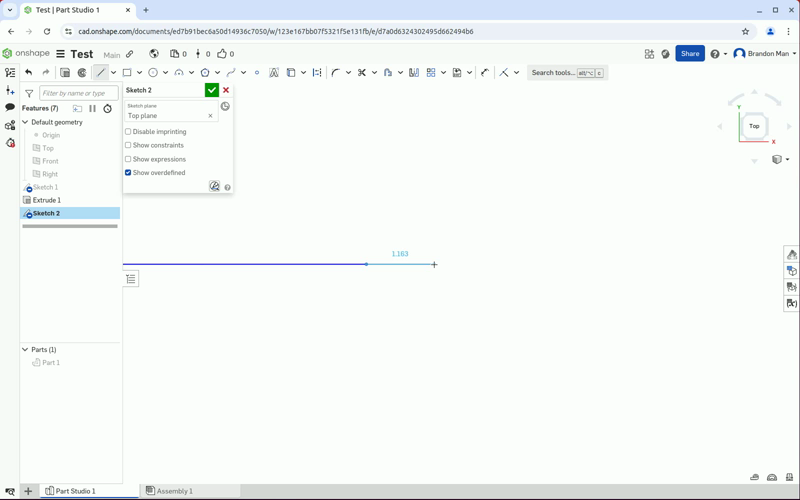
click(434, 264)
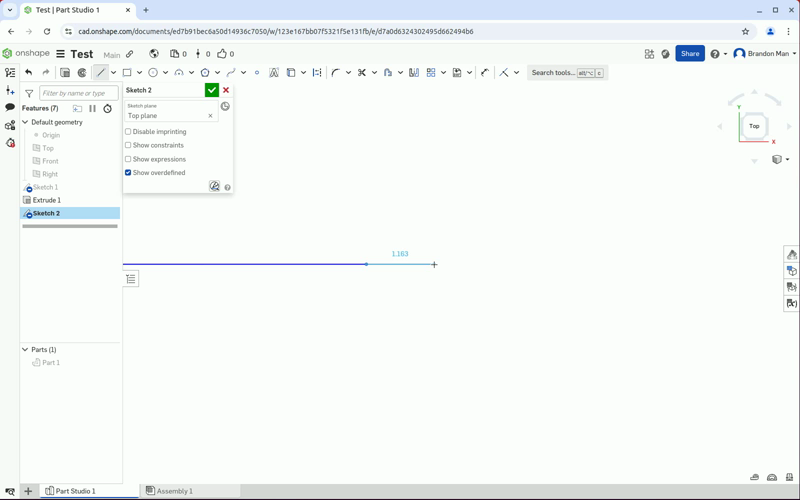
scroll(-6)
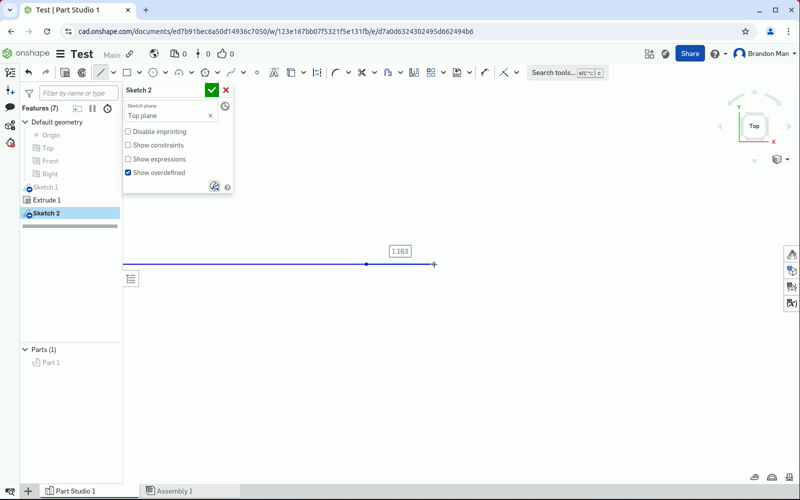
scroll(-6)
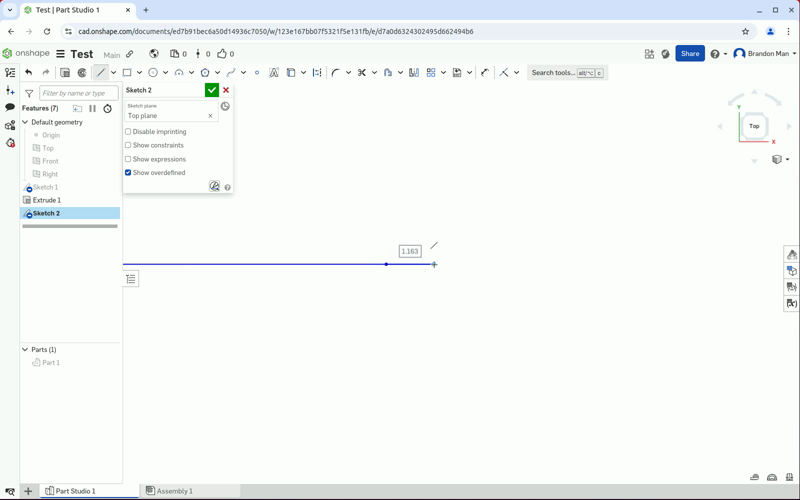
scroll(-6)
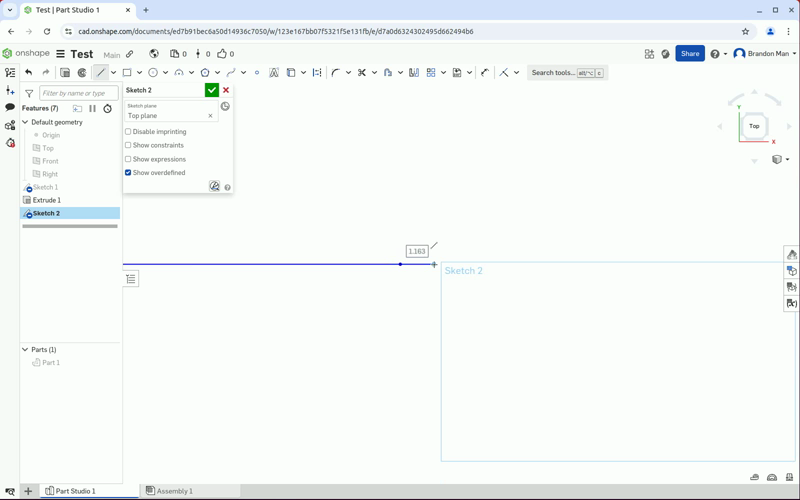
scroll(-6)
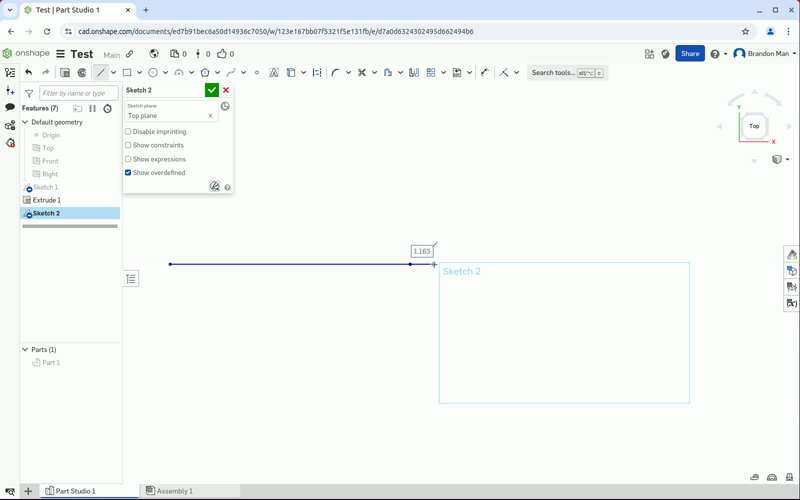
scroll(-6)
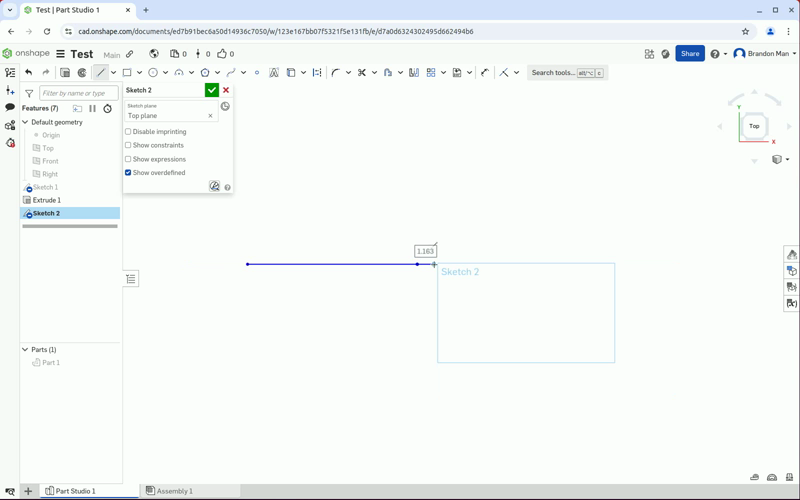
scroll(-6)
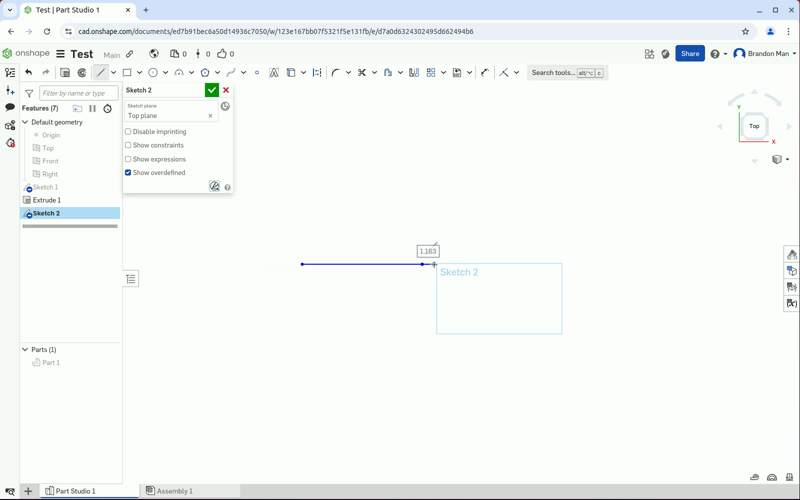
scroll(-6)
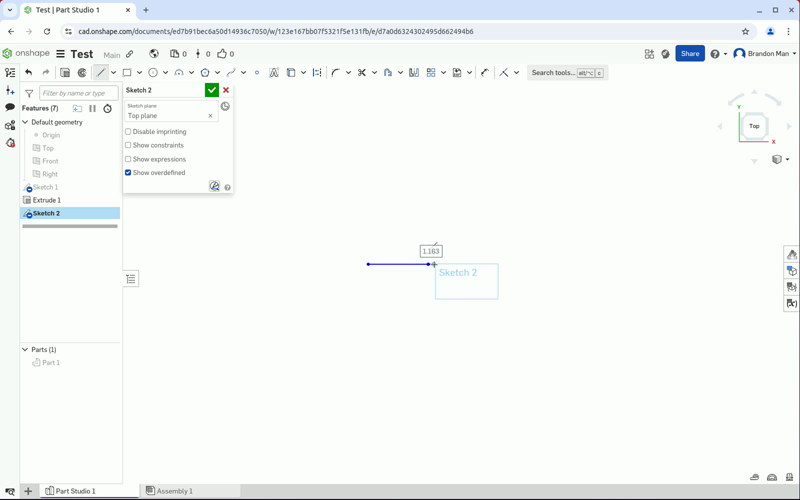
key_up(shift)
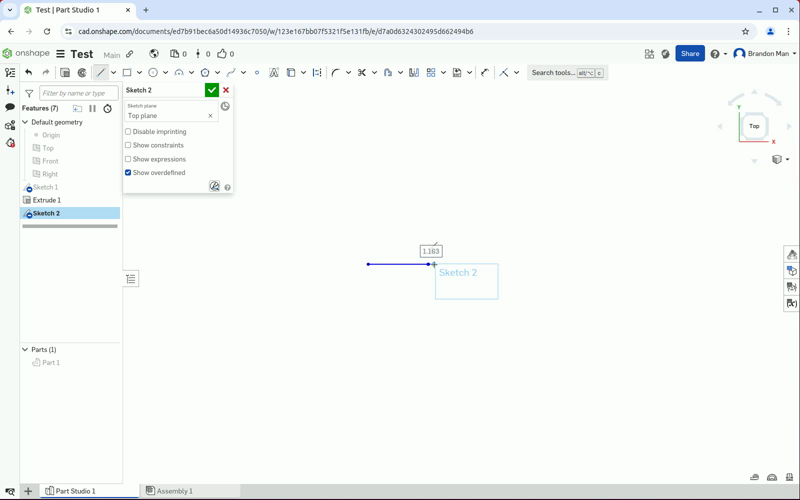
key_down(shift)
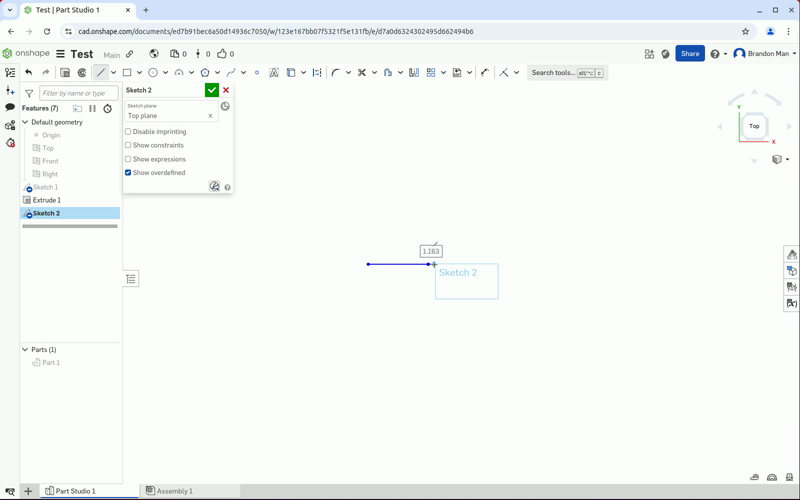
mouse_move(464, 264)
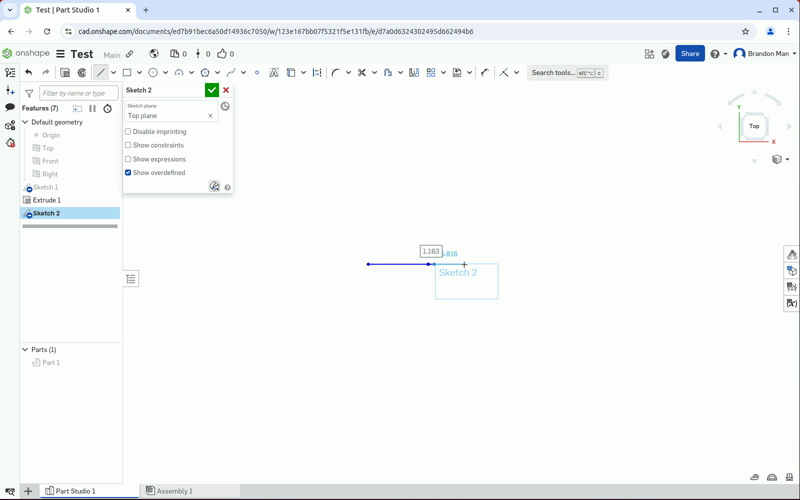
mouse_move(434, 258)
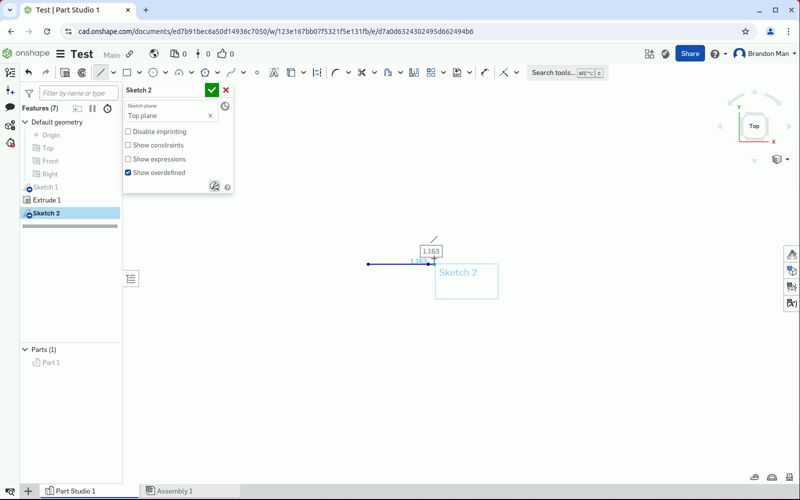
scroll(6)
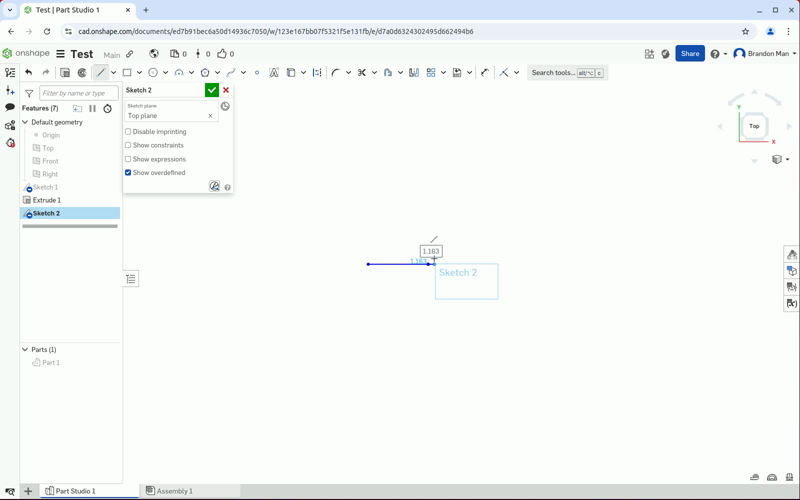
scroll(6)
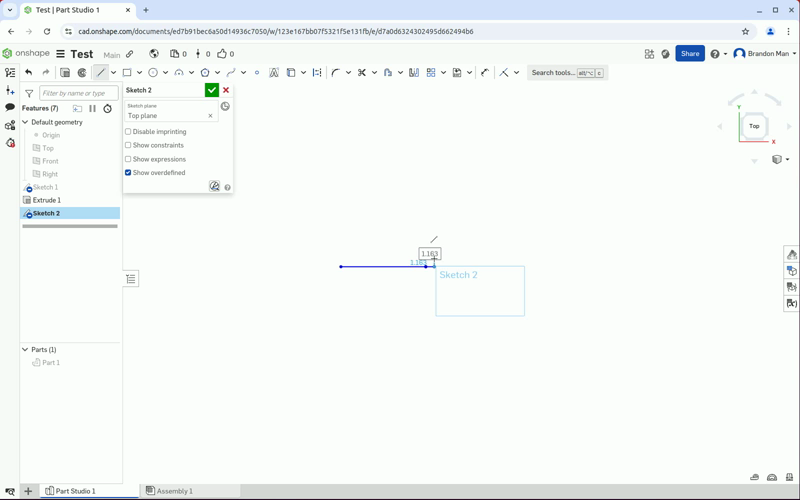
scroll(6)
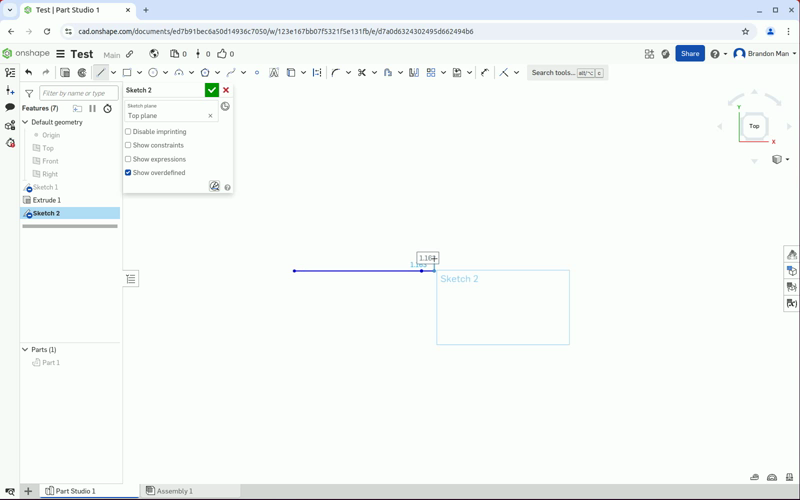
scroll(6)
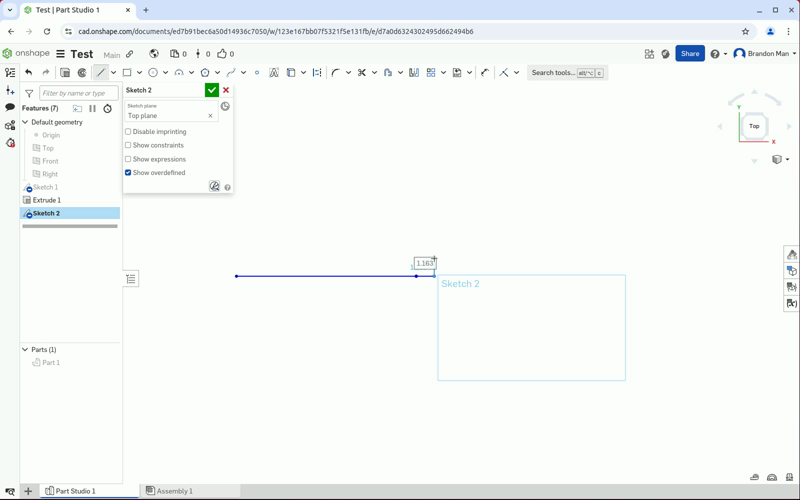
scroll(6)
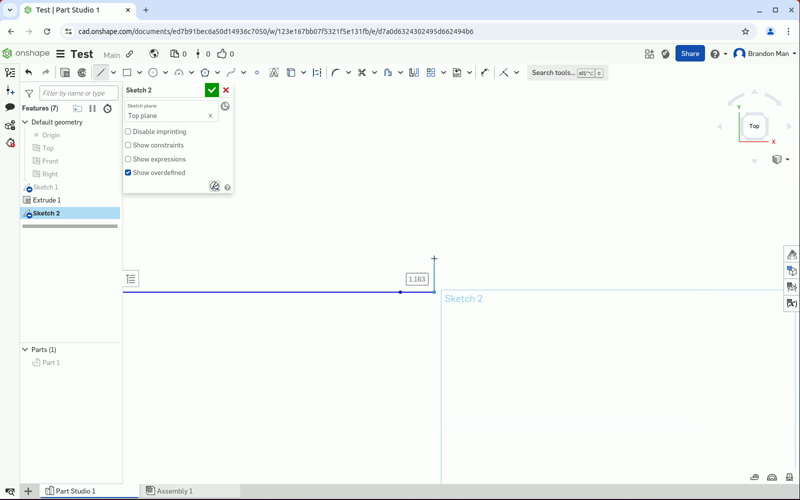
scroll(6)
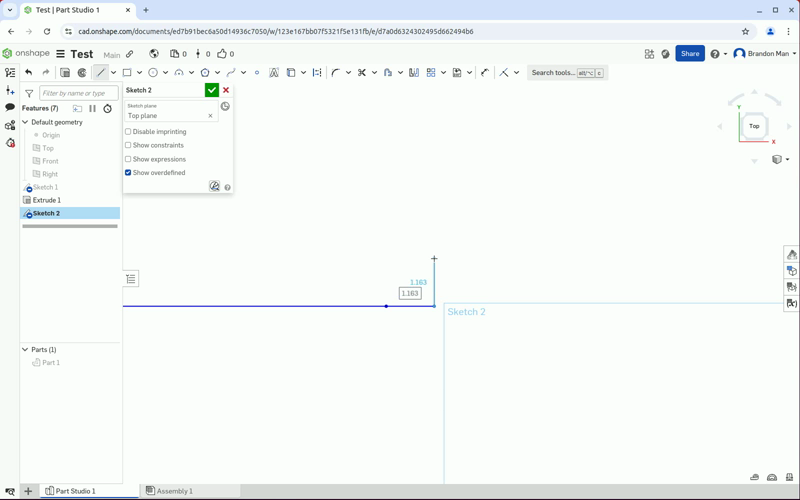
scroll(6)
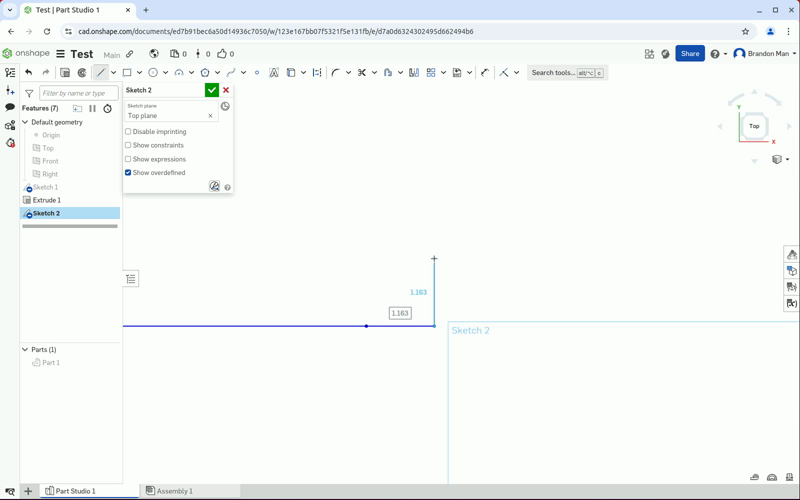
click(434, 258)
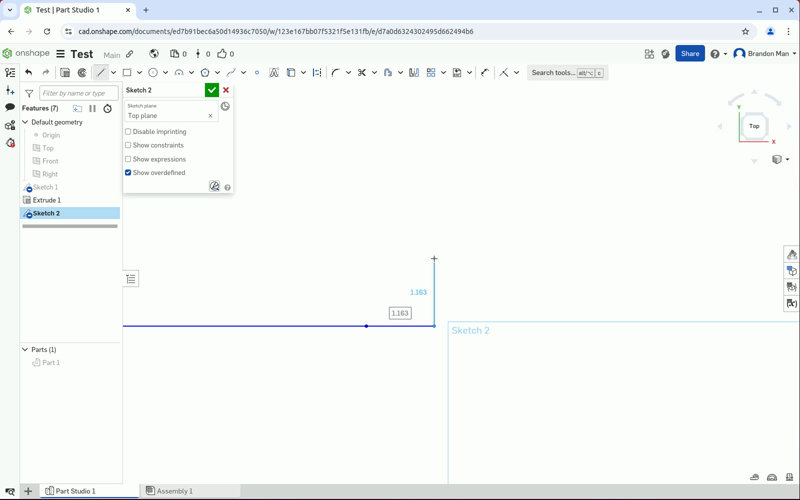
scroll(-6)
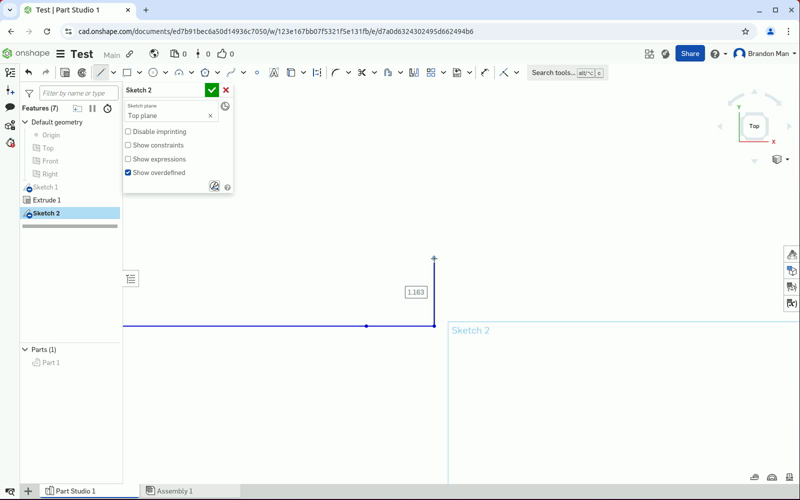
scroll(-6)
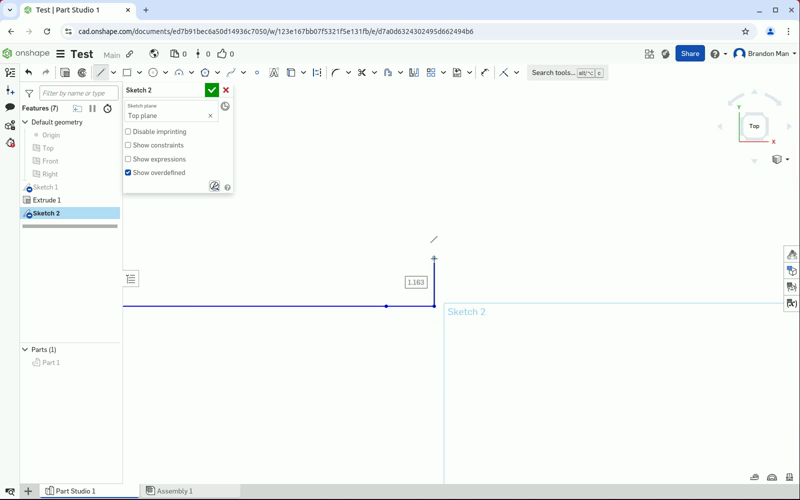
scroll(-6)
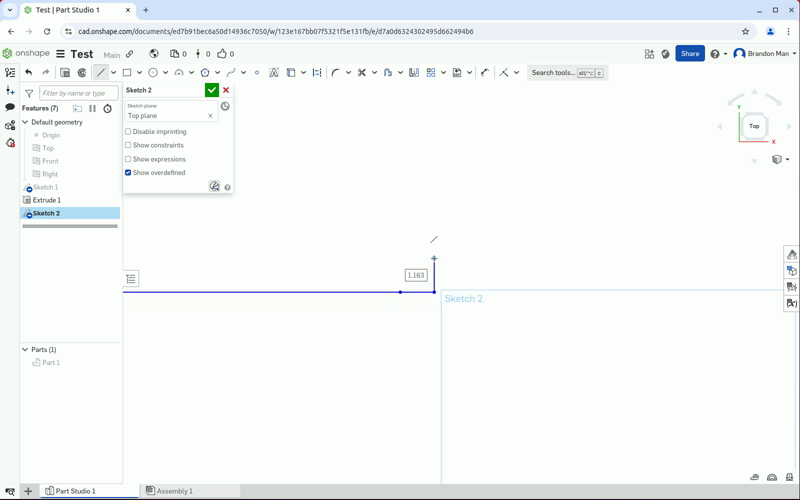
scroll(-6)
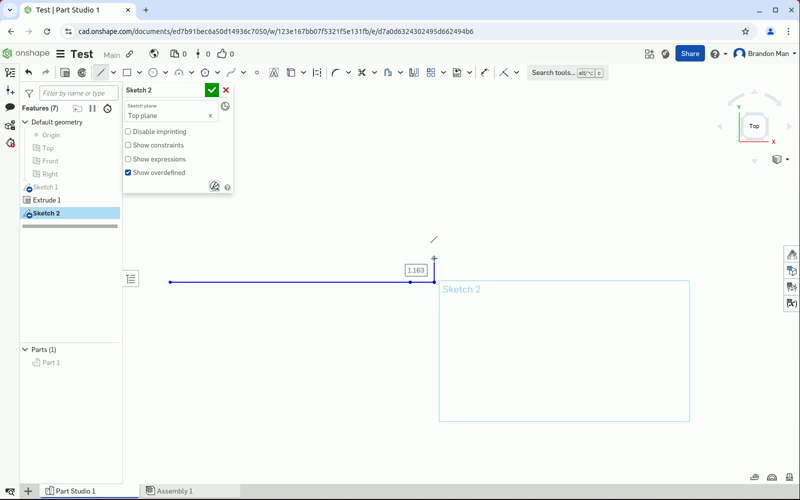
scroll(-6)
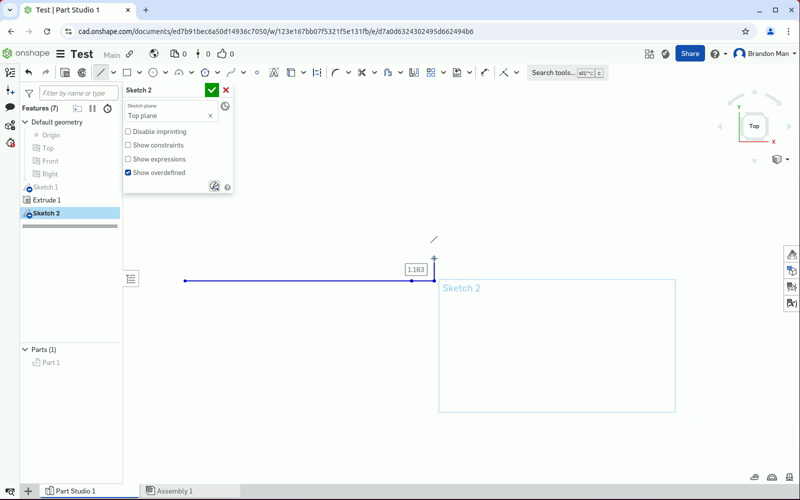
scroll(-6)
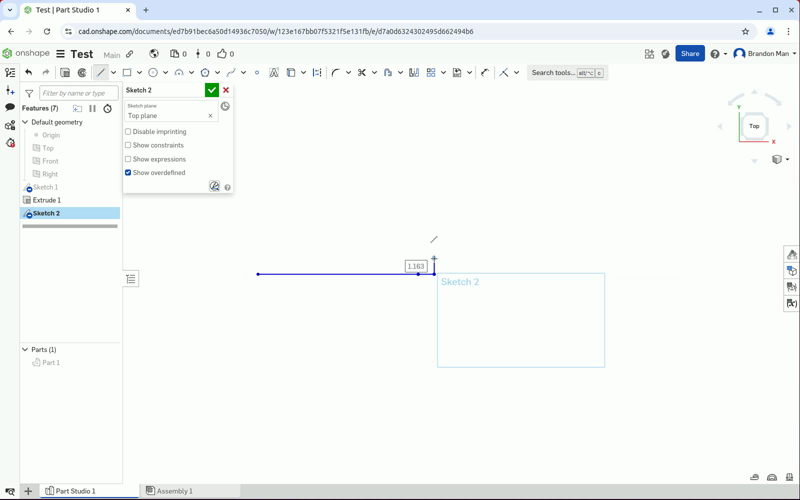
scroll(-6)
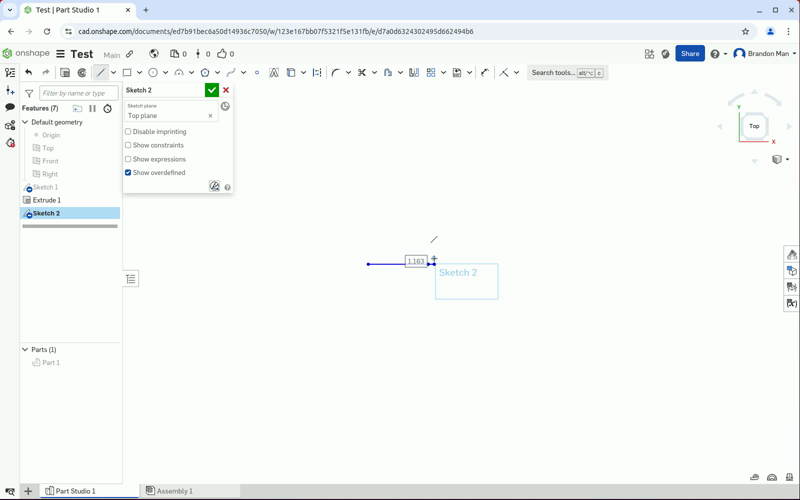
key_up(shift)
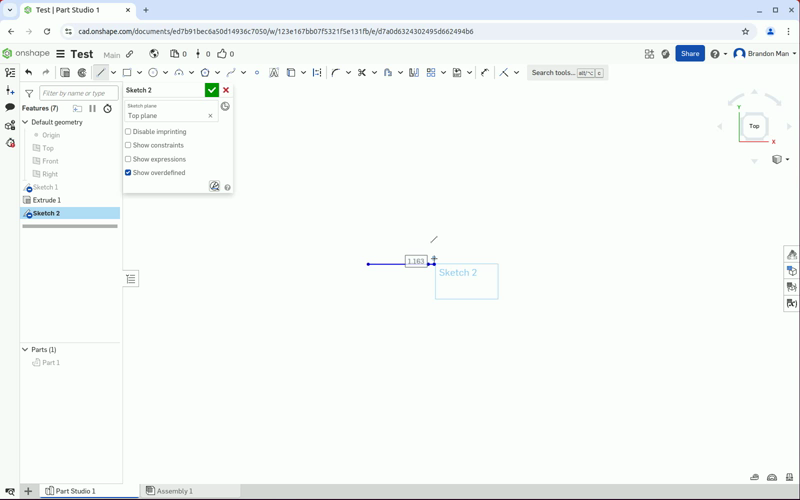
key_down(shift)
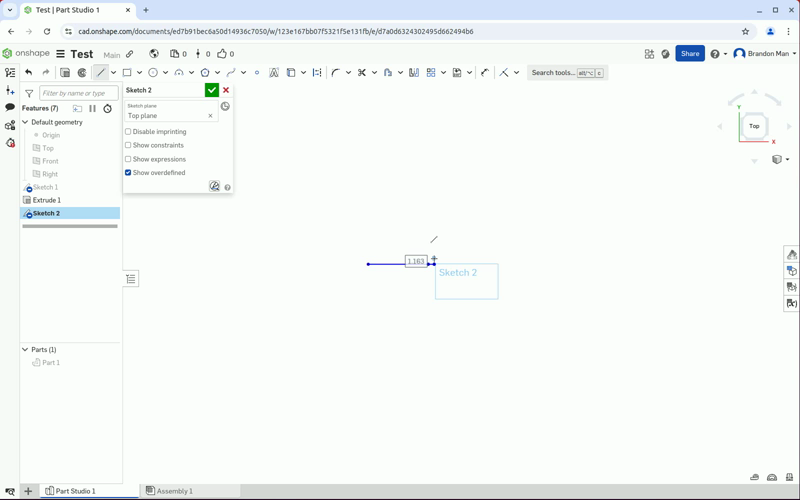
mouse_move(368, 258)
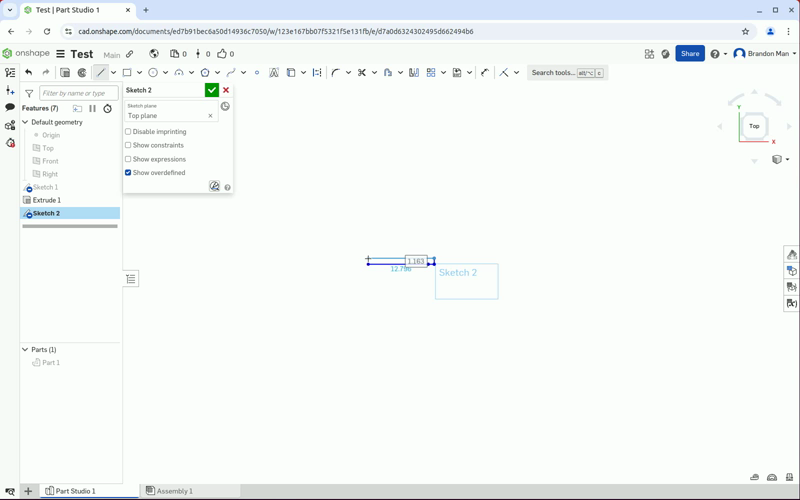
click(368, 258)
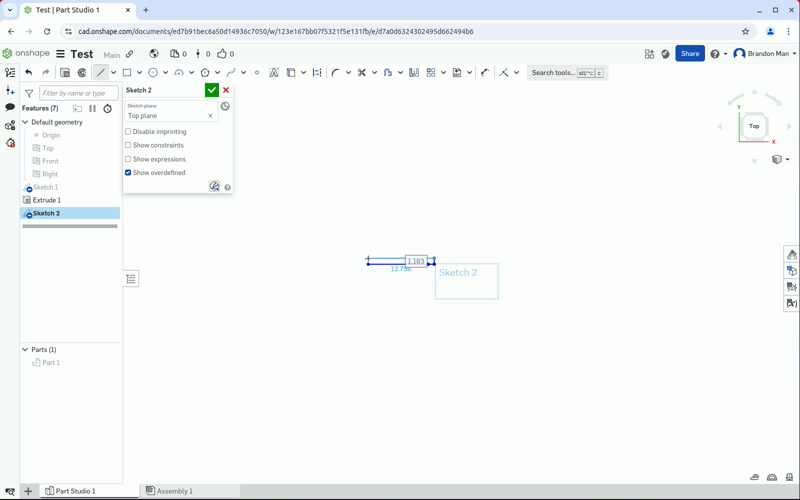
key_up(shift)
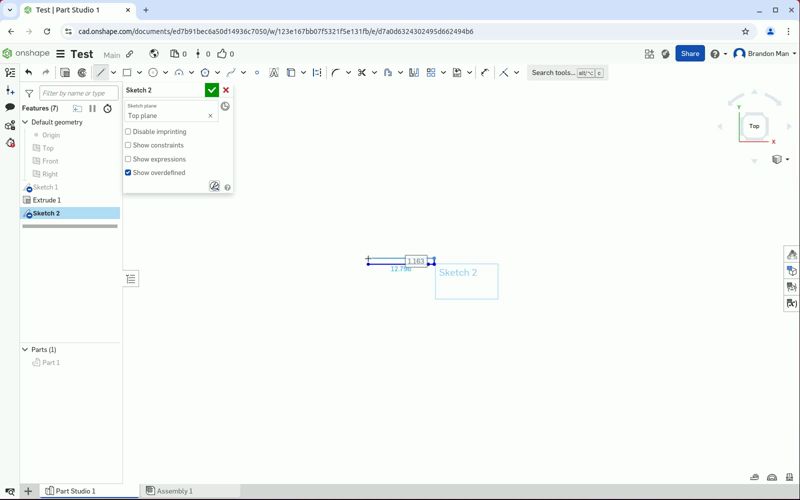
mouse_move(398, 258)
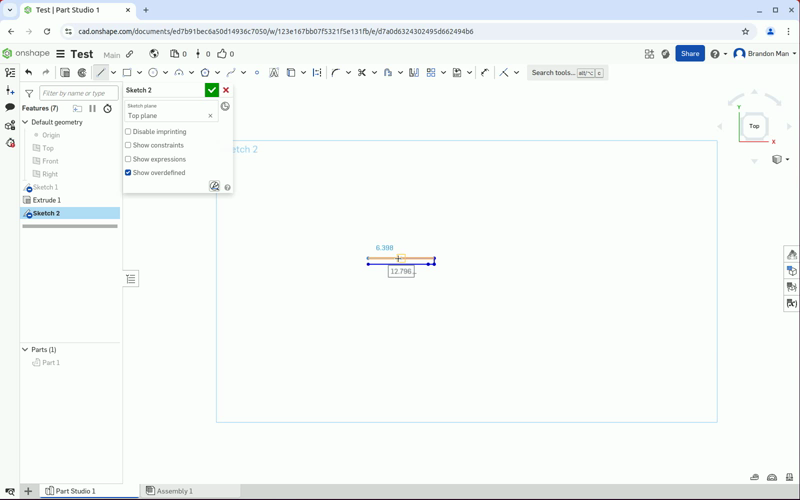
key_down(shift)
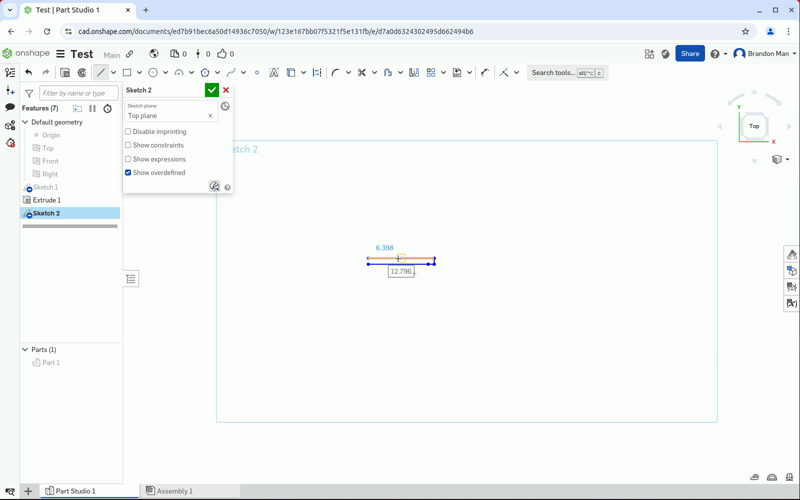
mouse_move(368, 264)
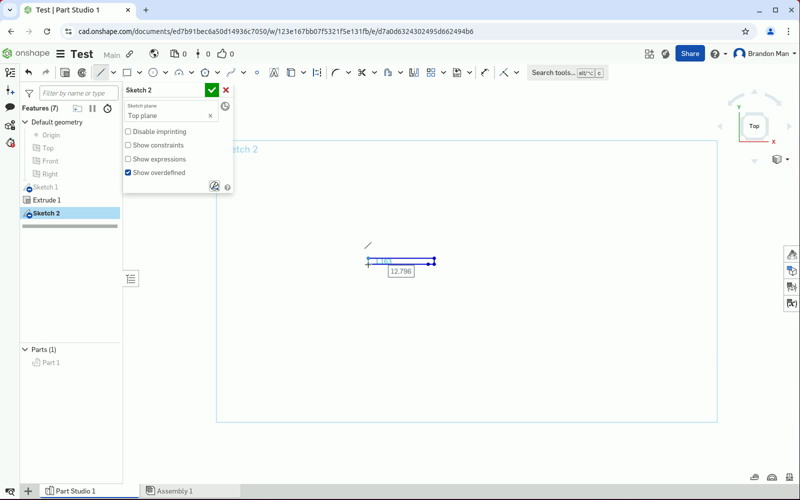
scroll(6)
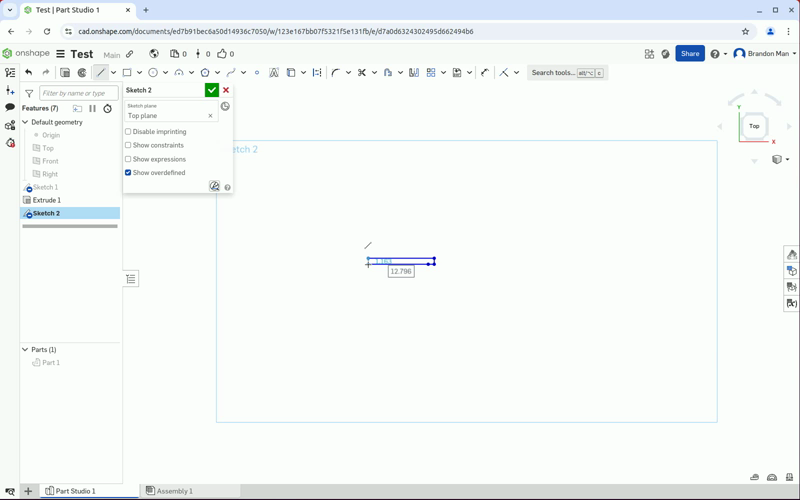
scroll(6)
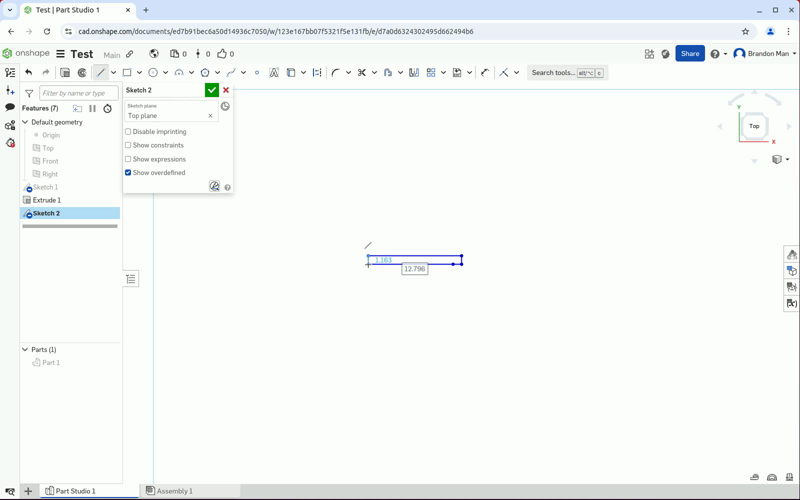
scroll(6)
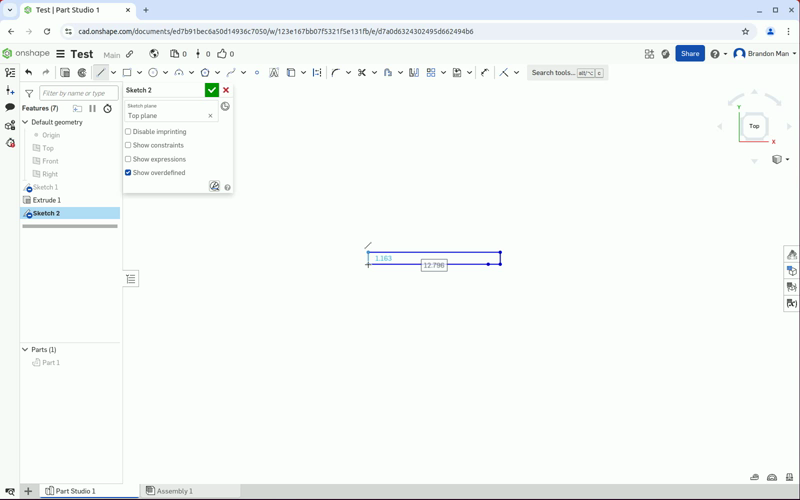
scroll(6)
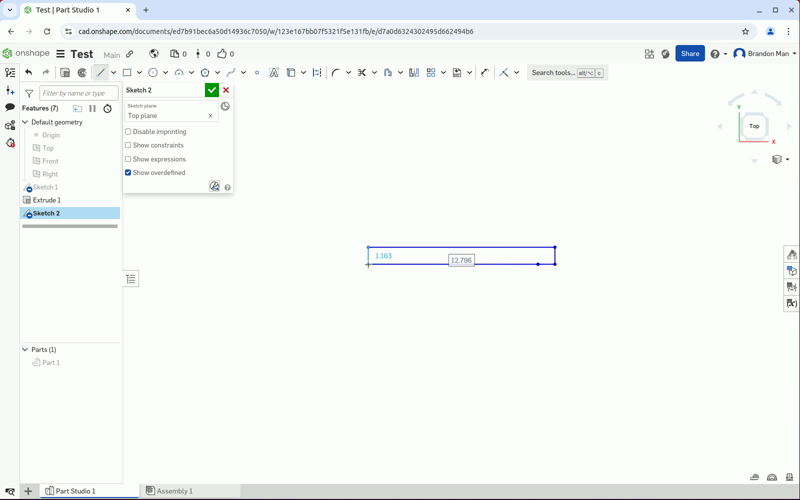
scroll(6)
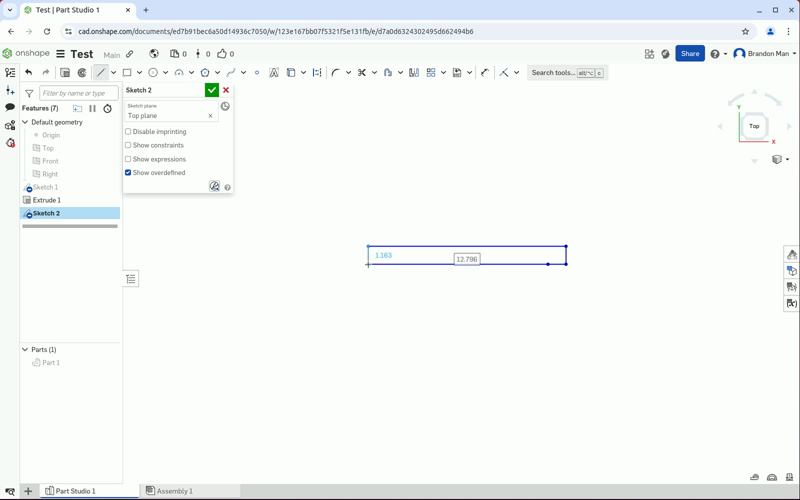
scroll(6)
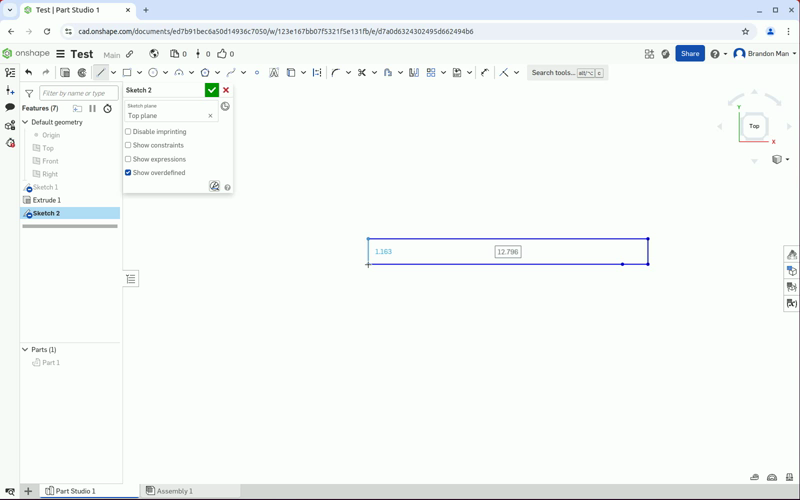
scroll(6)
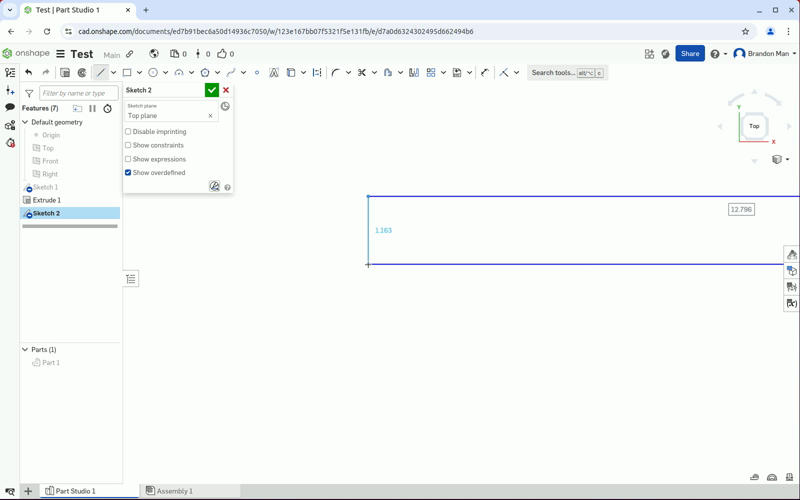
key_up(shift)
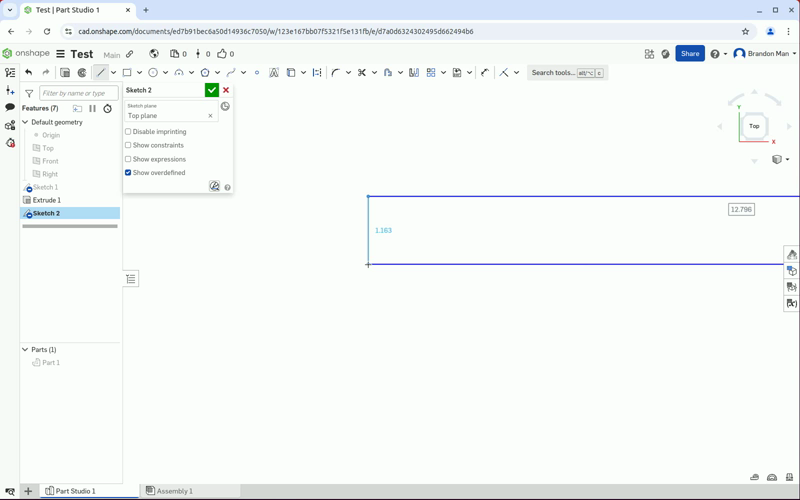
click(368, 264)
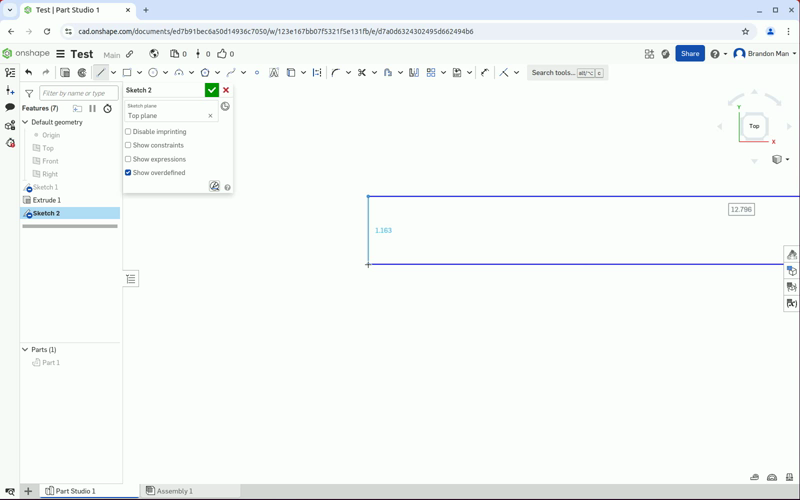
scroll(-6)
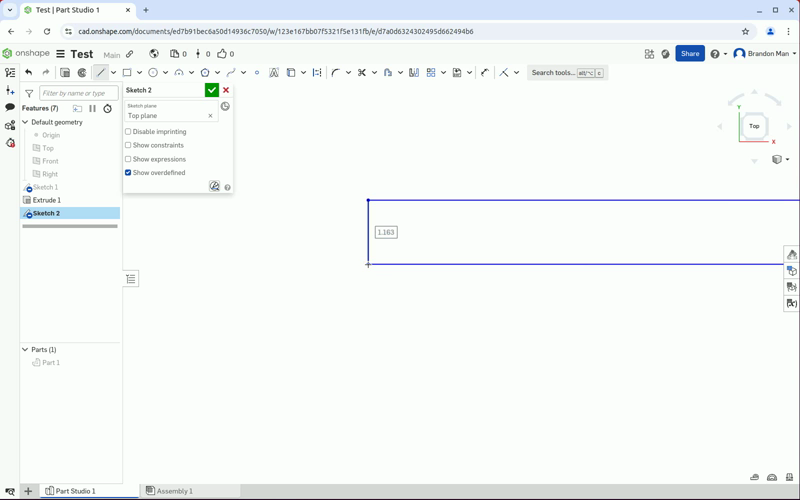
scroll(-6)
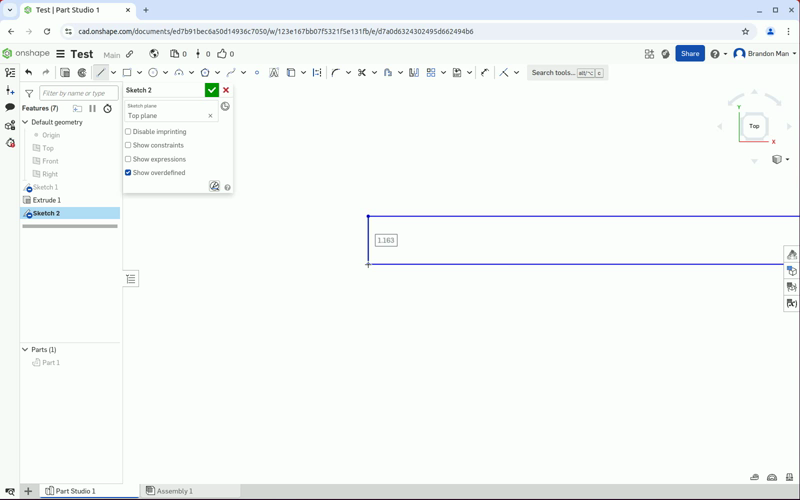
scroll(-6)
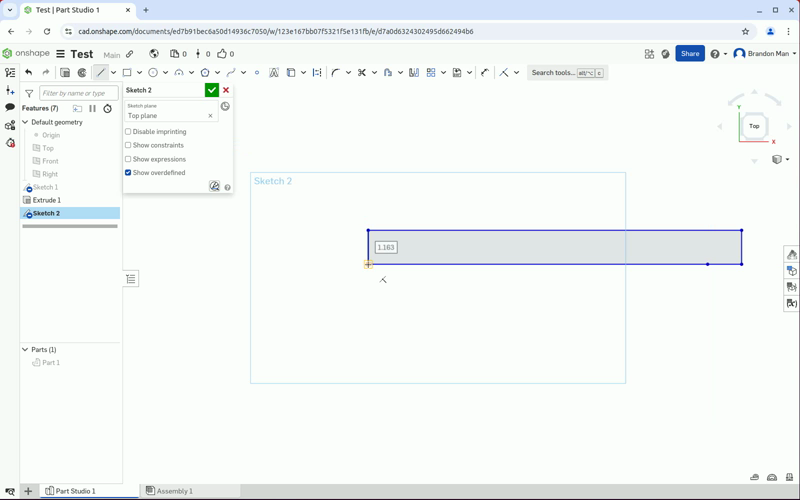
scroll(-6)
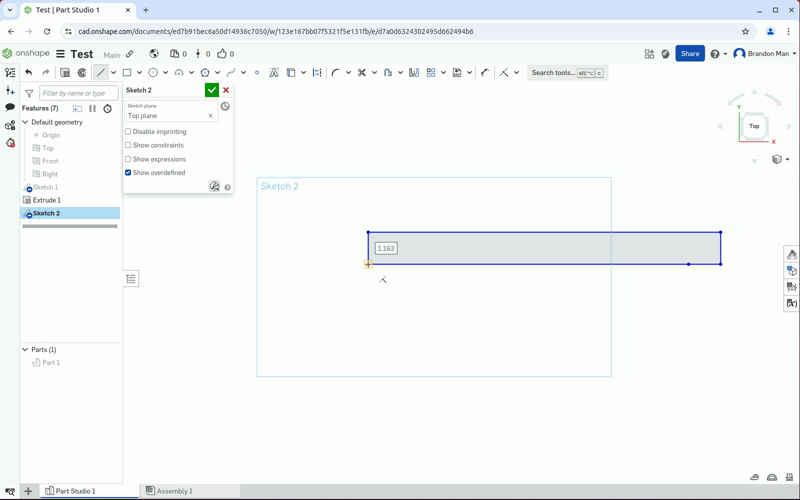
scroll(-6)
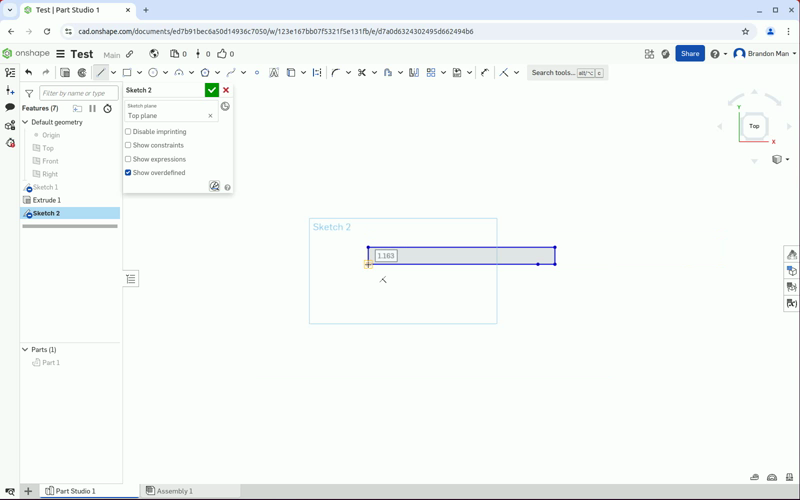
scroll(-6)
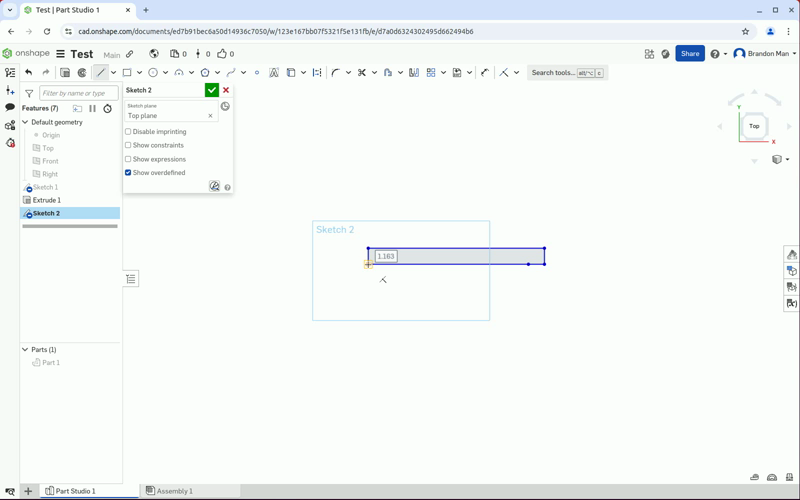
scroll(-6)
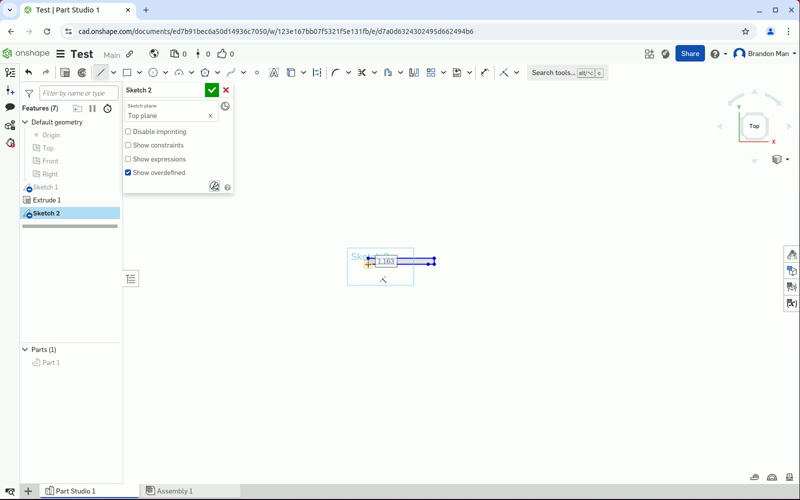
key(esc)
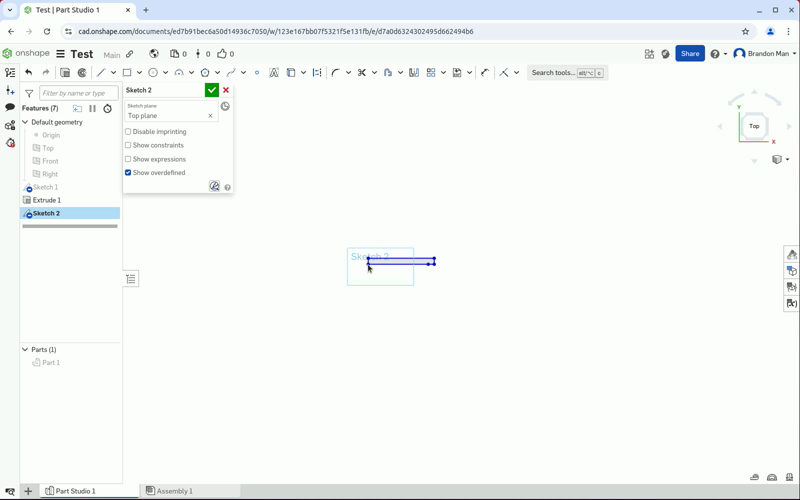
mouse_move(374, 259)
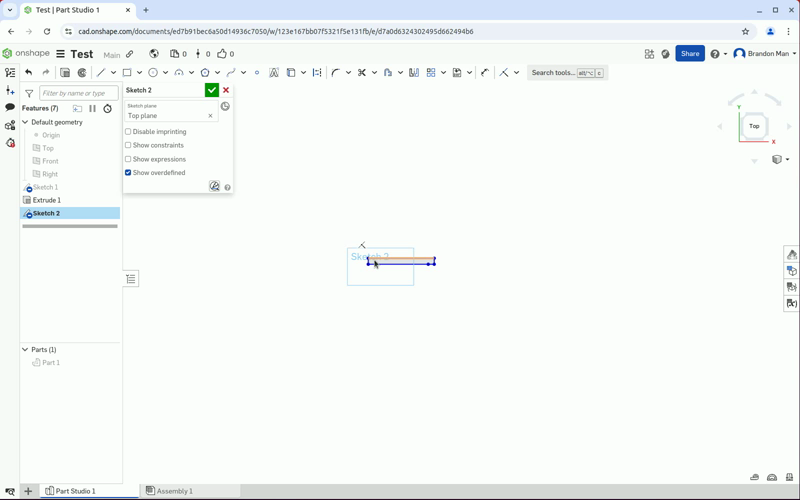
scroll(6)
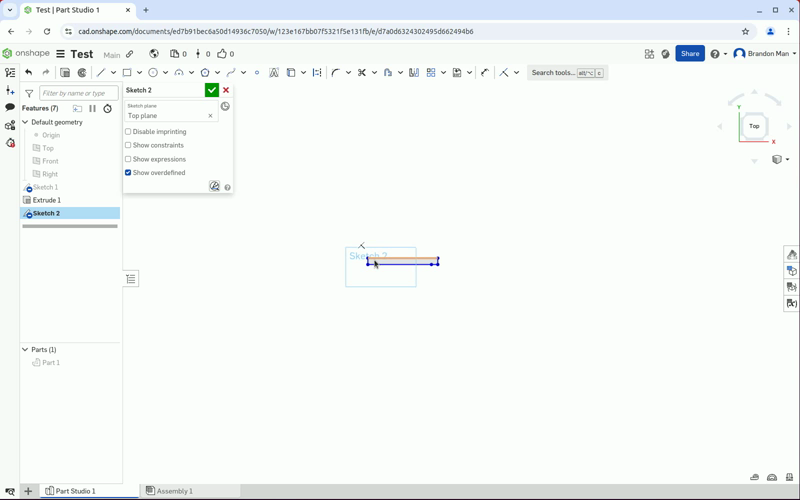
scroll(6)
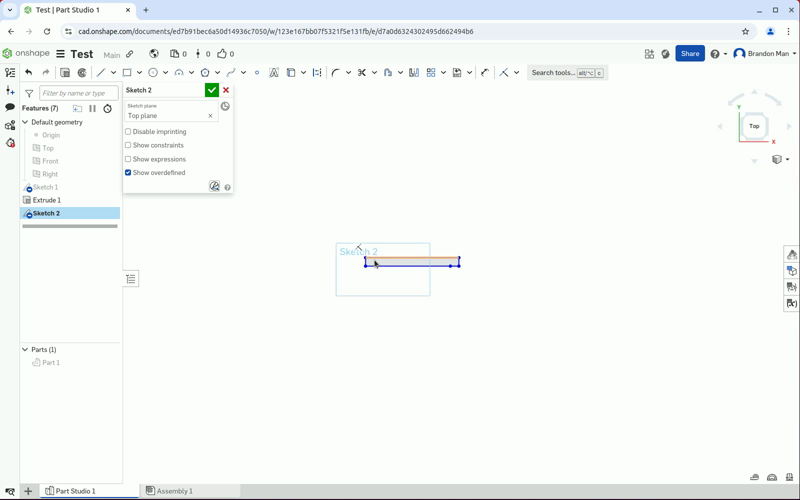
scroll(6)
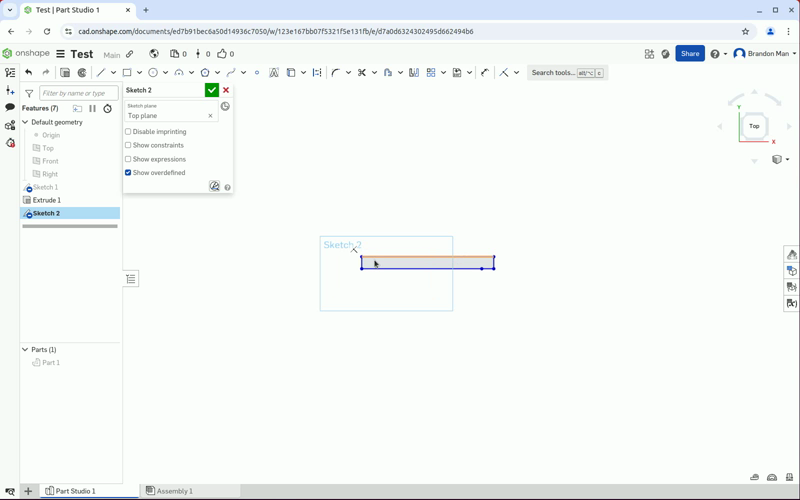
scroll(6)
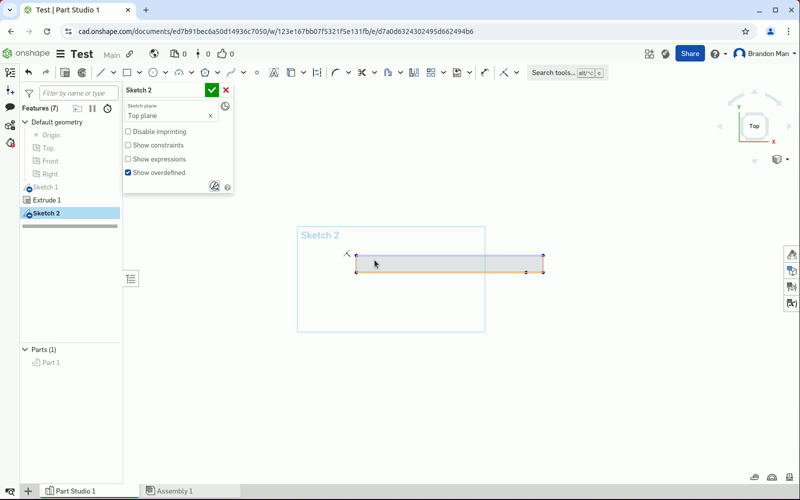
scroll(6)
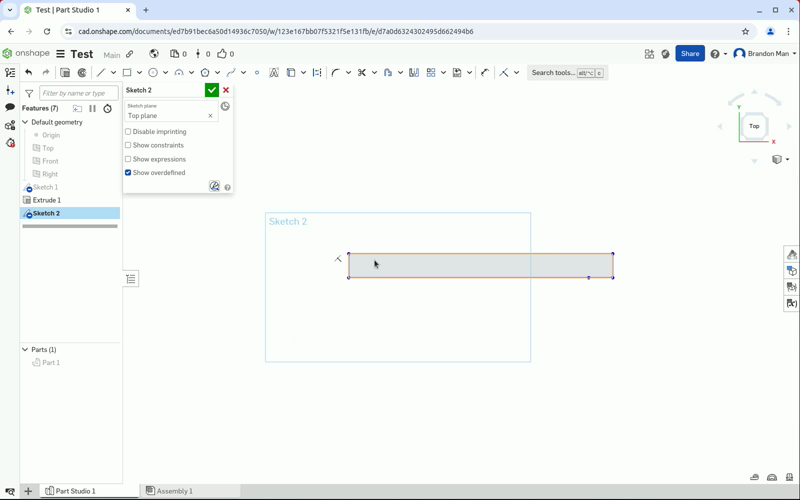
scroll(6)
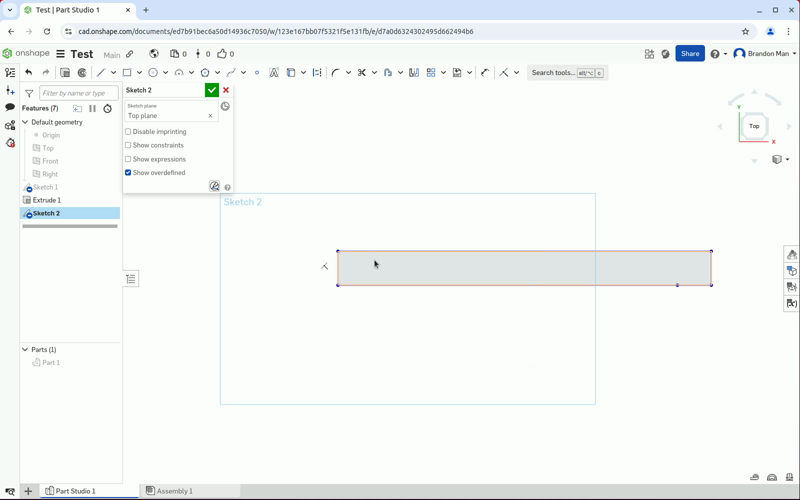
scroll(6)
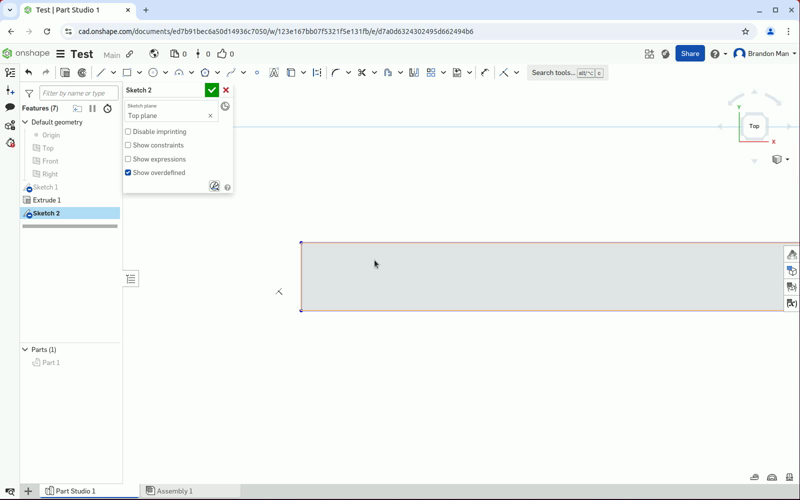
click(374, 259)
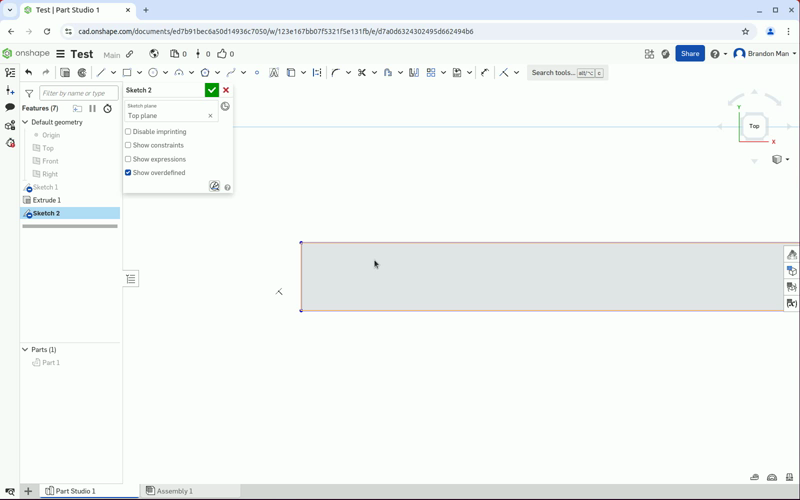
scroll(-6)
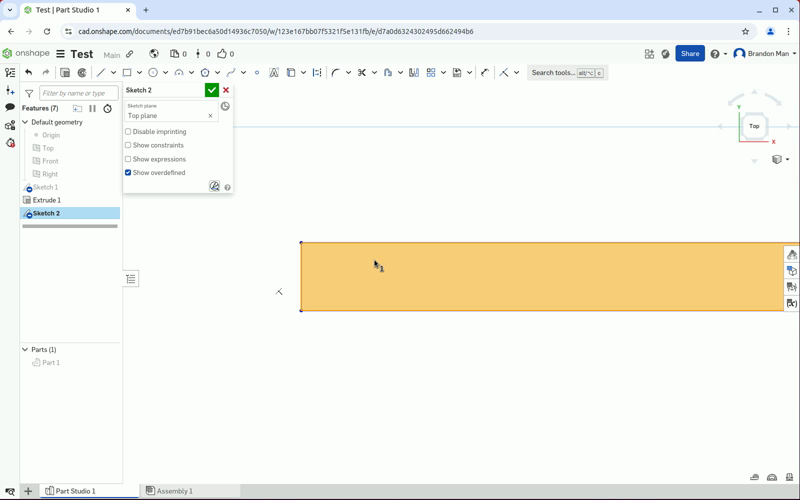
scroll(-6)
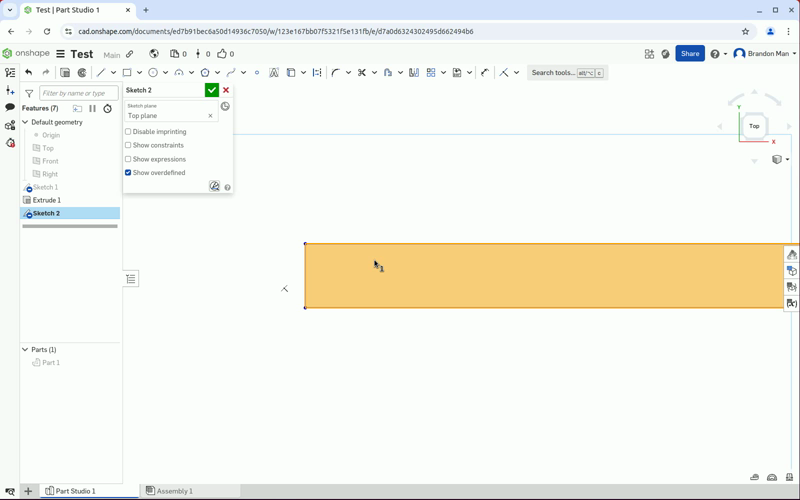
scroll(-6)
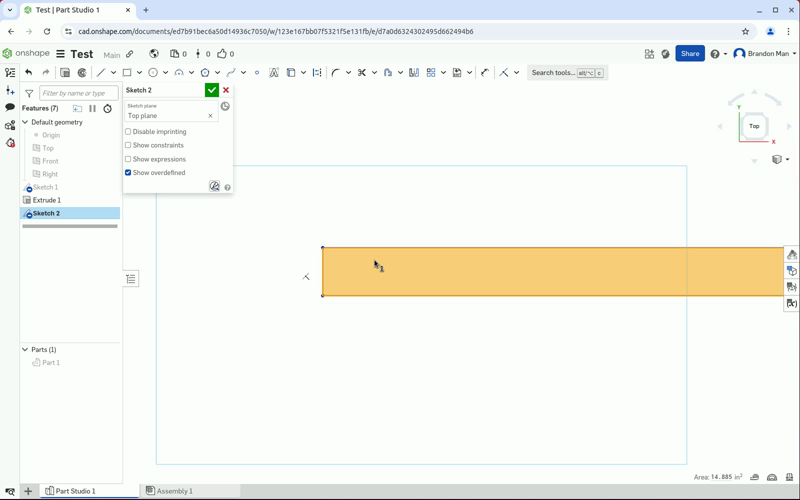
scroll(-6)
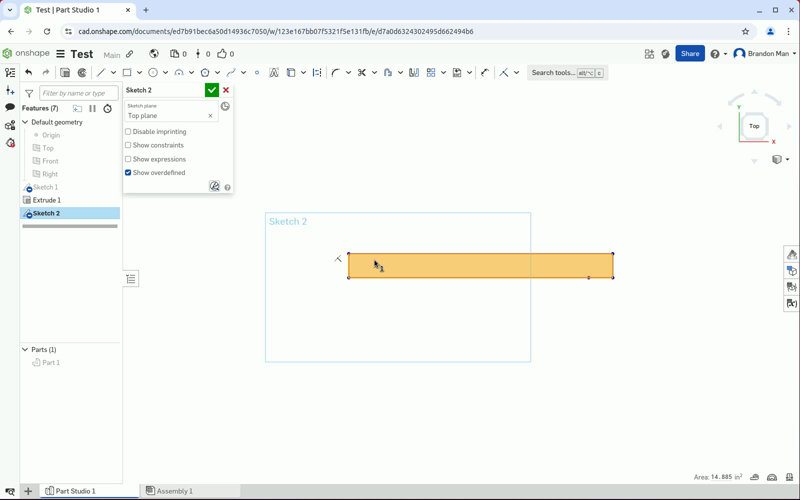
scroll(-6)
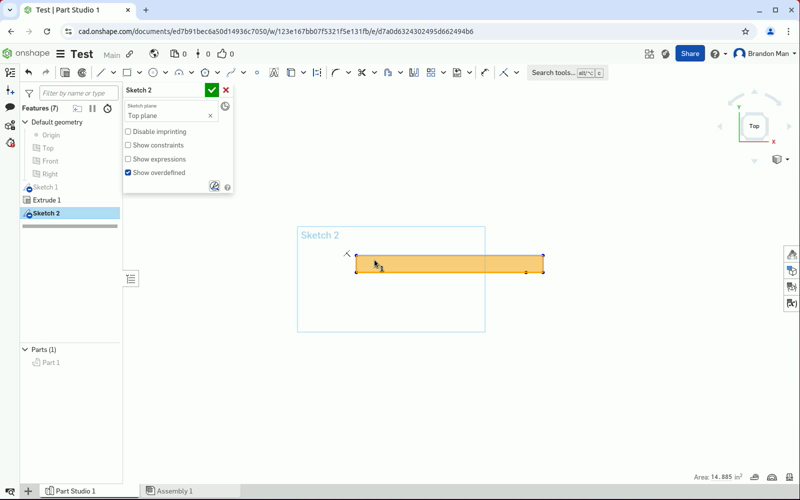
scroll(-6)
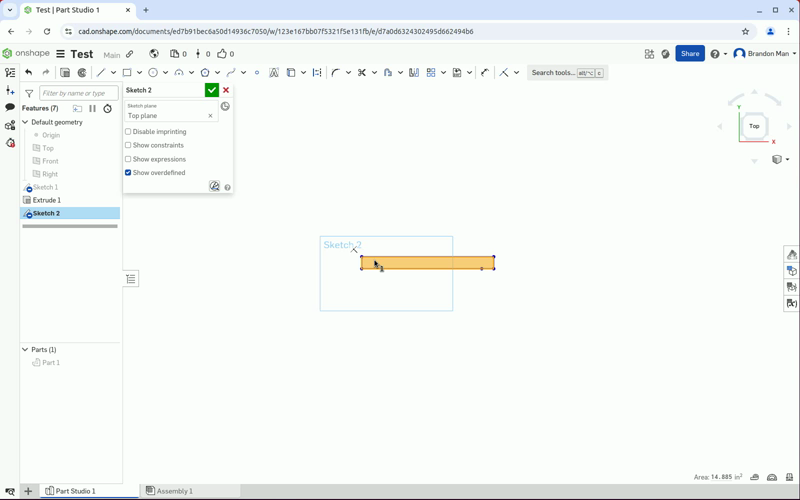
scroll(-6)
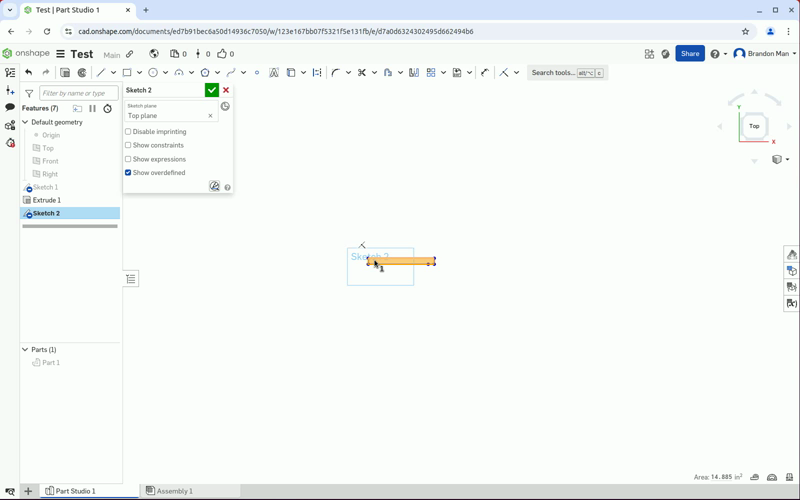
mouse_move(73, 352)
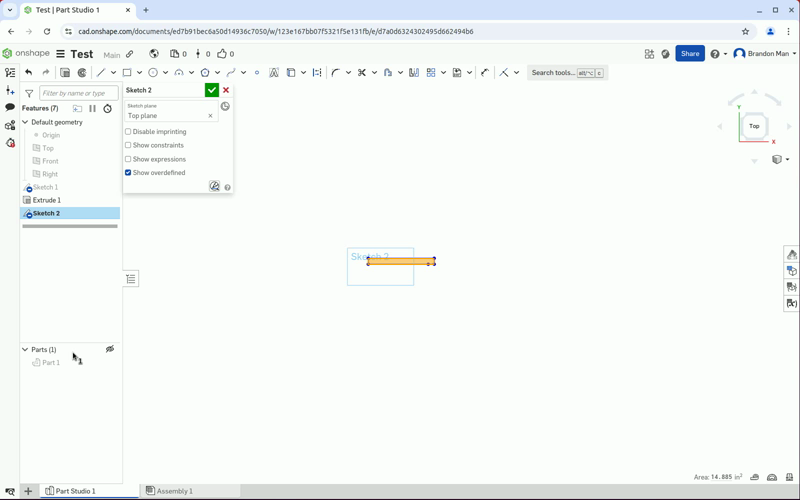
key(shift+y)
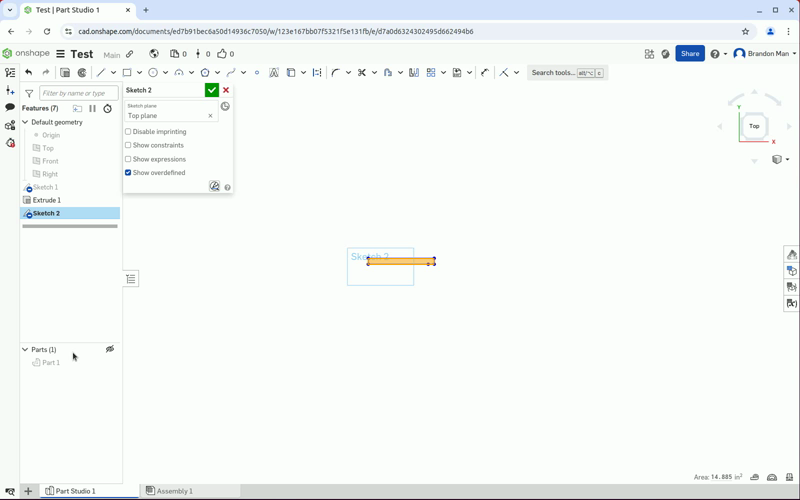
key(shift+e)
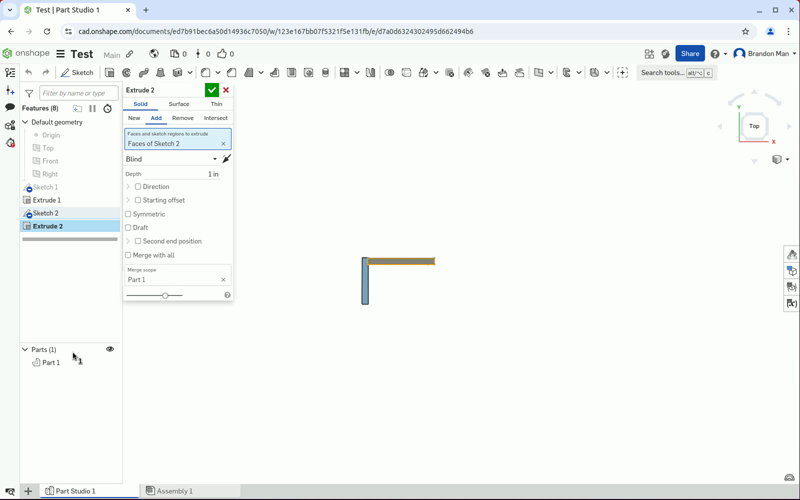
mouse_move(143, 106)
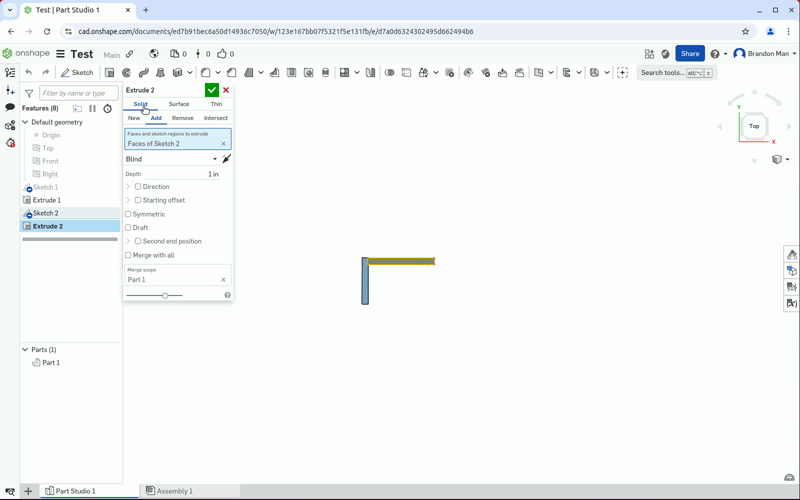
click(143, 106)
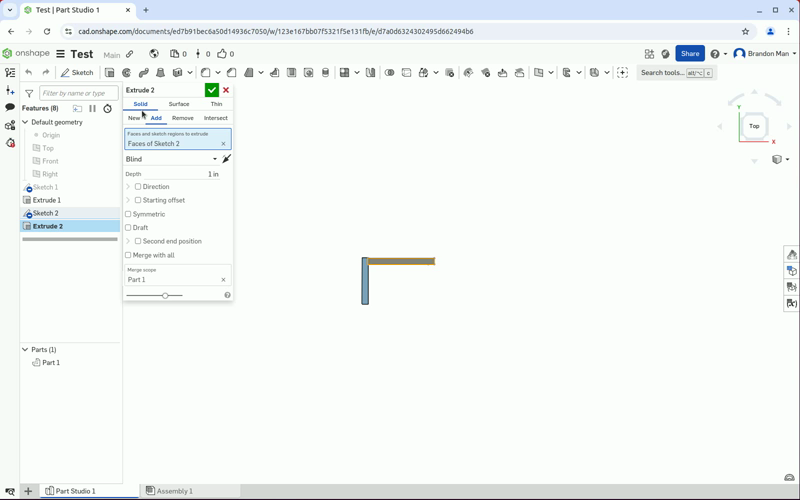
mouse_move(137, 120)
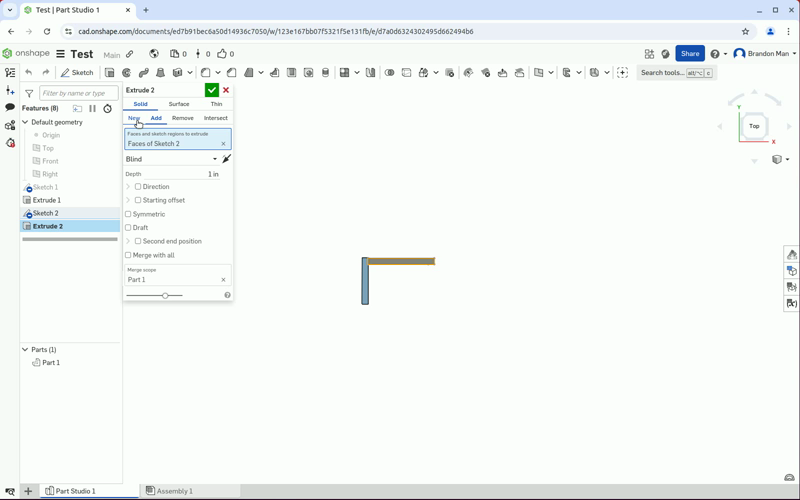
click(137, 120)
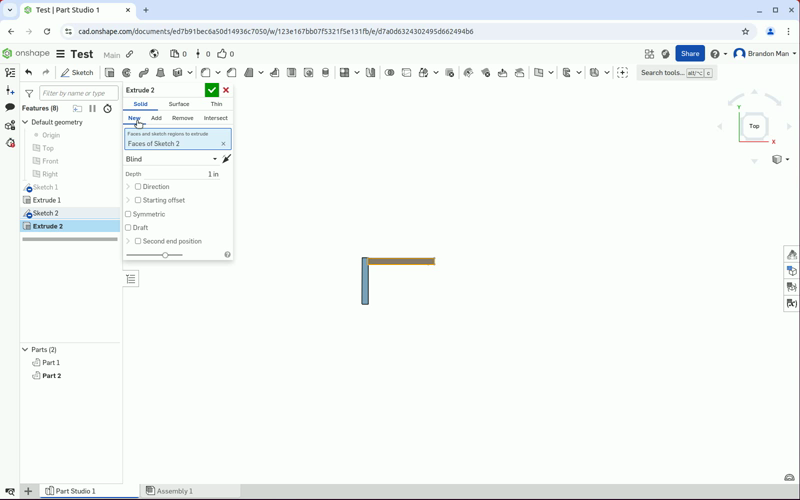
key(tab, 4)
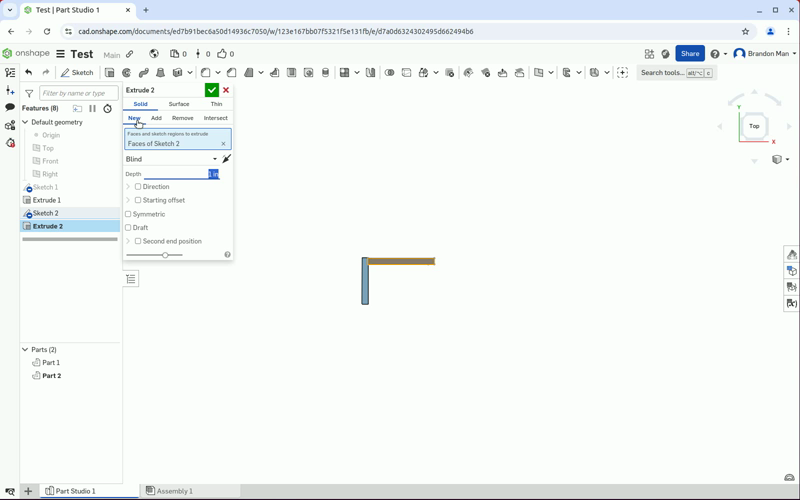
text(23.108)
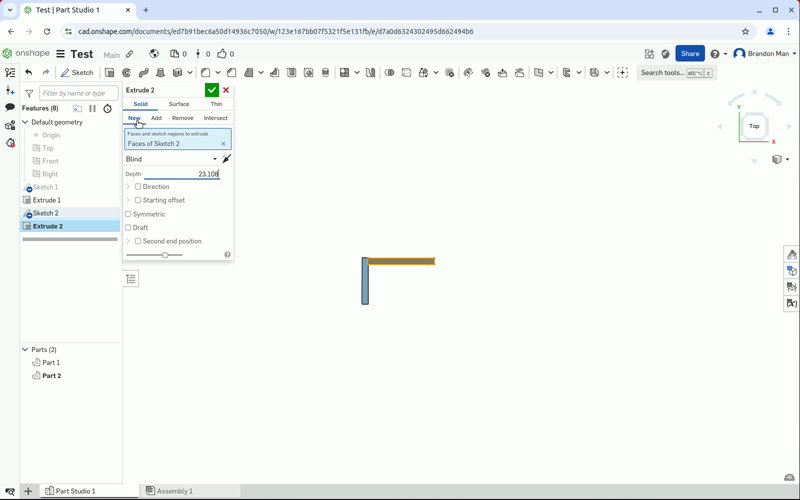
key(enter)
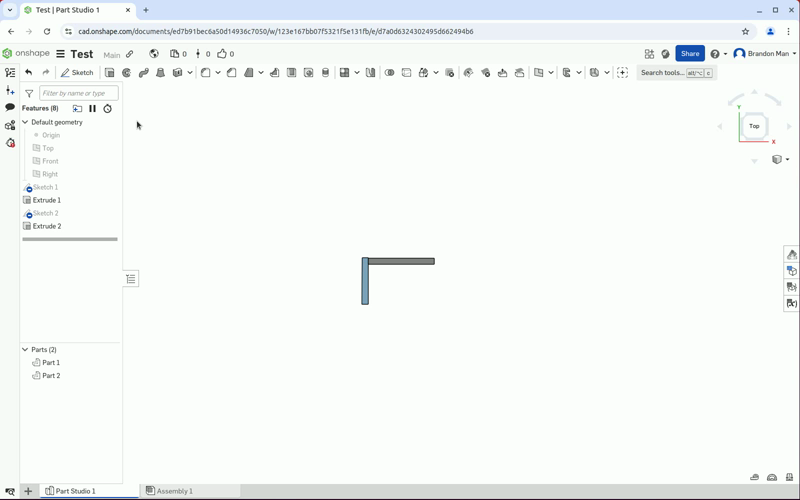
key(shift+h)
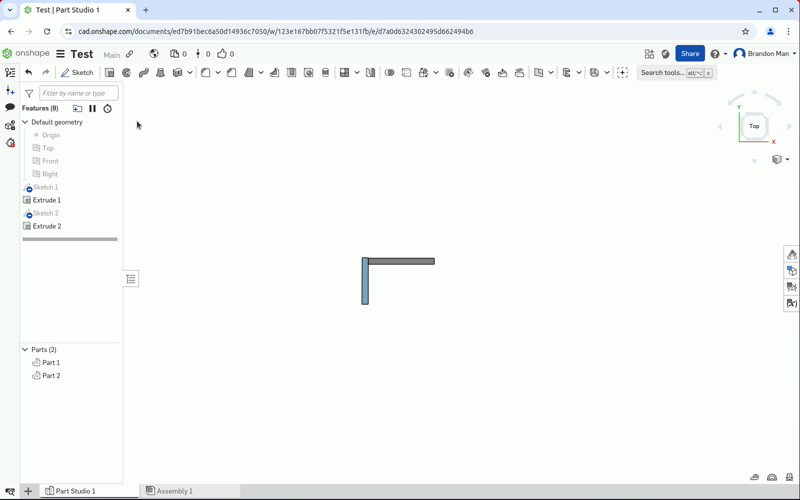
key(shift+h)
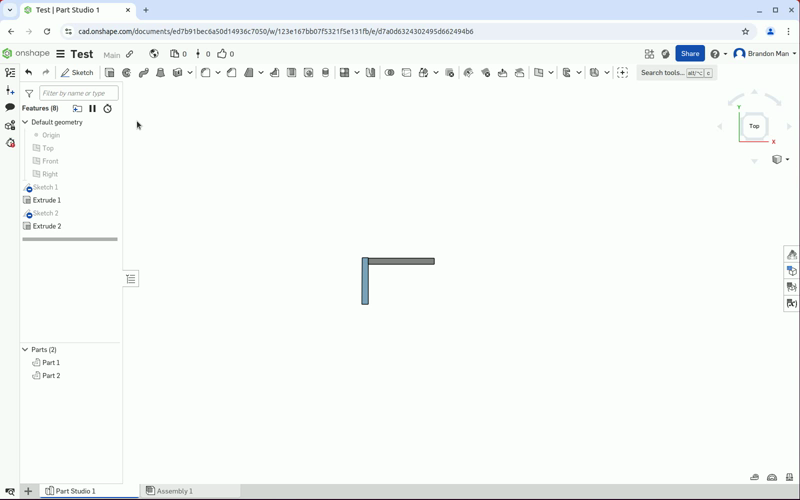
mouse_move(73, 189)
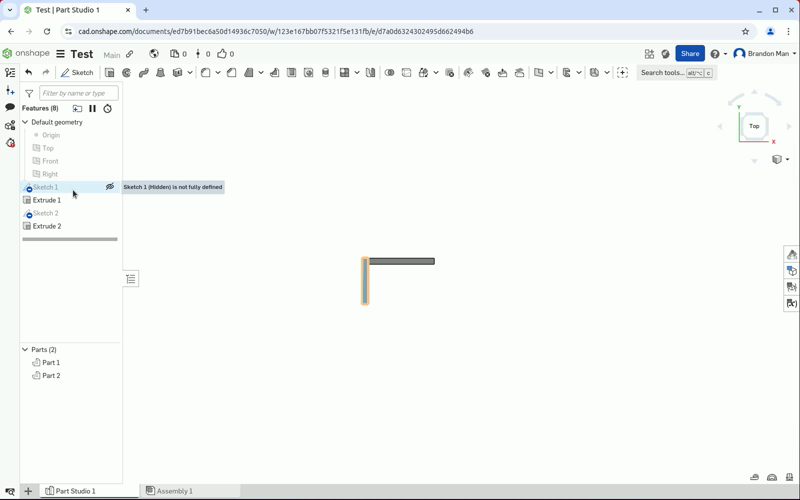
click(73, 189)
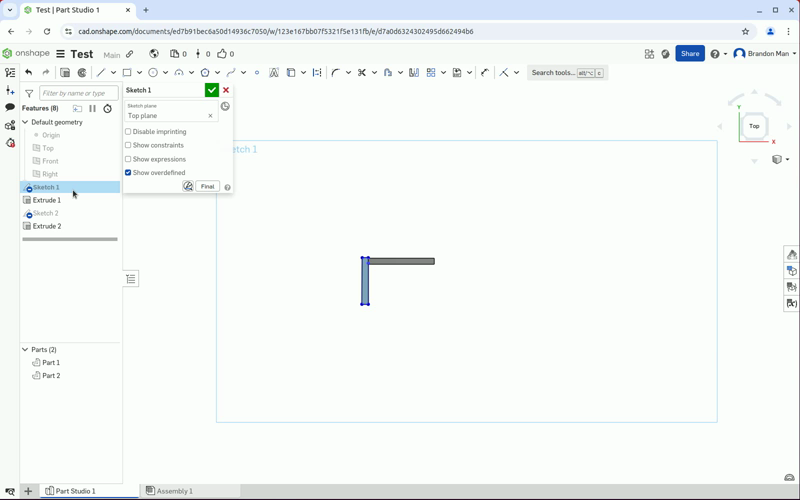
mouse_move(229, 92)
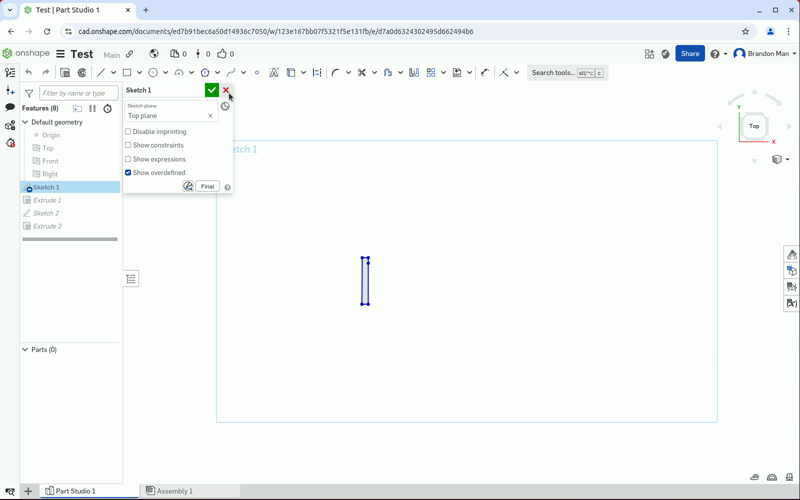
click(229, 92)
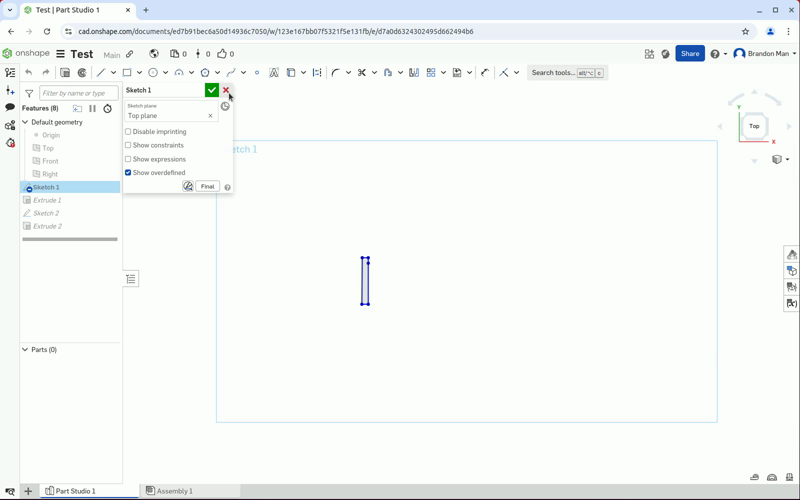
key(shift+s)
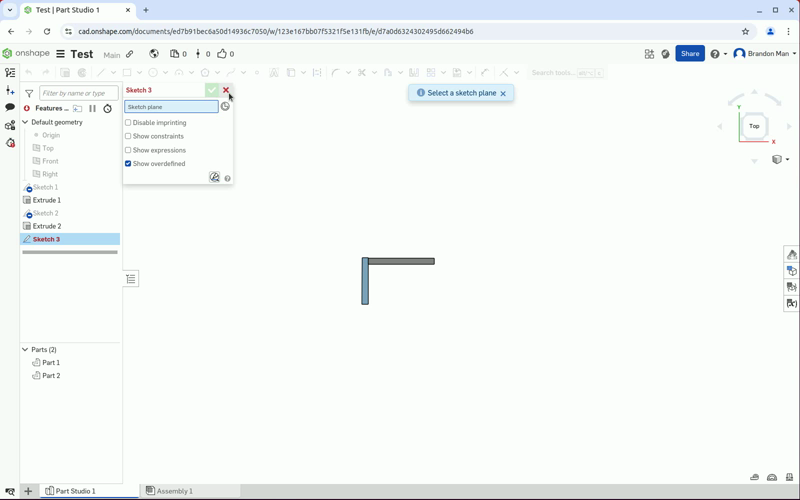
mouse_move(73, 150)
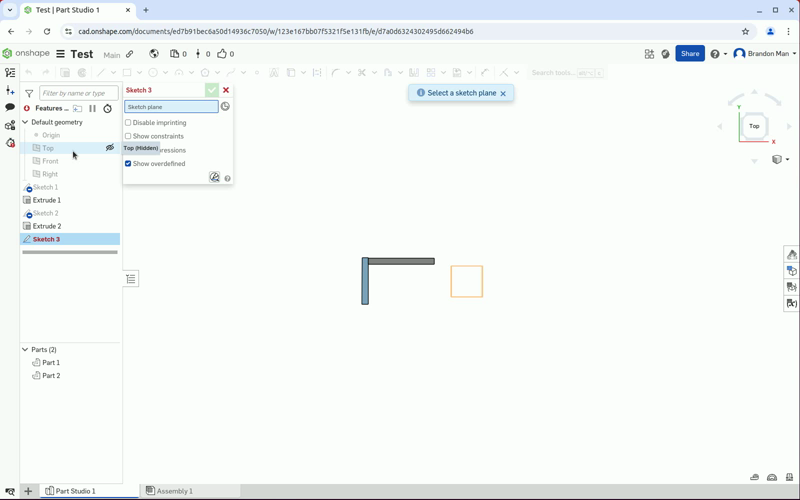
click(73, 150)
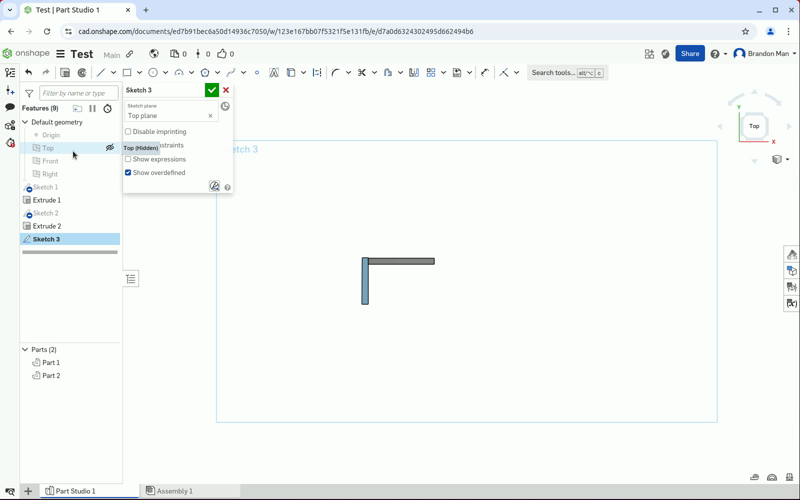
mouse_move(73, 352)
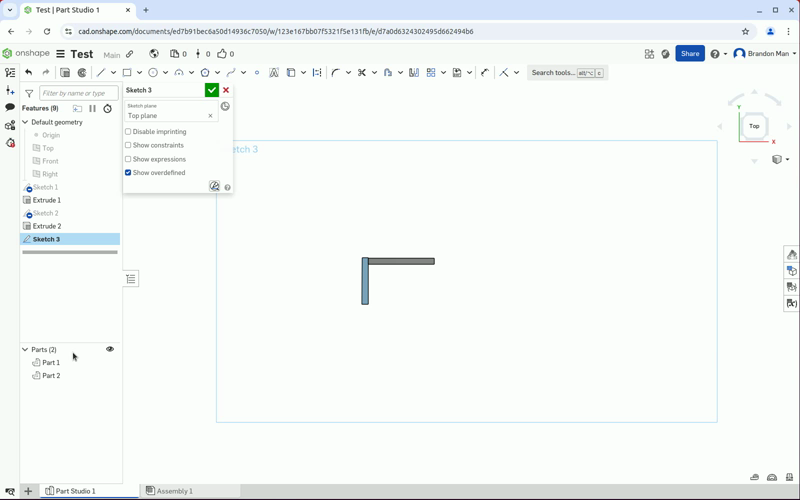
key(y)
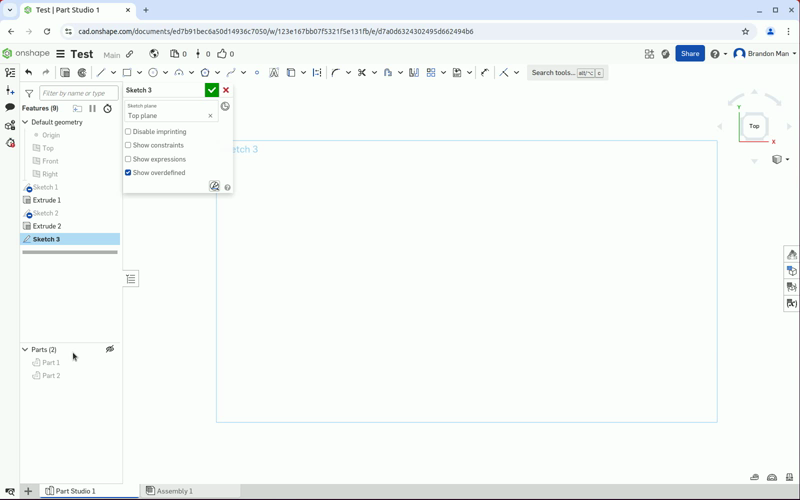
key(l)
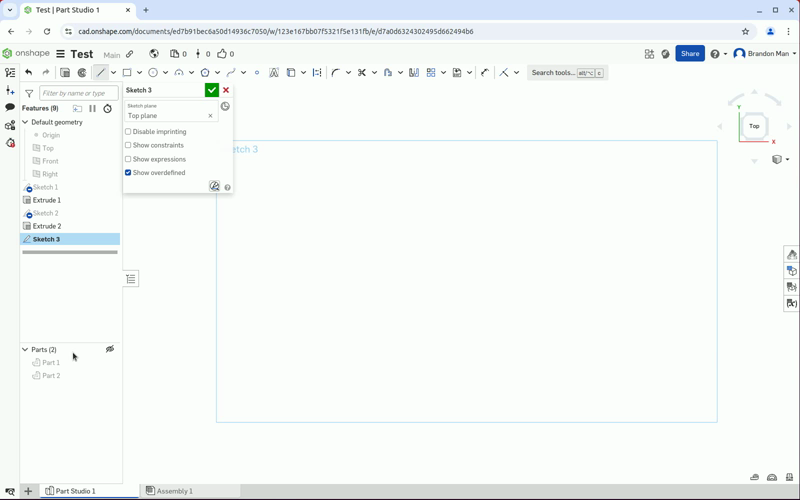
key_down(shift)
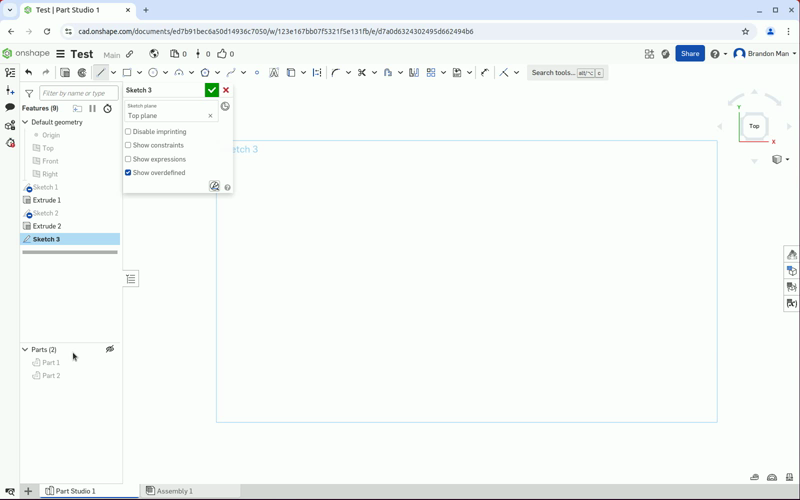
mouse_move(427, 279)
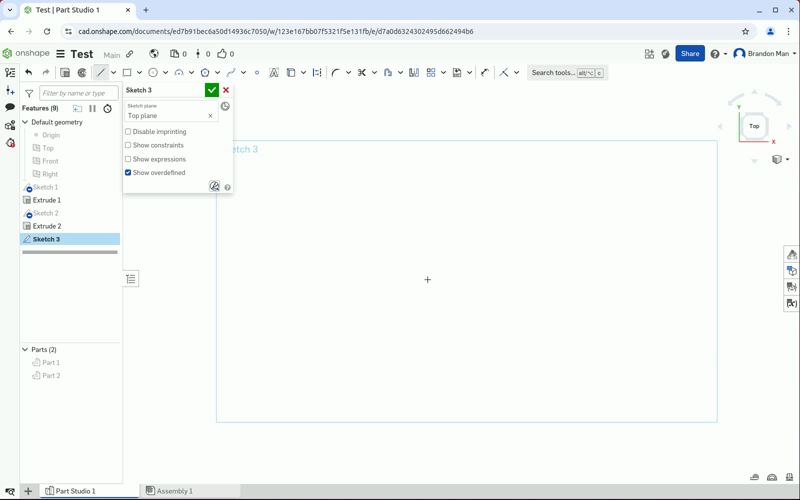
click(427, 279)
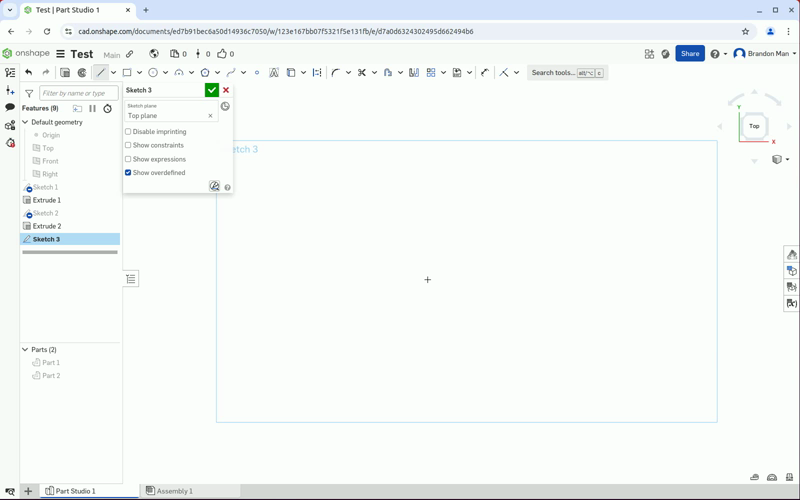
key_up(shift)
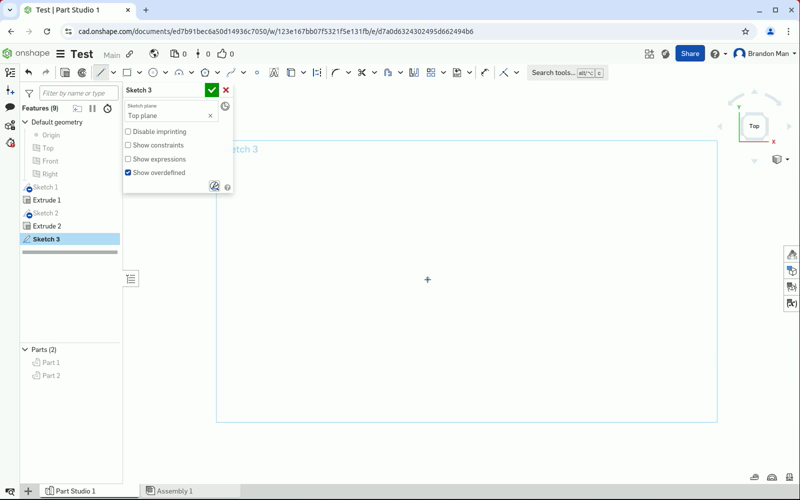
key_down(shift)
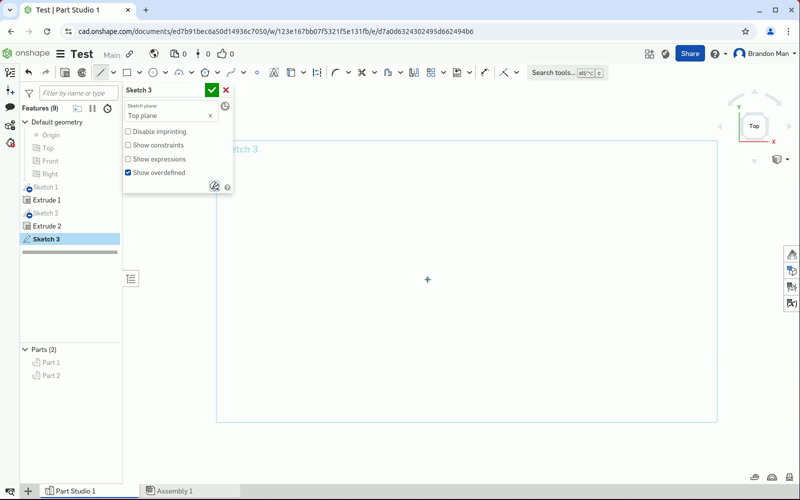
mouse_move(457, 279)
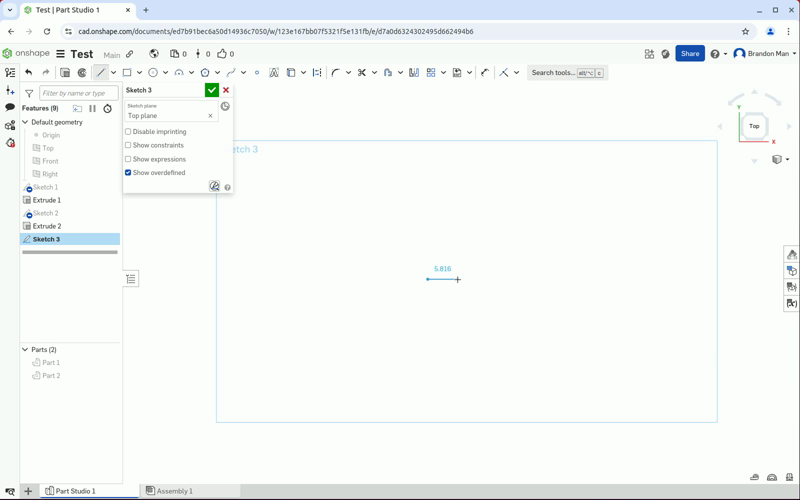
mouse_move(434, 279)
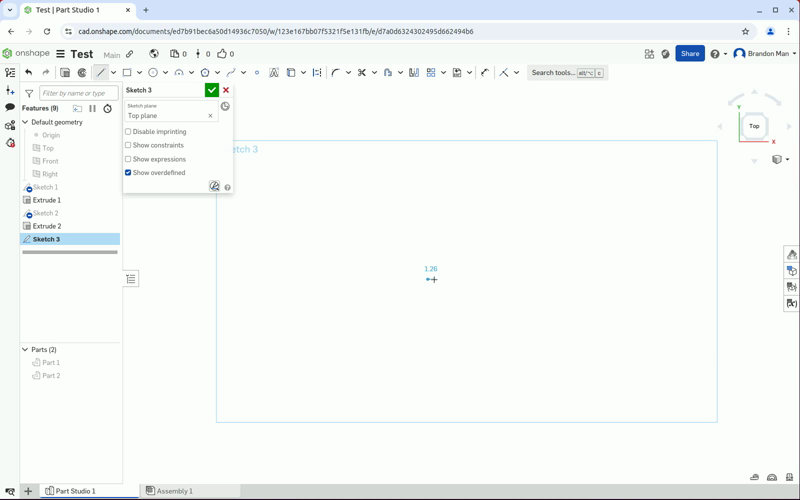
scroll(6)
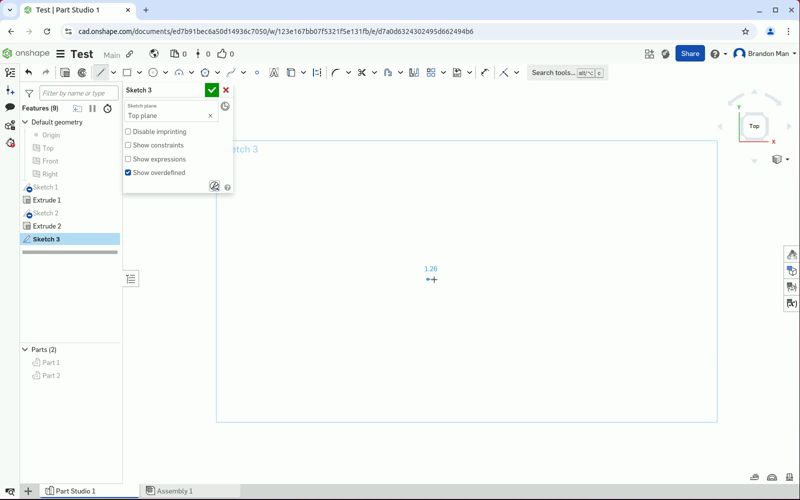
scroll(6)
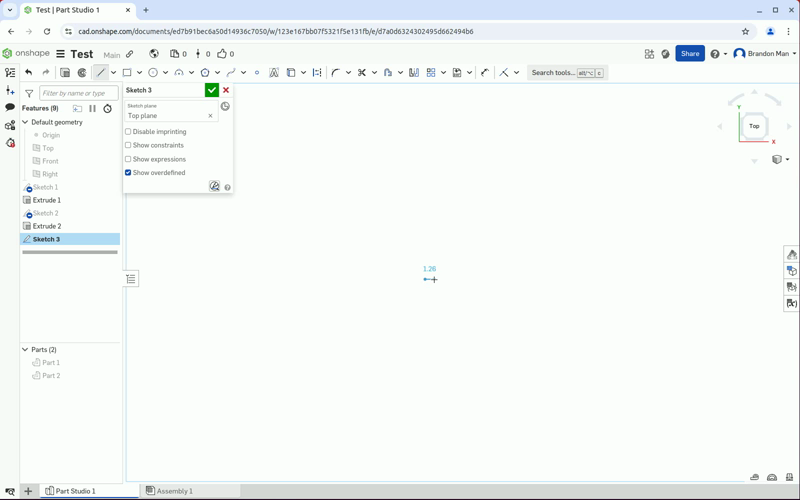
scroll(6)
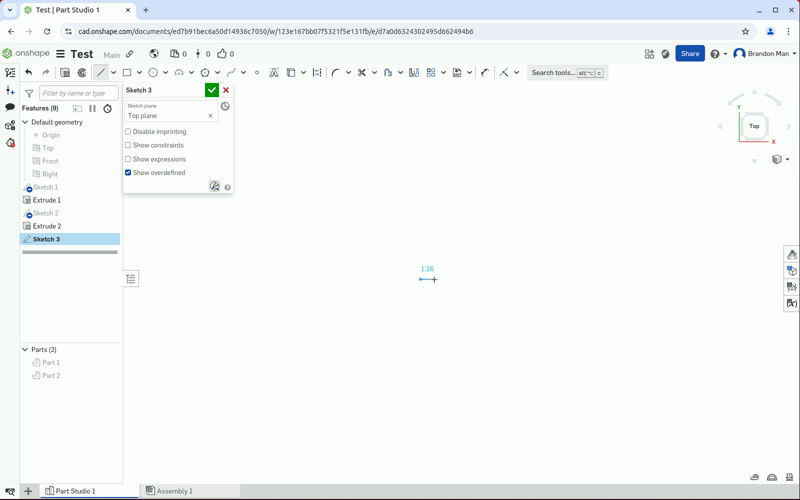
scroll(6)
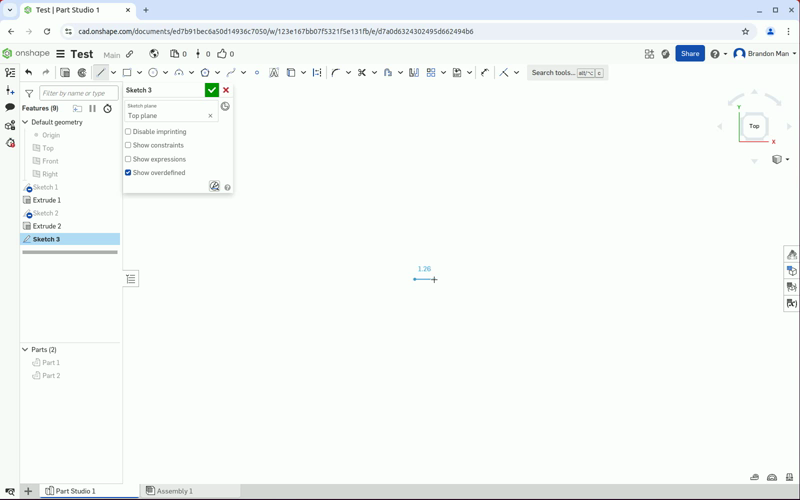
scroll(6)
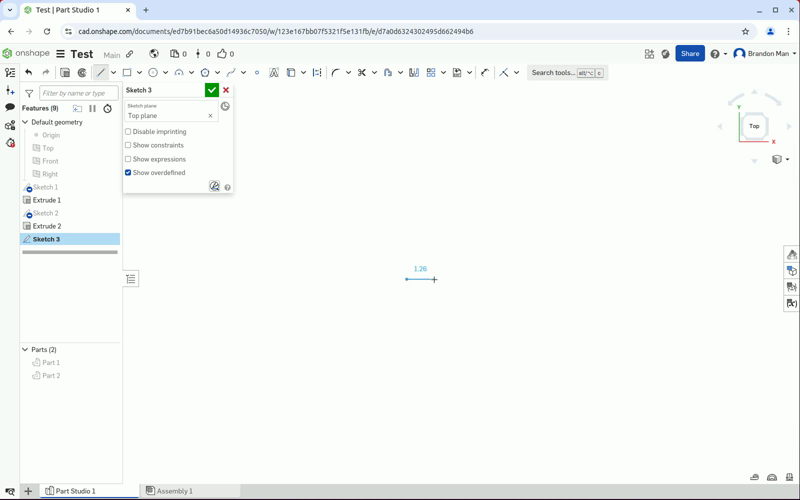
scroll(6)
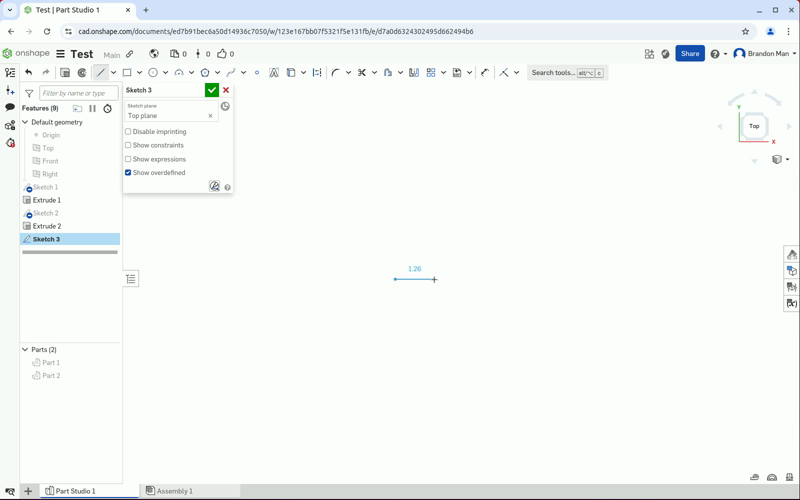
scroll(6)
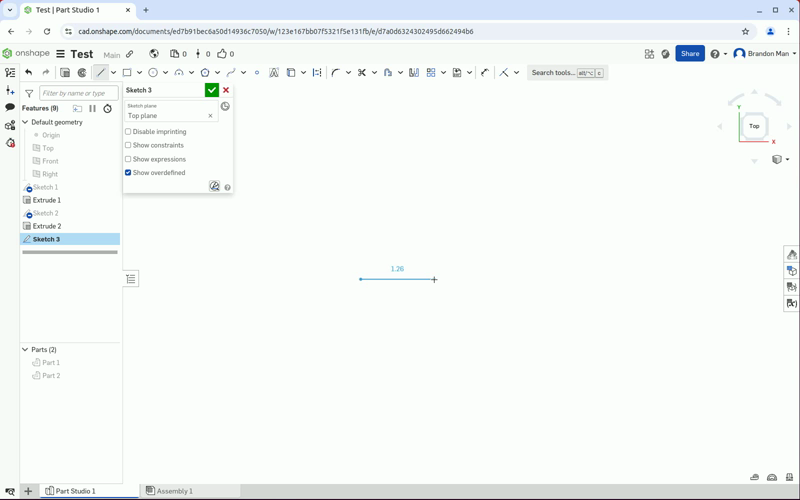
click(434, 279)
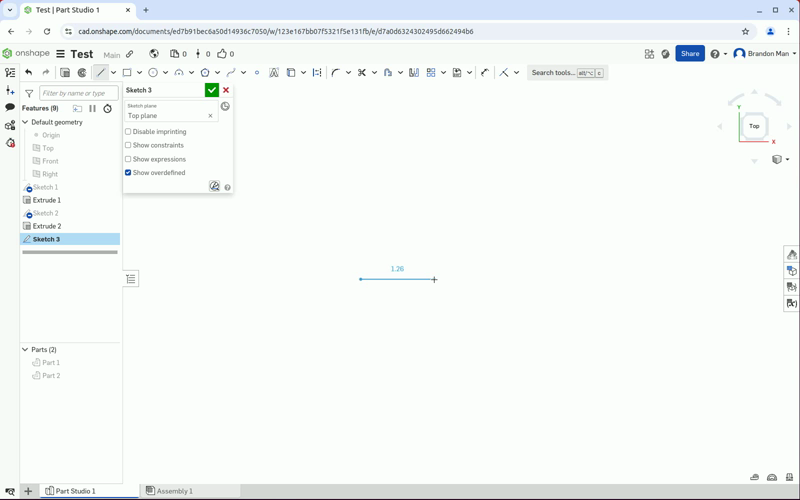
scroll(-6)
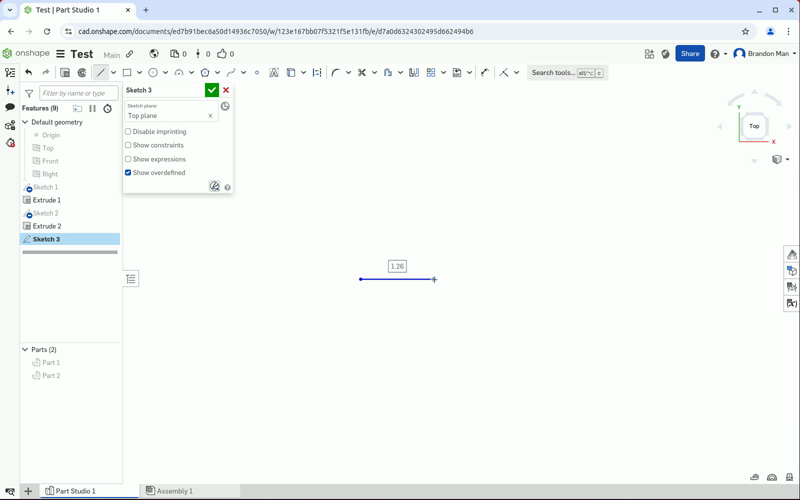
scroll(-6)
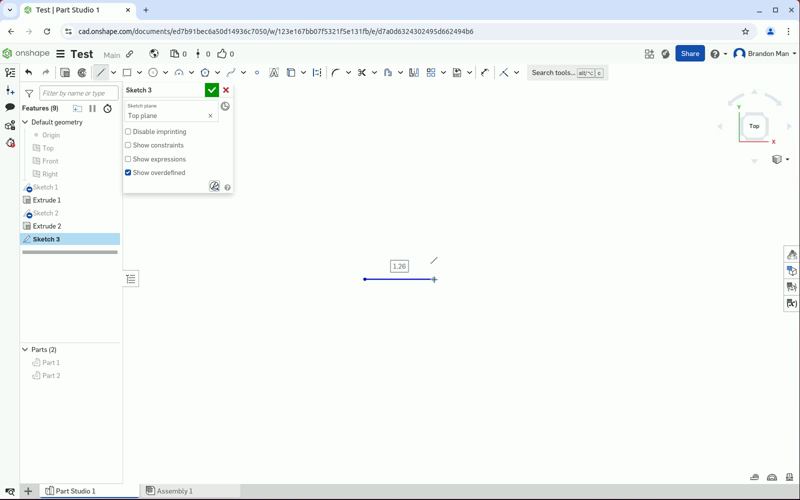
scroll(-6)
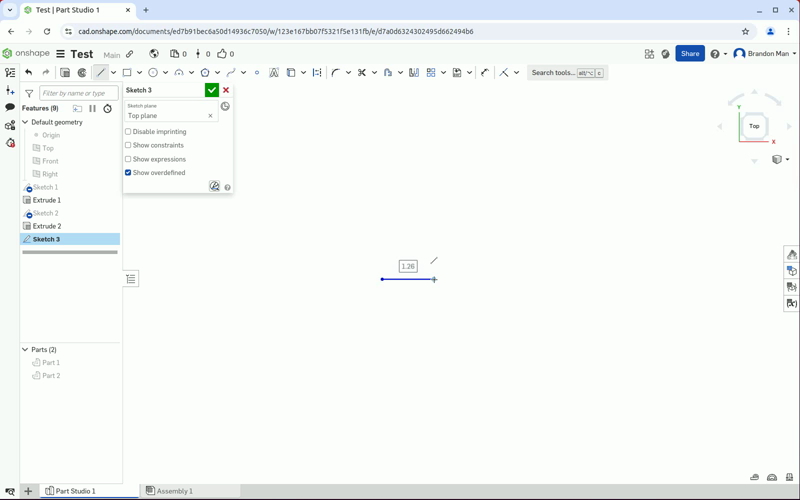
scroll(-6)
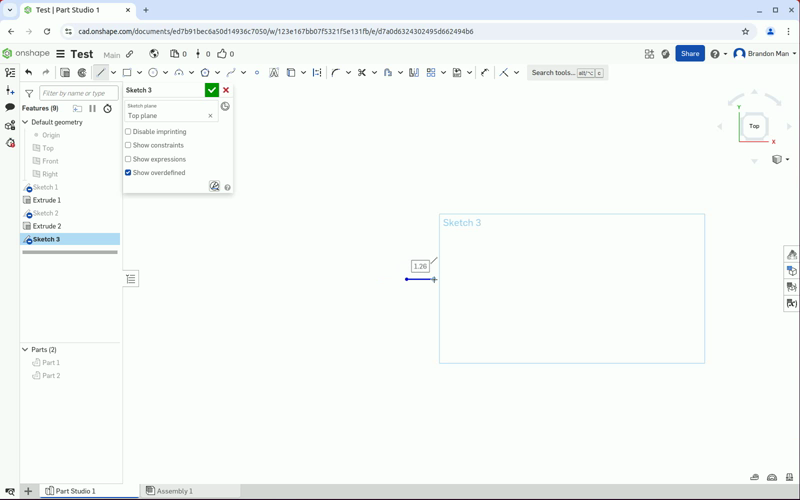
scroll(-6)
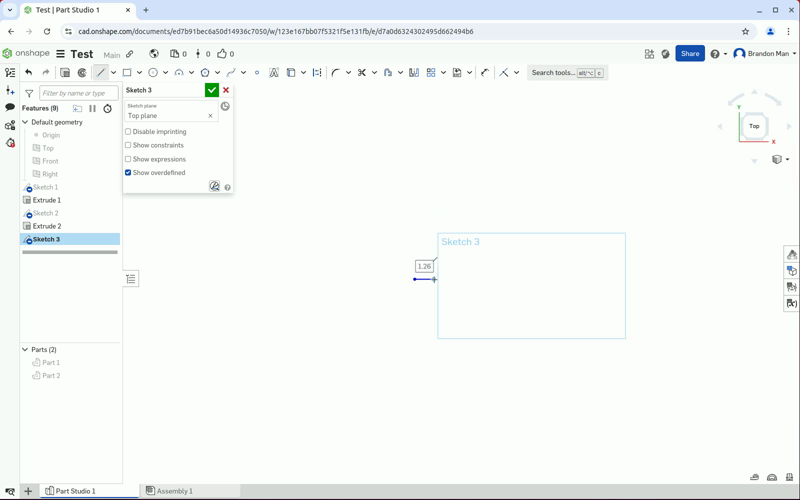
scroll(-6)
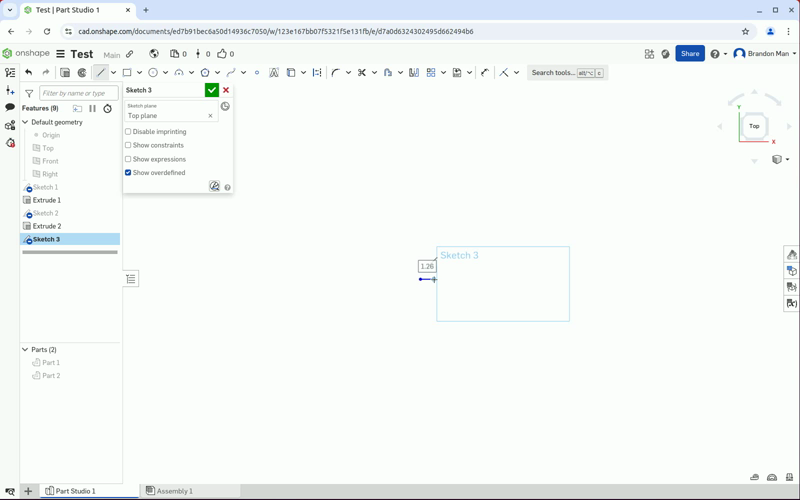
scroll(-6)
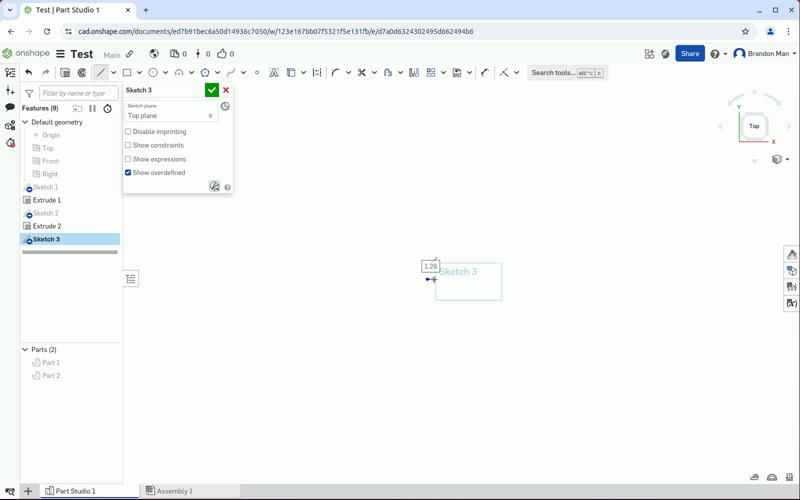
key_up(shift)
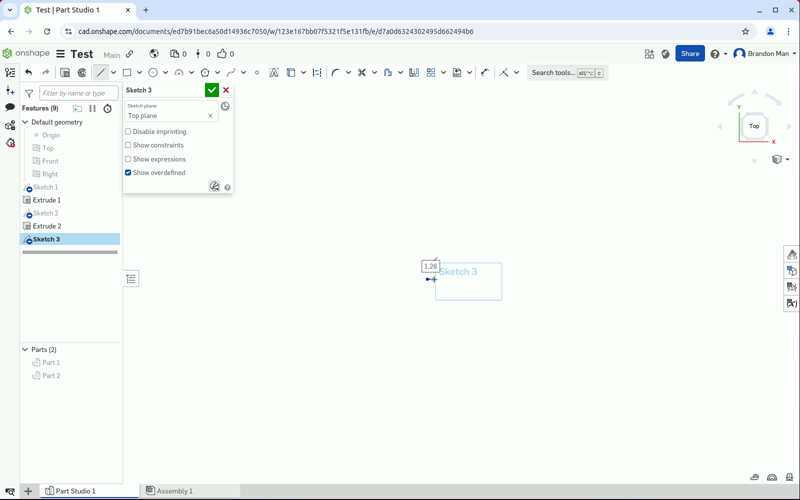
key_down(shift)
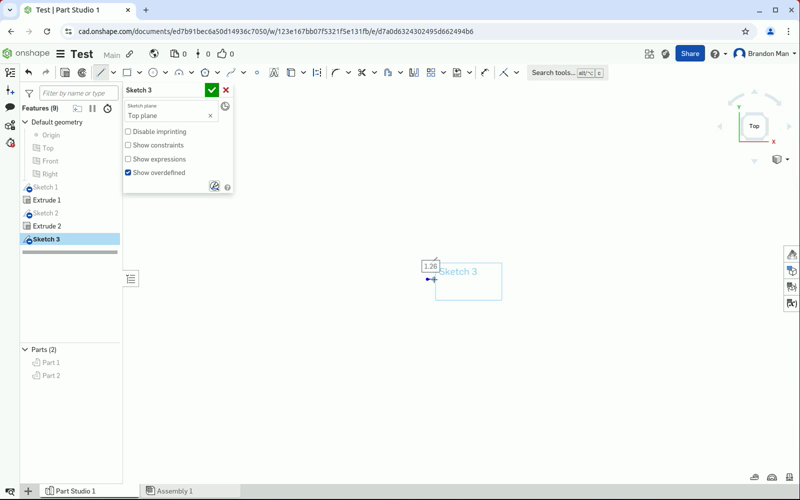
mouse_move(464, 279)
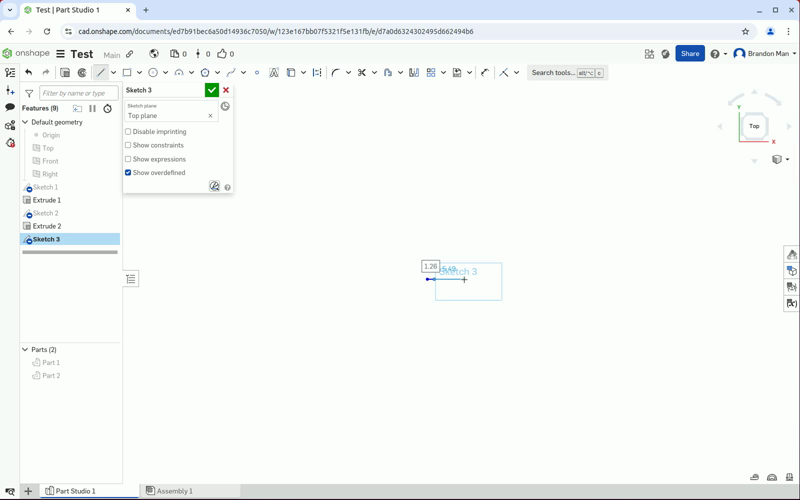
mouse_move(434, 262)
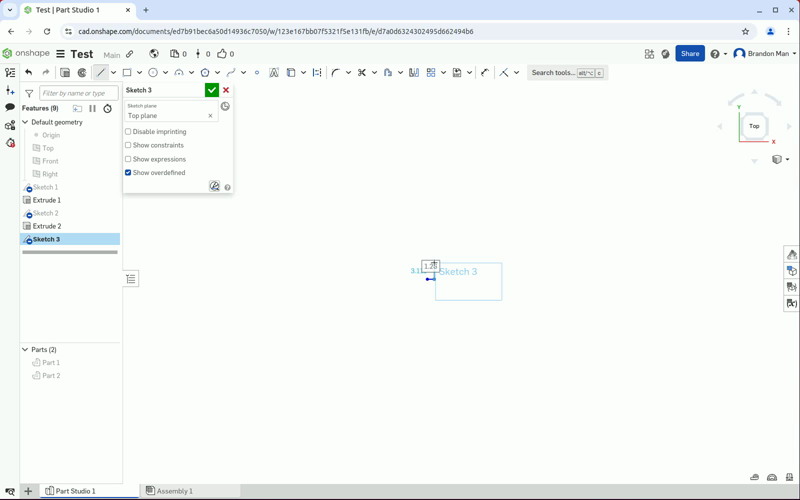
click(434, 262)
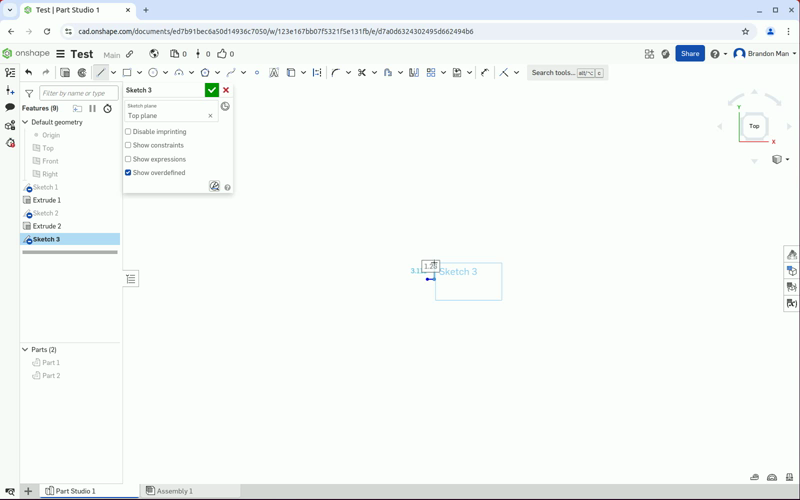
key_up(shift)
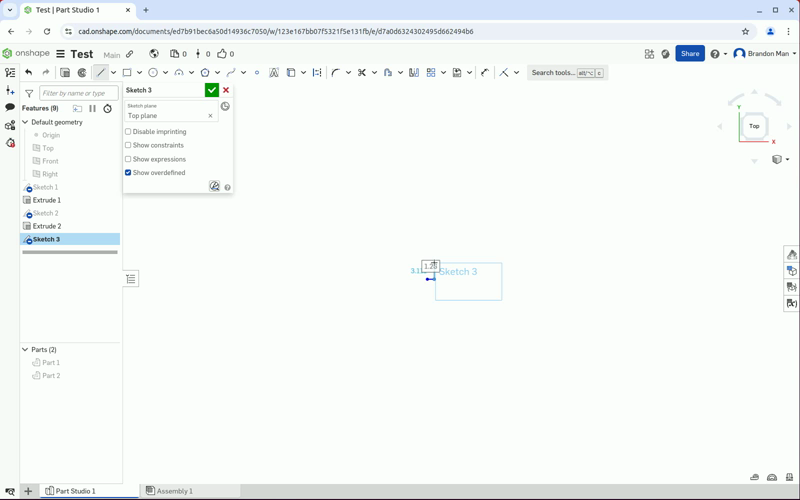
key_down(shift)
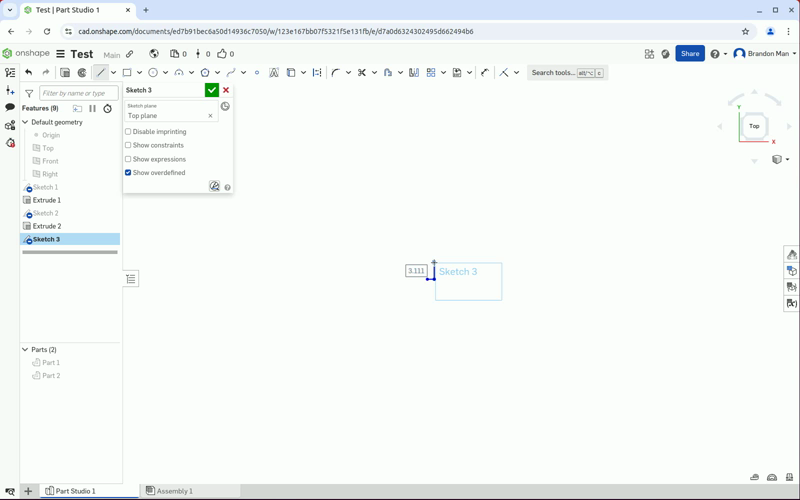
mouse_move(464, 262)
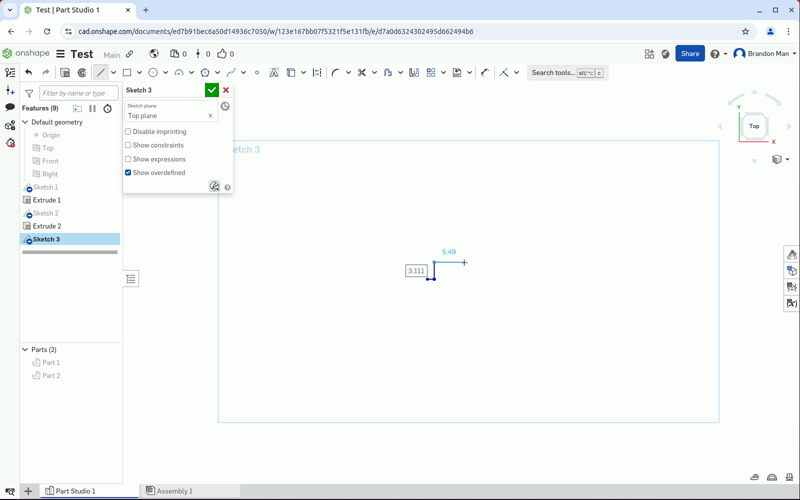
mouse_move(427, 262)
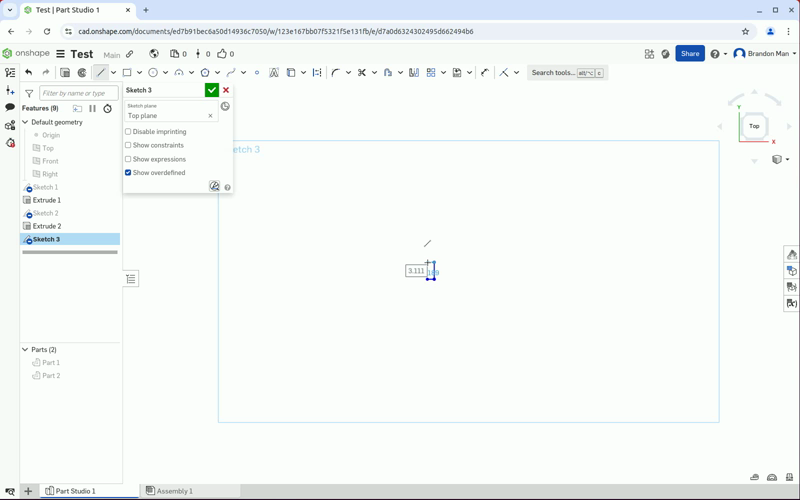
scroll(6)
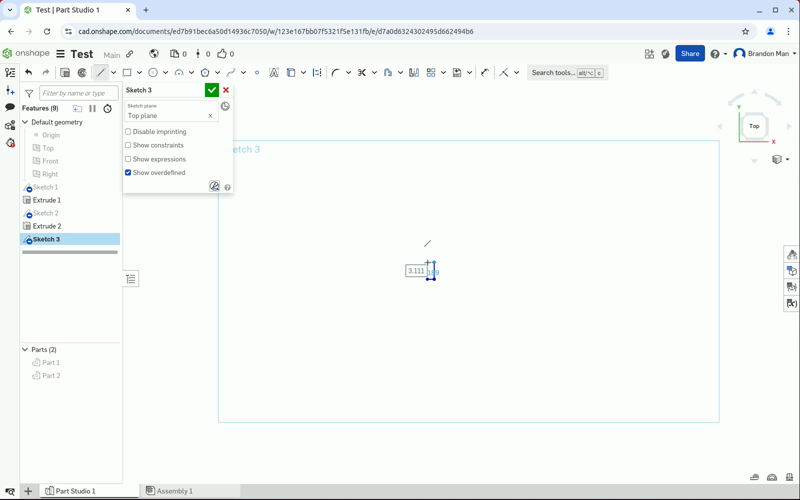
scroll(6)
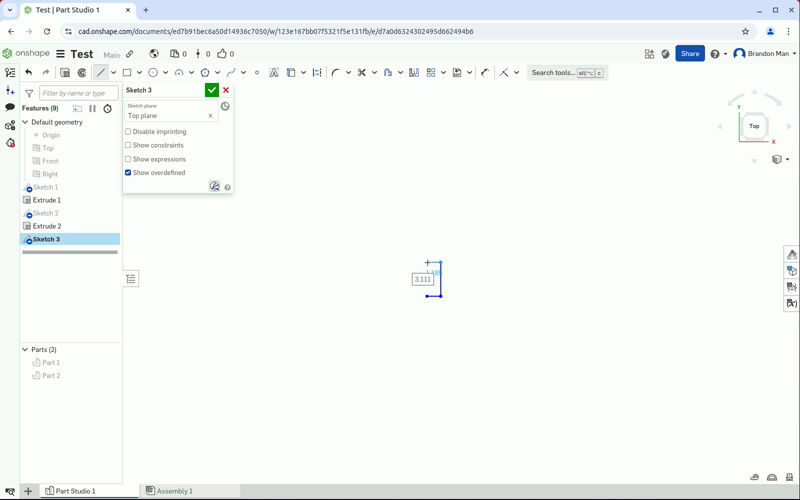
scroll(6)
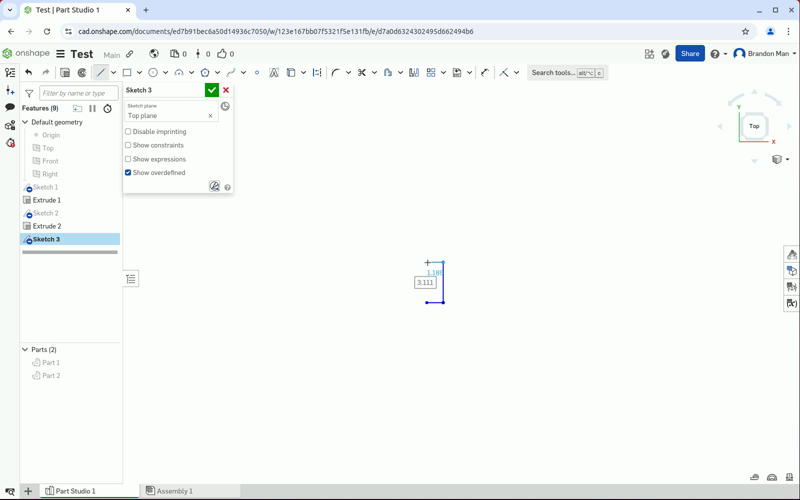
scroll(6)
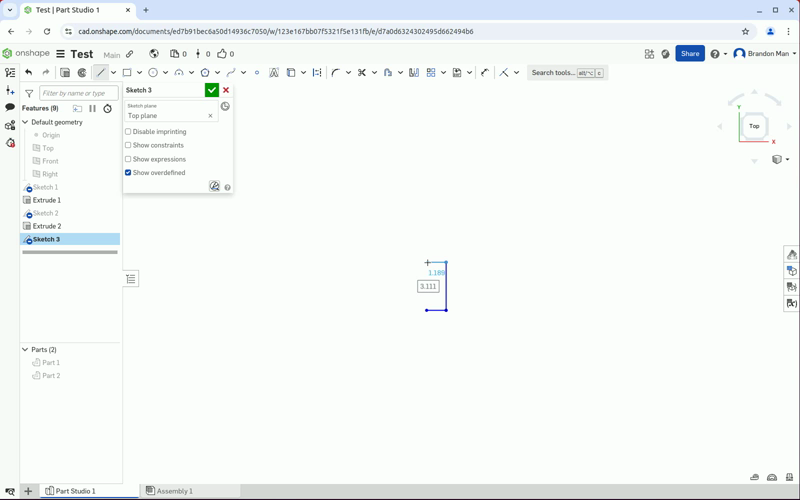
scroll(6)
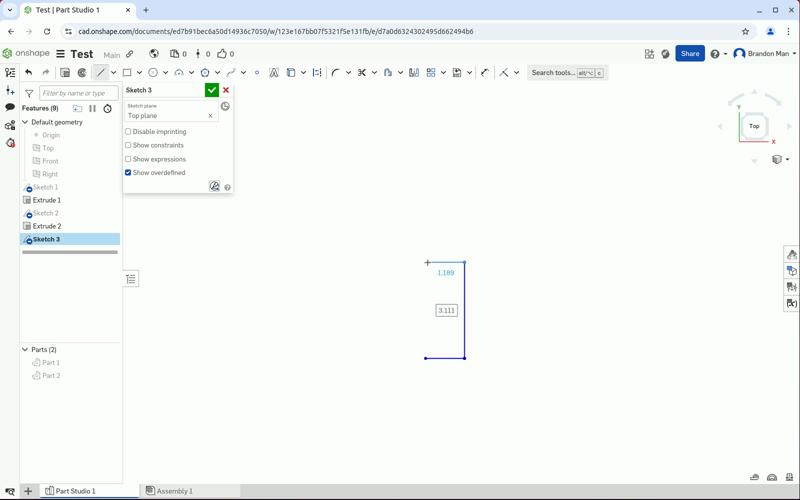
scroll(6)
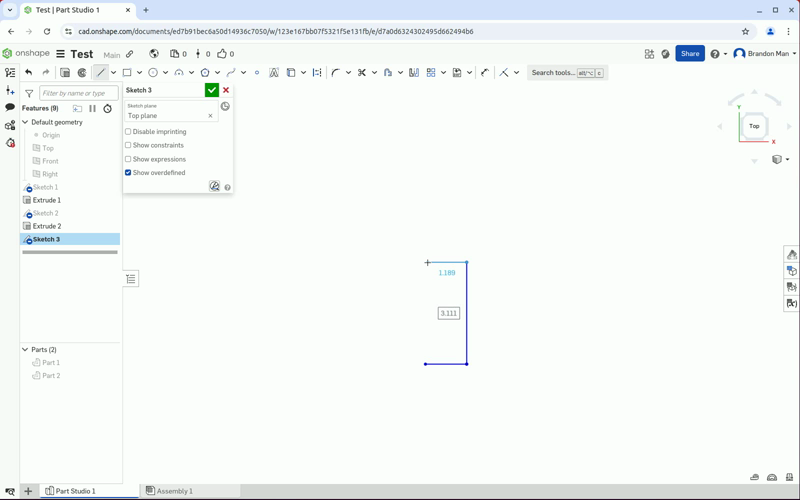
scroll(6)
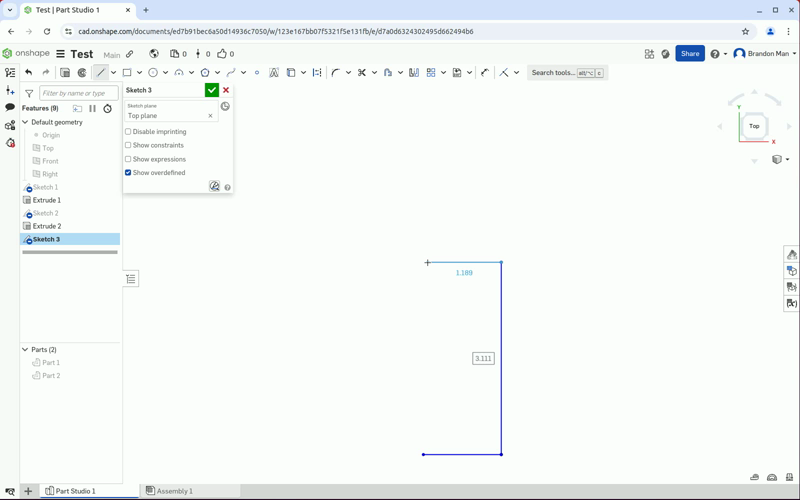
click(427, 262)
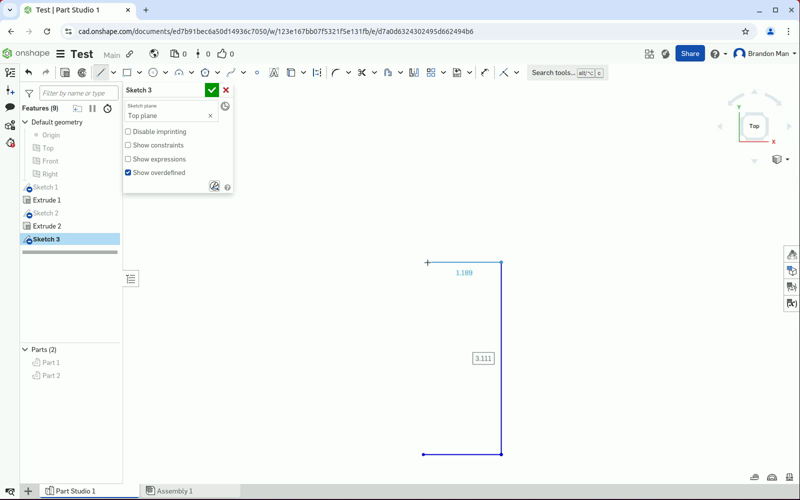
scroll(-6)
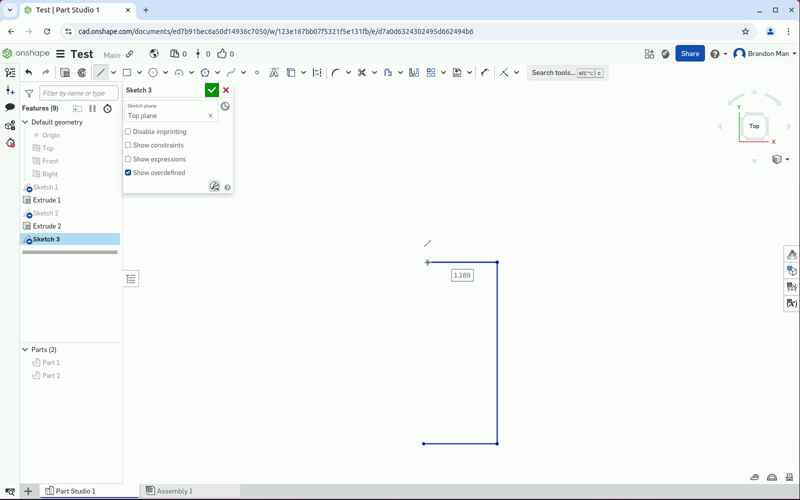
scroll(-6)
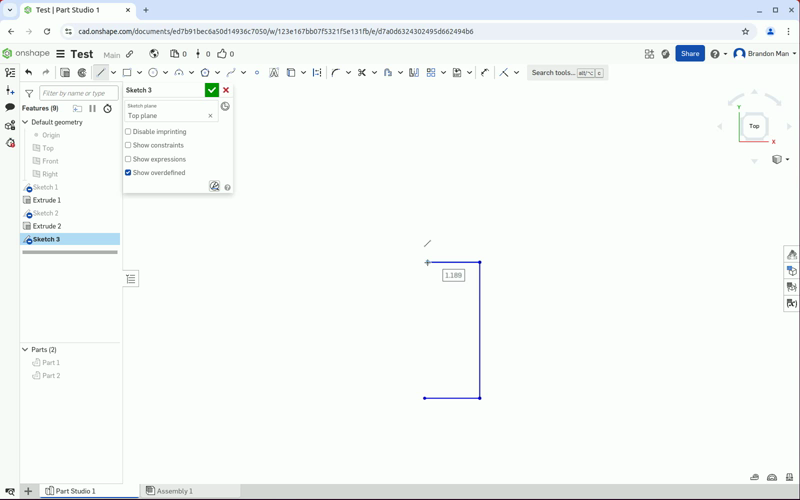
scroll(-6)
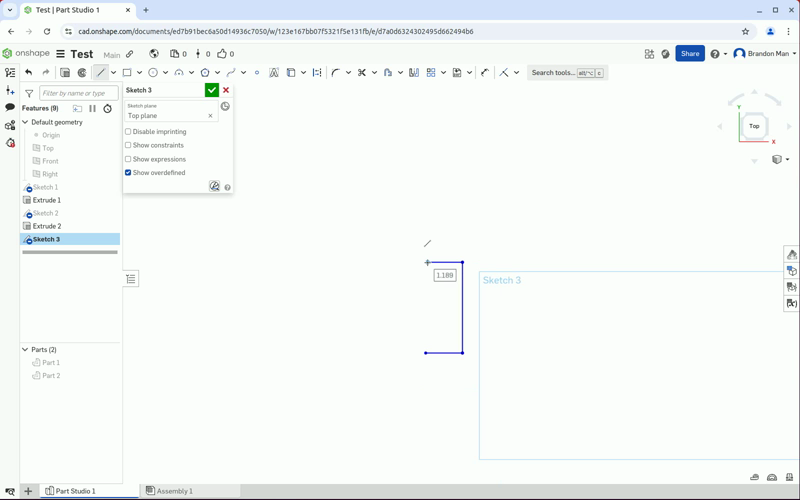
scroll(-6)
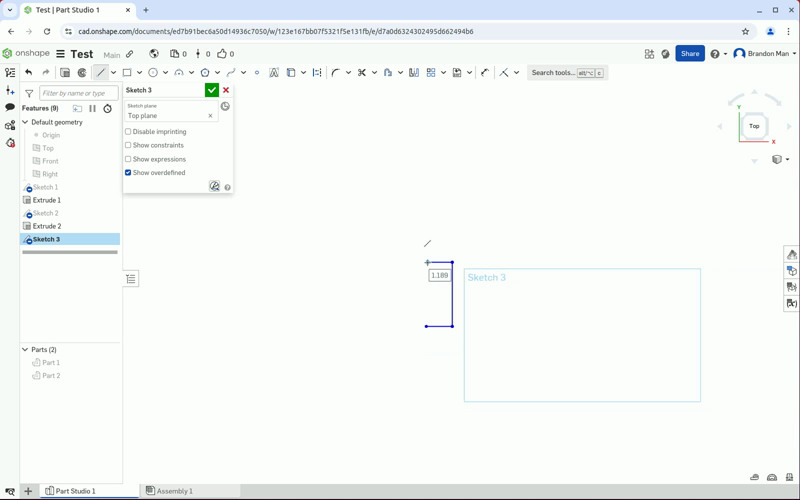
scroll(-6)
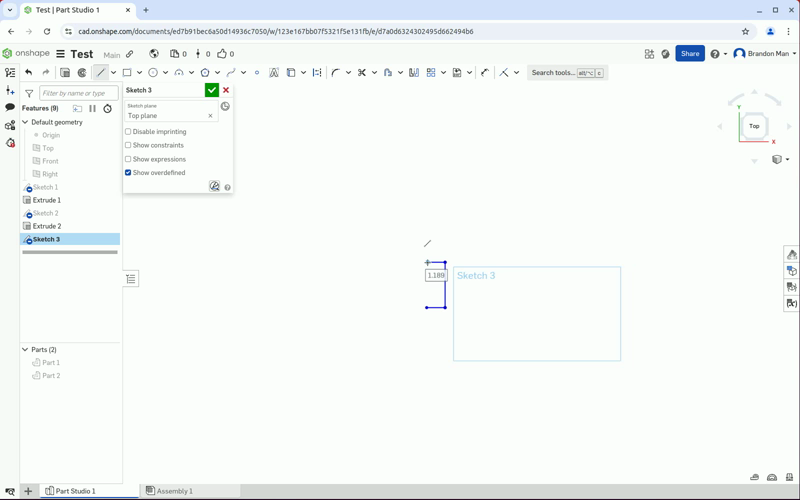
scroll(-6)
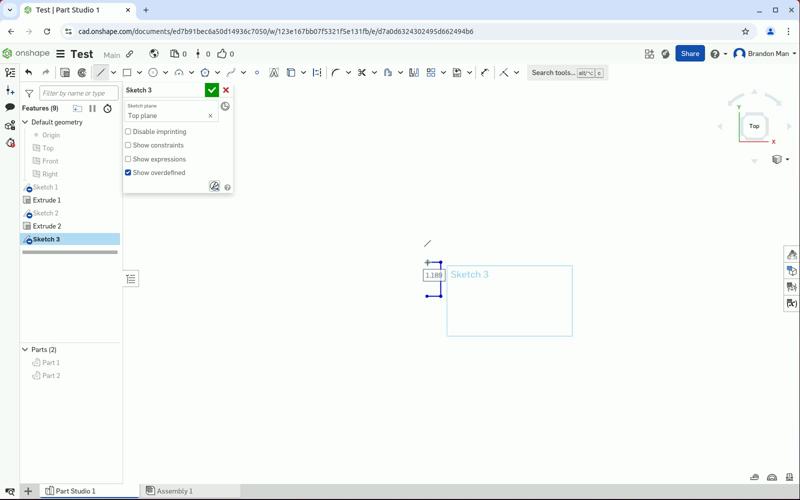
scroll(-6)
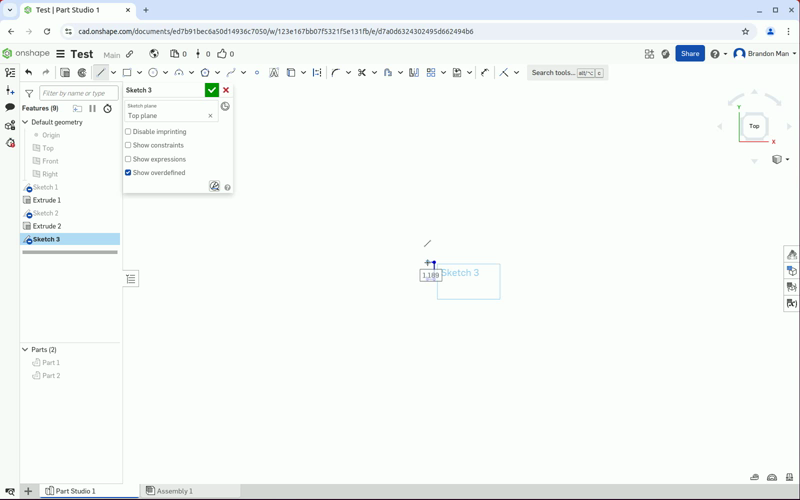
key_up(shift)
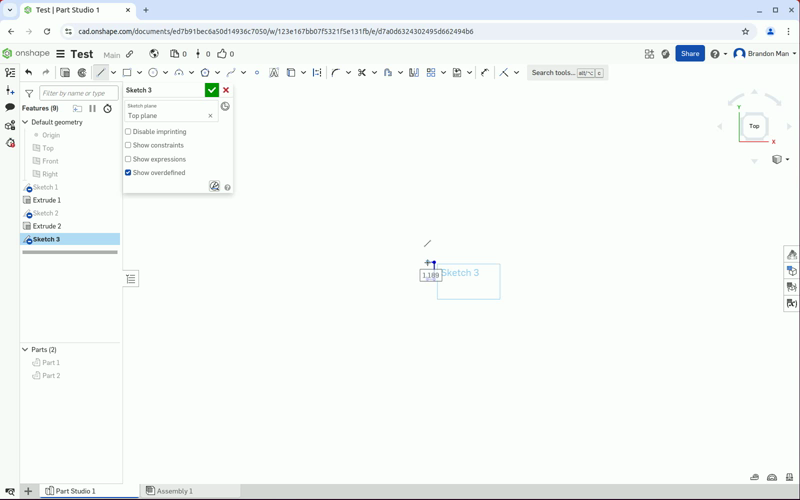
mouse_move(457, 262)
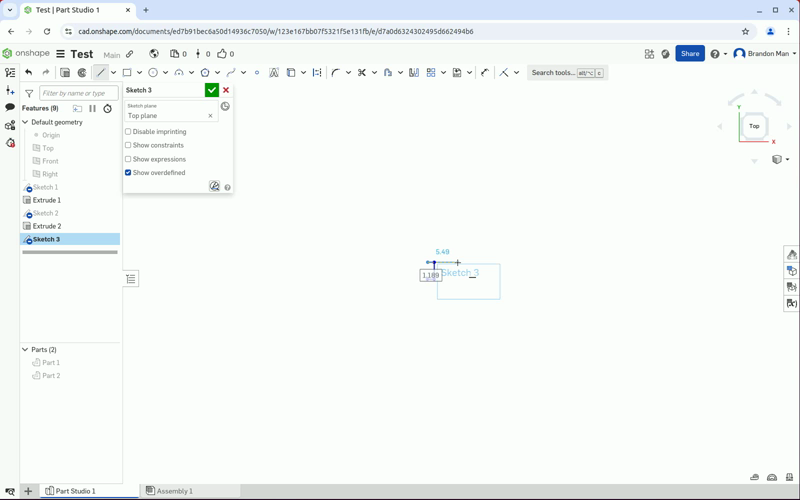
key_down(shift)
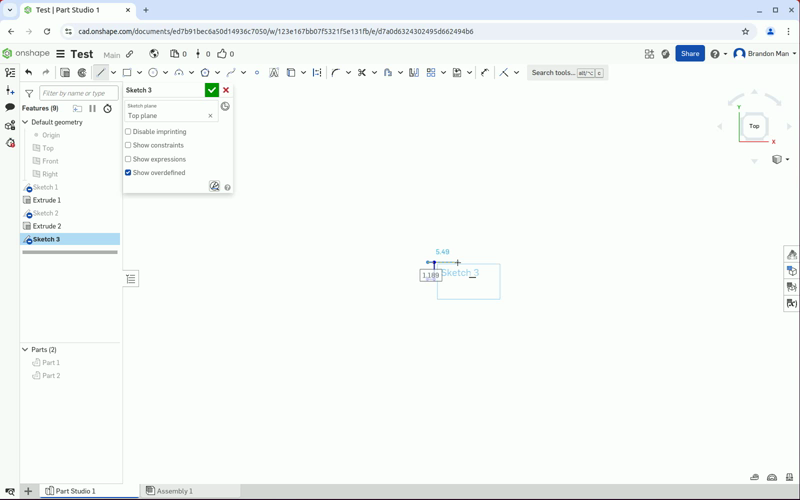
mouse_move(427, 279)
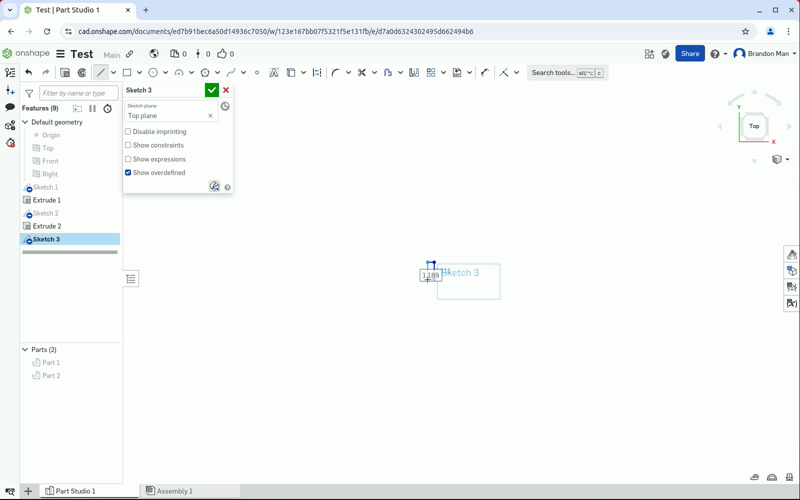
key_up(shift)
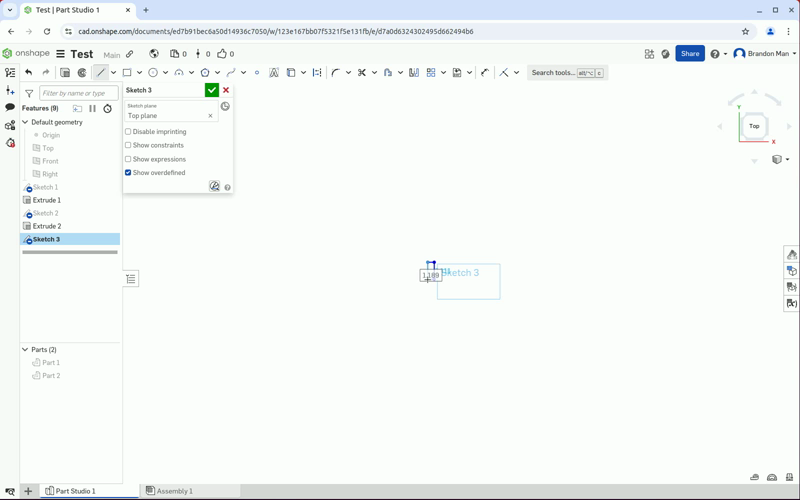
click(427, 279)
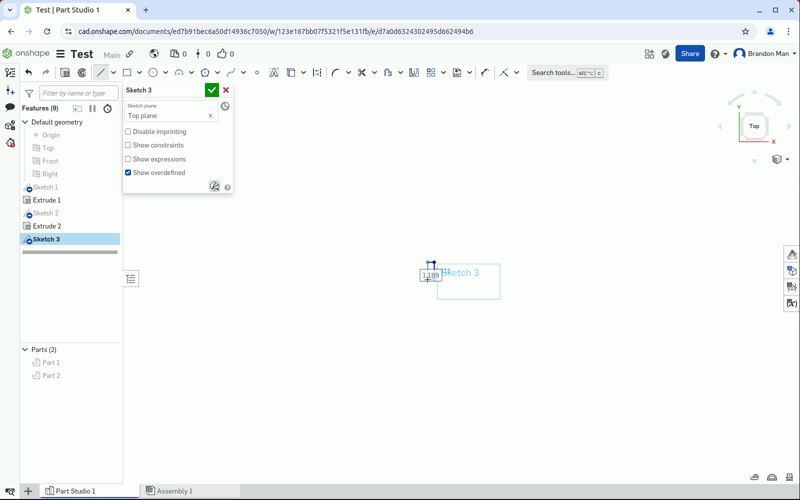
key(esc)
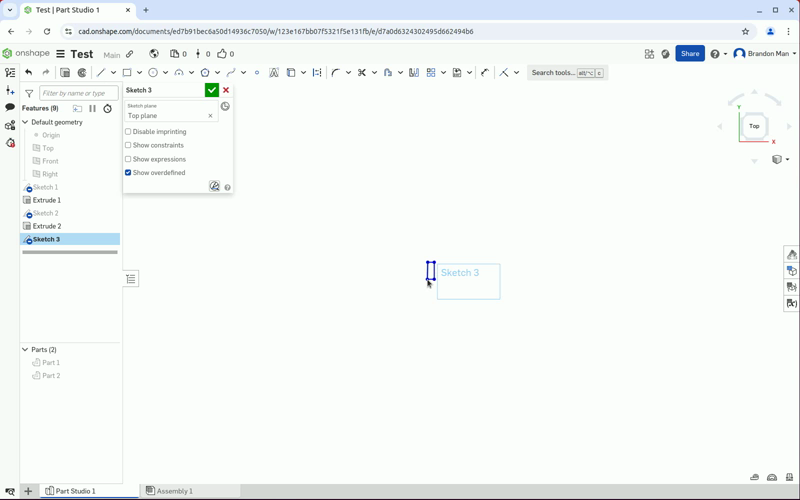
mouse_move(430, 267)
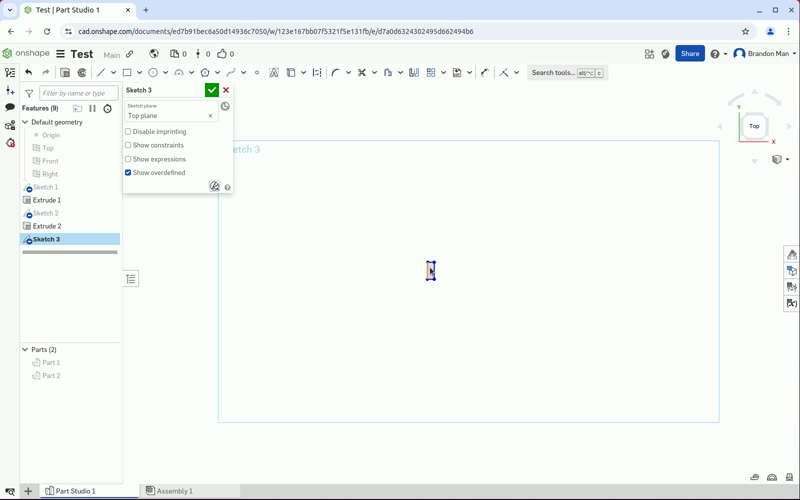
scroll(6)
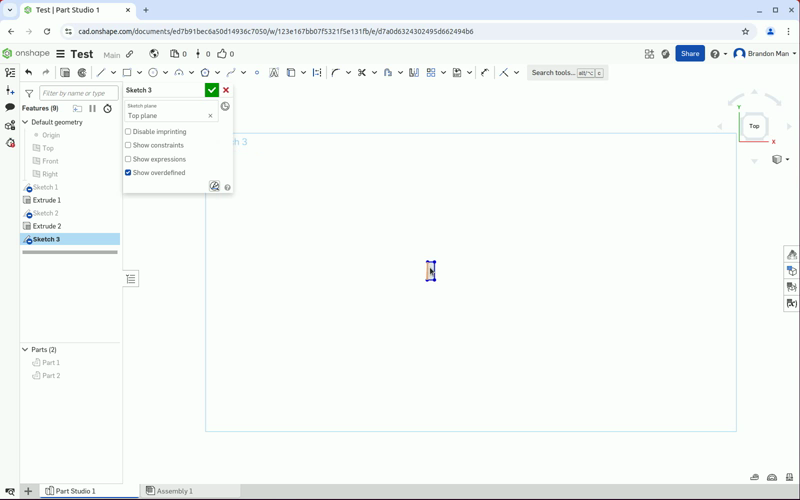
scroll(6)
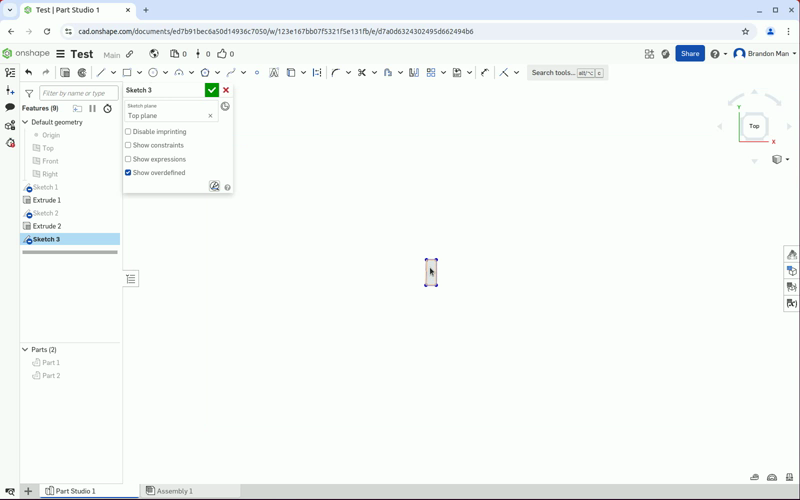
scroll(6)
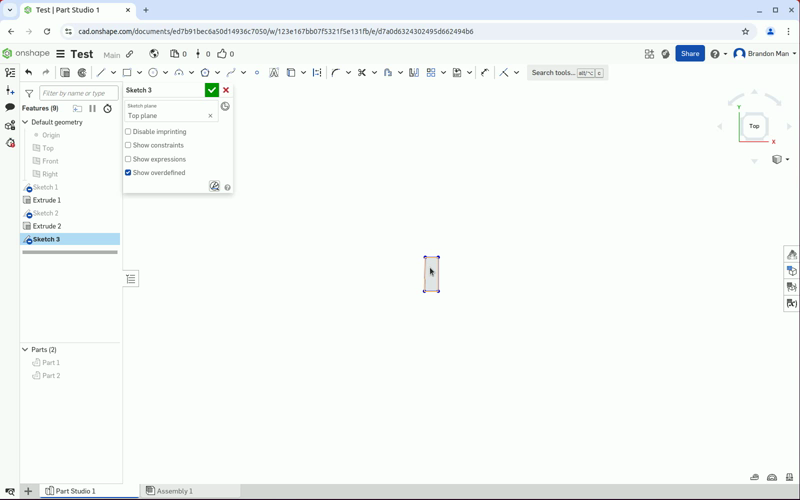
scroll(6)
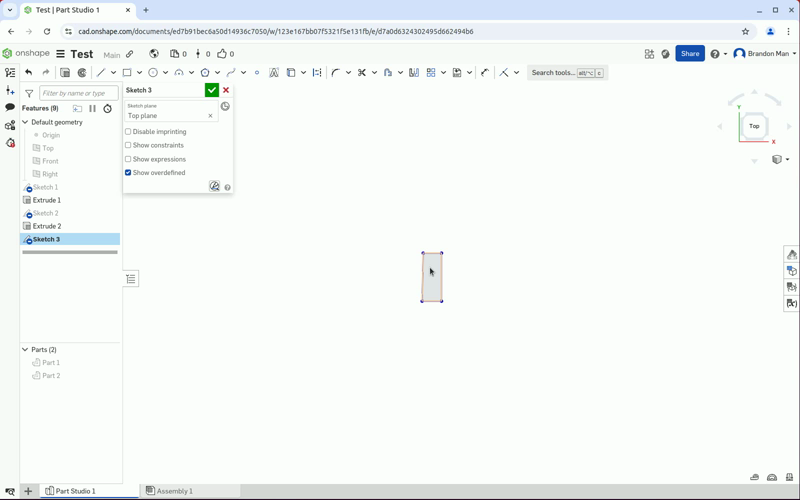
scroll(6)
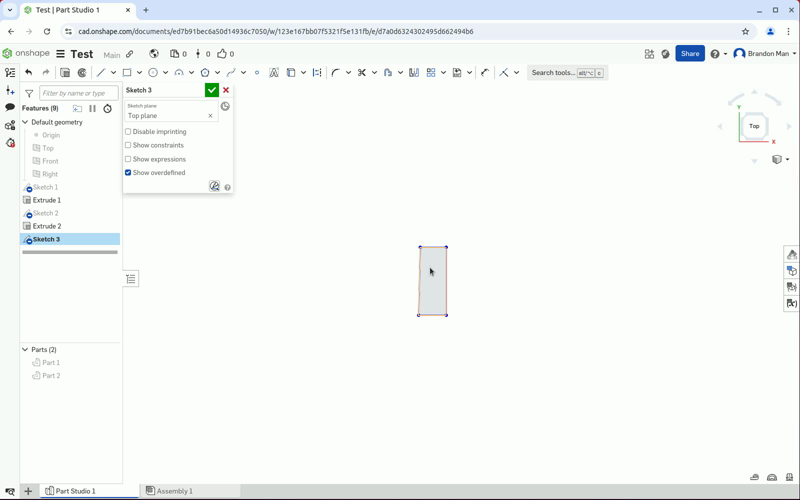
scroll(6)
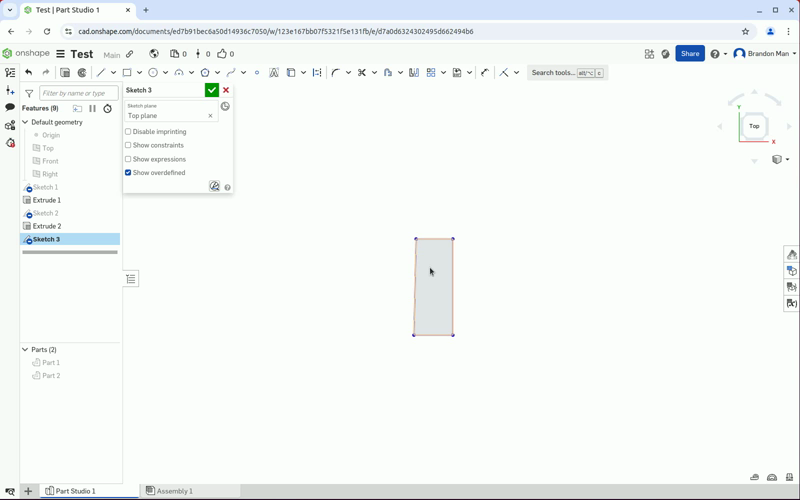
scroll(6)
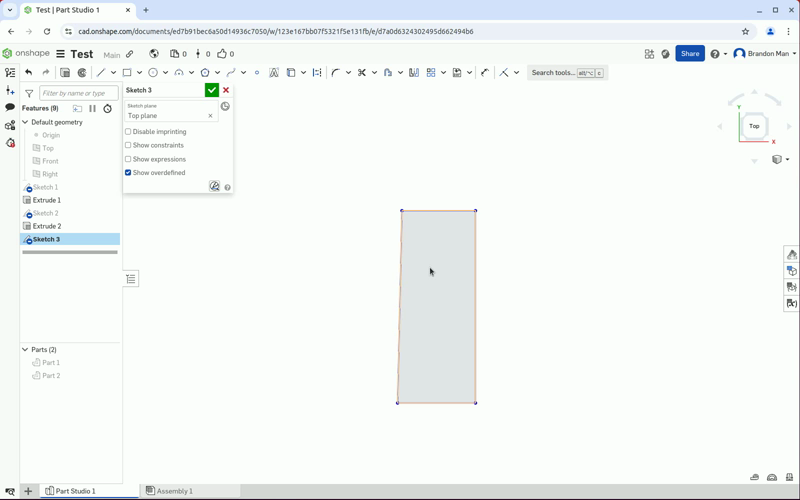
click(430, 267)
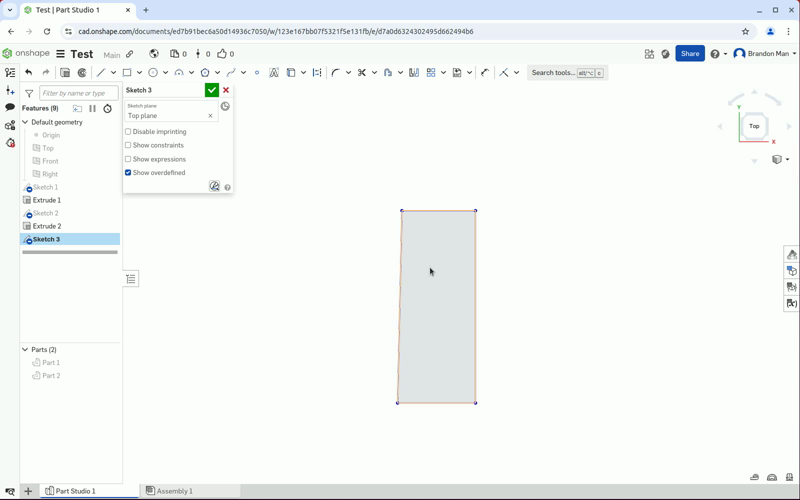
scroll(-6)
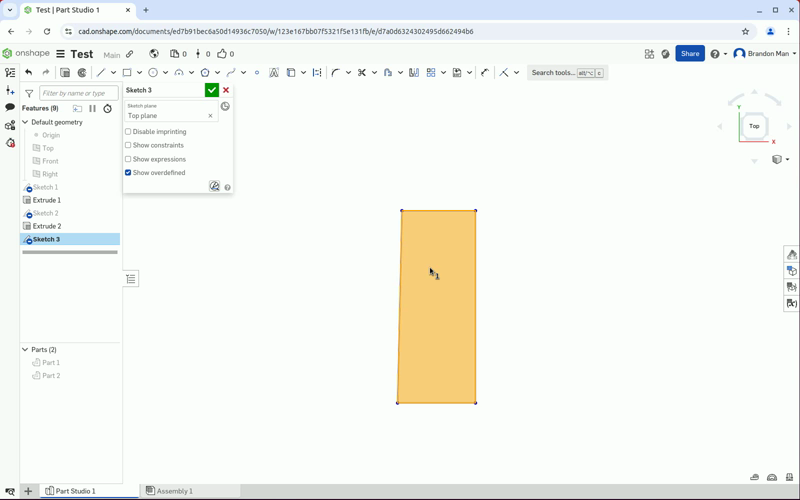
scroll(-6)
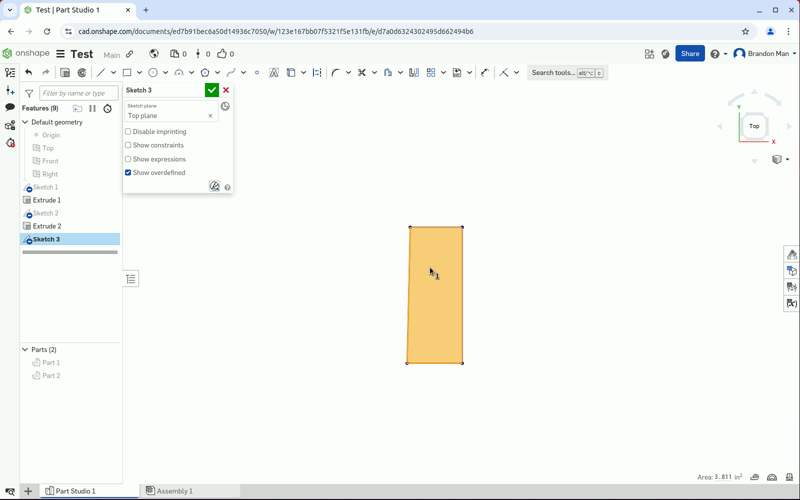
scroll(-6)
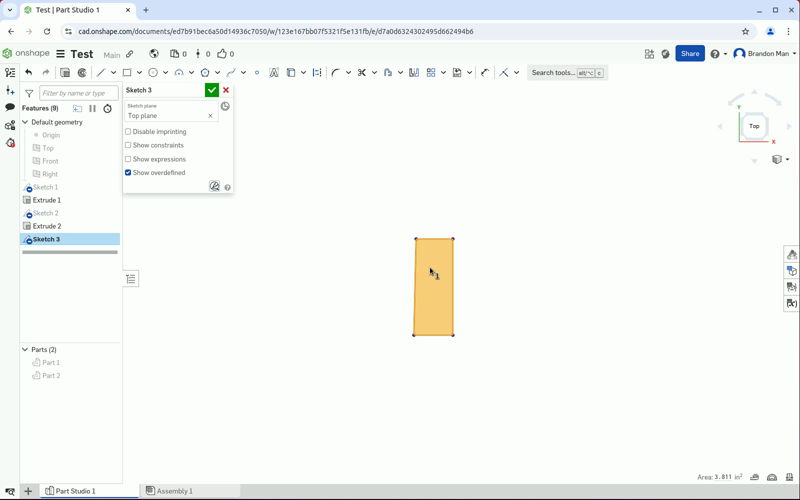
scroll(-6)
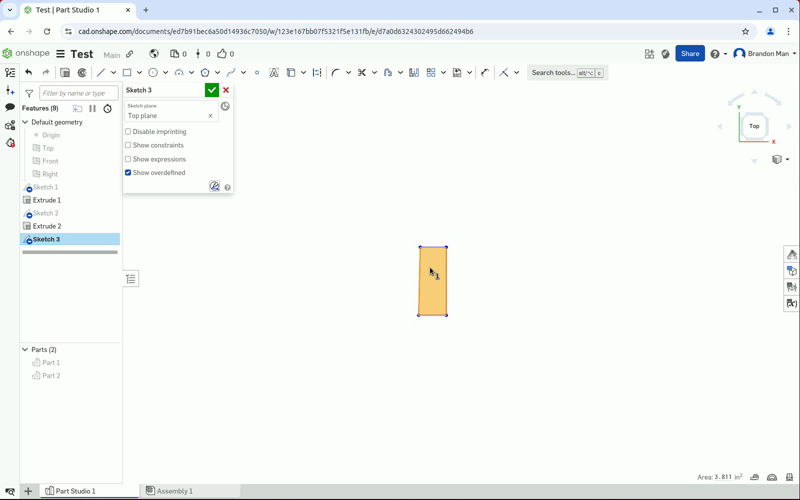
scroll(-6)
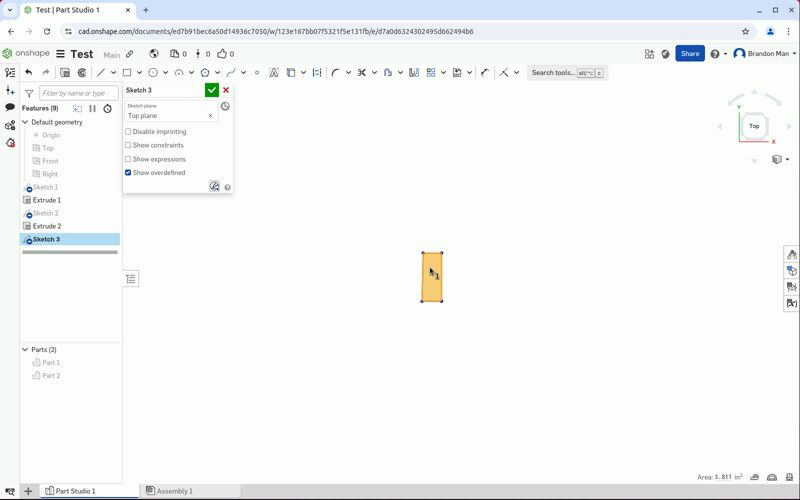
scroll(-6)
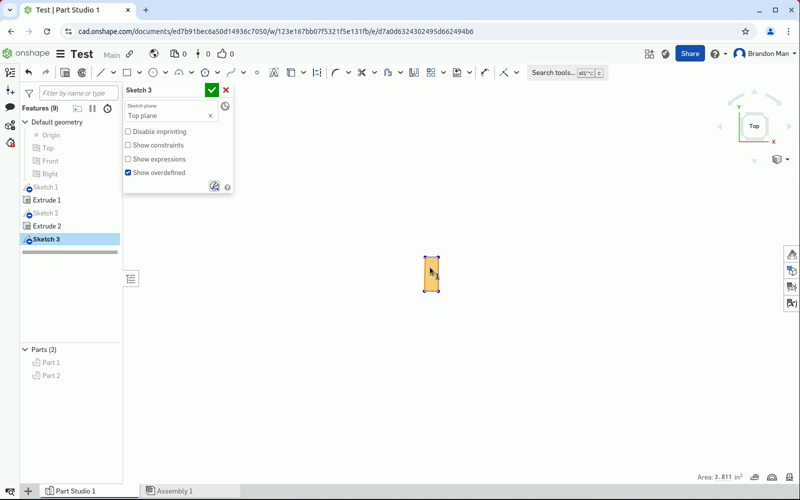
scroll(-6)
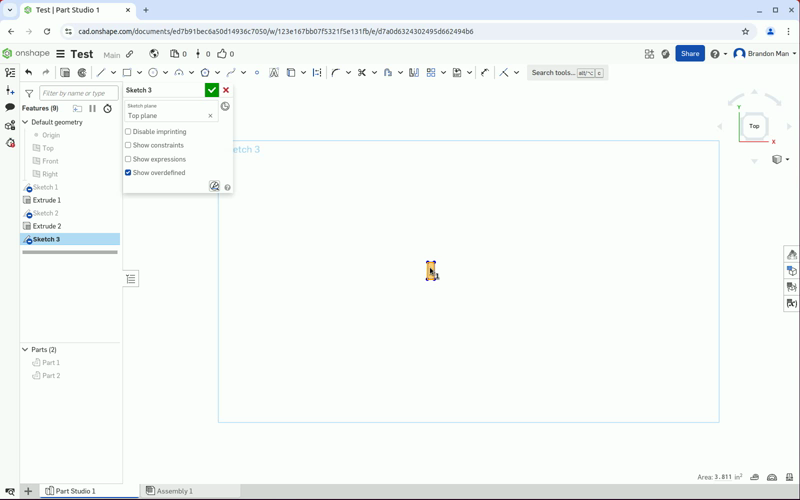
mouse_move(73, 352)
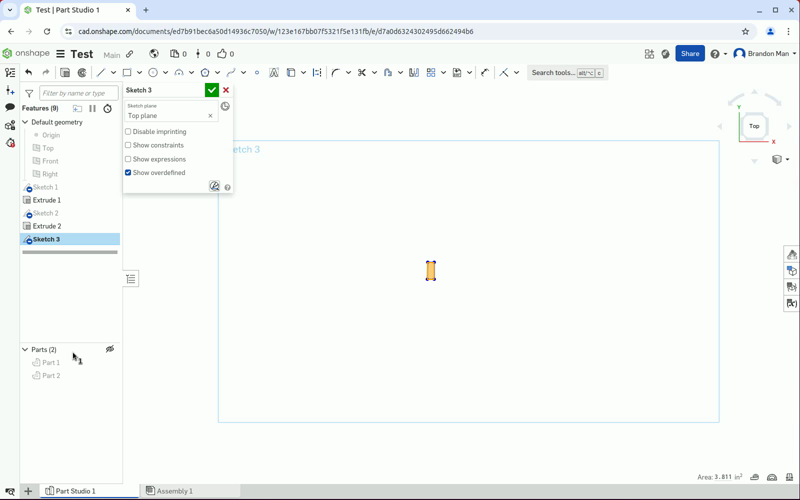
key(shift+y)
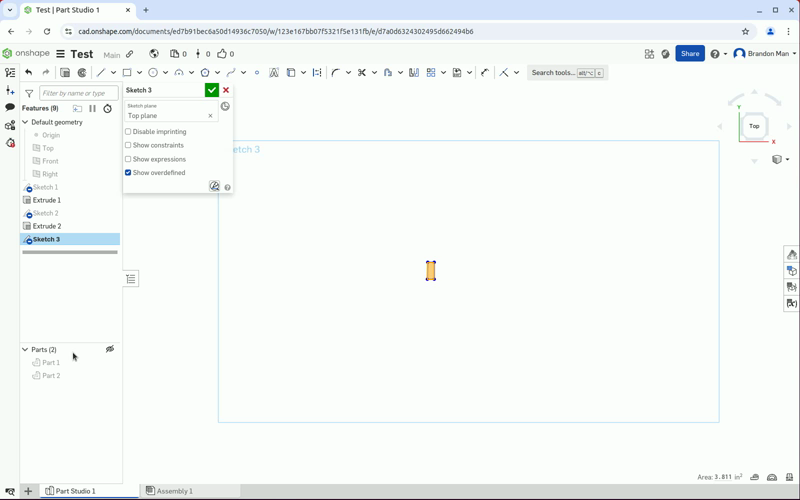
key(shift+e)
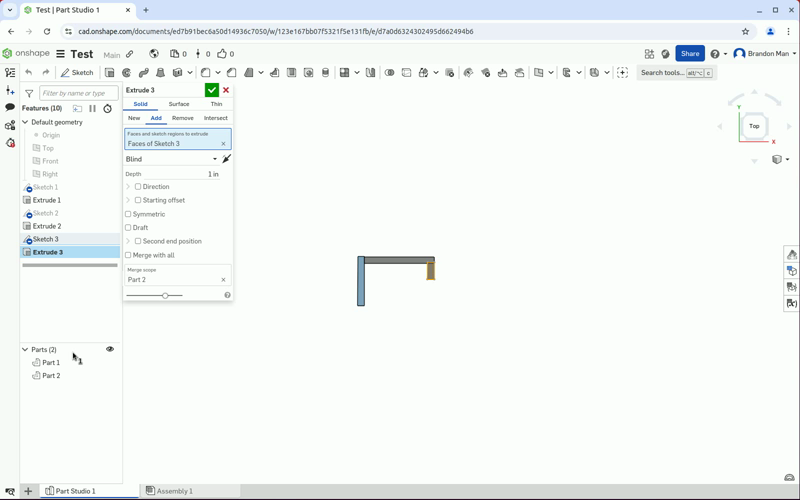
mouse_move(143, 106)
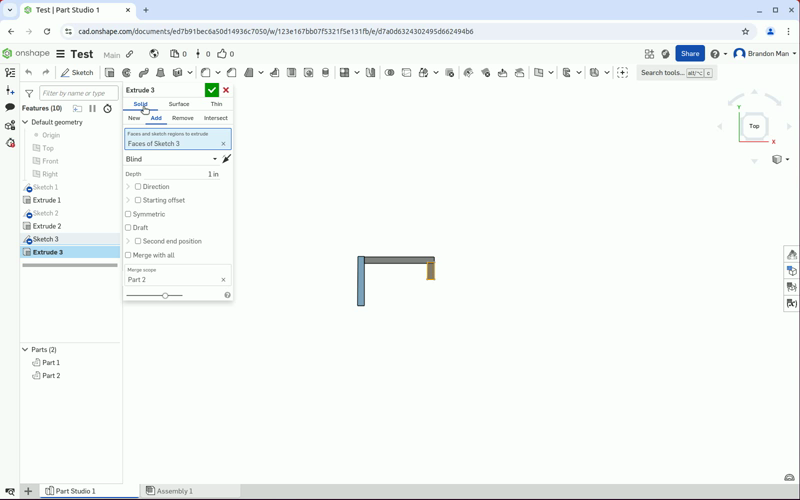
click(143, 106)
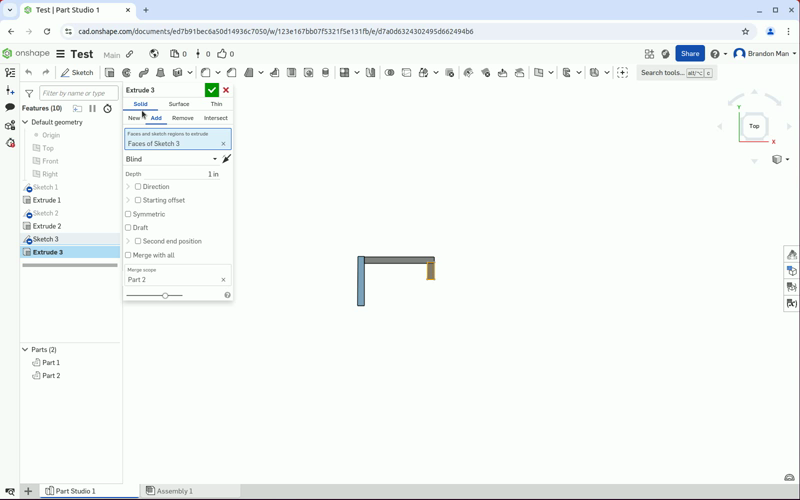
mouse_move(137, 120)
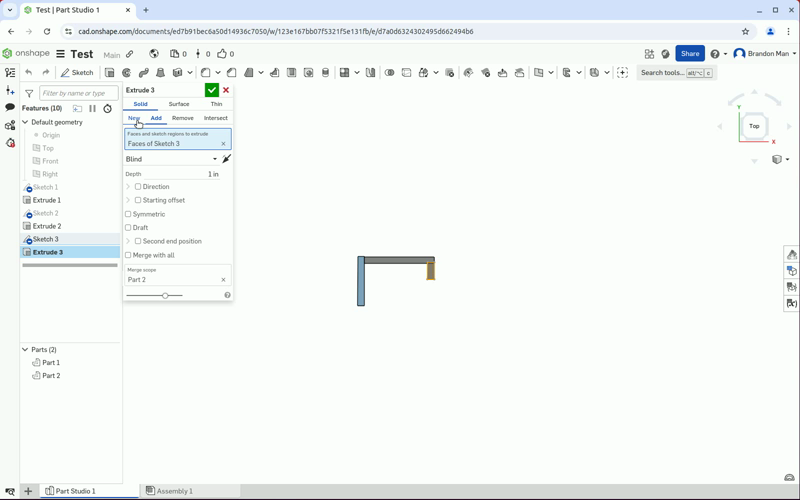
click(137, 120)
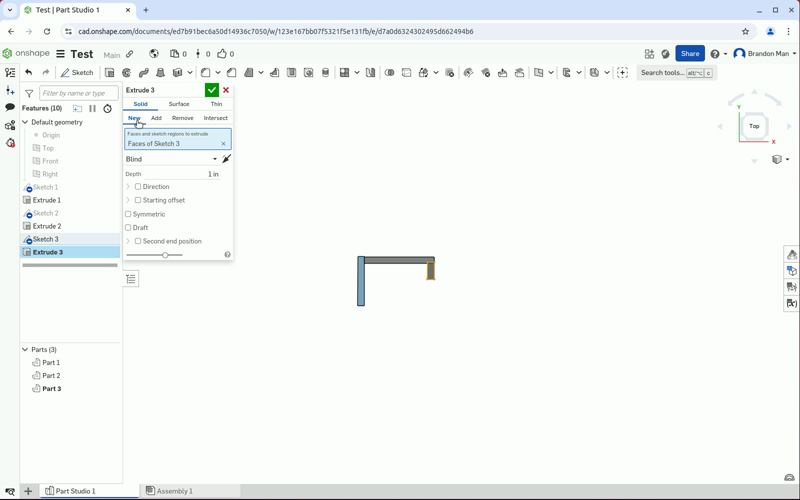
key(tab, 4)
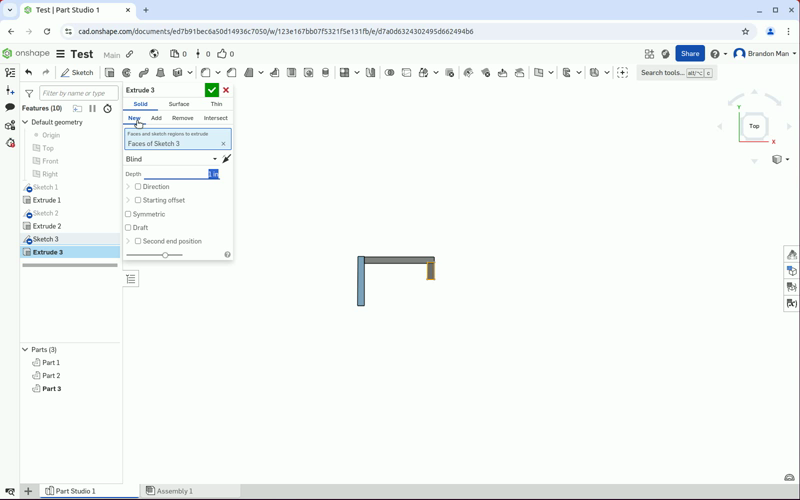
text(23.108)
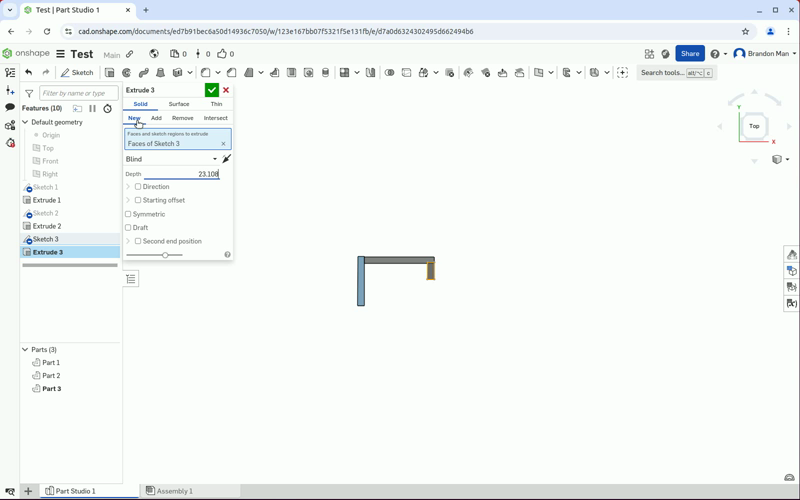
key(enter)
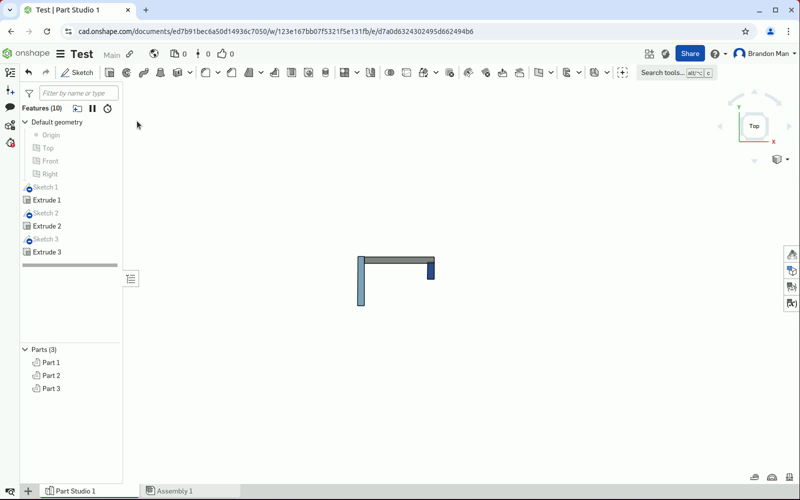
key(shift+h)
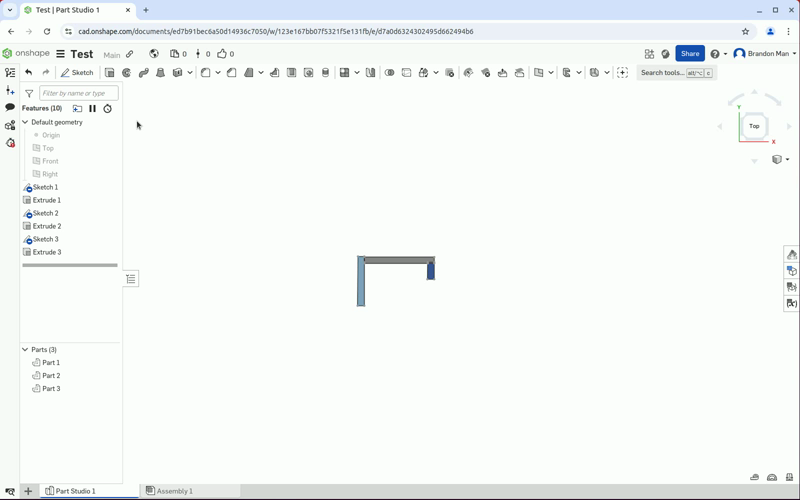
key(shift+h)
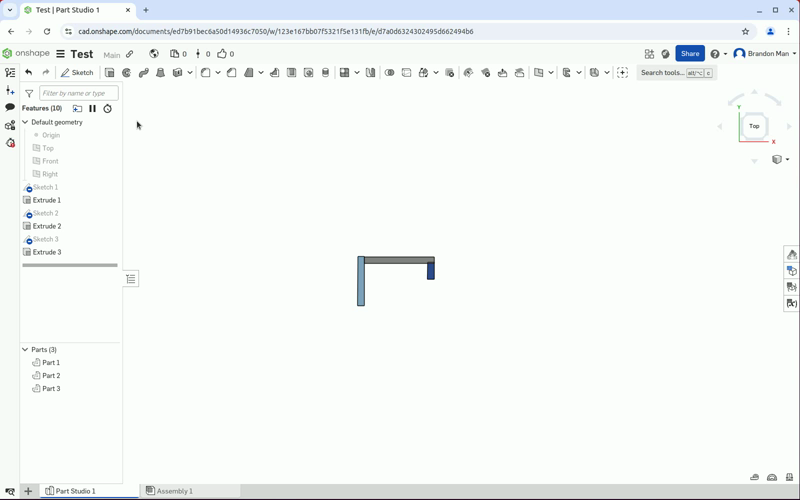
mouse_move(73, 189)
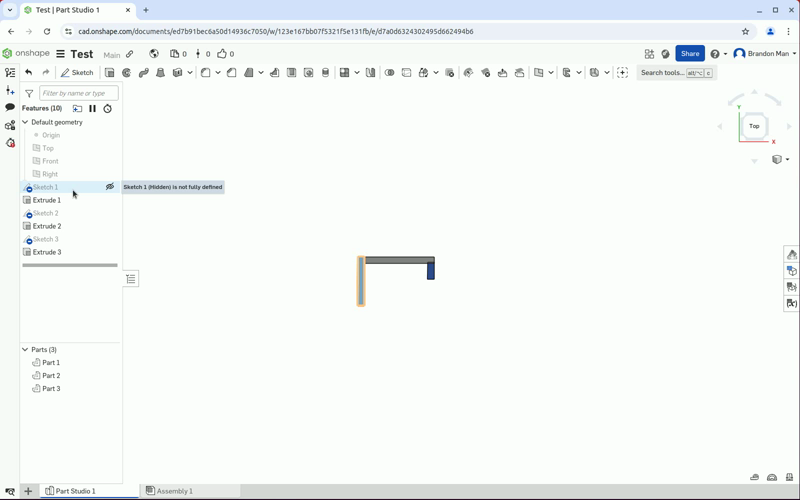
click(73, 189)
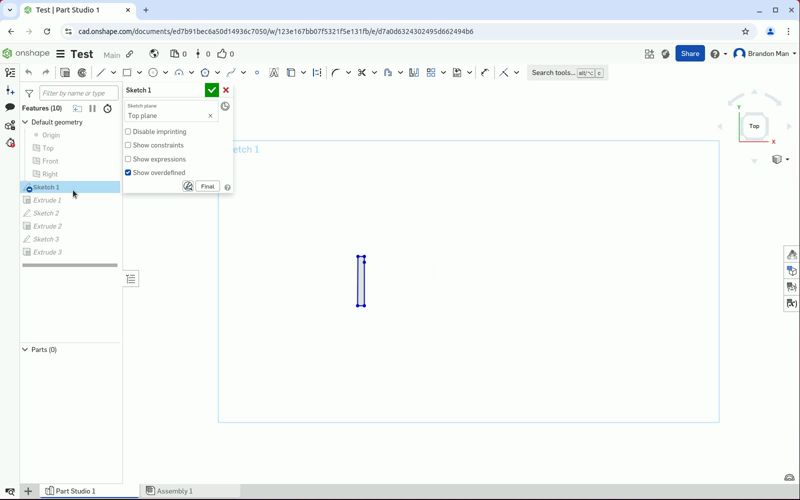
mouse_move(229, 92)
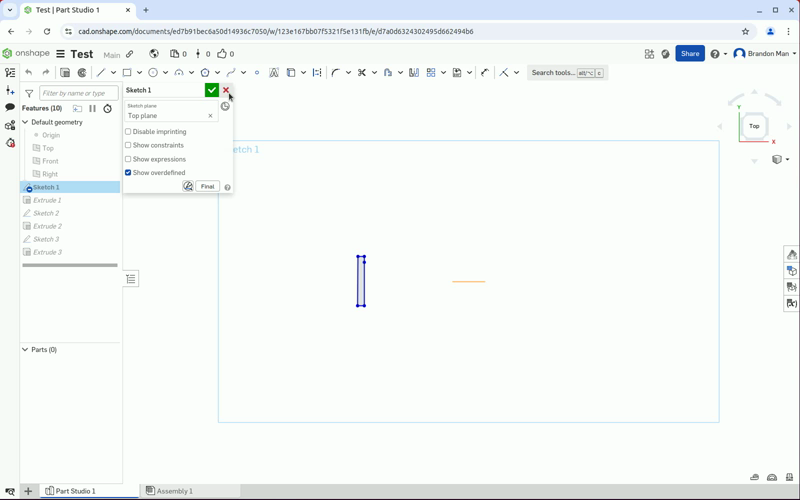
click(229, 92)
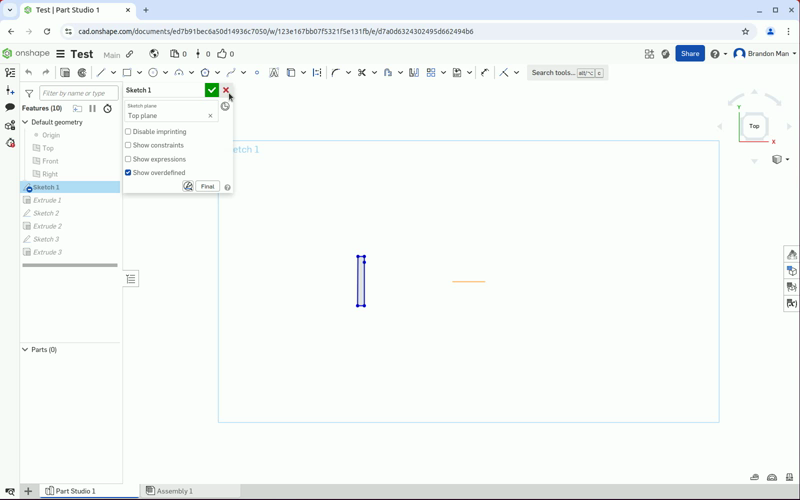
key(shift+s)
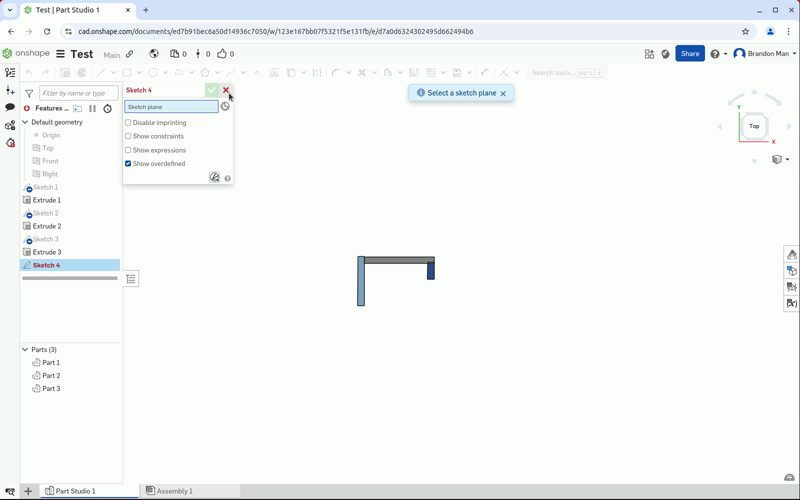
mouse_move(73, 150)
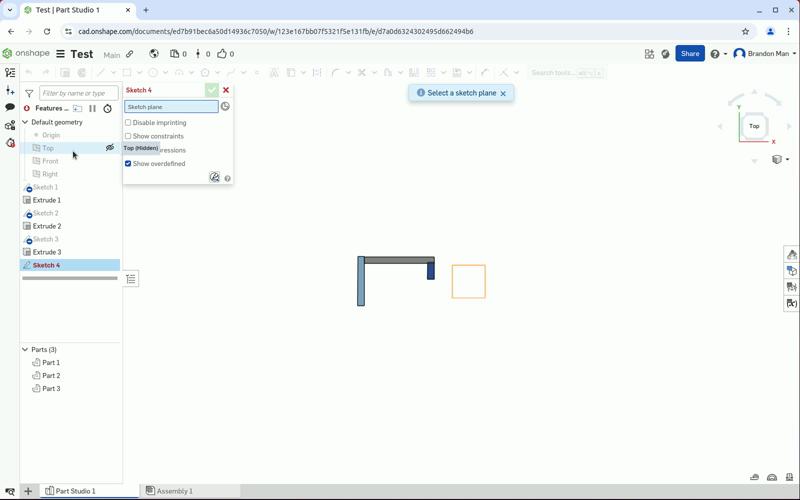
click(73, 150)
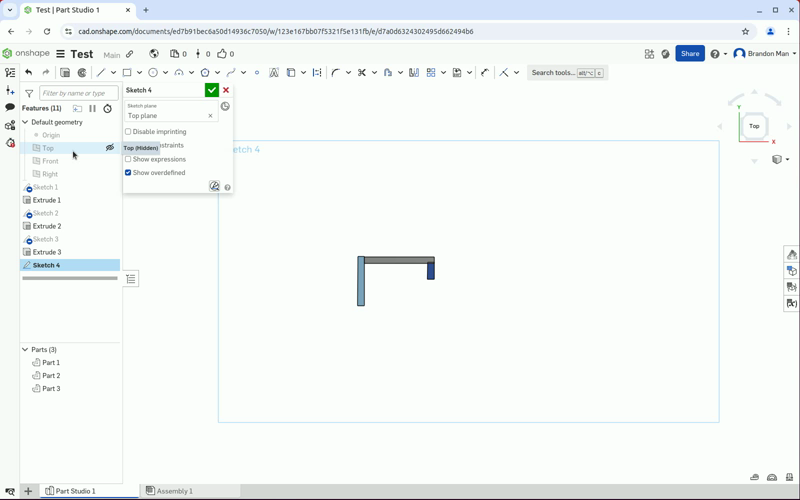
mouse_move(73, 352)
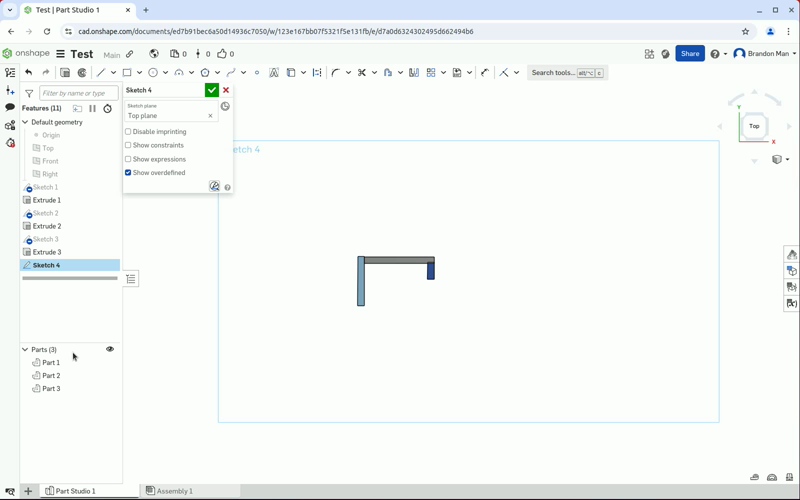
key(y)
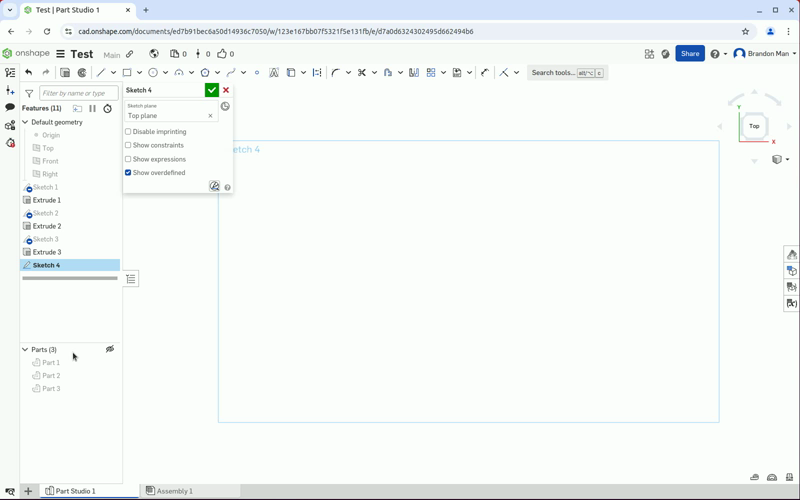
key(l)
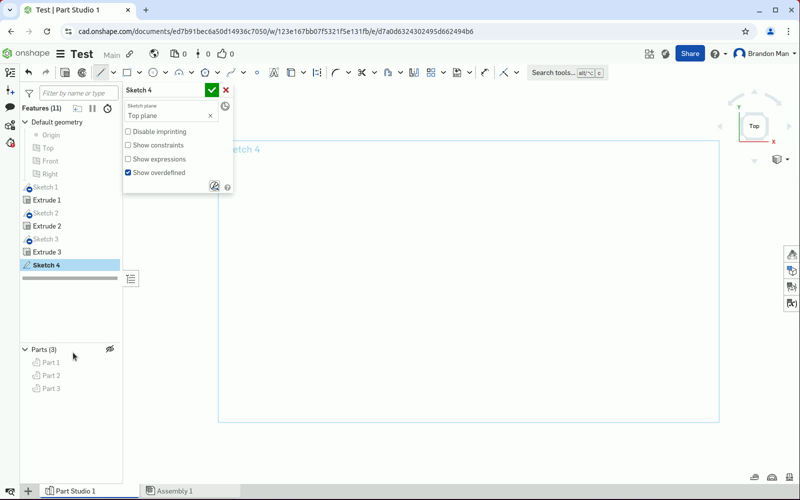
key_down(shift)
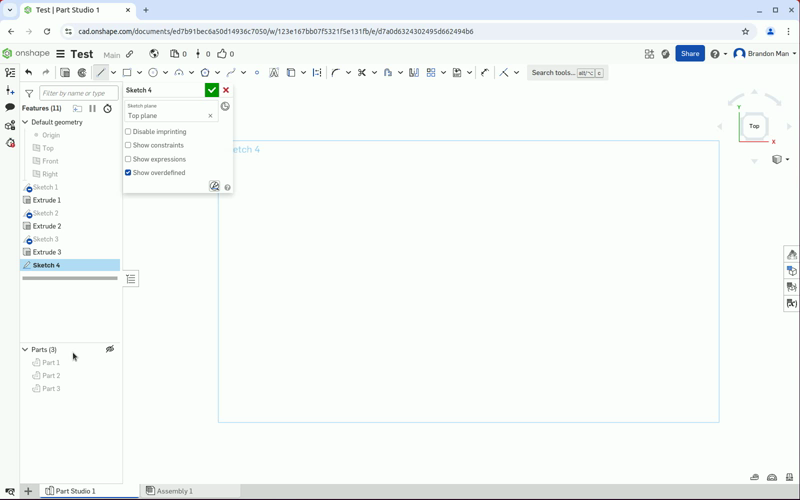
mouse_move(427, 286)
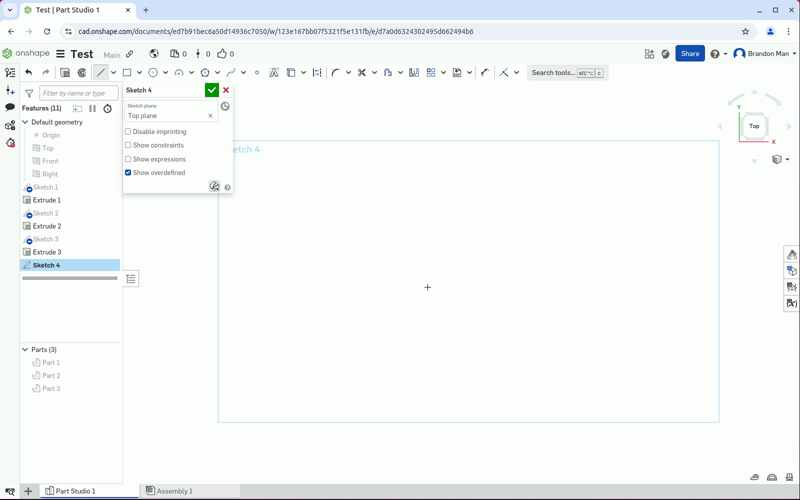
click(427, 286)
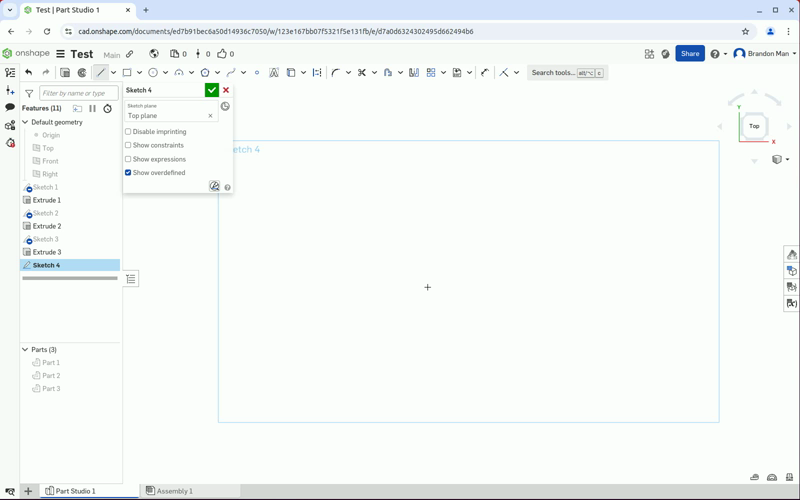
key_up(shift)
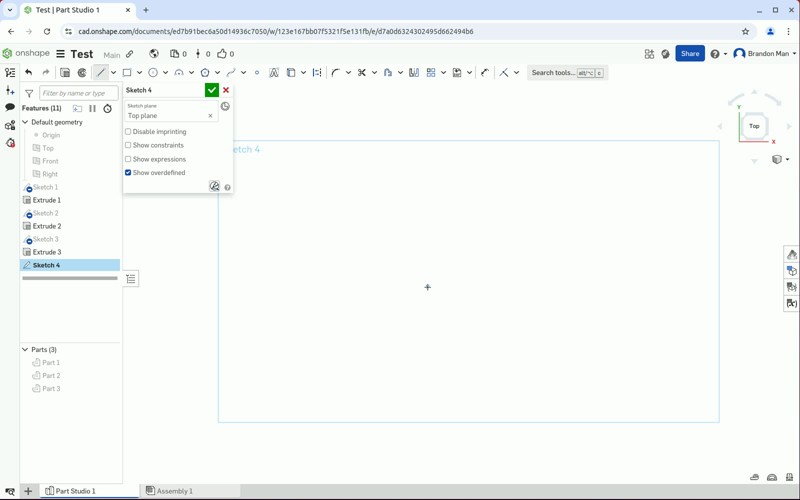
key_down(shift)
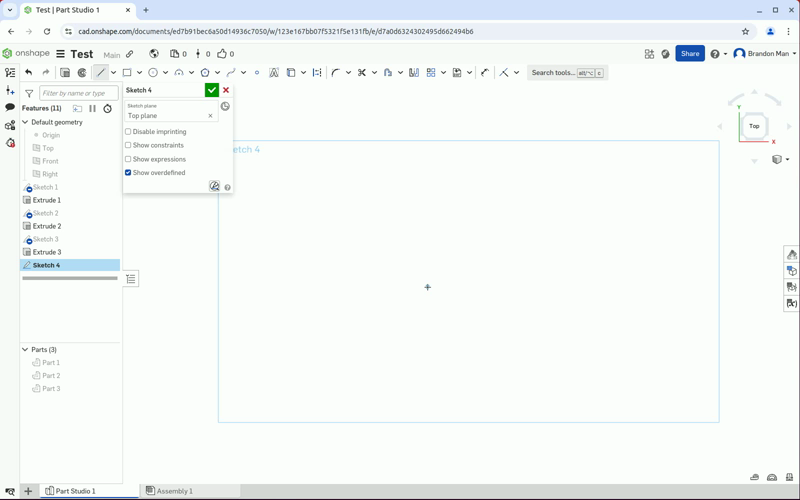
mouse_move(494, 286)
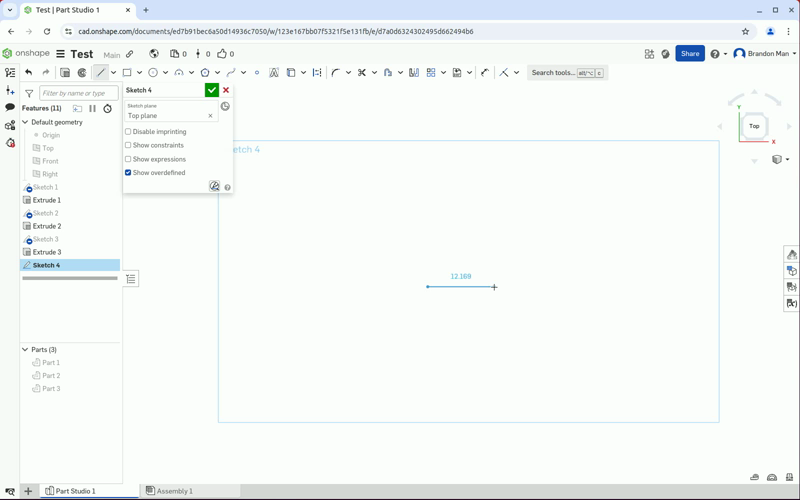
click(494, 286)
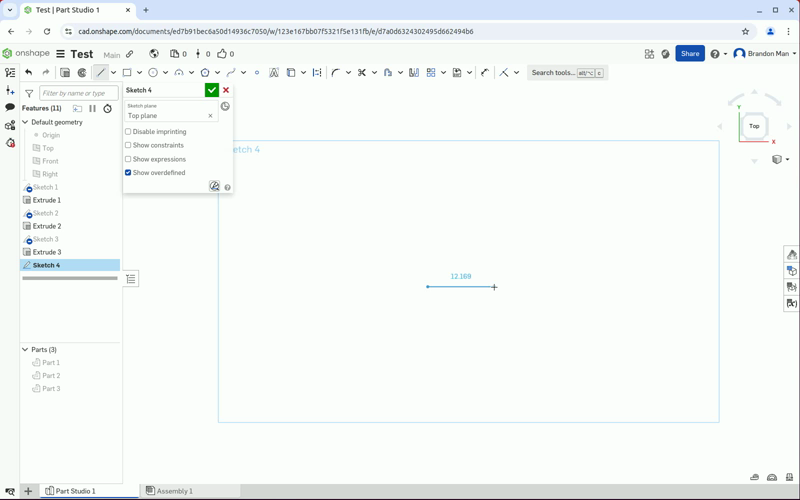
key_up(shift)
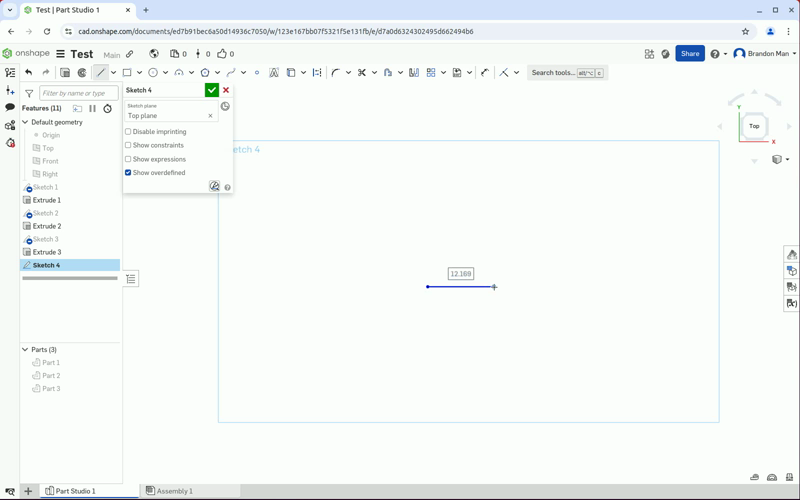
key_down(shift)
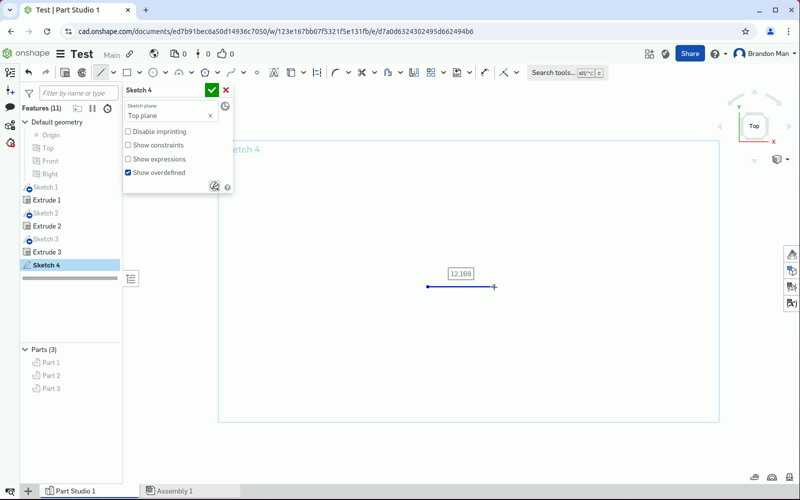
mouse_move(524, 286)
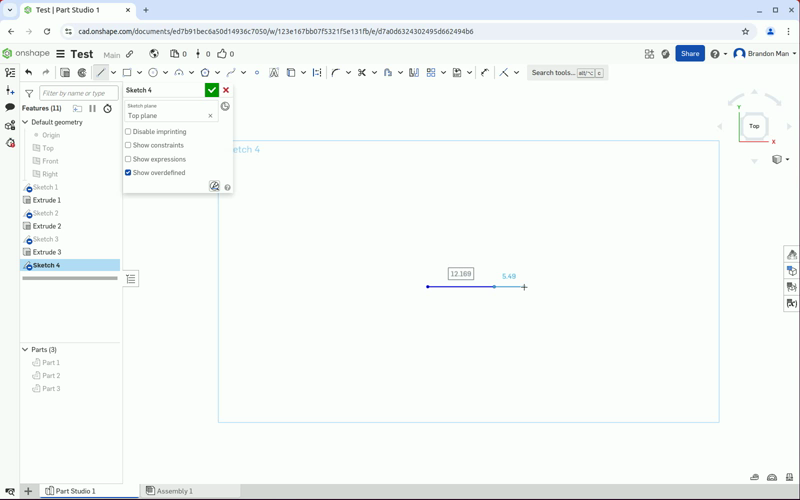
mouse_move(494, 280)
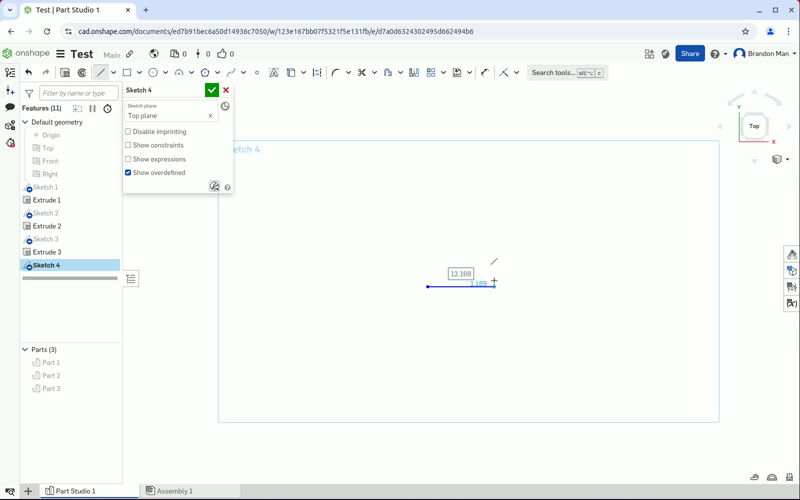
scroll(6)
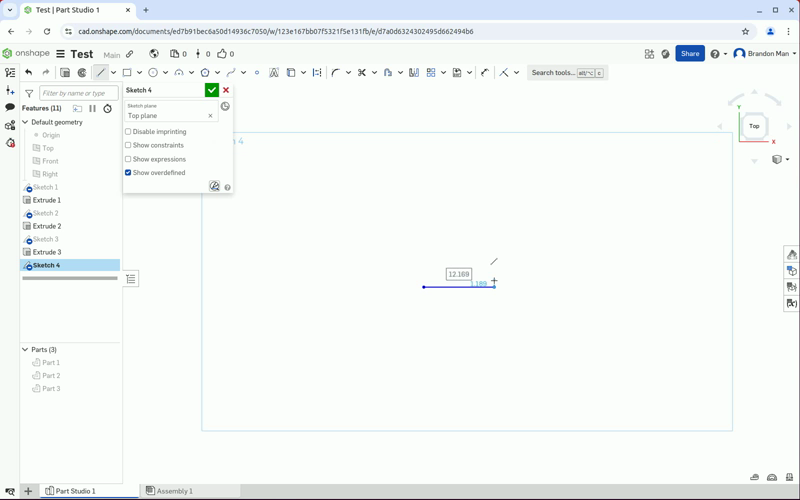
scroll(6)
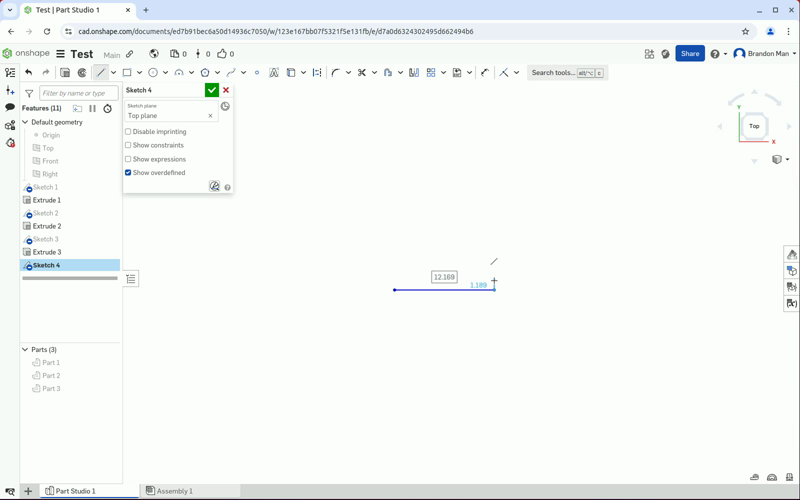
scroll(6)
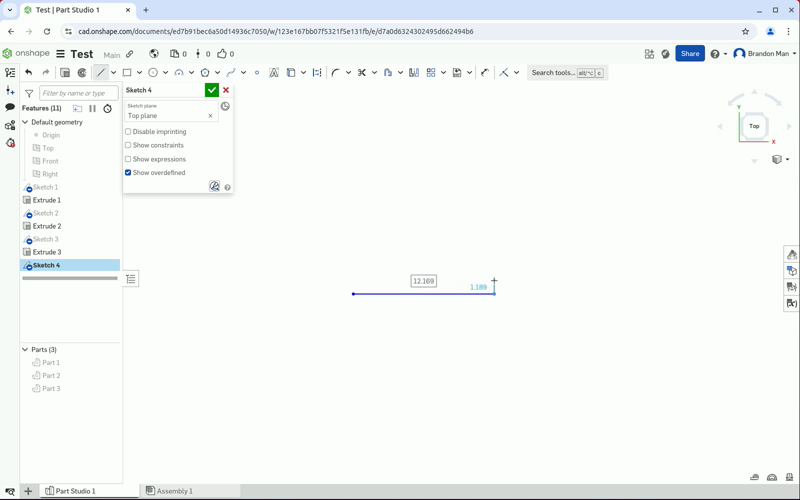
scroll(6)
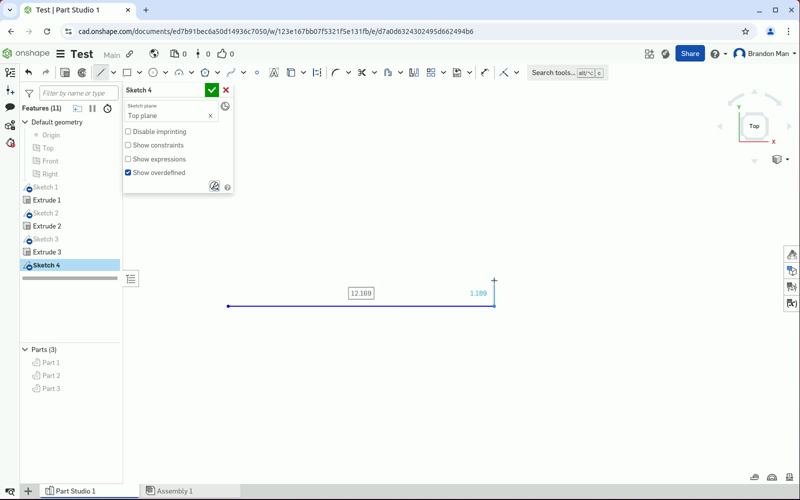
scroll(6)
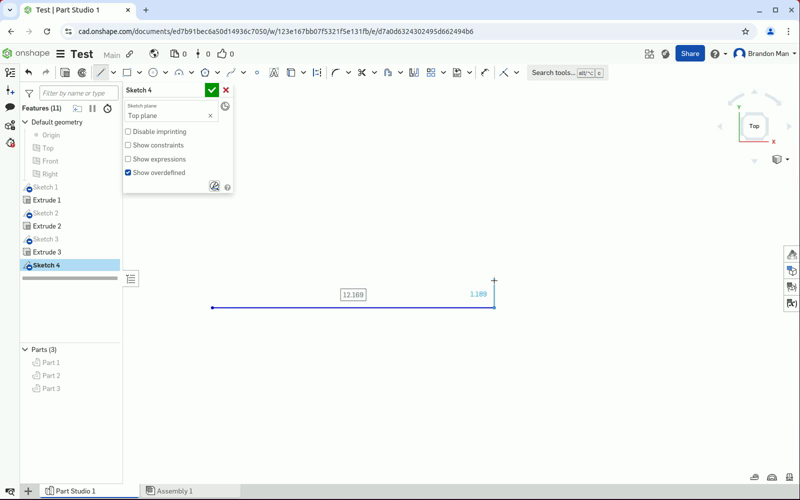
scroll(6)
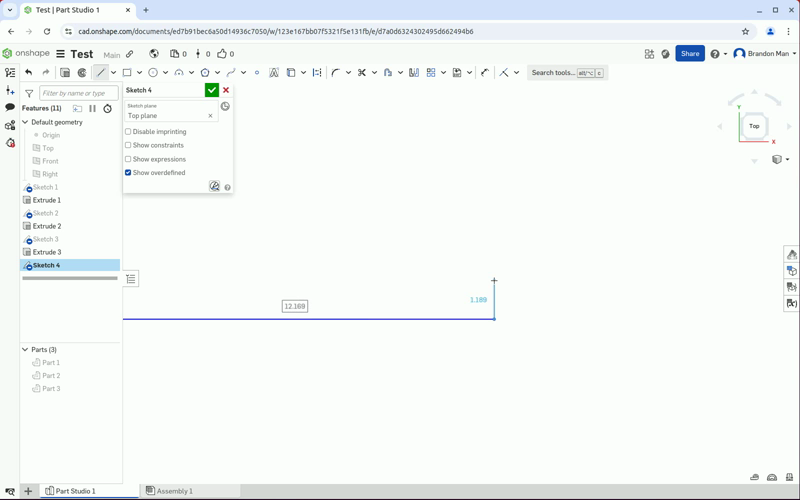
scroll(6)
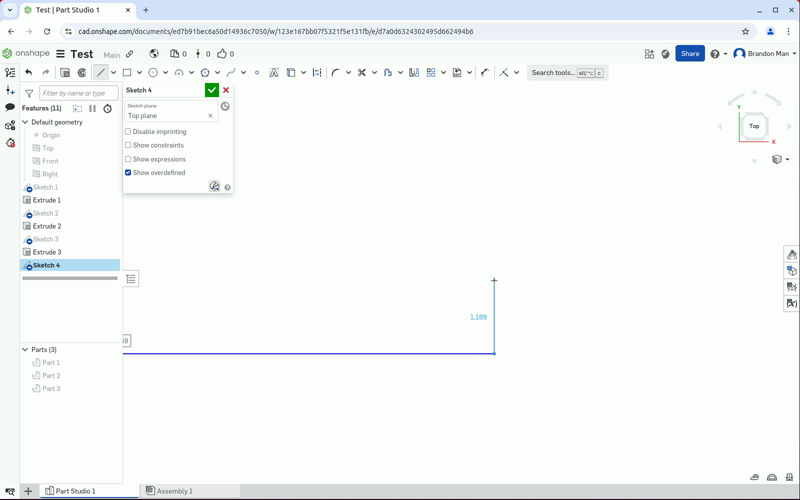
click(494, 280)
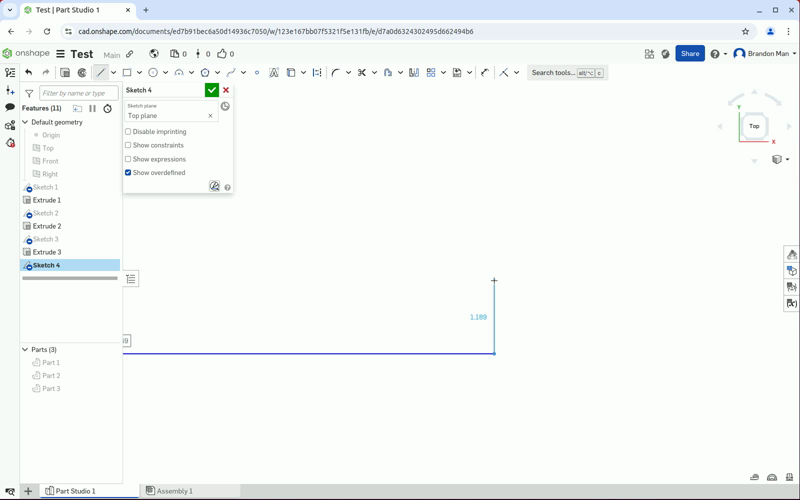
scroll(-6)
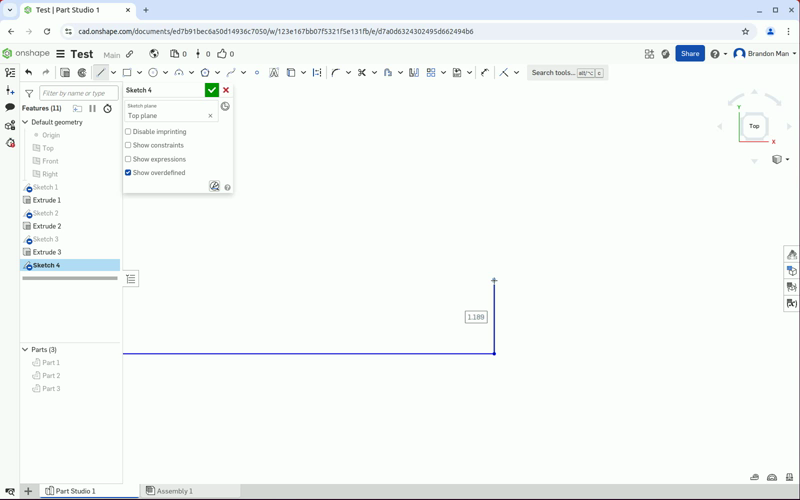
scroll(-6)
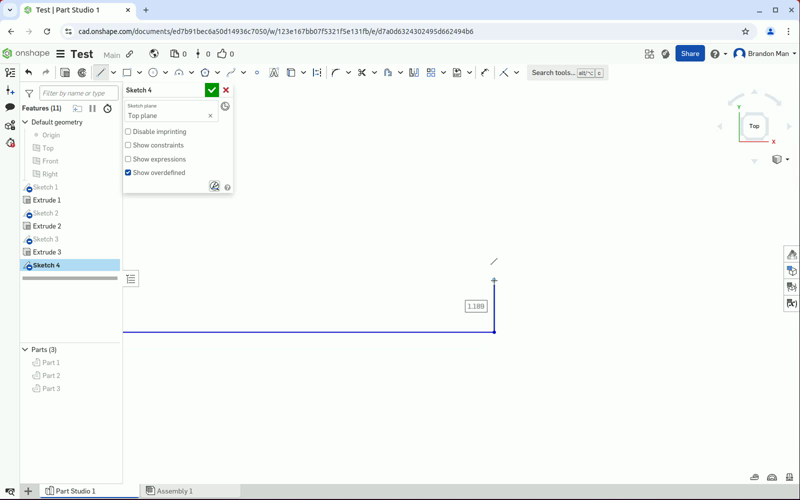
scroll(-6)
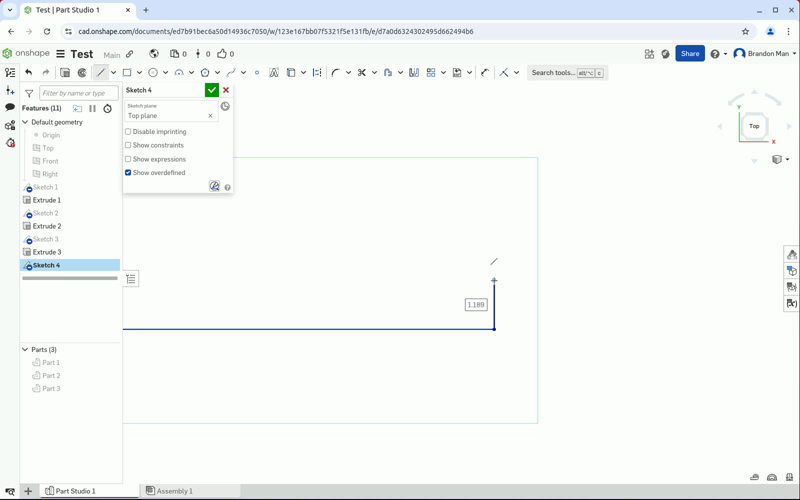
scroll(-6)
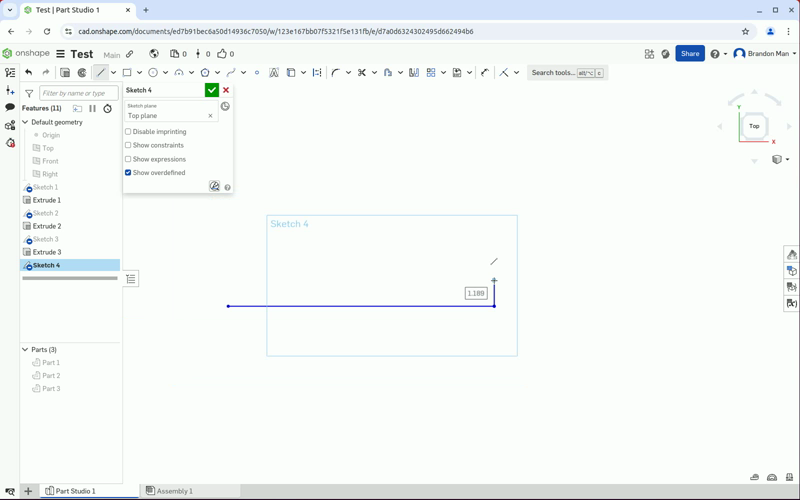
scroll(-6)
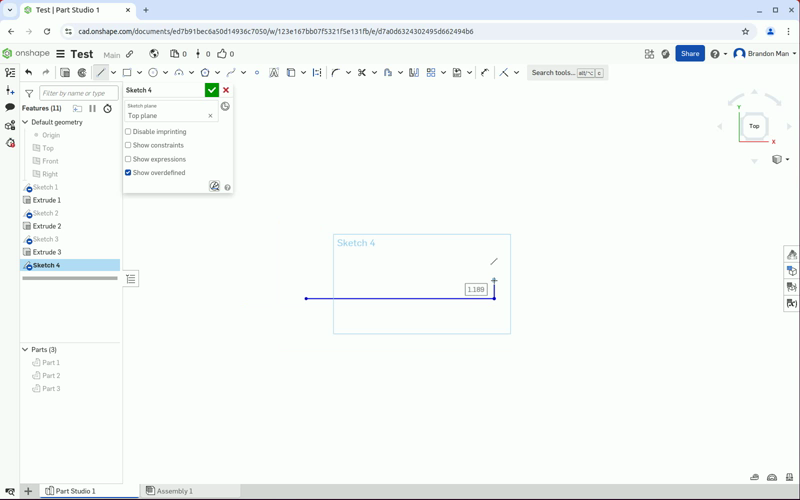
scroll(-6)
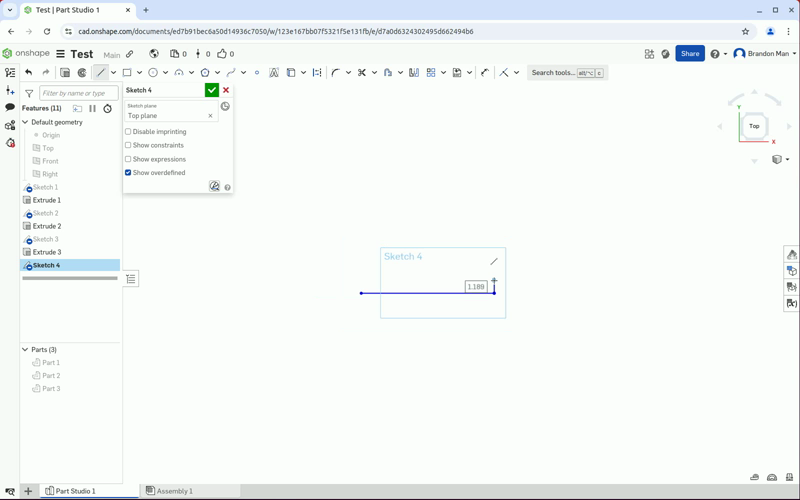
scroll(-6)
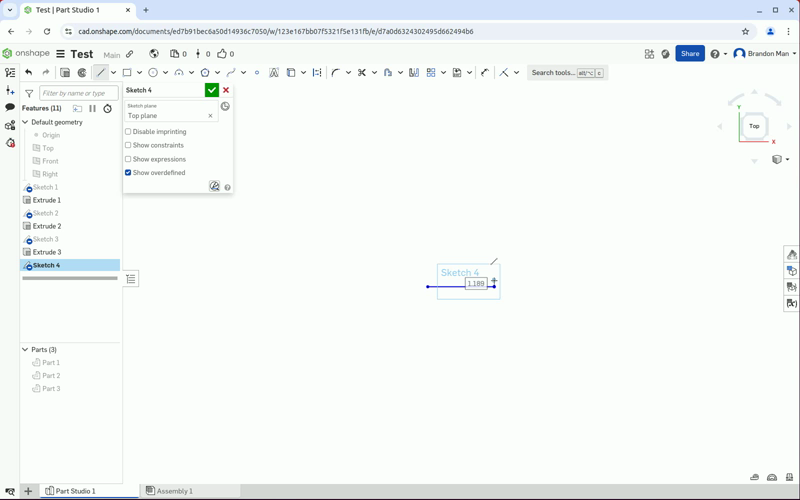
key_up(shift)
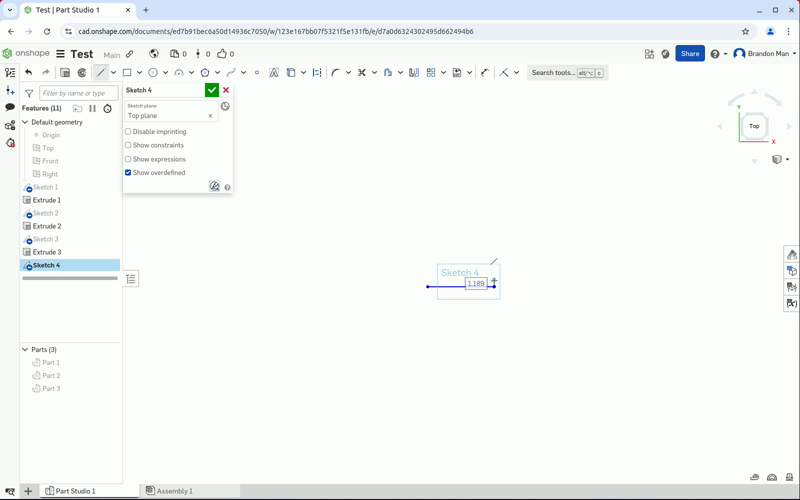
key_down(shift)
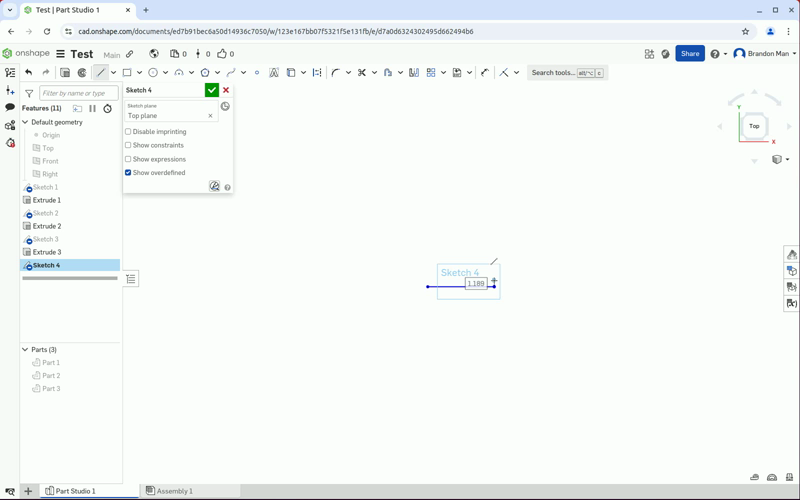
mouse_move(434, 280)
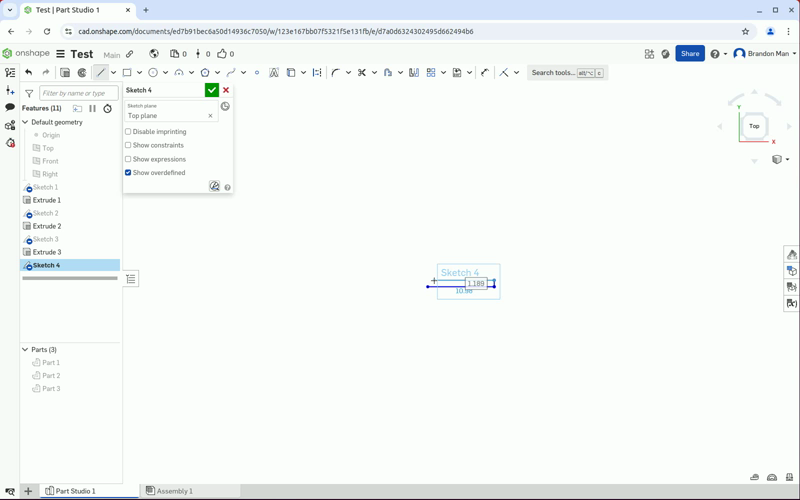
click(434, 280)
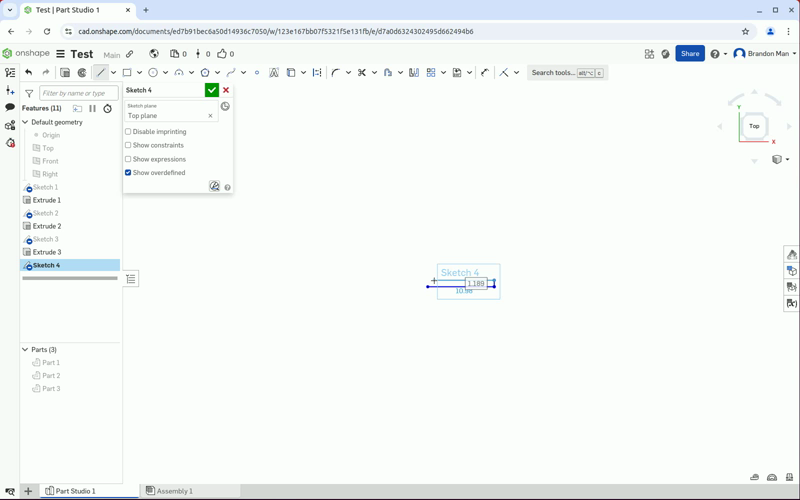
key_up(shift)
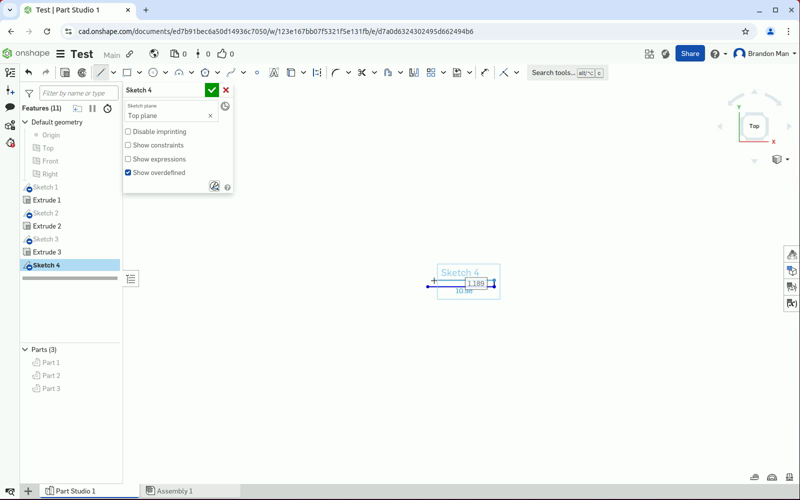
key_down(shift)
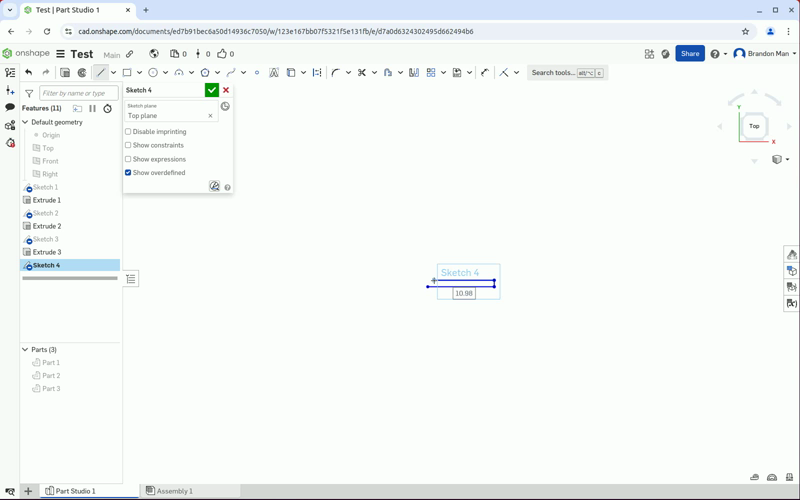
mouse_move(464, 280)
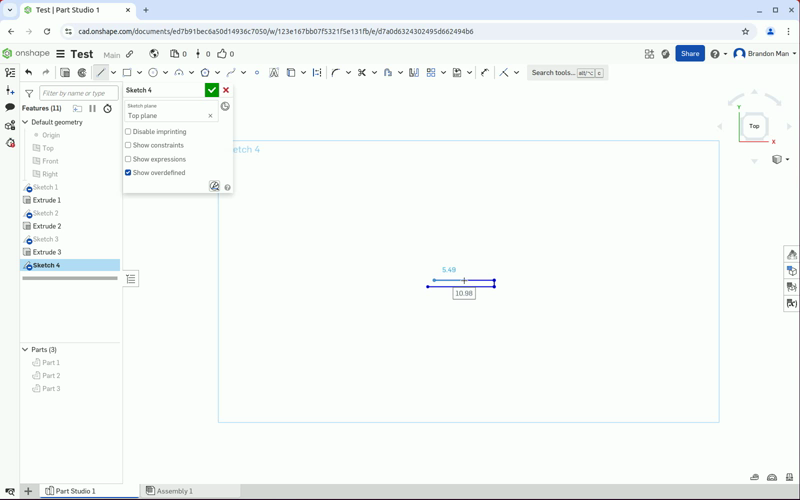
mouse_move(427, 280)
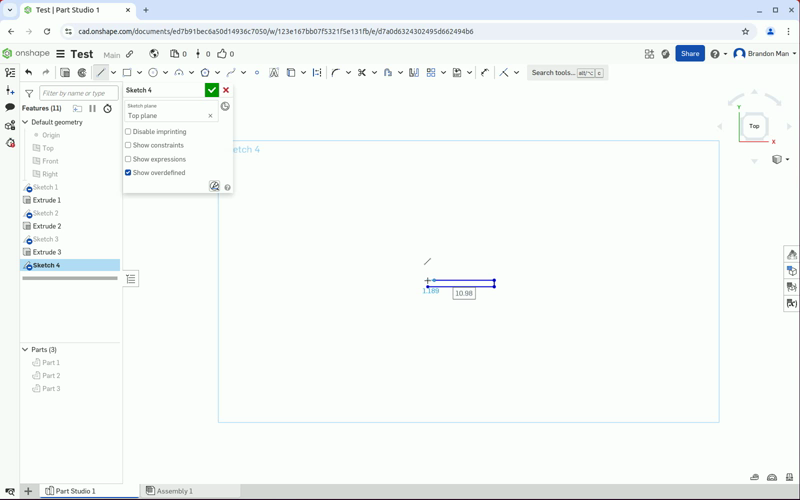
scroll(6)
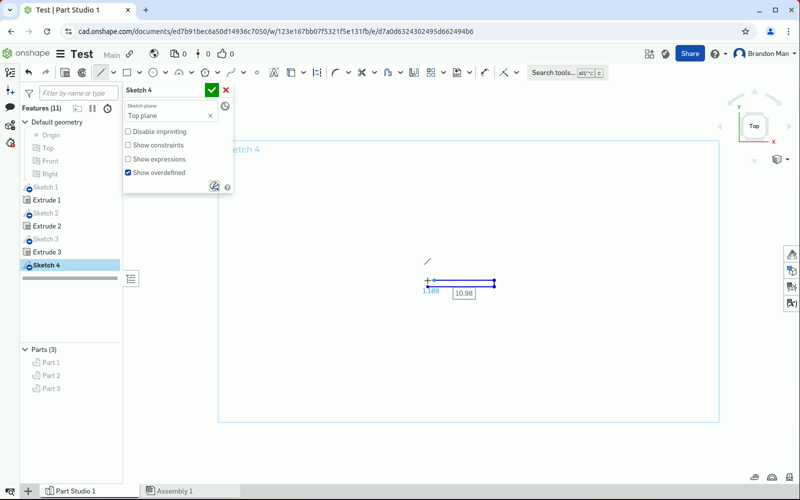
scroll(6)
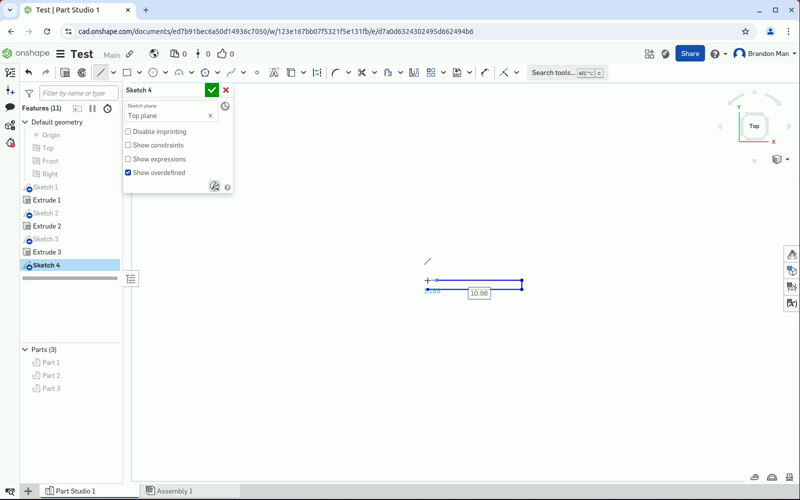
scroll(6)
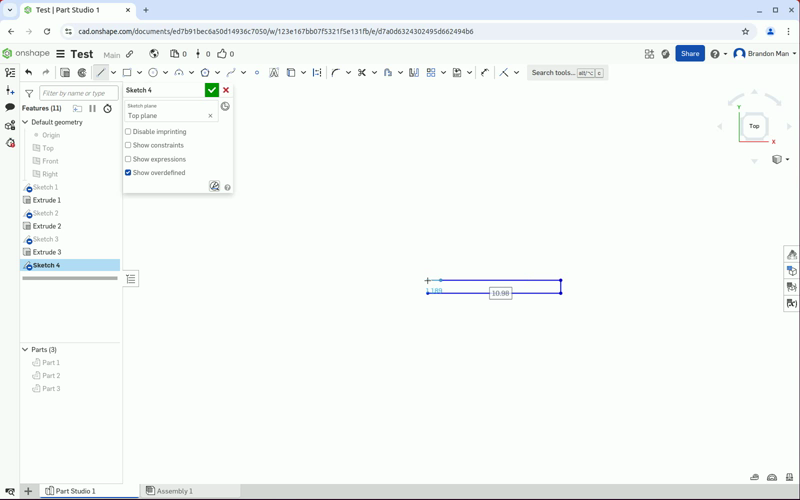
scroll(6)
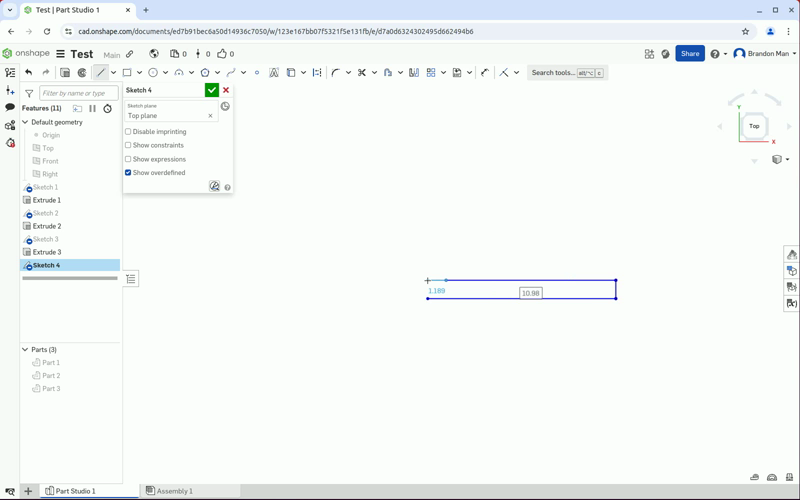
scroll(6)
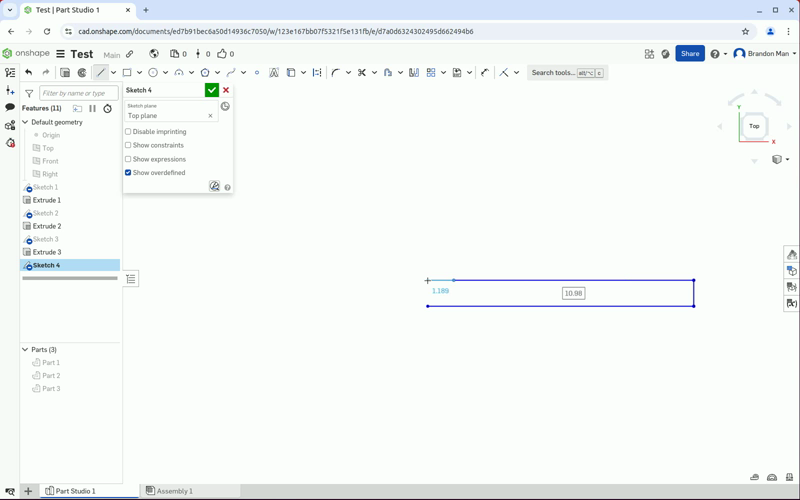
scroll(6)
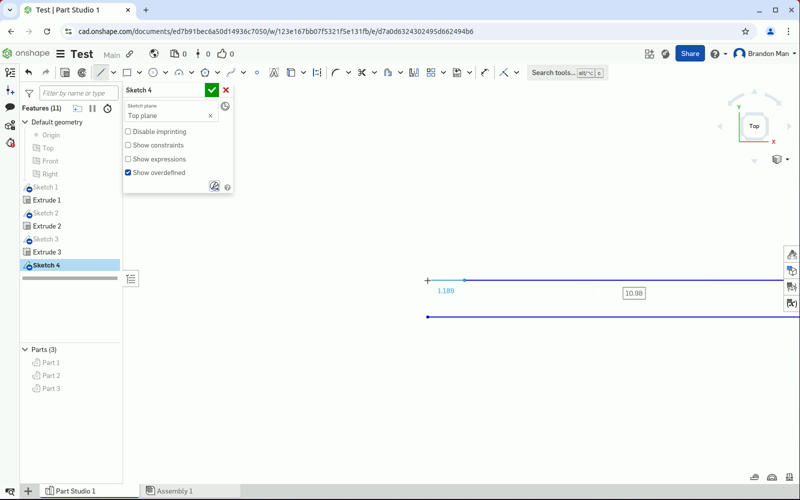
scroll(6)
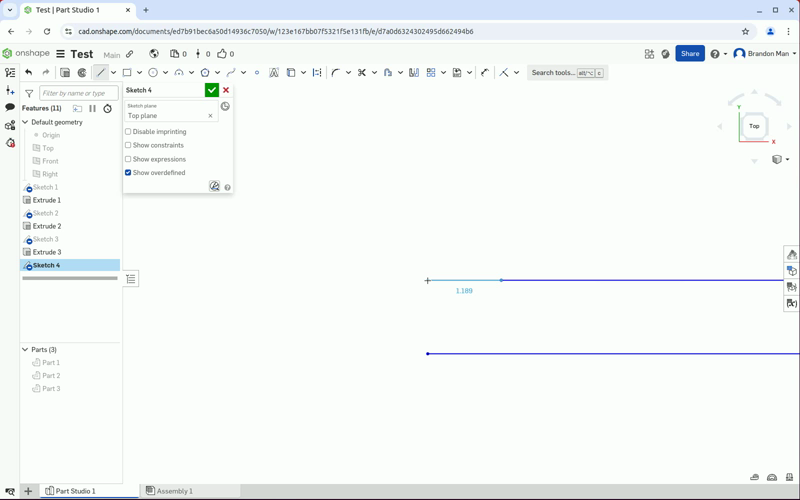
click(427, 280)
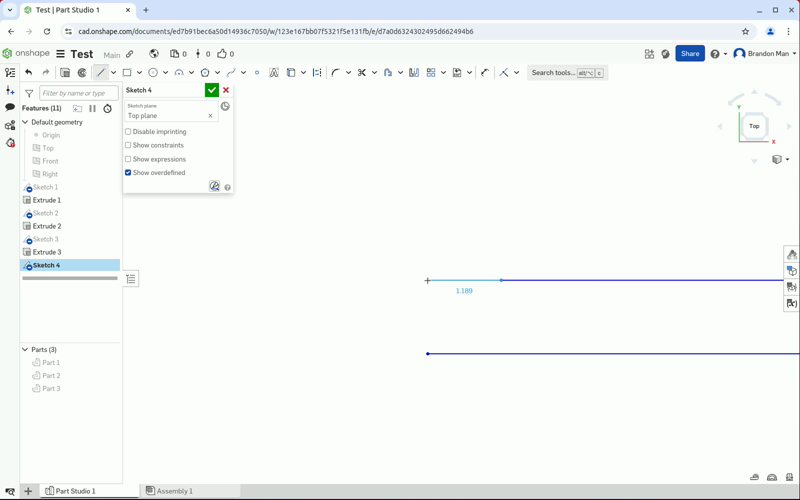
scroll(-6)
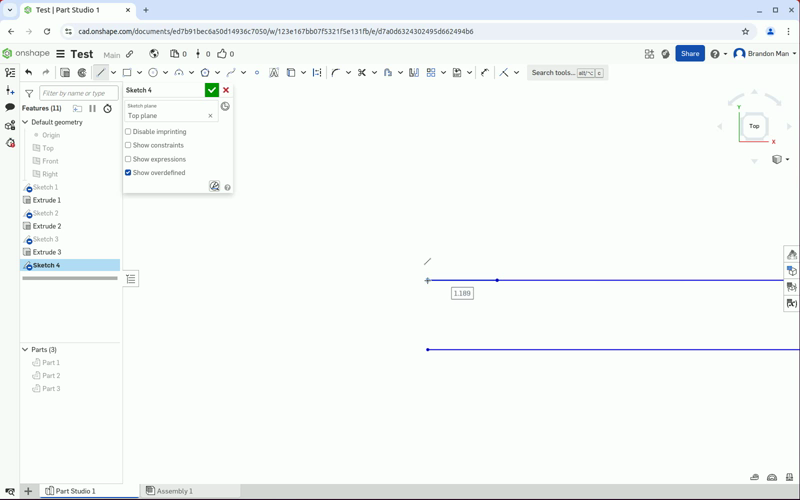
scroll(-6)
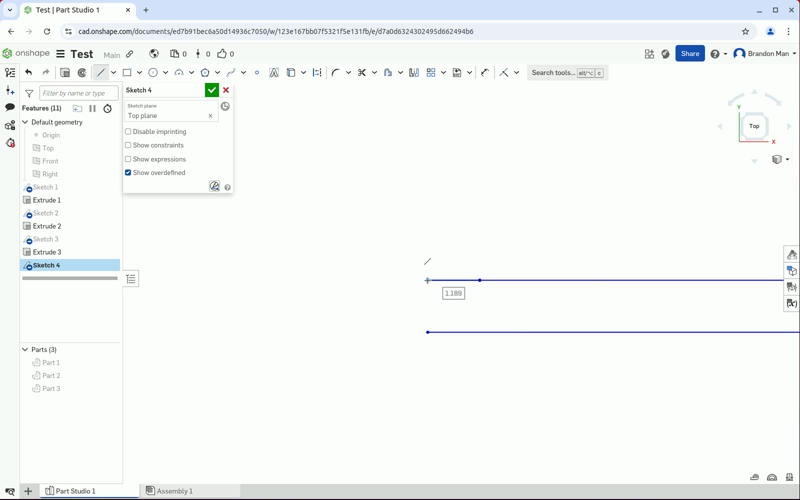
scroll(-6)
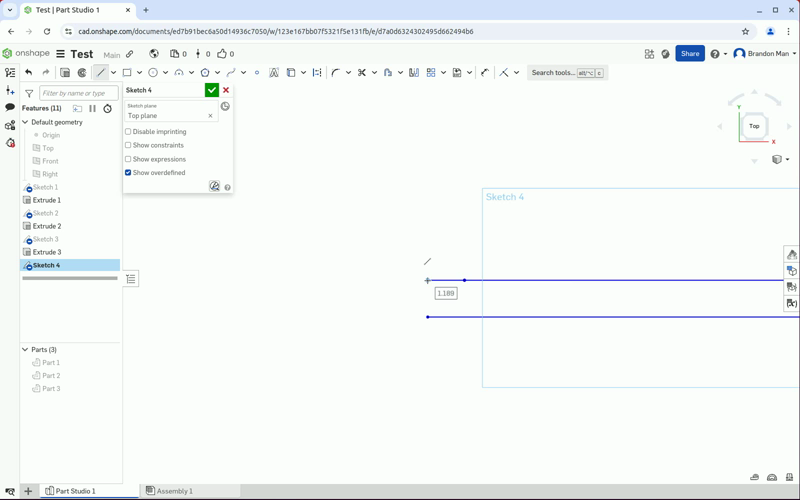
scroll(-6)
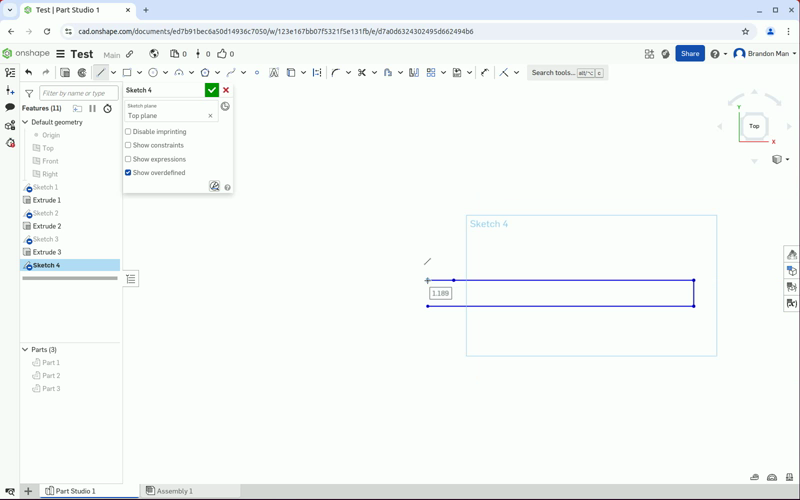
scroll(-6)
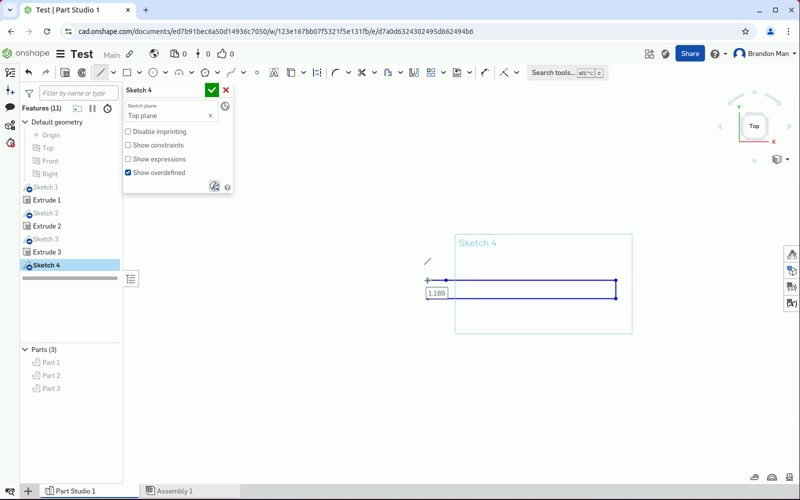
scroll(-6)
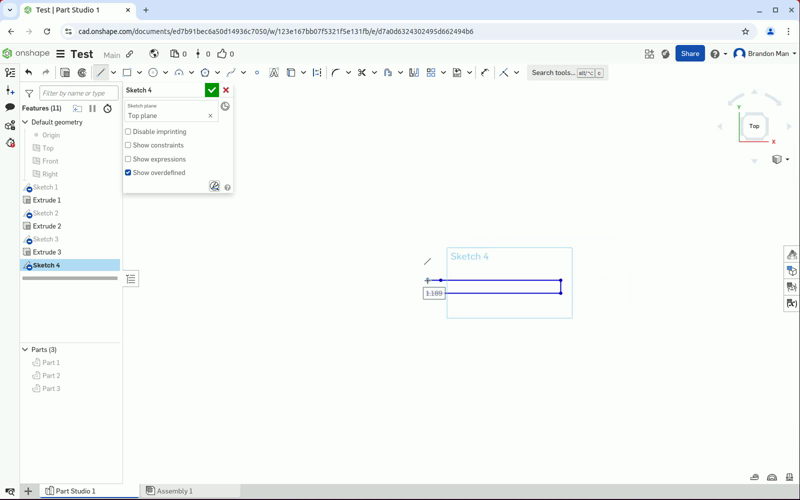
scroll(-6)
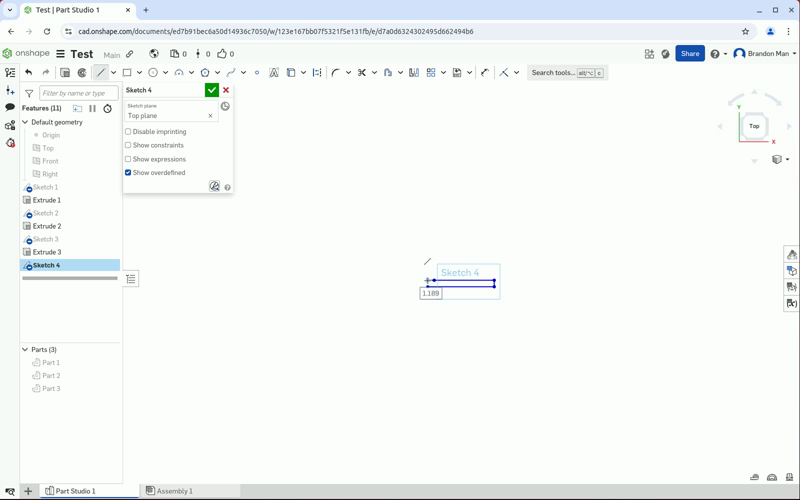
key_up(shift)
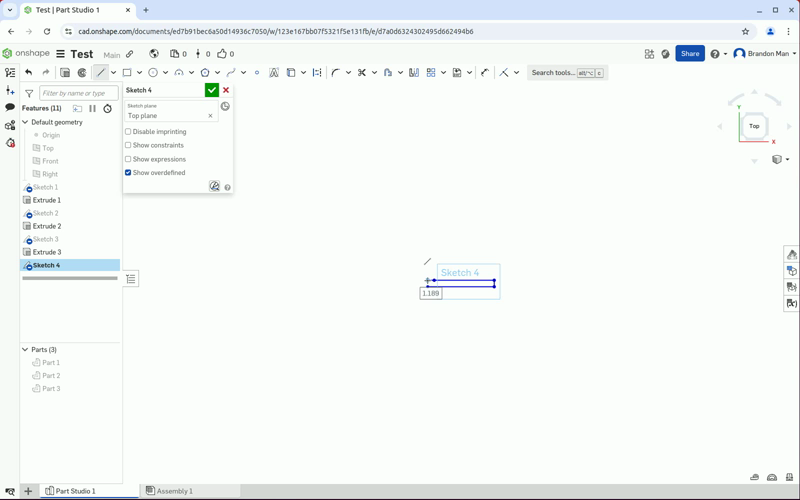
mouse_move(457, 280)
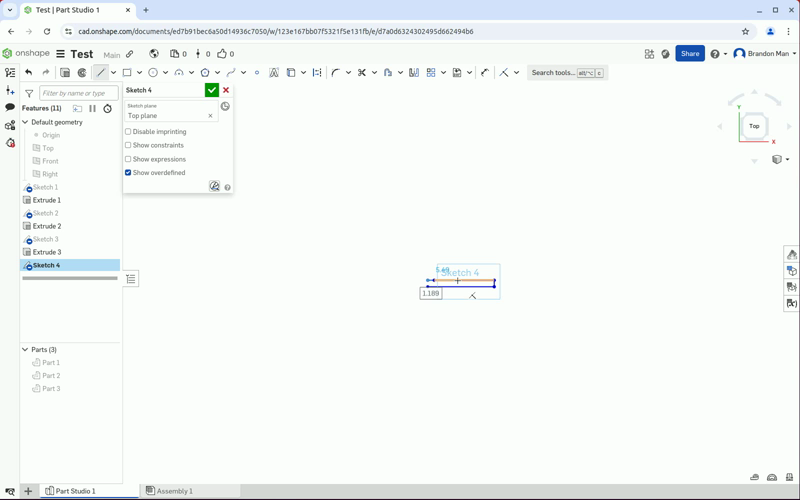
key_down(shift)
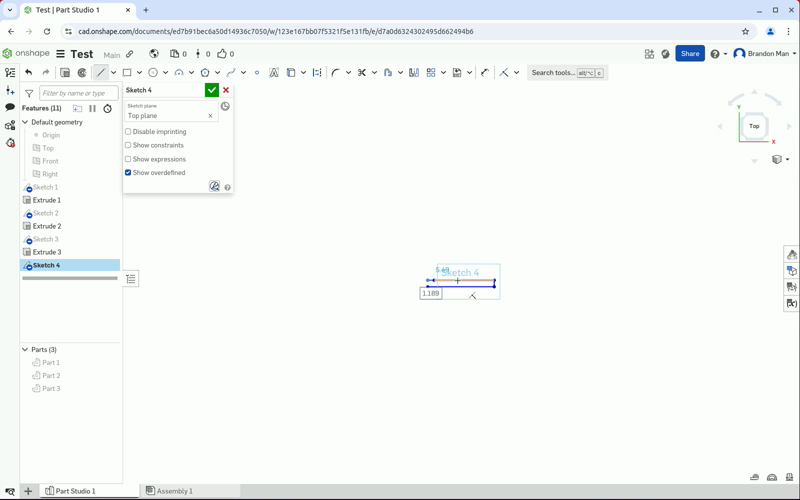
mouse_move(427, 286)
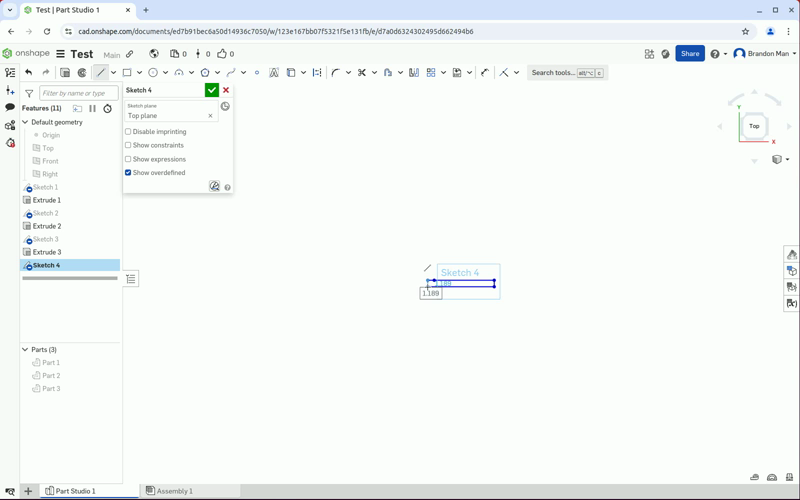
scroll(6)
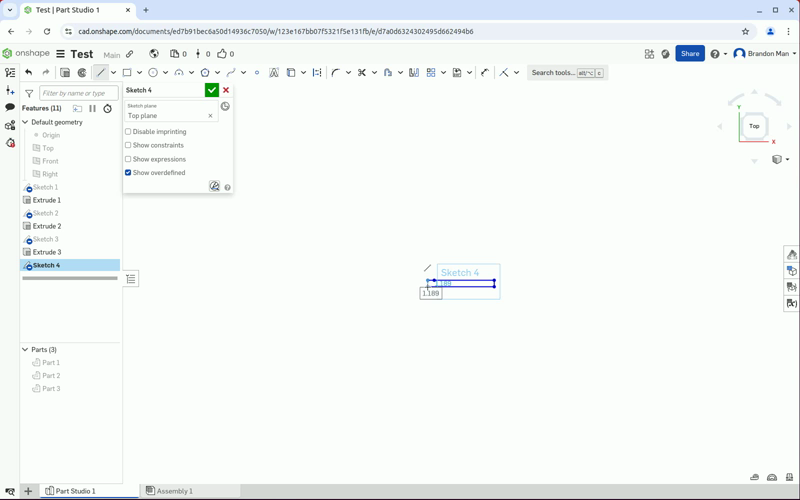
scroll(6)
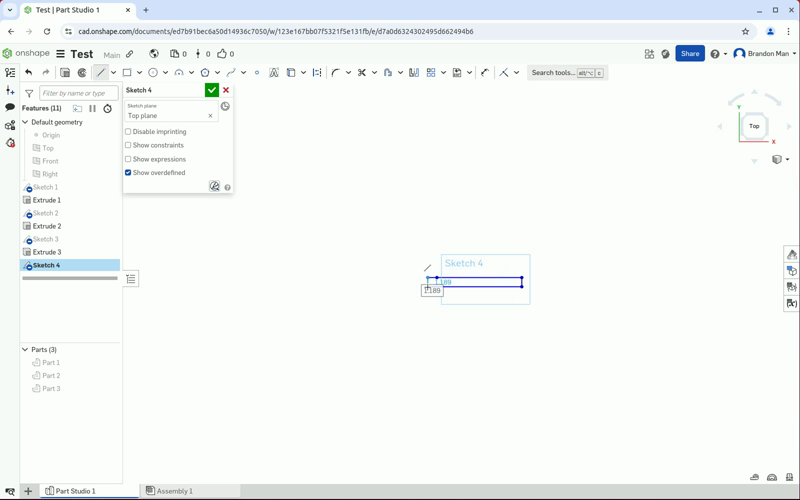
scroll(6)
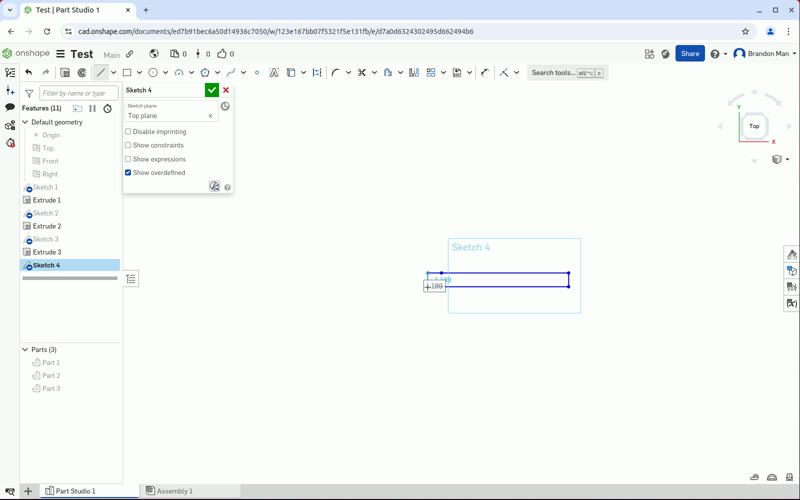
scroll(6)
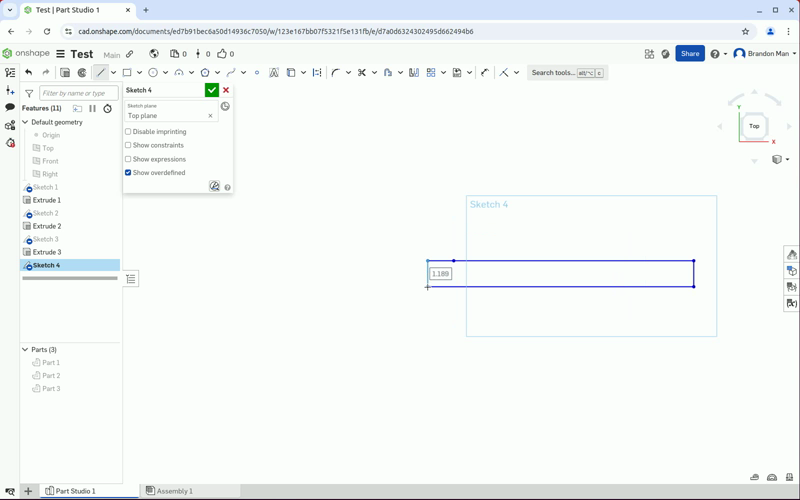
scroll(6)
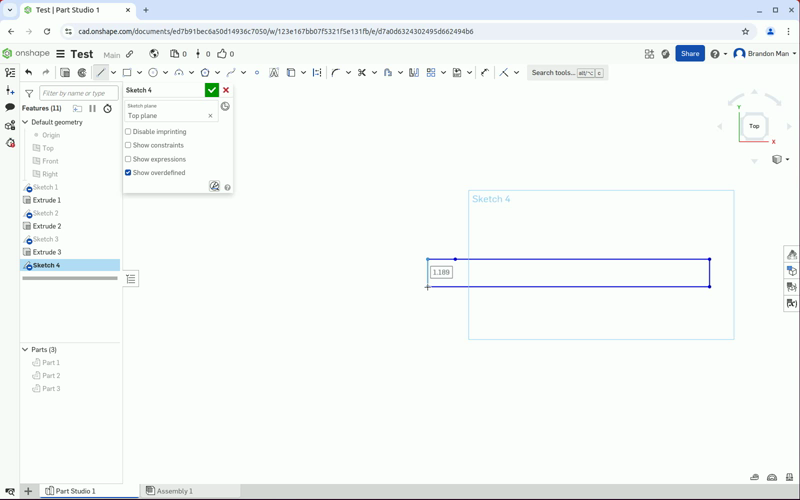
scroll(6)
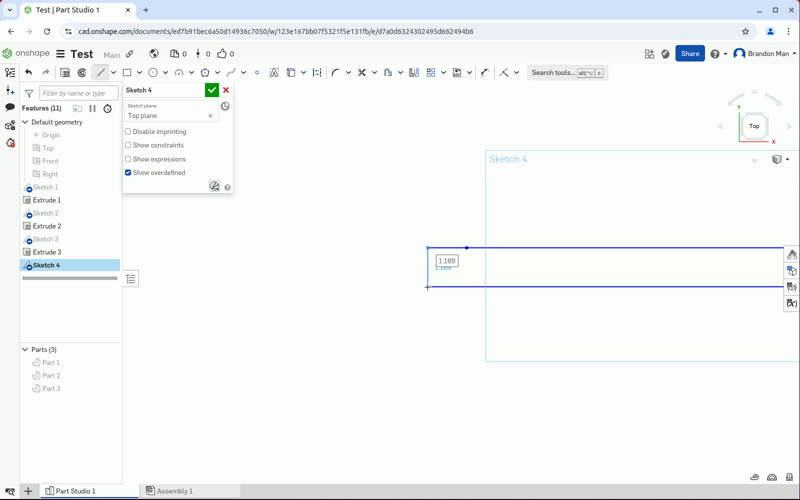
scroll(6)
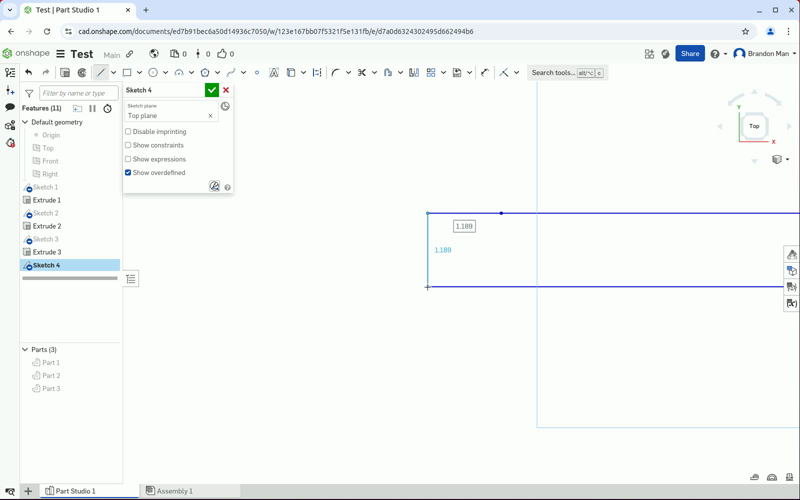
key_up(shift)
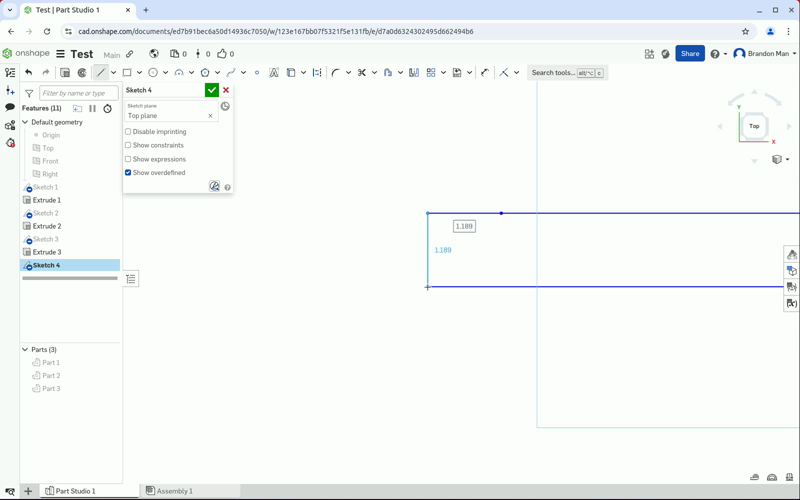
click(427, 286)
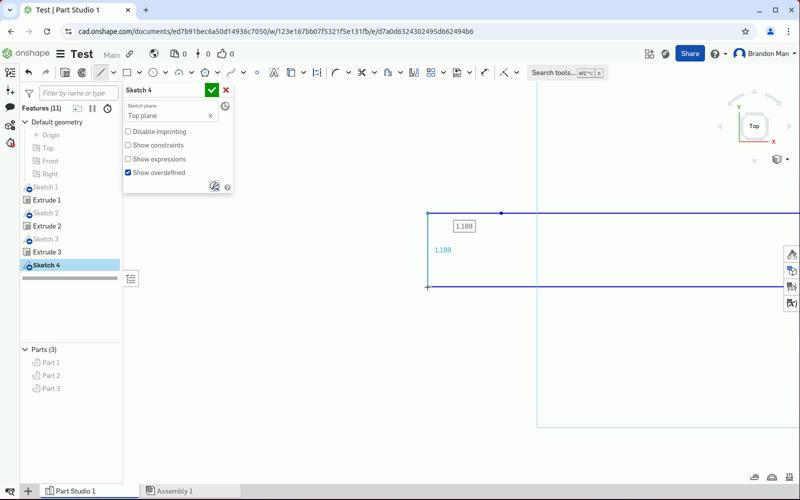
scroll(-6)
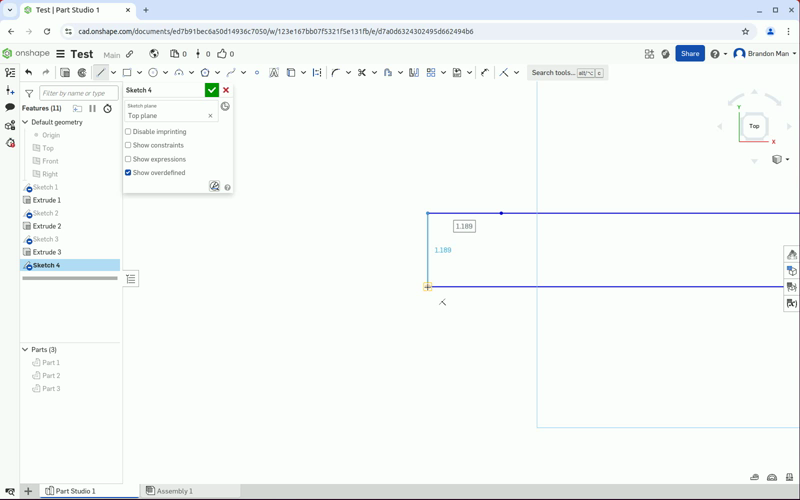
scroll(-6)
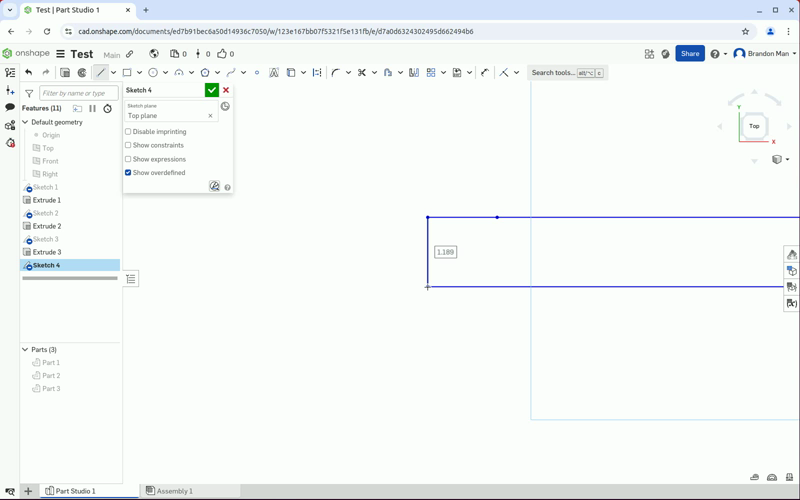
scroll(-6)
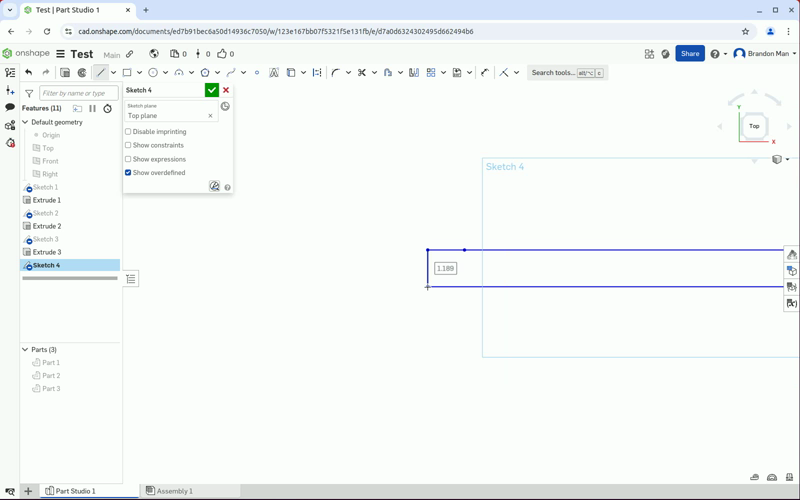
scroll(-6)
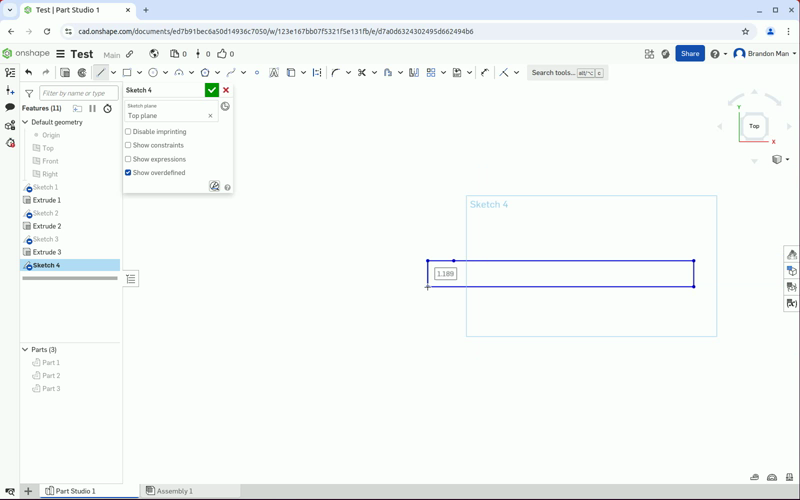
scroll(-6)
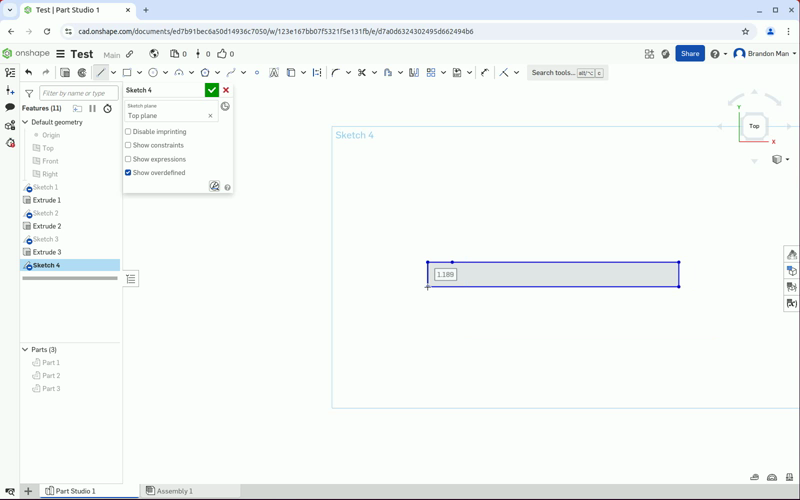
scroll(-6)
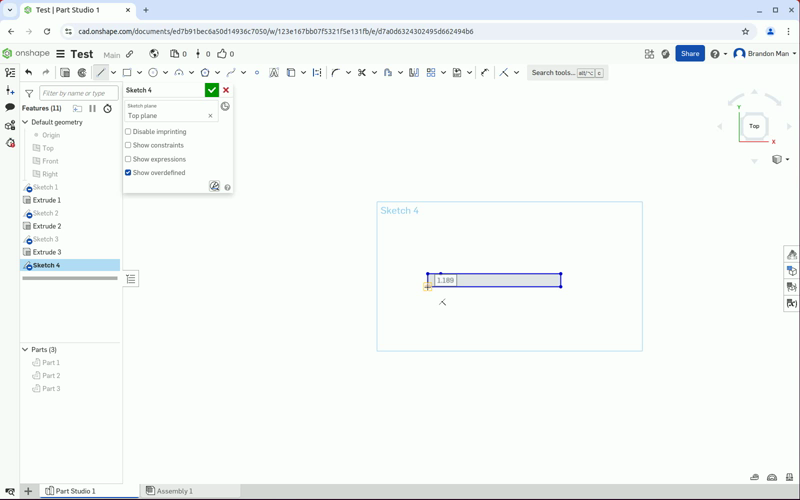
scroll(-6)
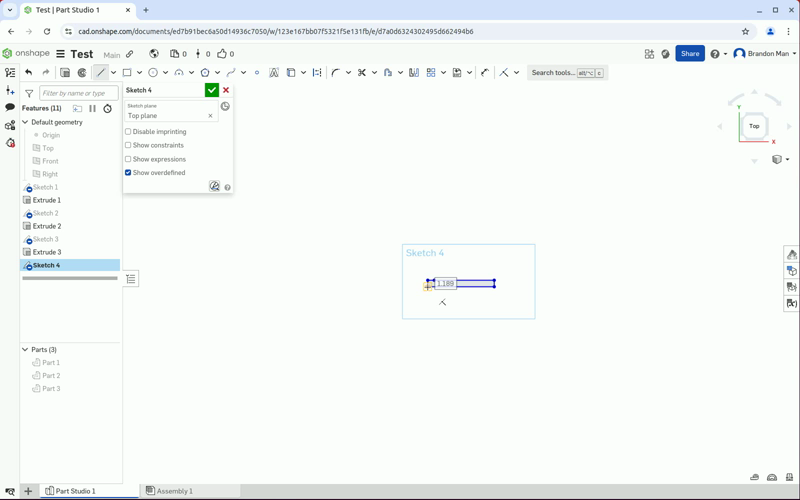
key(esc)
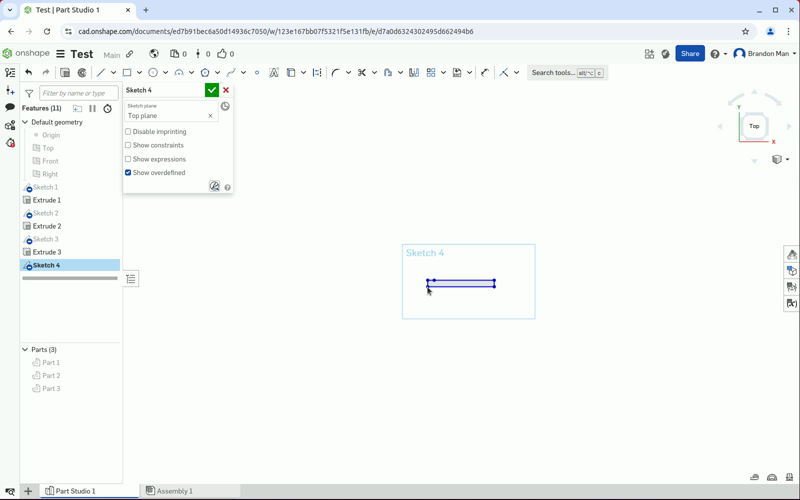
mouse_move(448, 282)
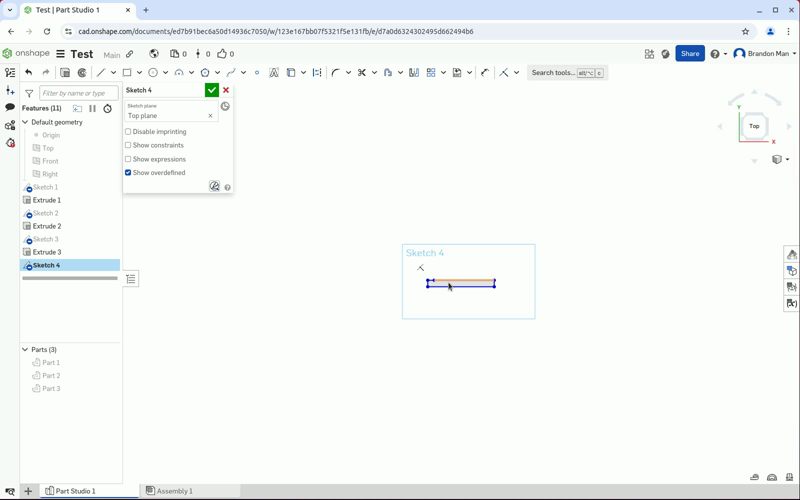
scroll(6)
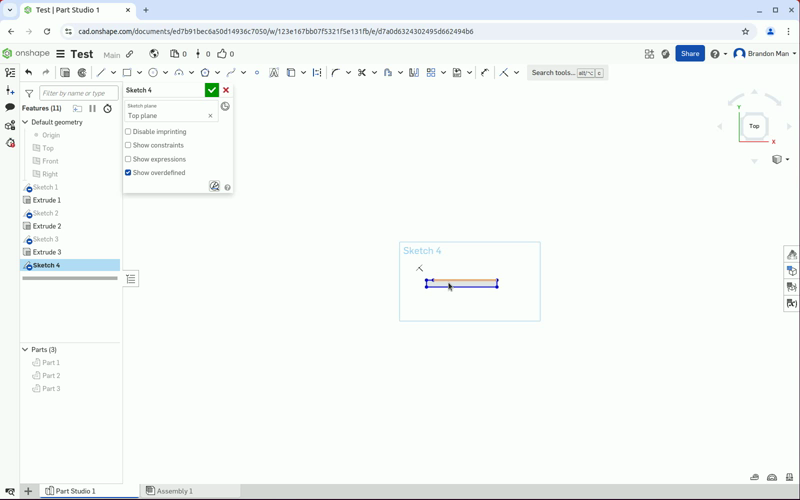
scroll(6)
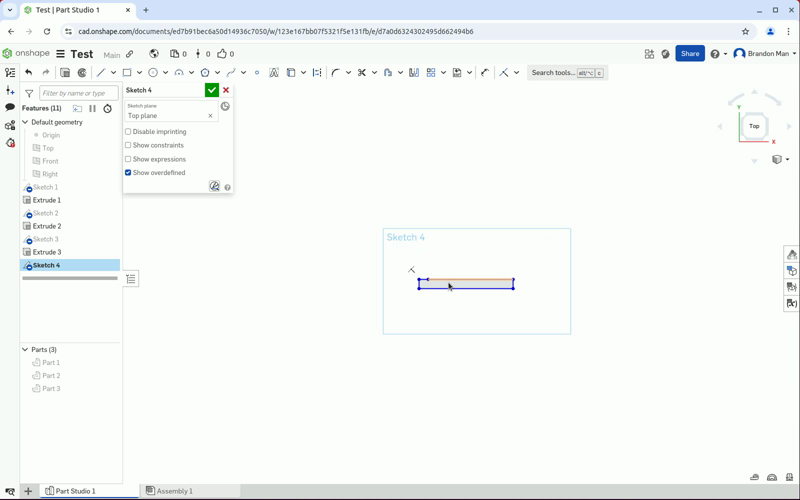
scroll(6)
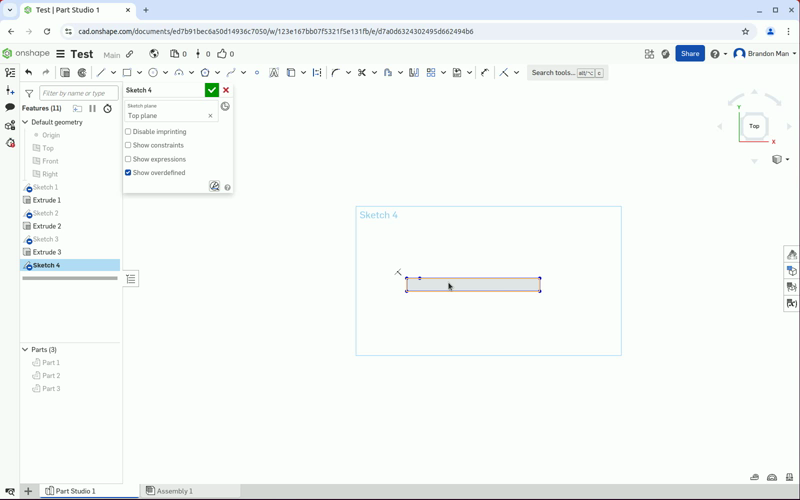
scroll(6)
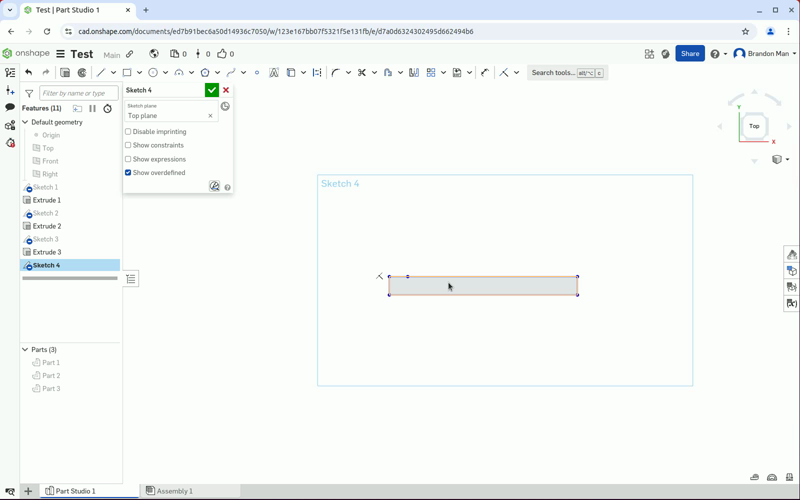
scroll(6)
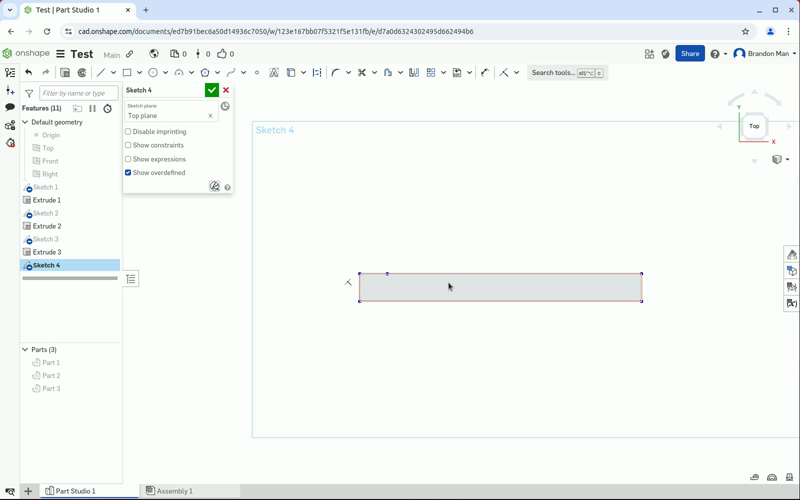
scroll(6)
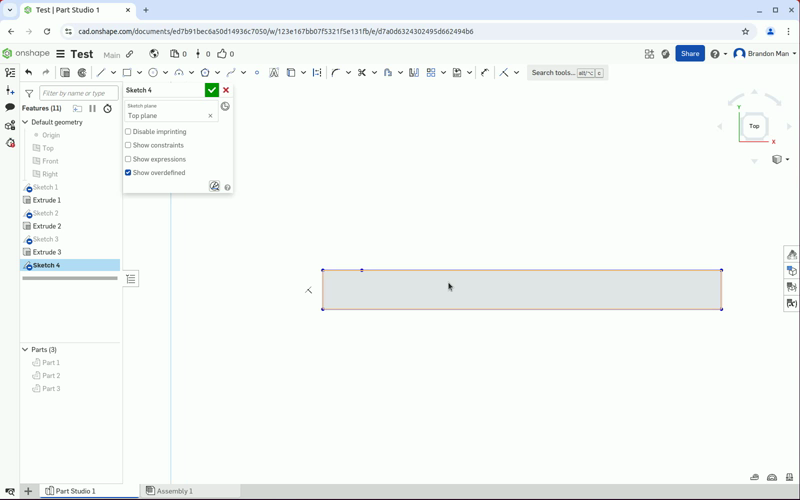
scroll(6)
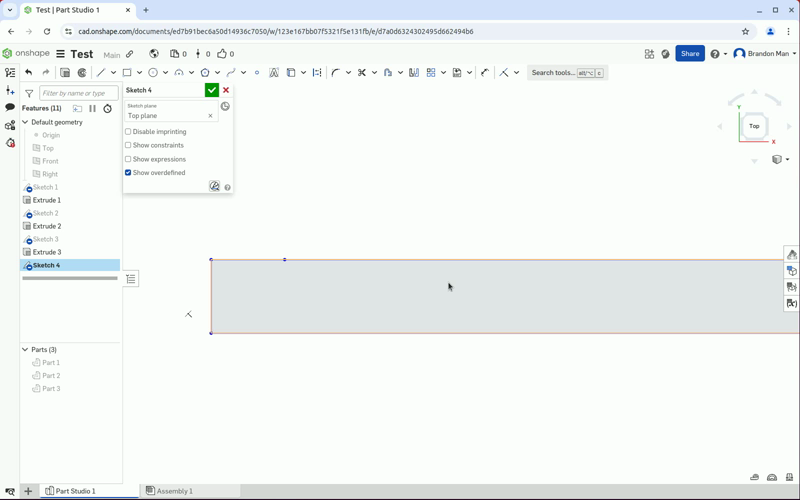
click(448, 282)
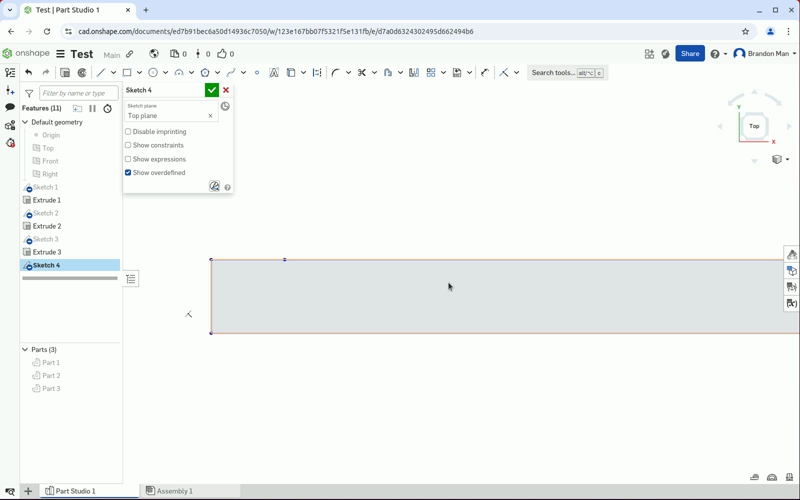
scroll(-6)
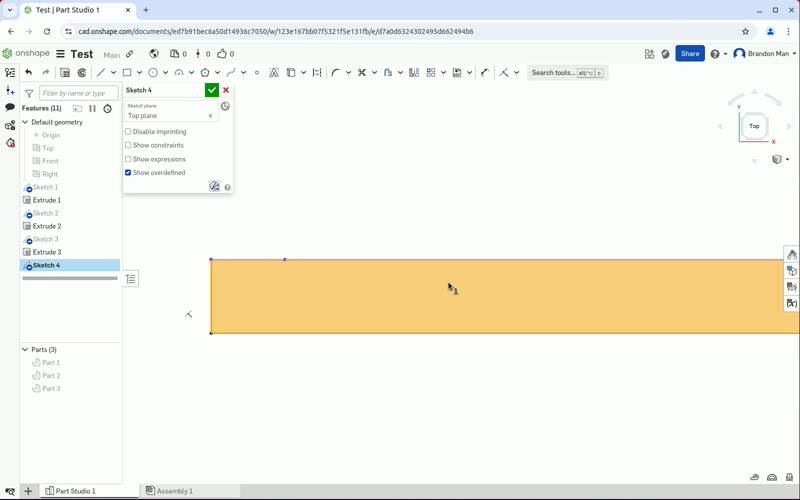
scroll(-6)
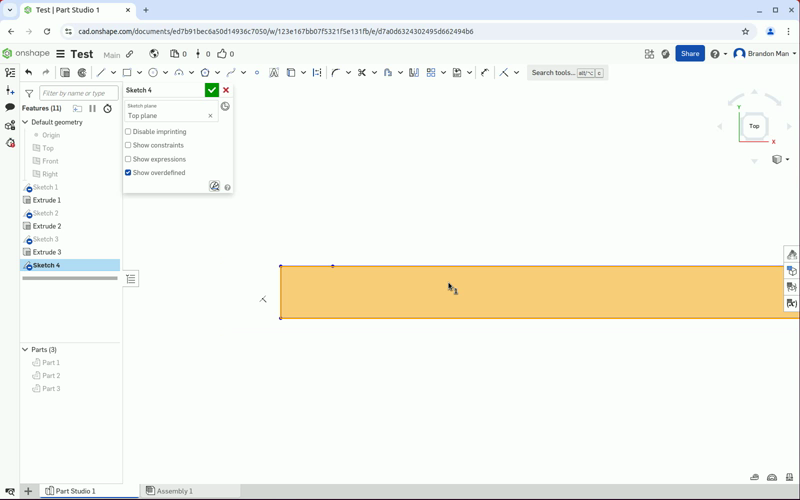
scroll(-6)
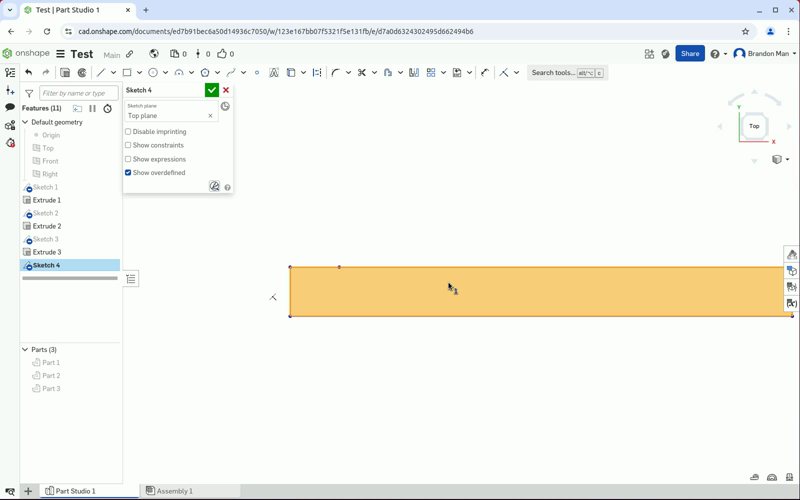
scroll(-6)
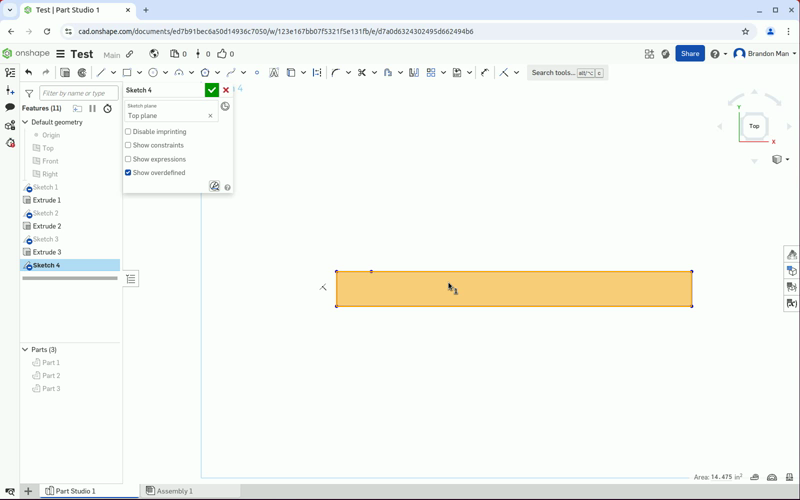
scroll(-6)
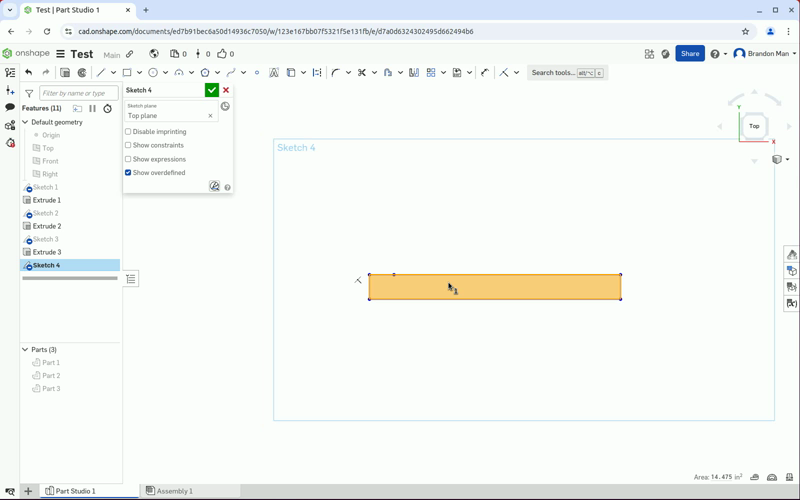
scroll(-6)
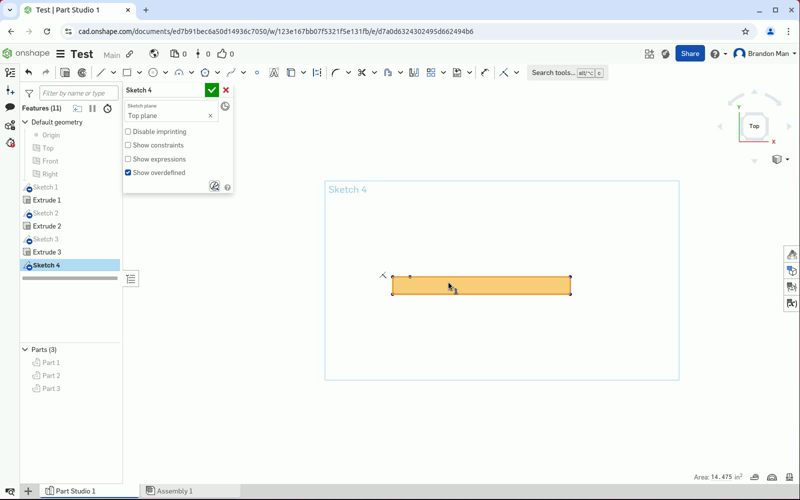
scroll(-6)
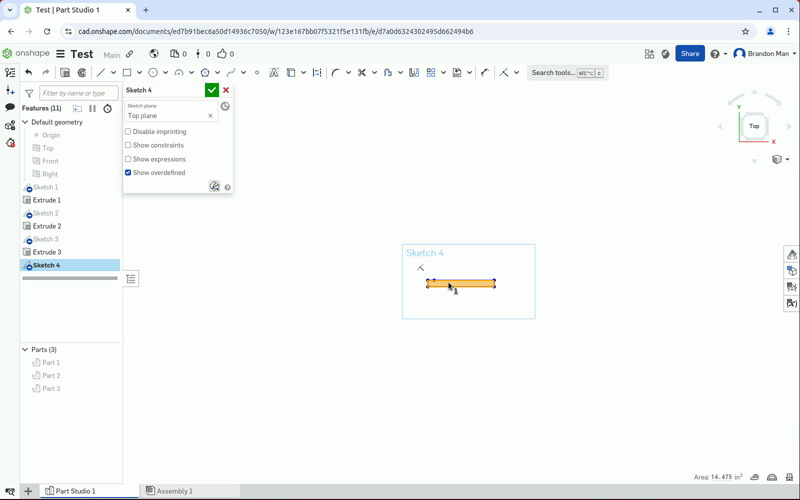
mouse_move(73, 352)
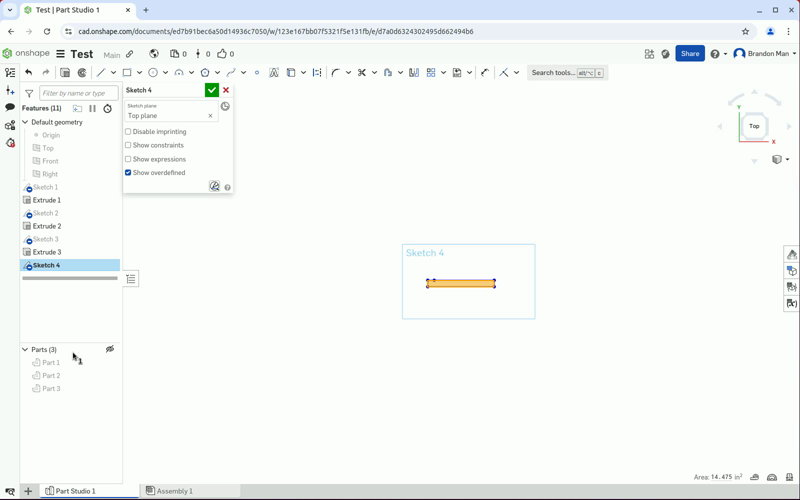
key(shift+y)
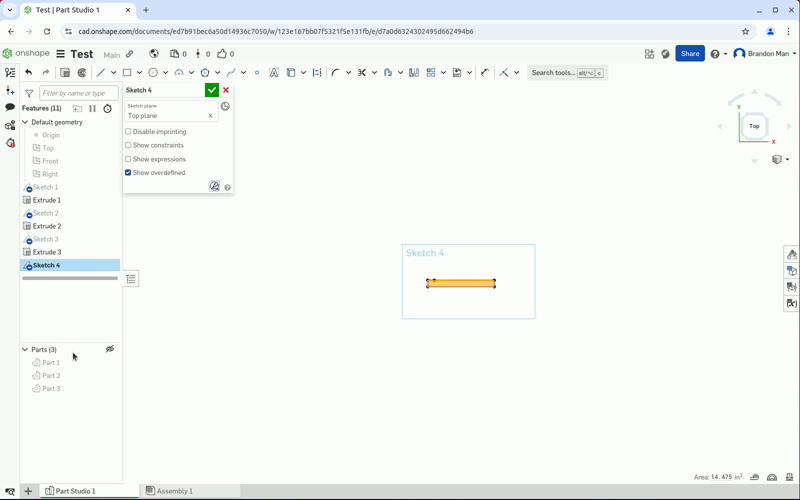
key(shift+e)
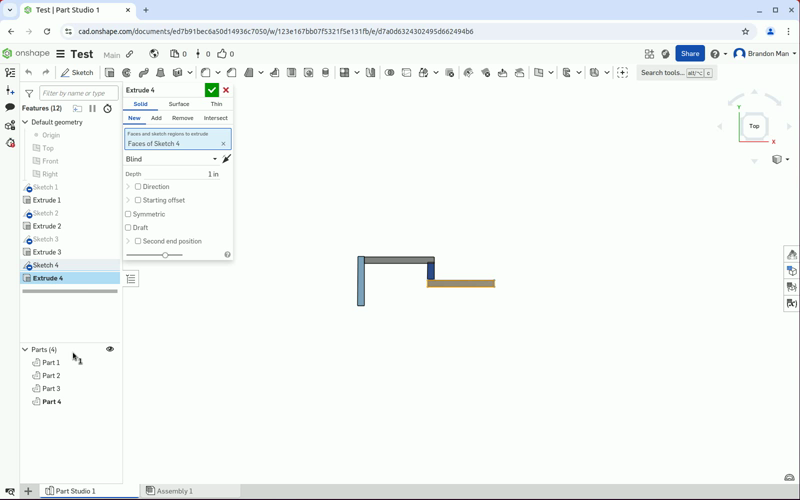
mouse_move(143, 106)
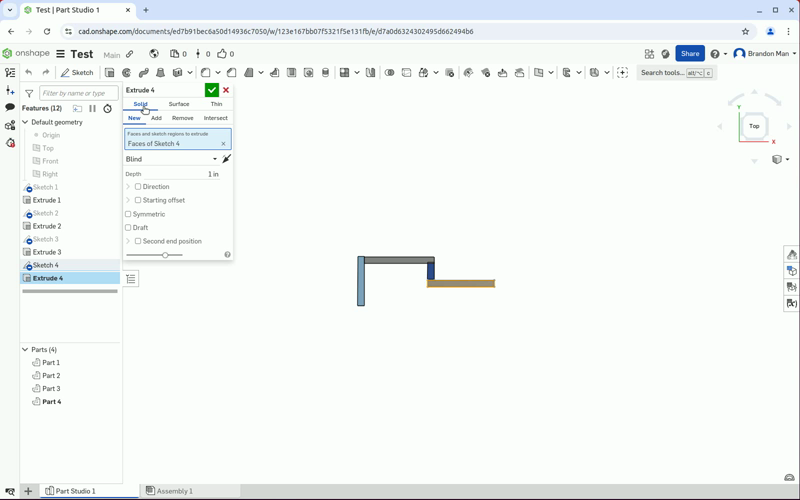
click(143, 106)
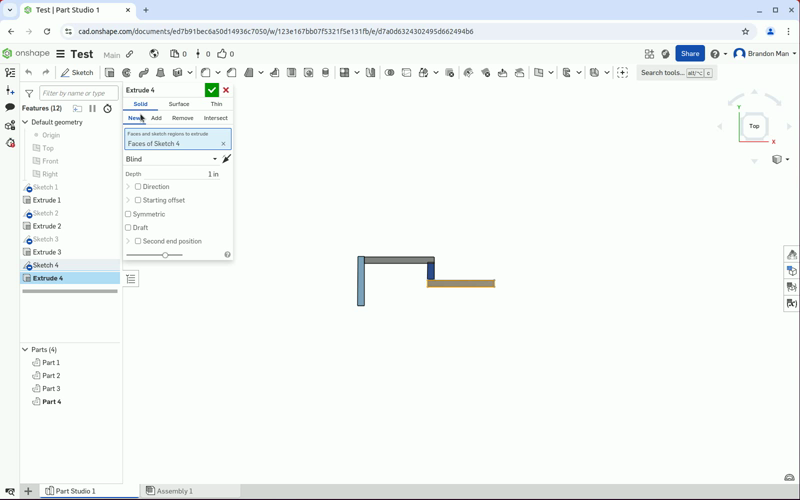
mouse_move(137, 120)
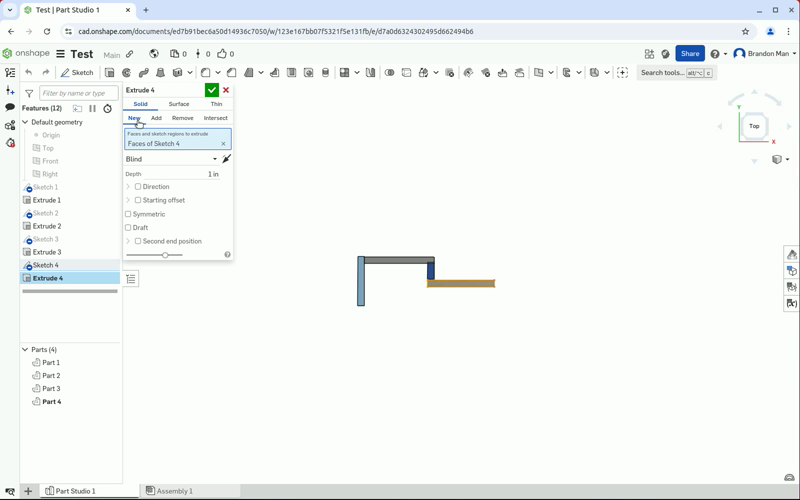
click(137, 120)
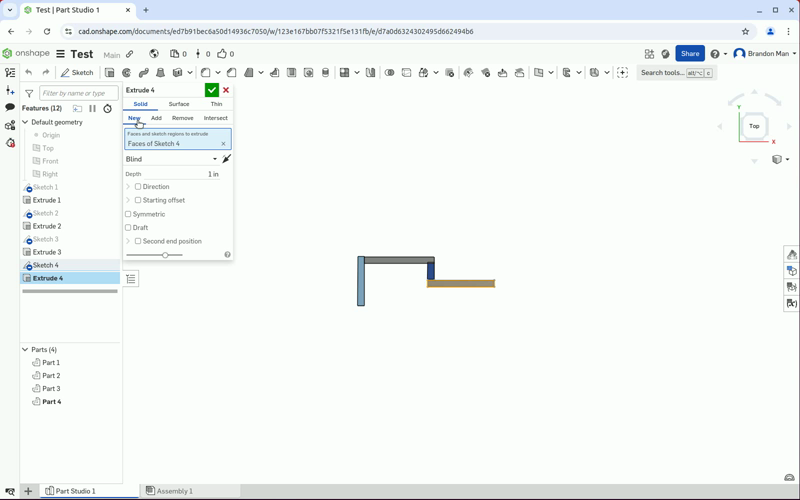
key(tab, 4)
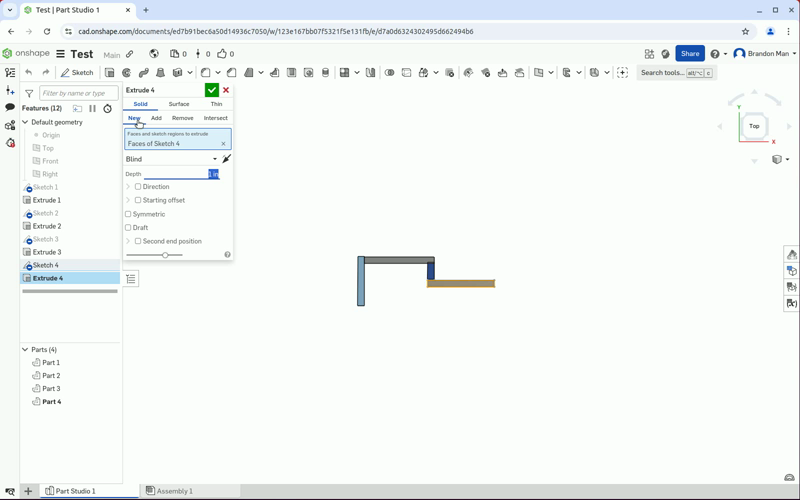
text(23.108)
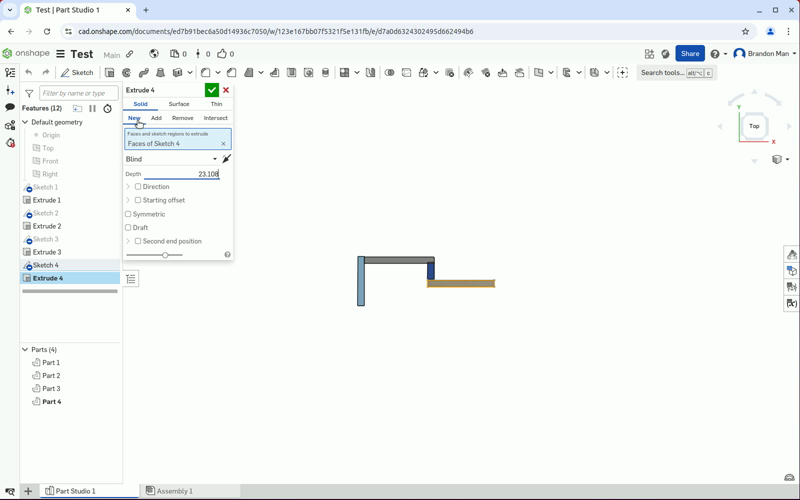
key(enter)
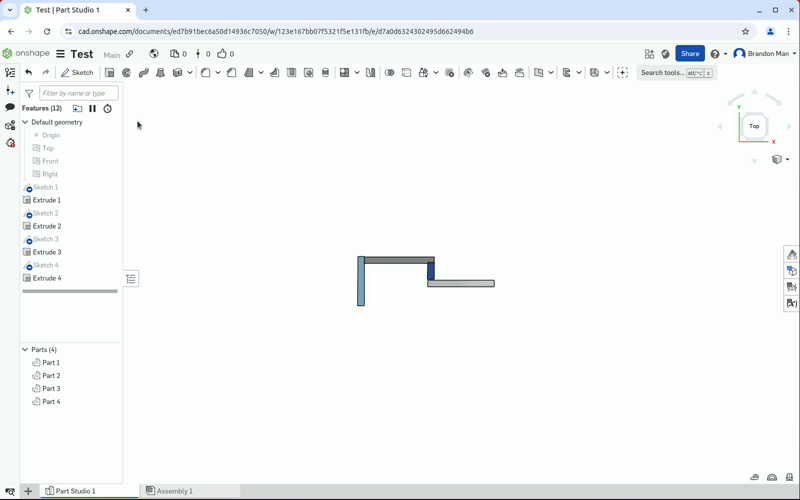
key(shift+h)
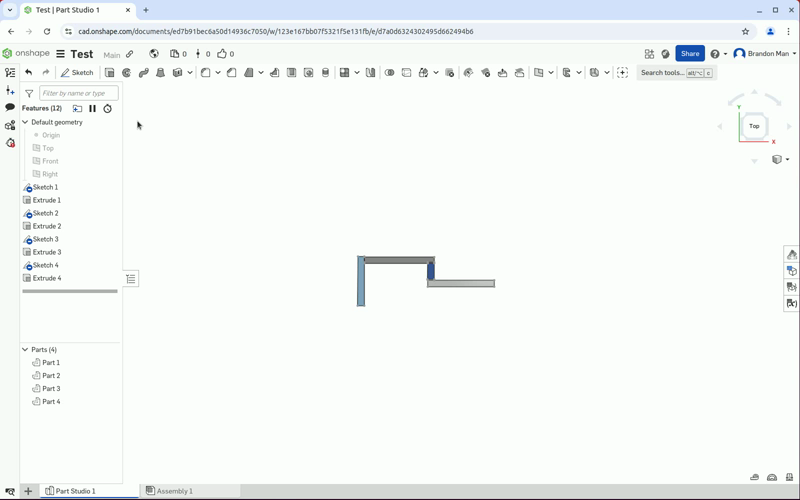
key(shift+h)
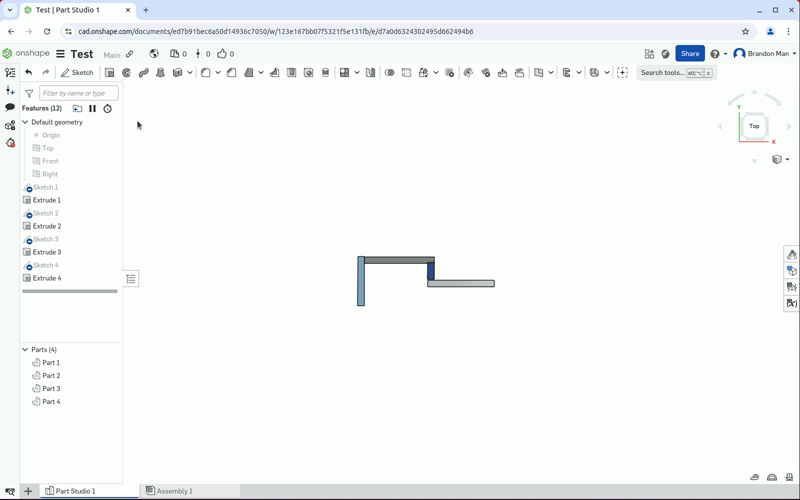
mouse_move(73, 189)
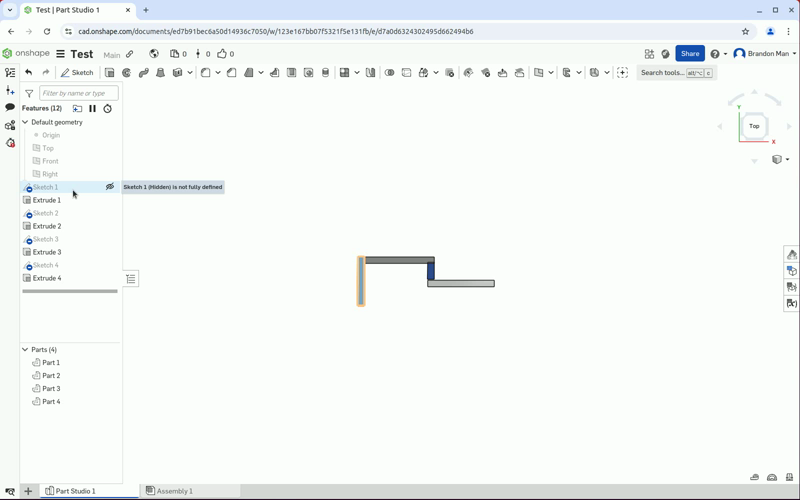
click(73, 189)
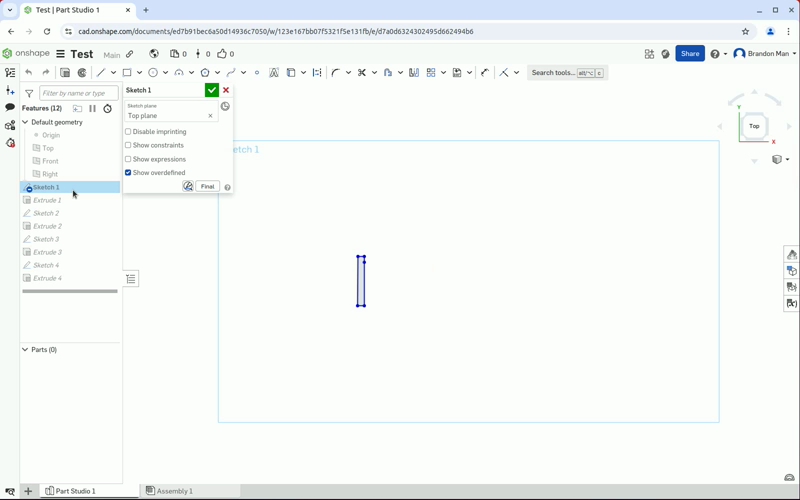
mouse_move(229, 92)
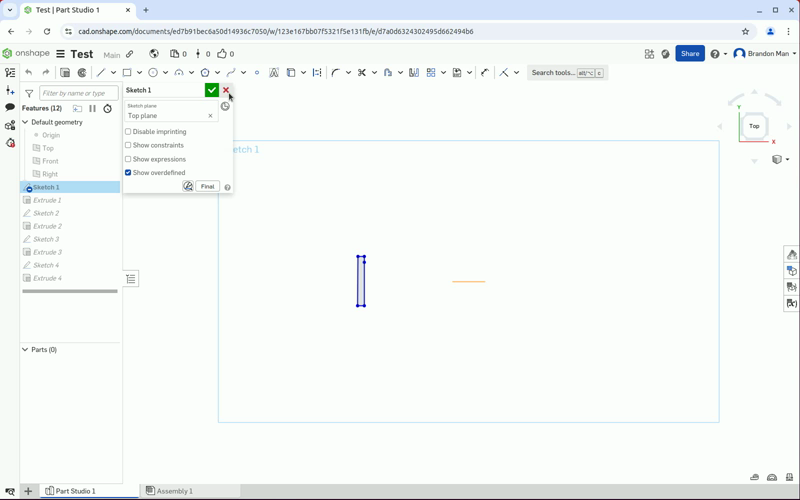
click(229, 92)
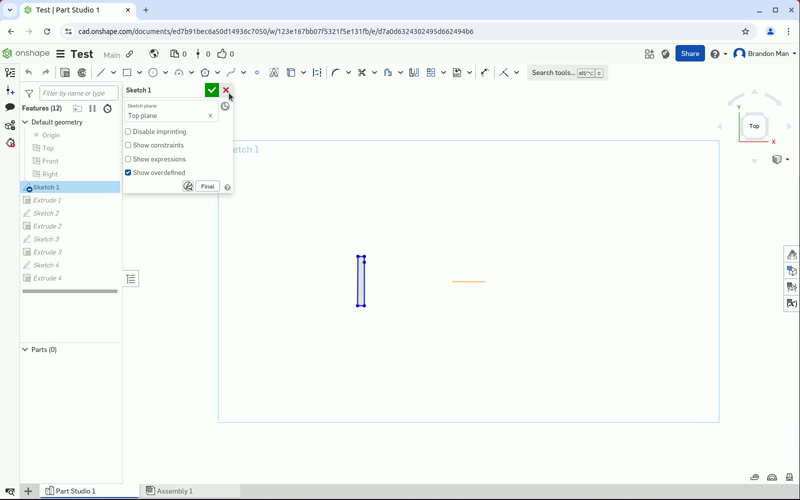
key(shift+s)
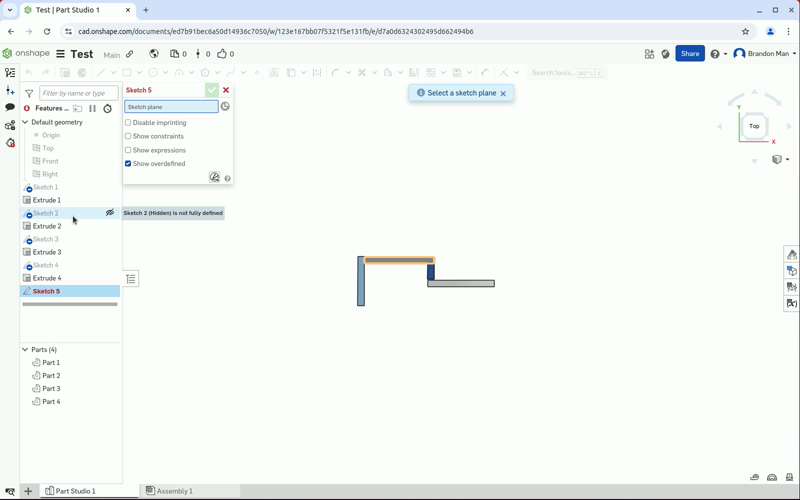
scroll(3)
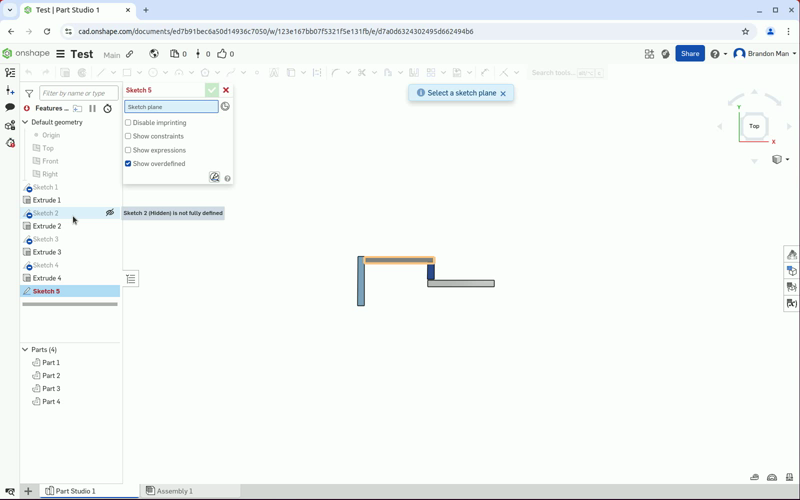
mouse_move(73, 150)
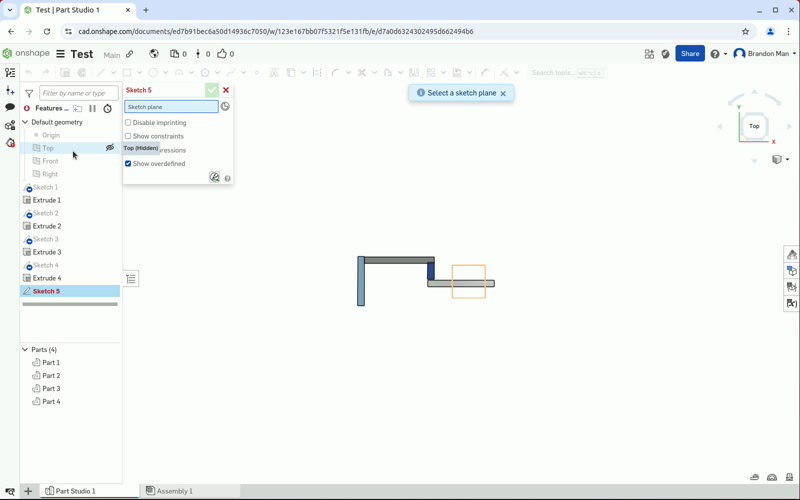
click(73, 150)
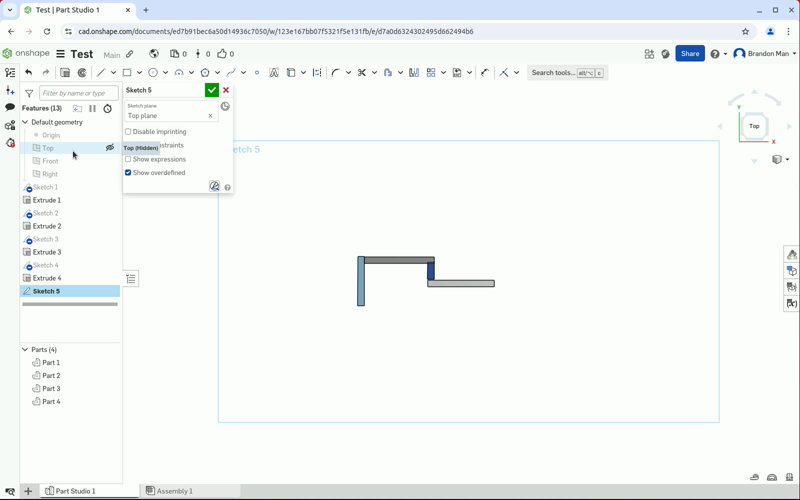
mouse_move(73, 352)
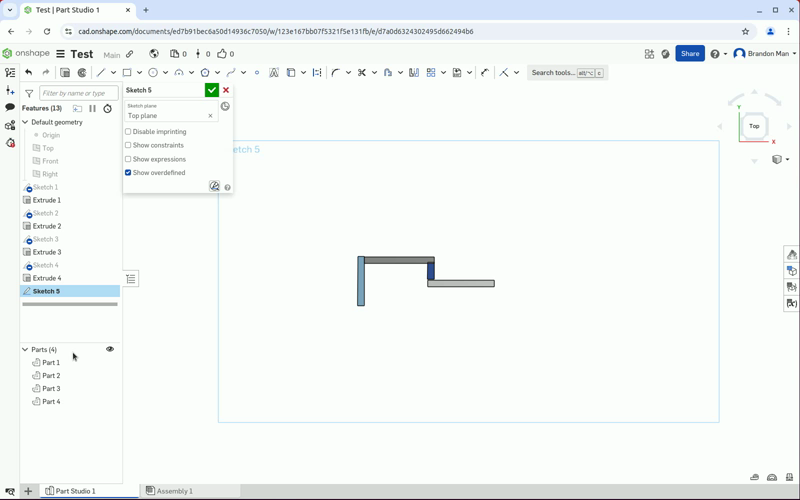
key(y)
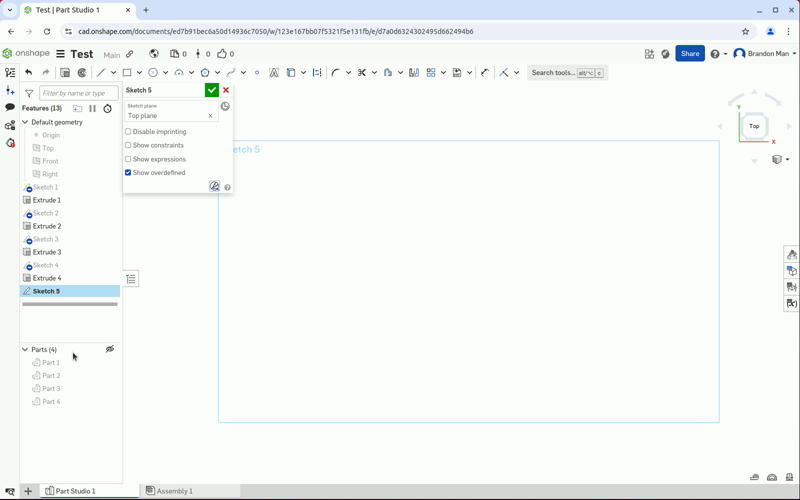
key(l)
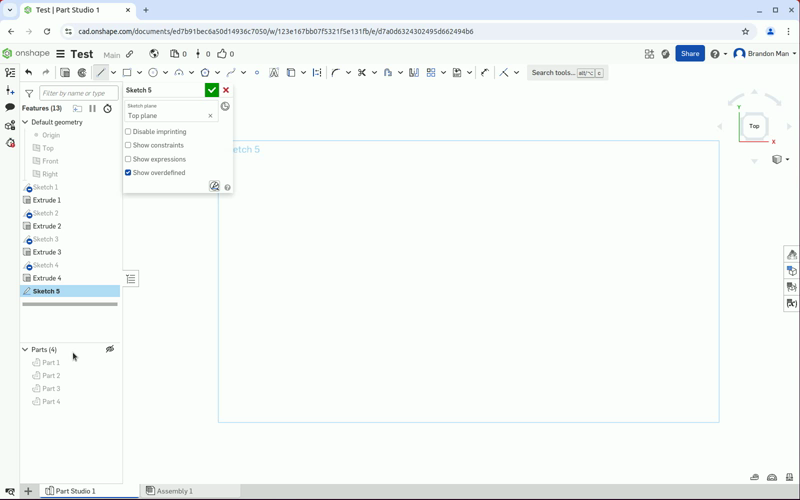
key_down(shift)
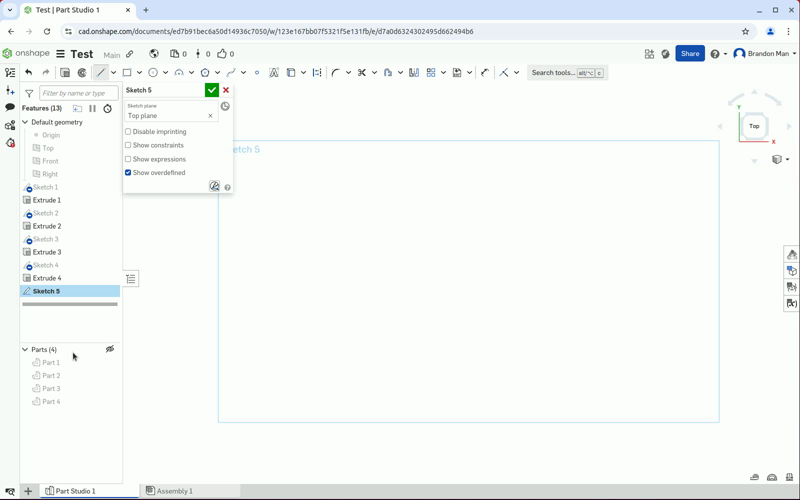
mouse_move(493, 286)
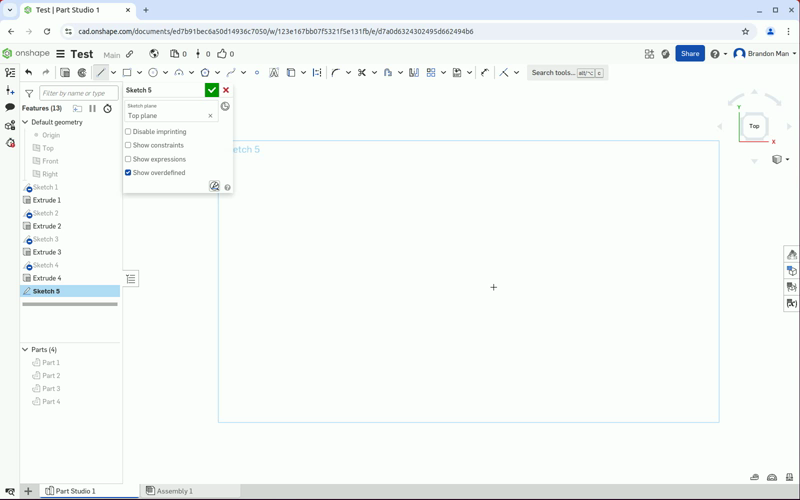
click(493, 286)
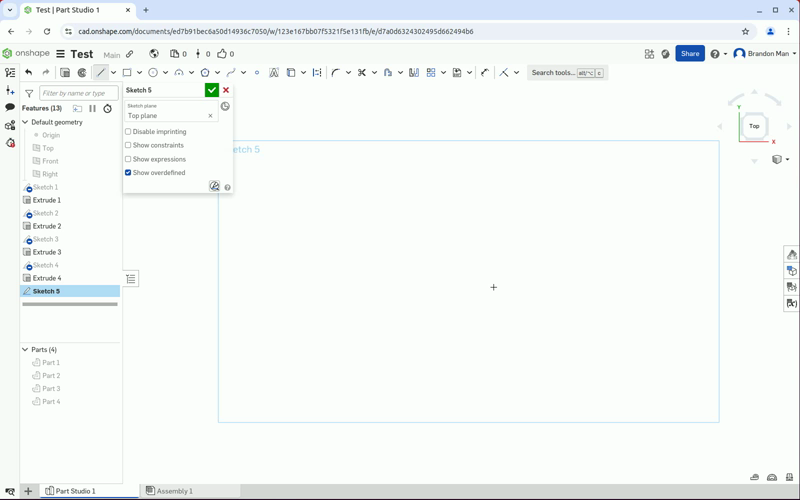
key_up(shift)
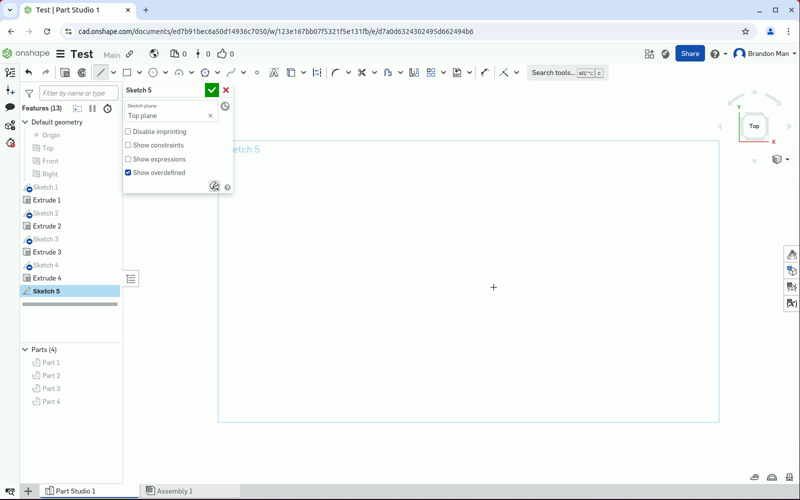
key_down(shift)
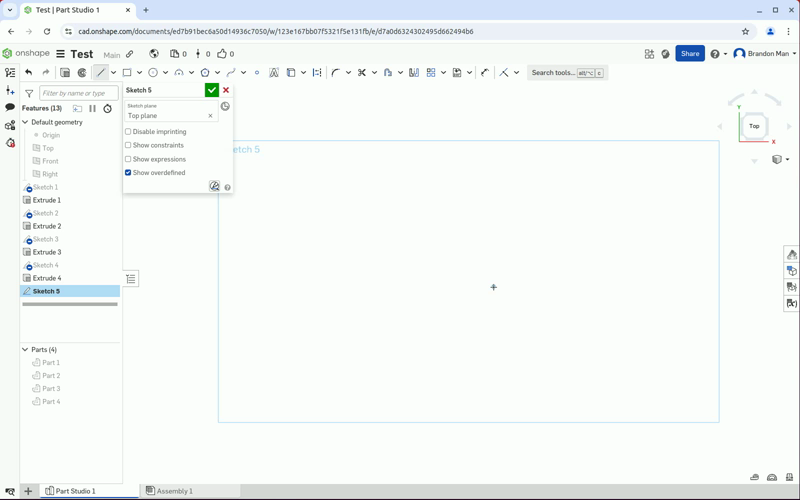
mouse_move(554, 286)
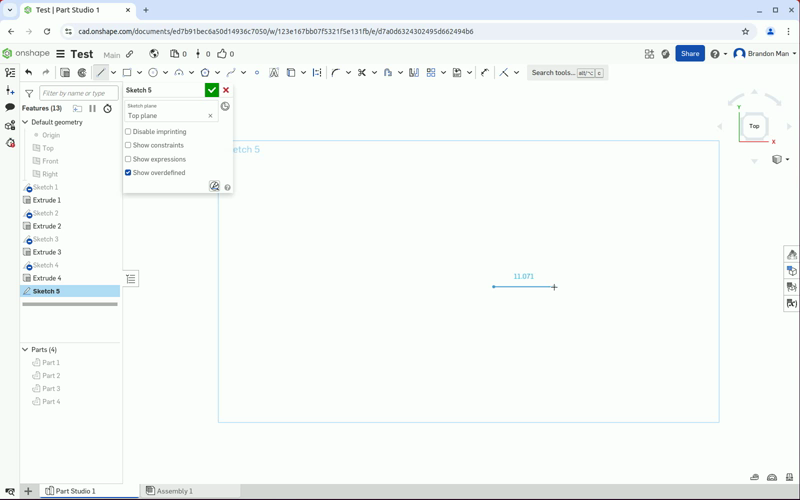
click(554, 286)
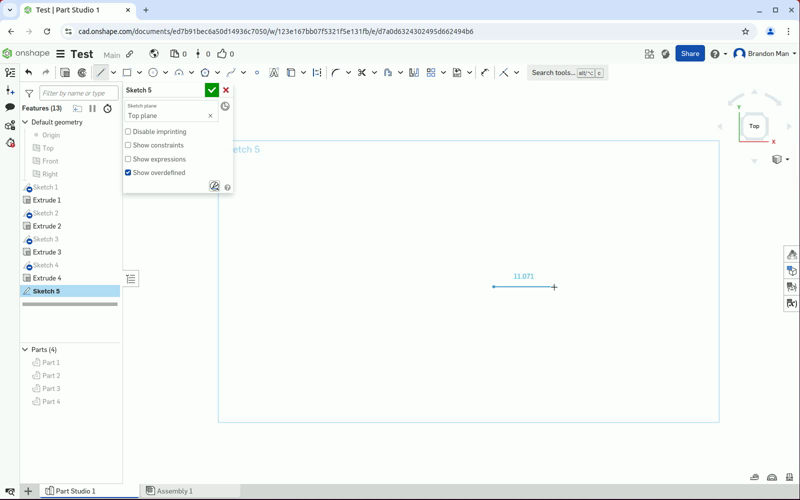
key_up(shift)
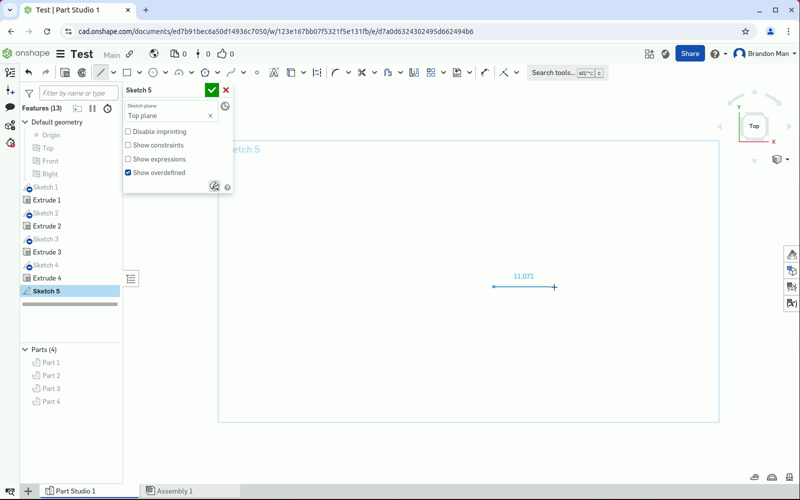
key_down(shift)
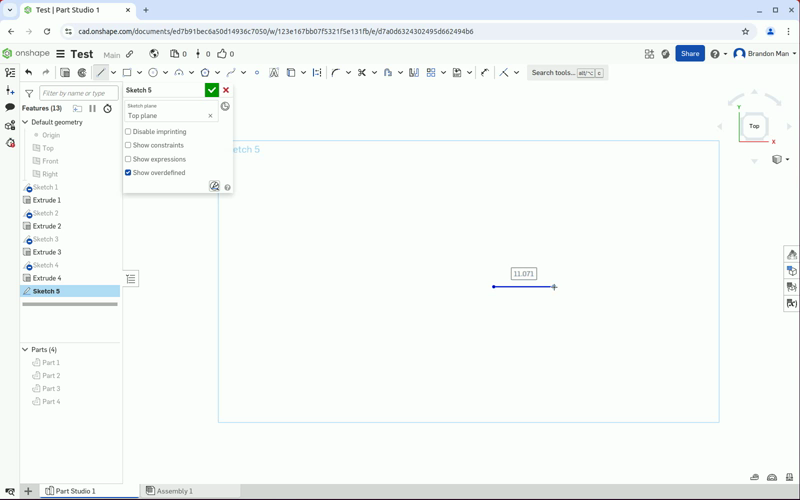
mouse_move(584, 286)
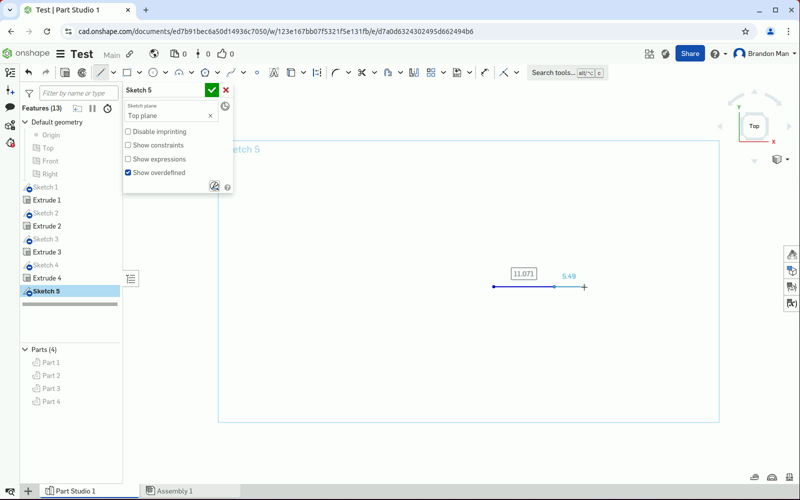
mouse_move(554, 280)
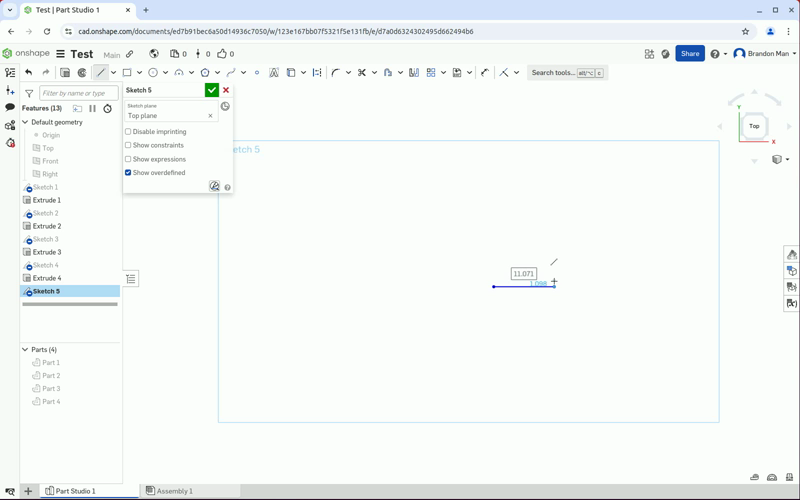
scroll(6)
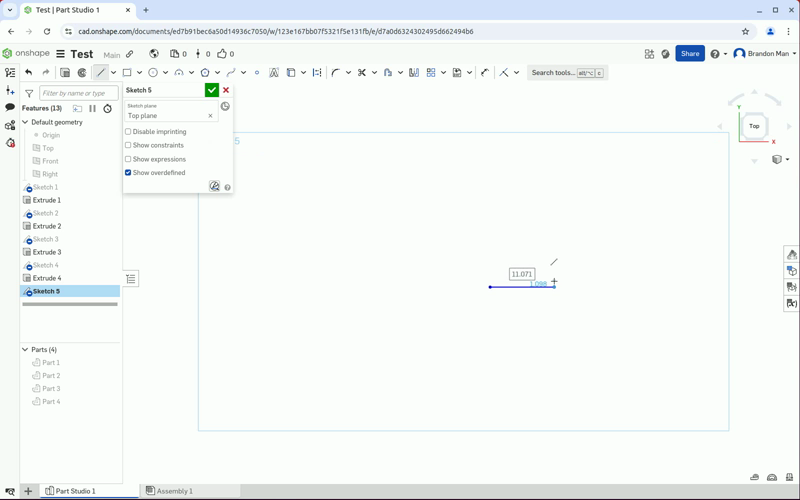
scroll(6)
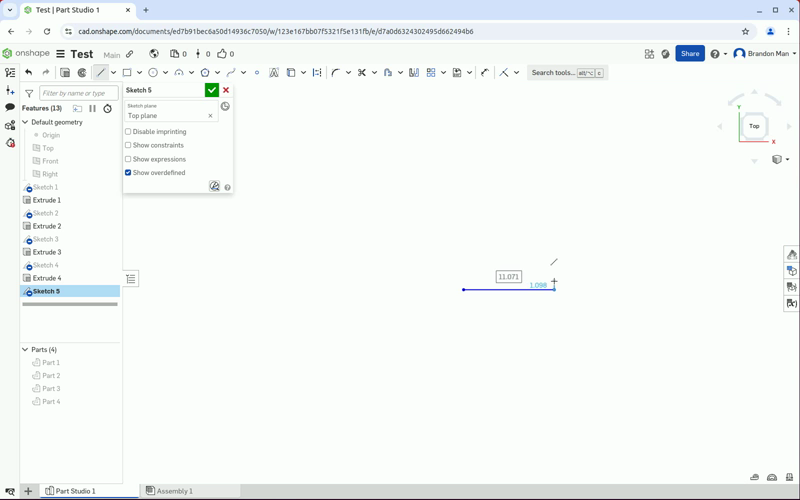
scroll(6)
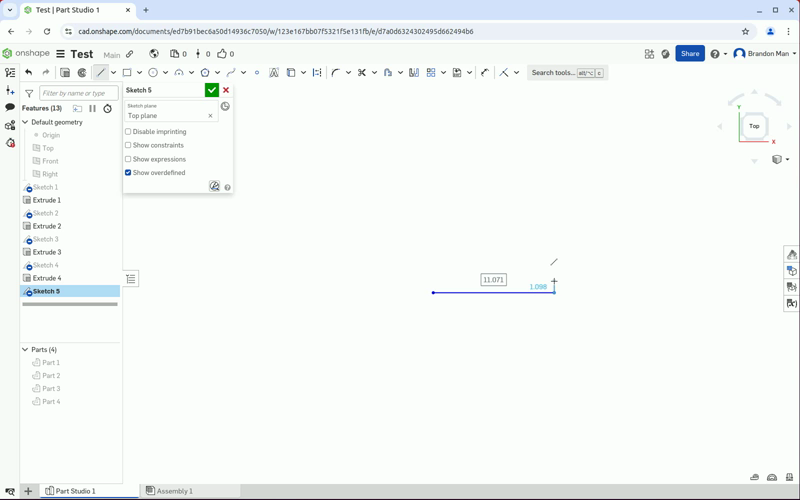
scroll(6)
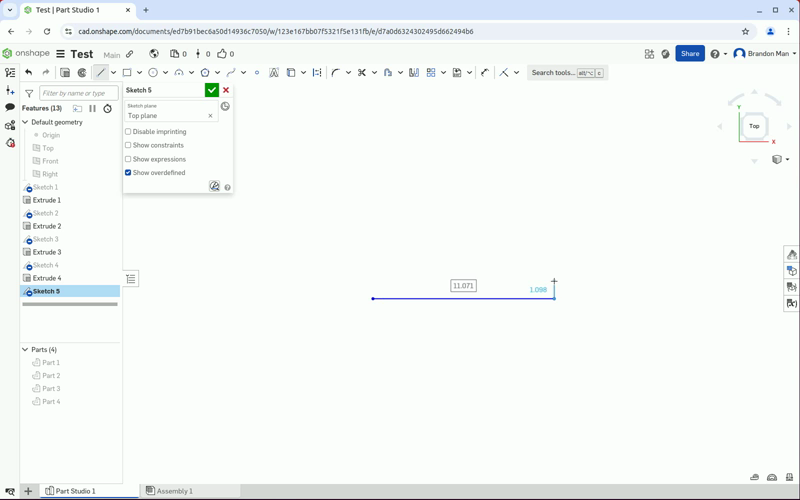
scroll(6)
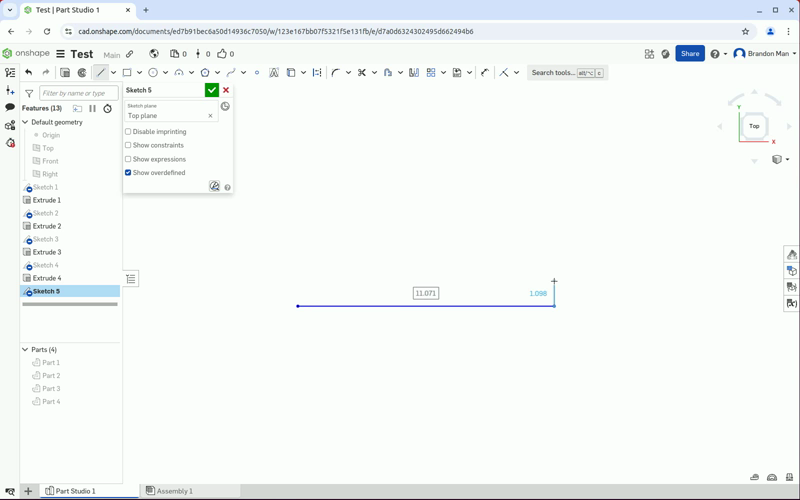
scroll(6)
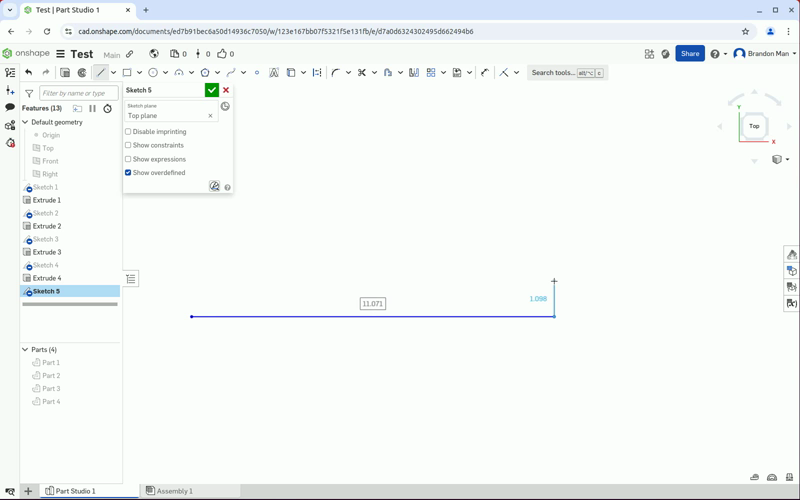
scroll(6)
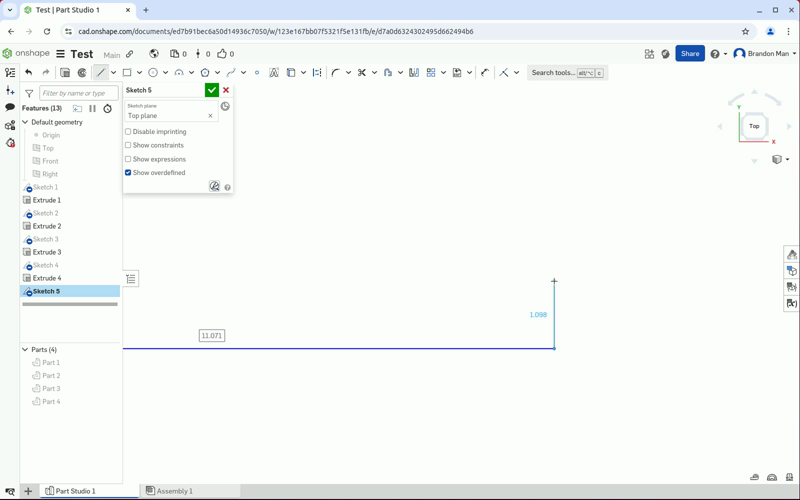
click(554, 280)
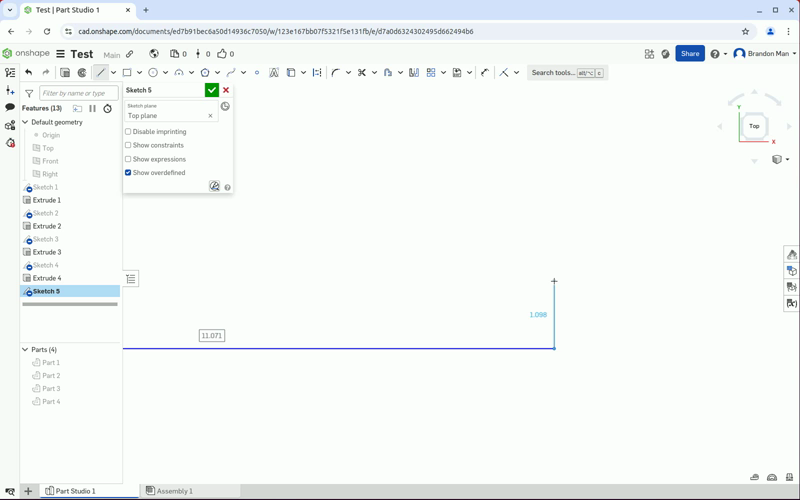
scroll(-6)
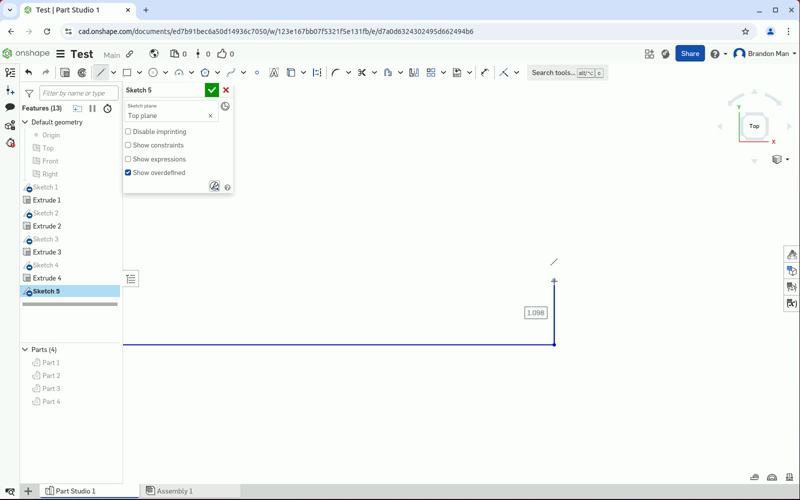
scroll(-6)
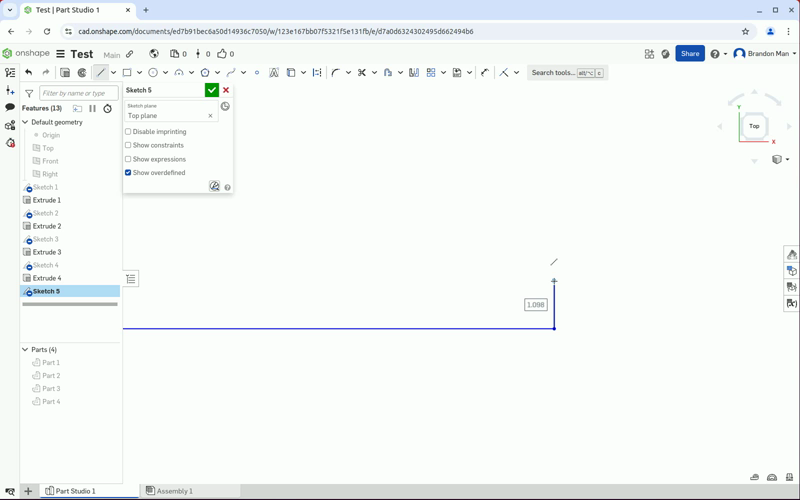
scroll(-6)
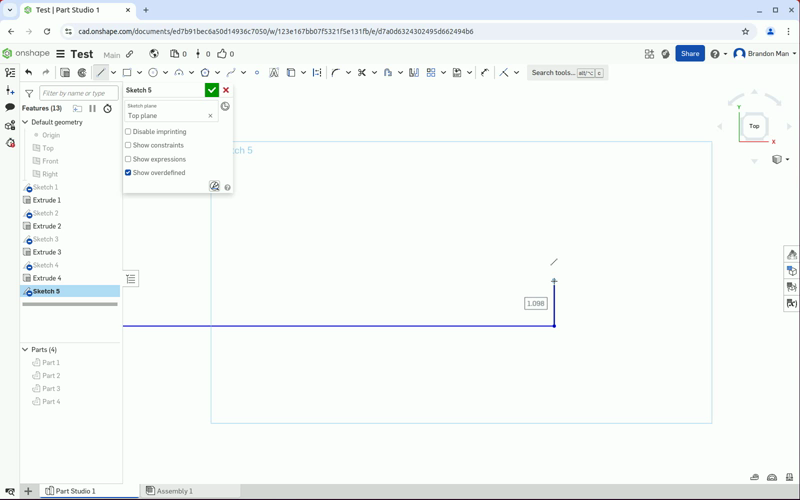
scroll(-6)
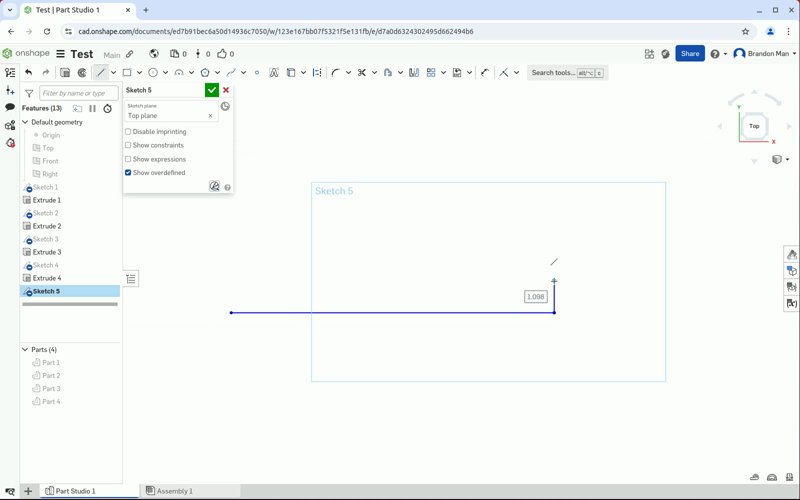
scroll(-6)
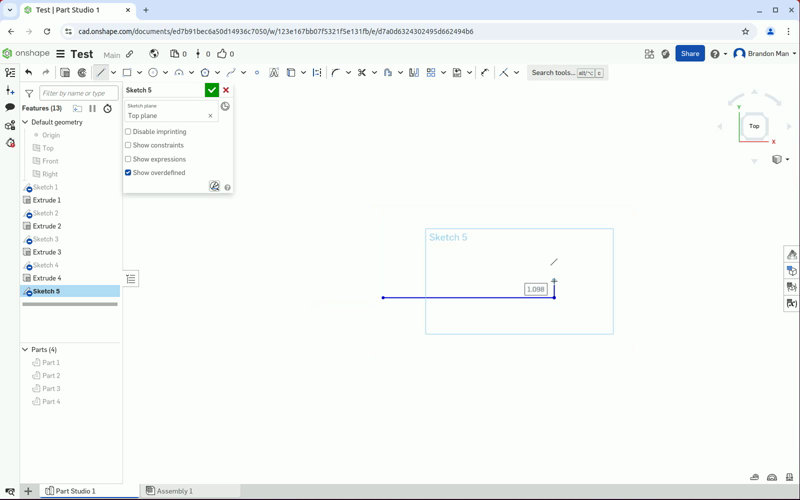
scroll(-6)
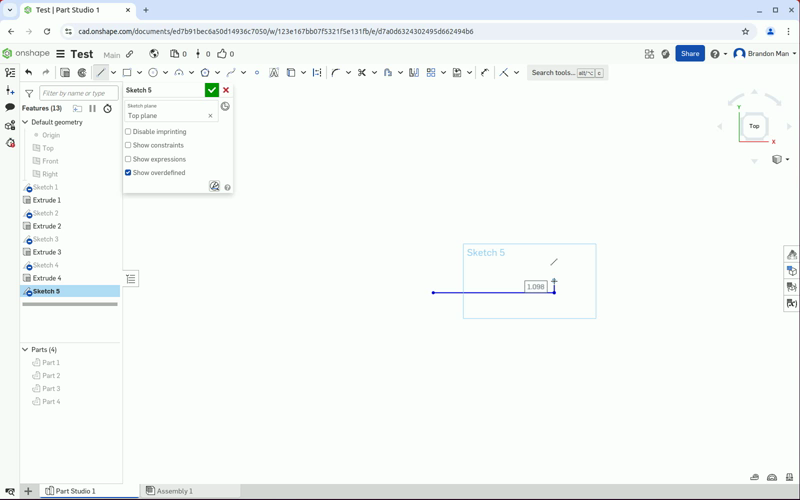
scroll(-6)
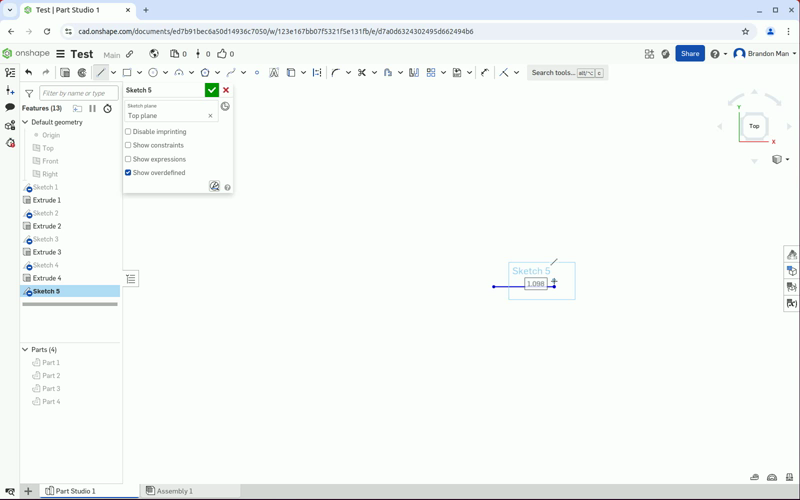
key_up(shift)
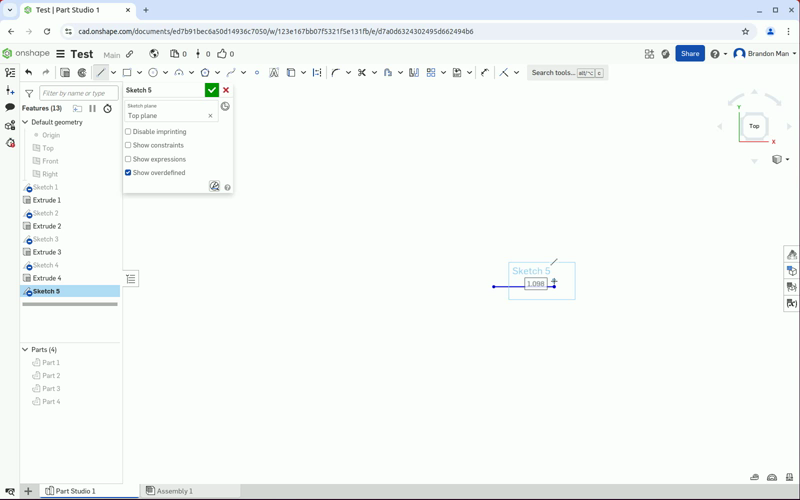
key_down(shift)
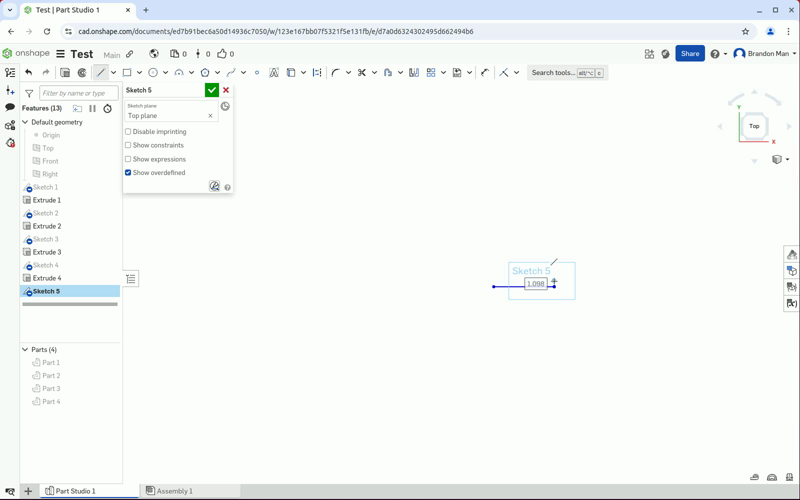
mouse_move(493, 280)
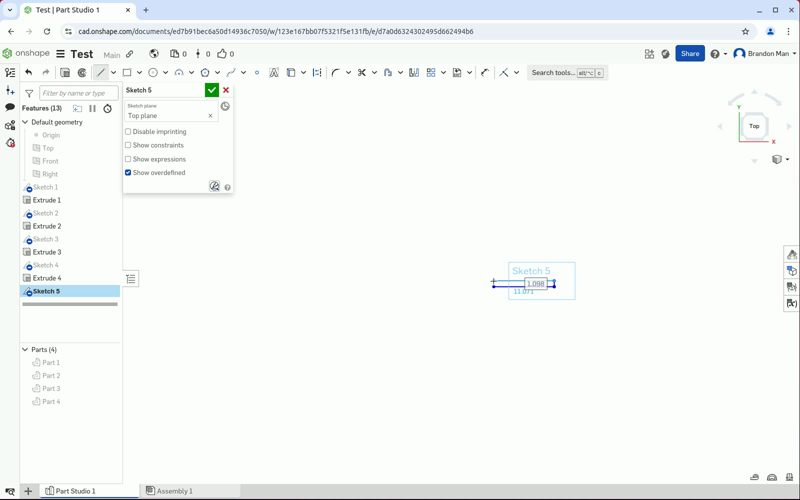
click(493, 280)
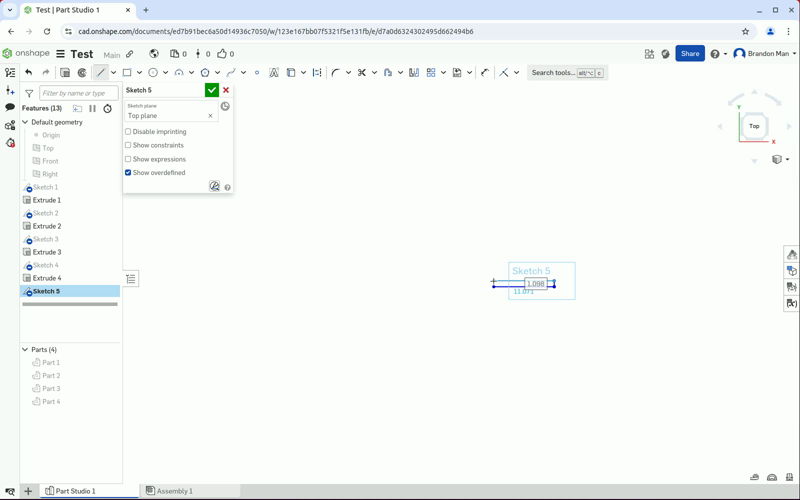
key_up(shift)
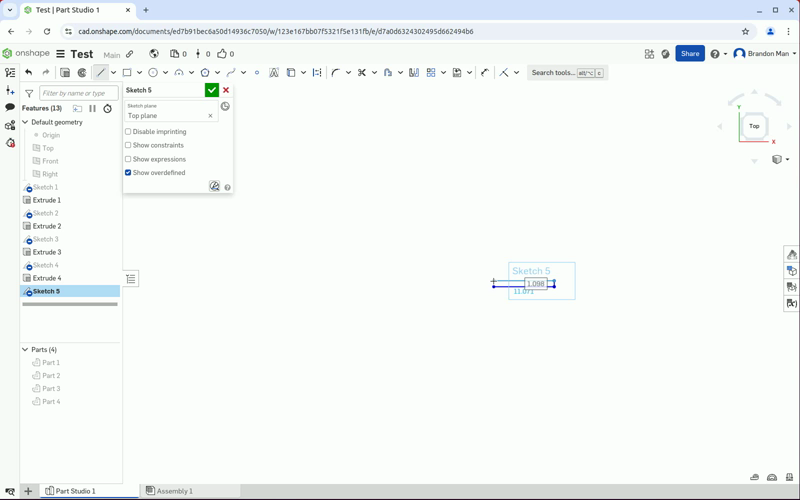
mouse_move(523, 280)
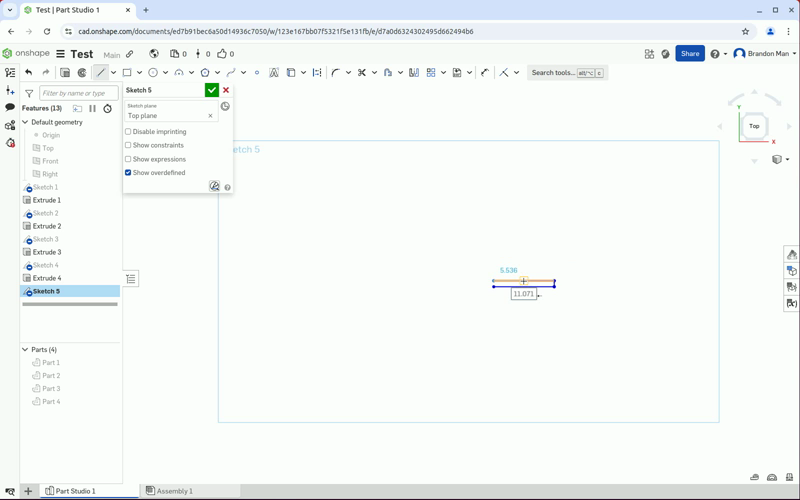
key_down(shift)
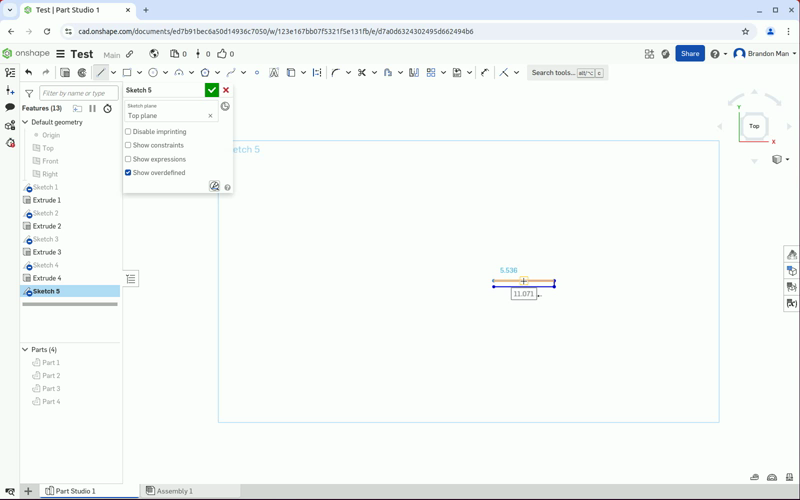
mouse_move(493, 286)
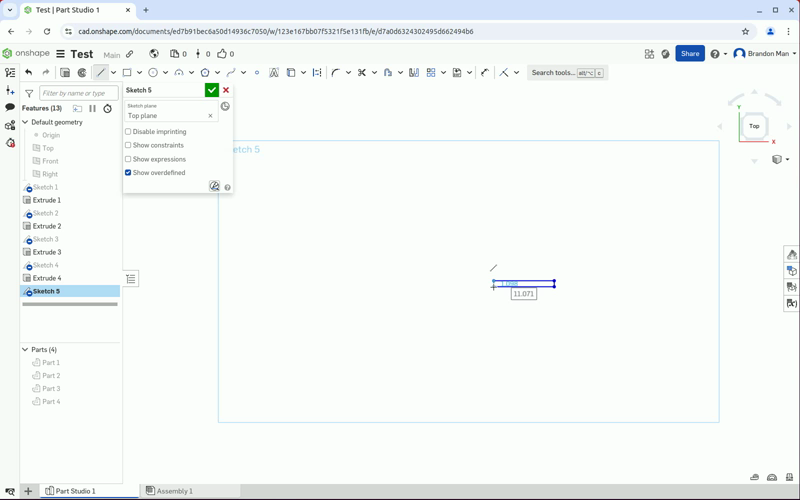
scroll(6)
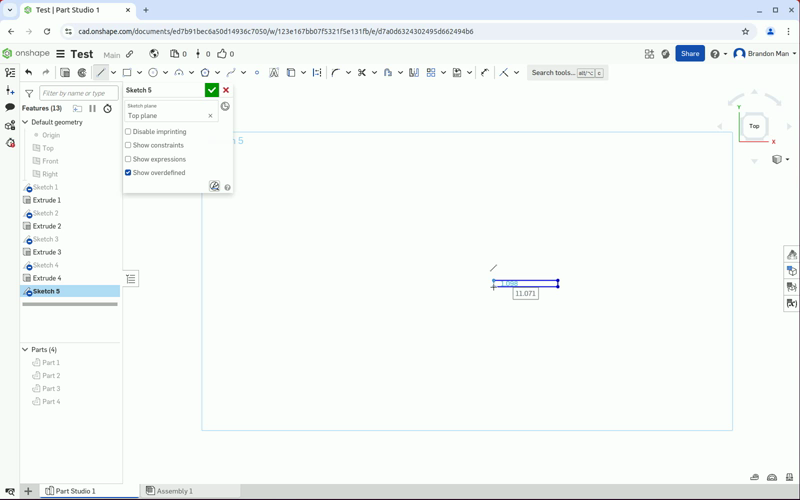
scroll(6)
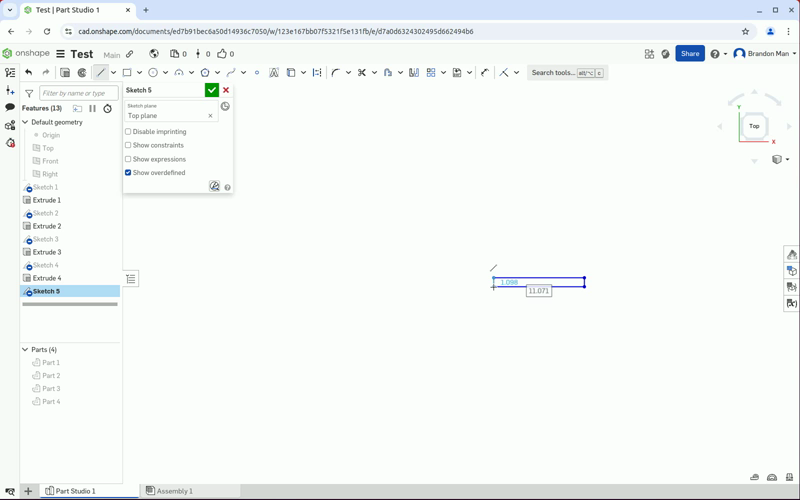
scroll(6)
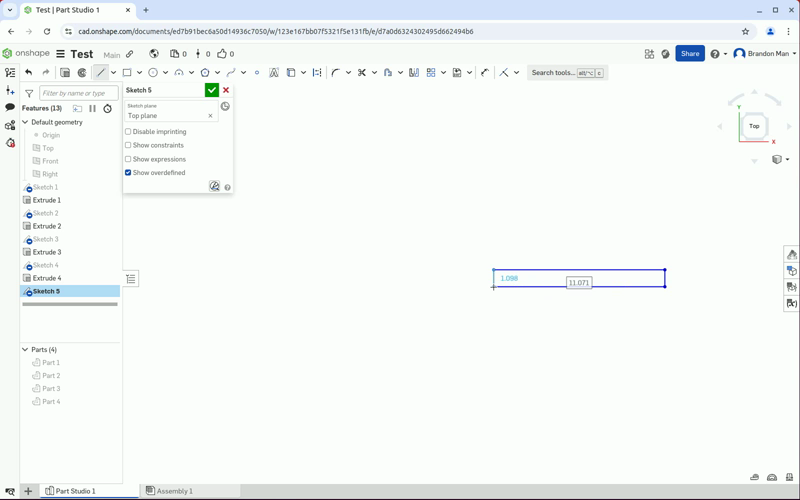
scroll(6)
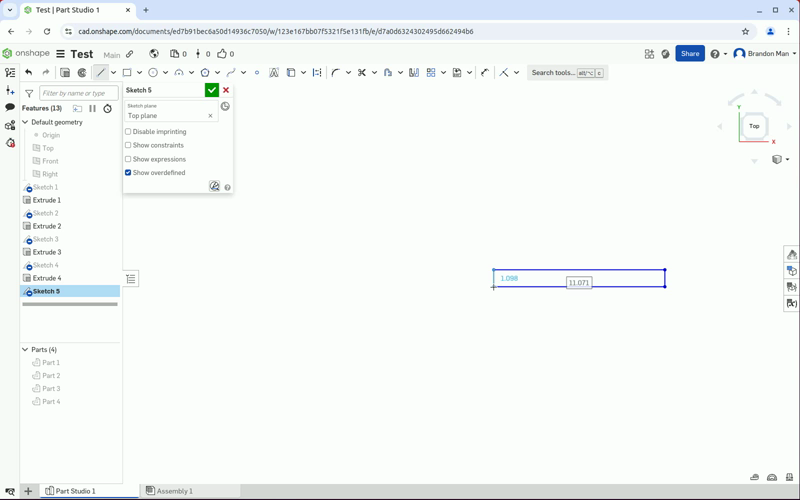
scroll(6)
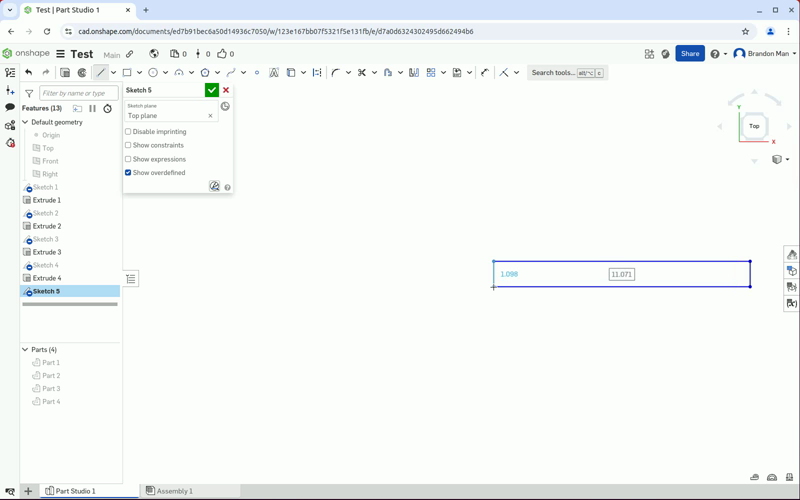
scroll(6)
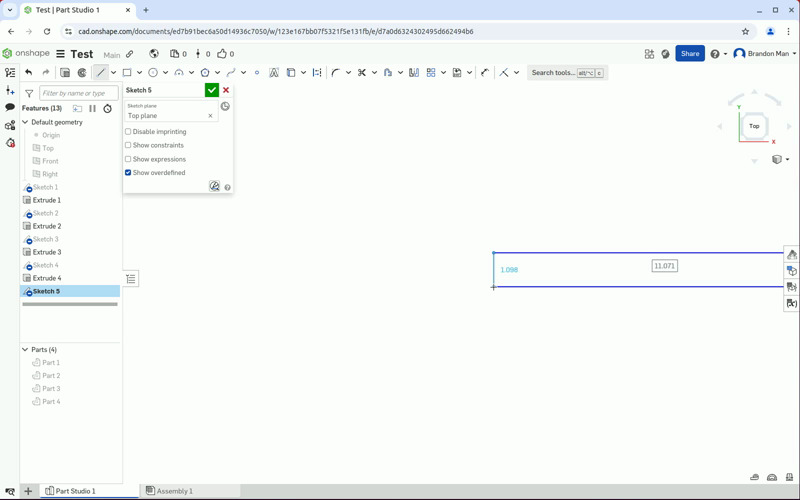
scroll(6)
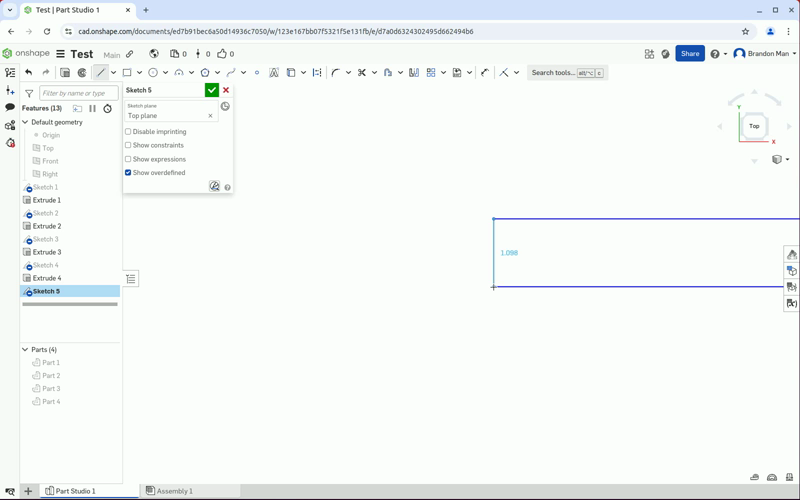
key_up(shift)
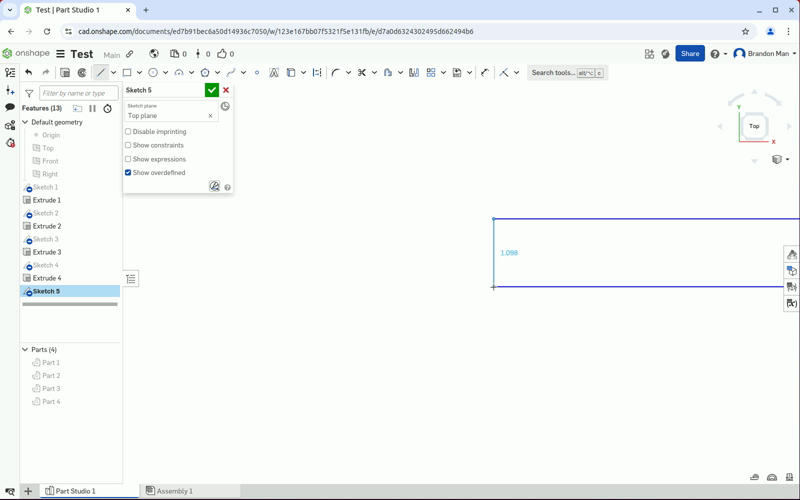
click(493, 286)
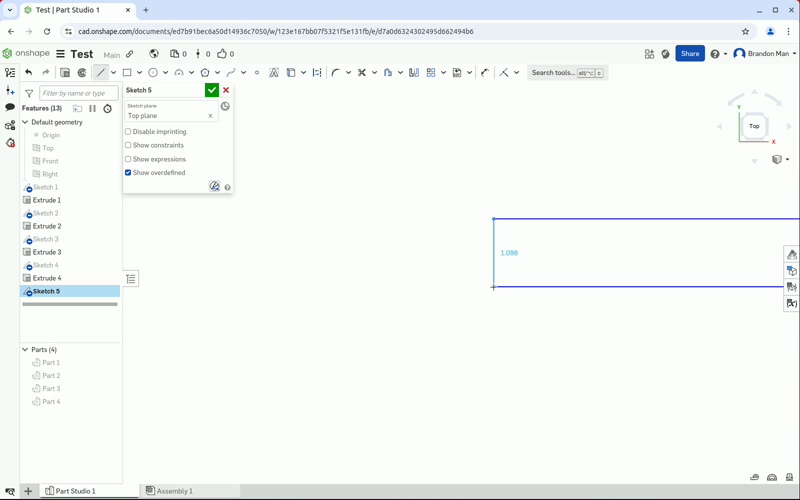
scroll(-6)
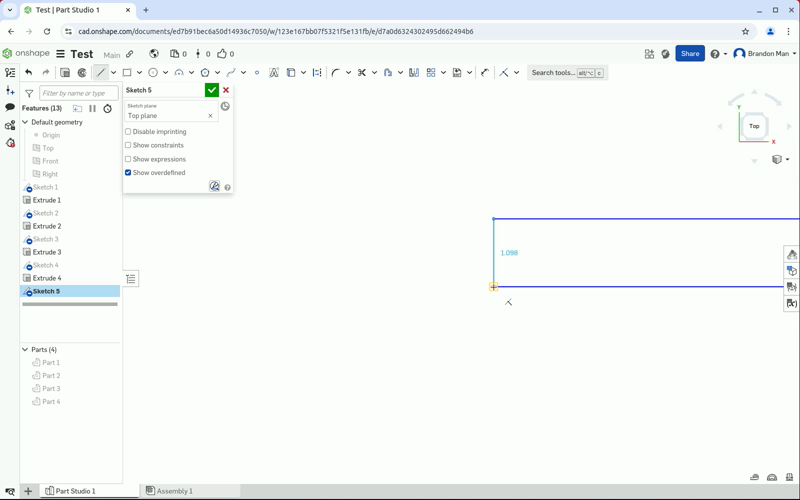
scroll(-6)
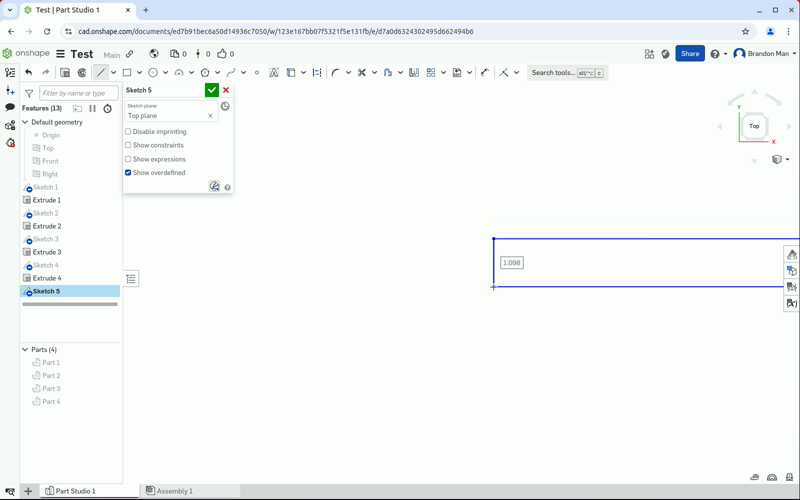
scroll(-6)
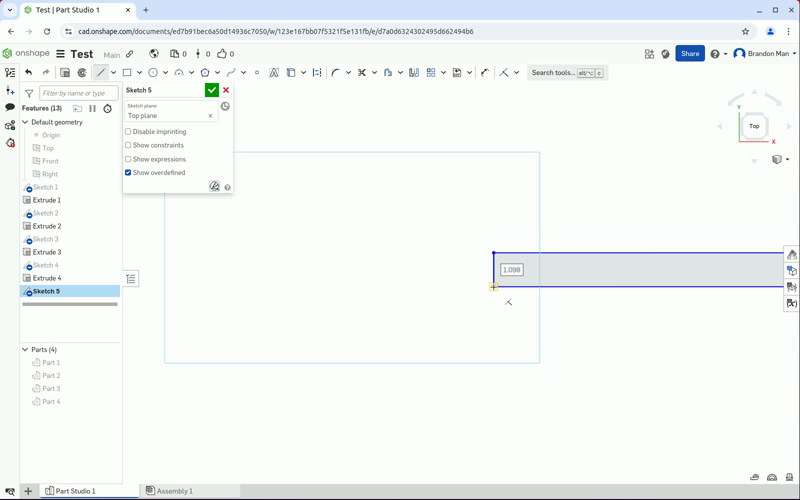
scroll(-6)
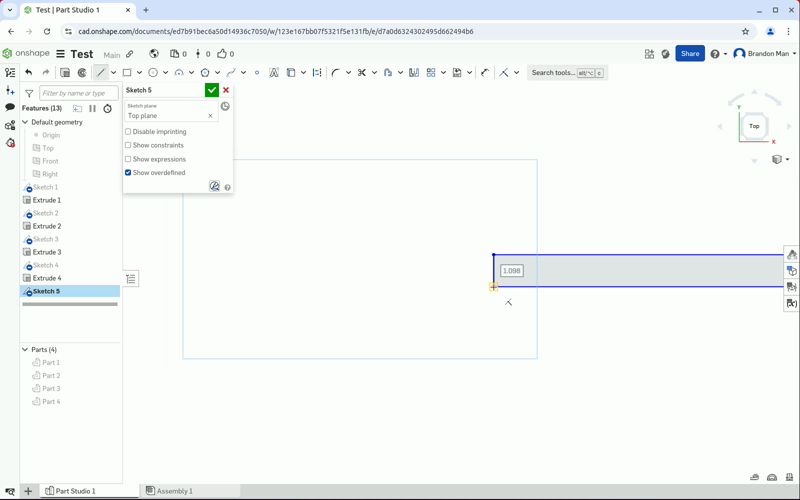
scroll(-6)
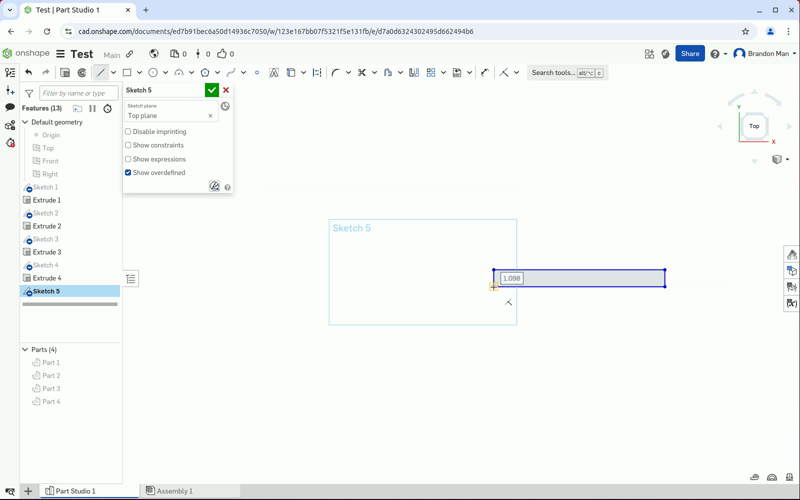
scroll(-6)
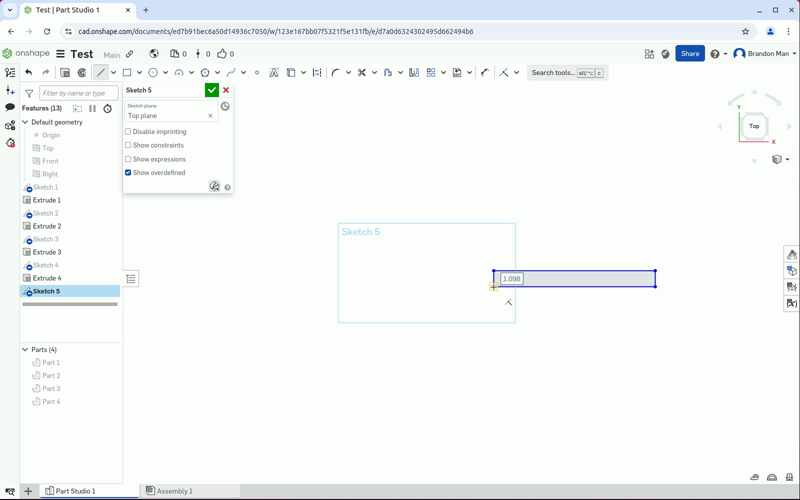
scroll(-6)
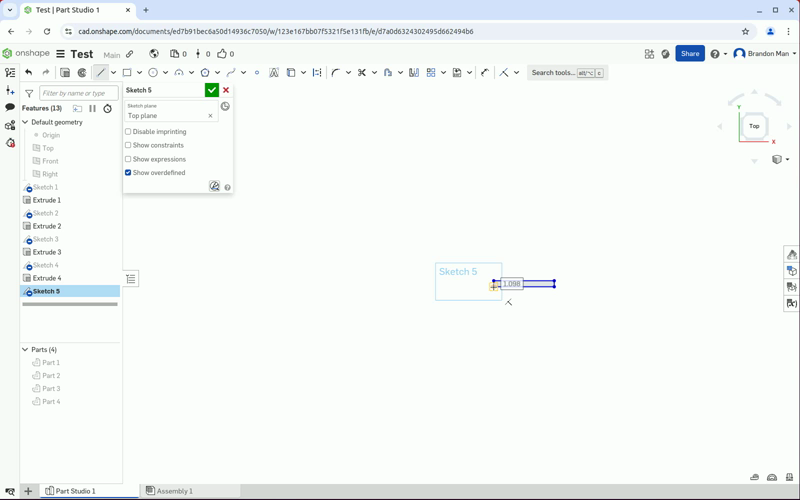
key(esc)
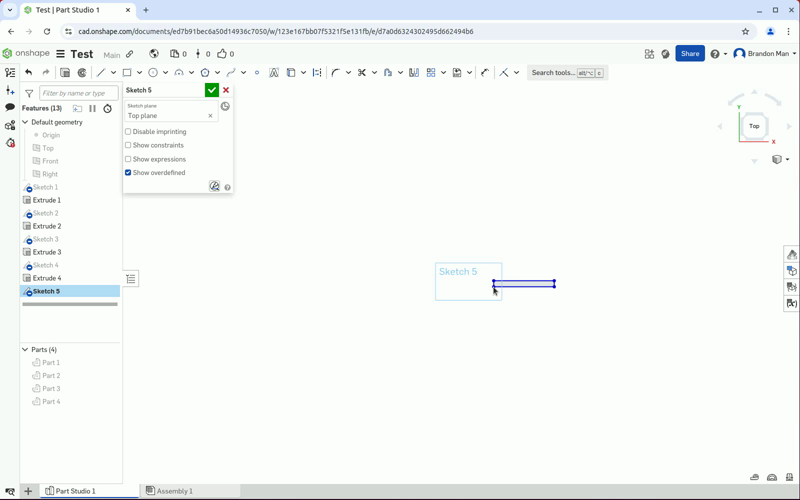
mouse_move(529, 281)
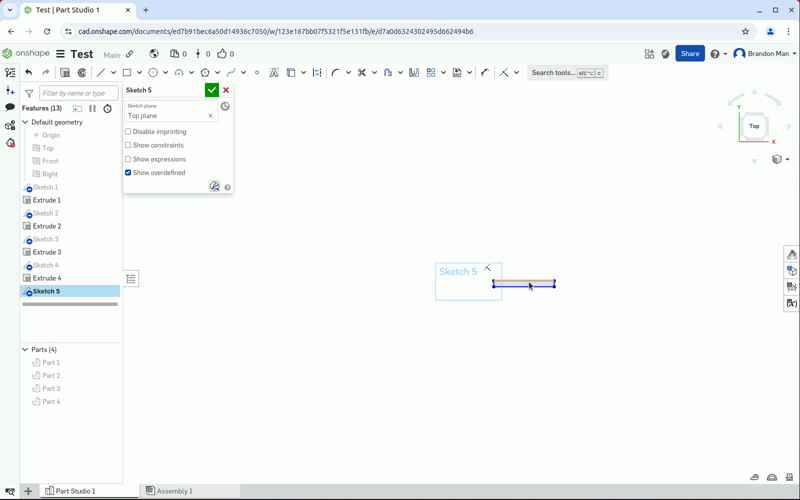
scroll(6)
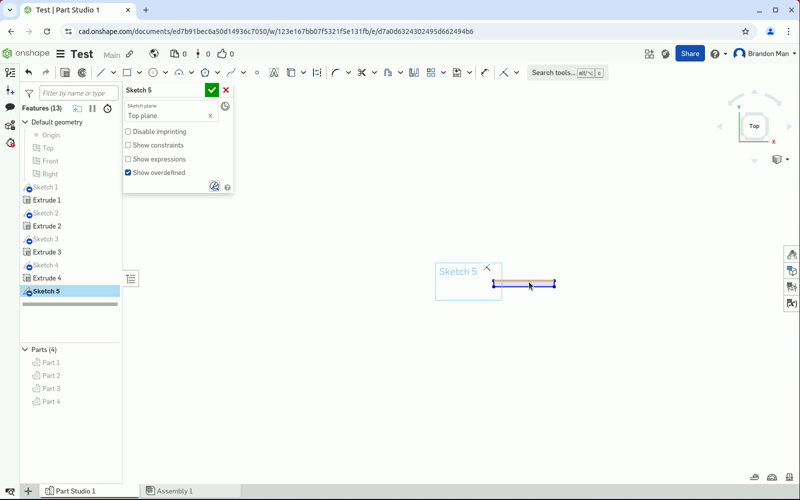
scroll(6)
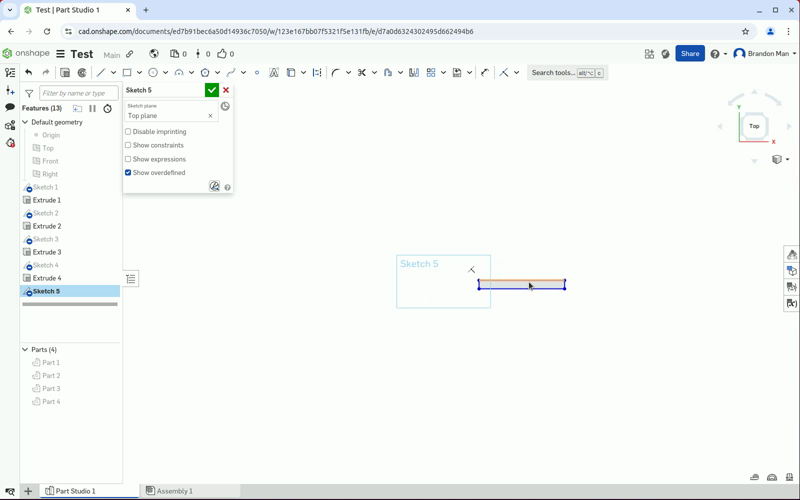
scroll(6)
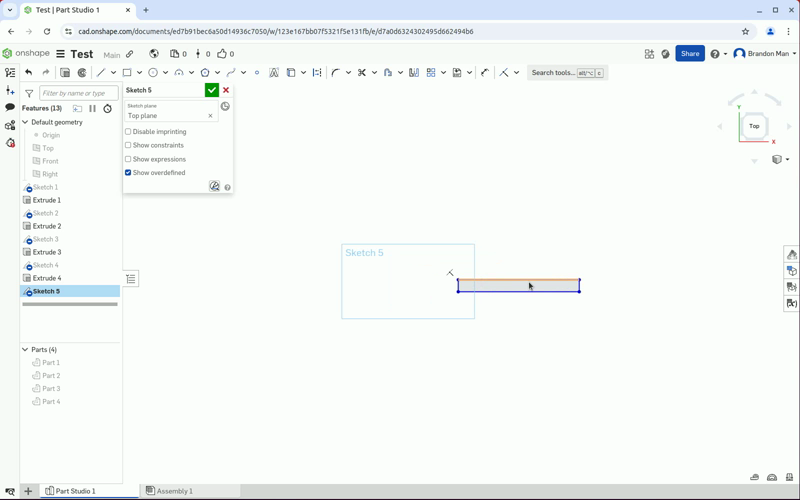
scroll(6)
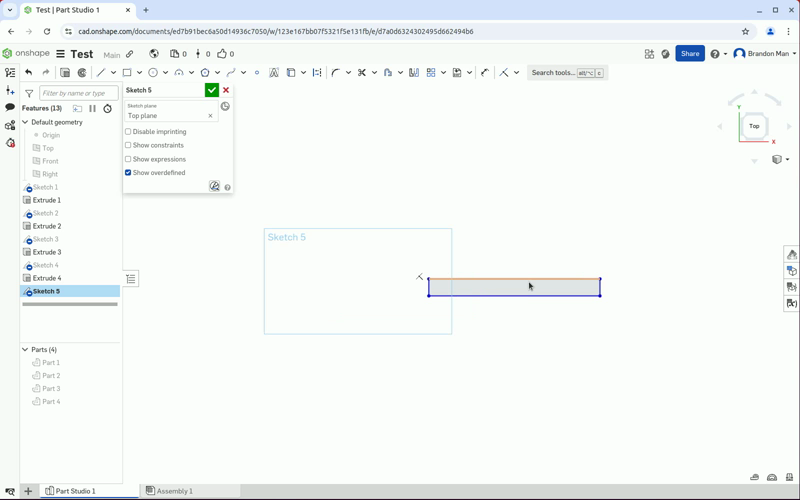
scroll(6)
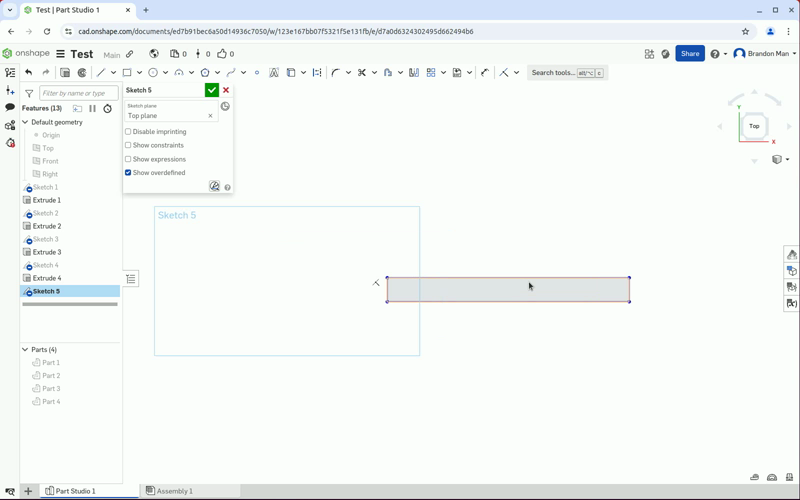
scroll(6)
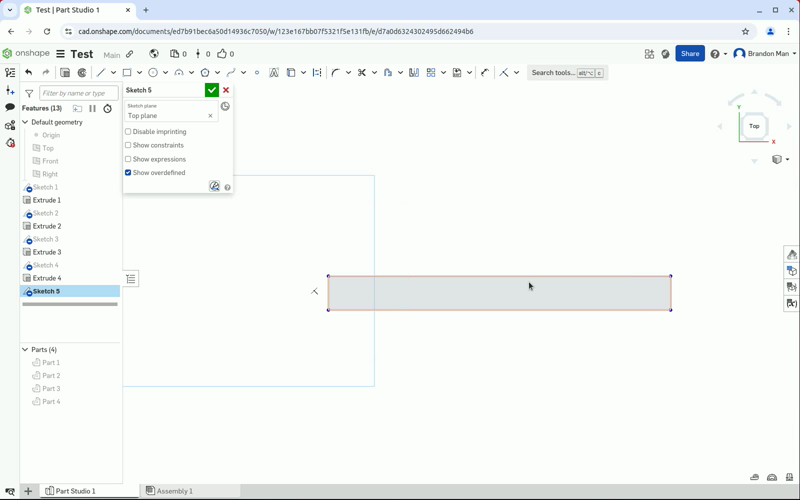
scroll(6)
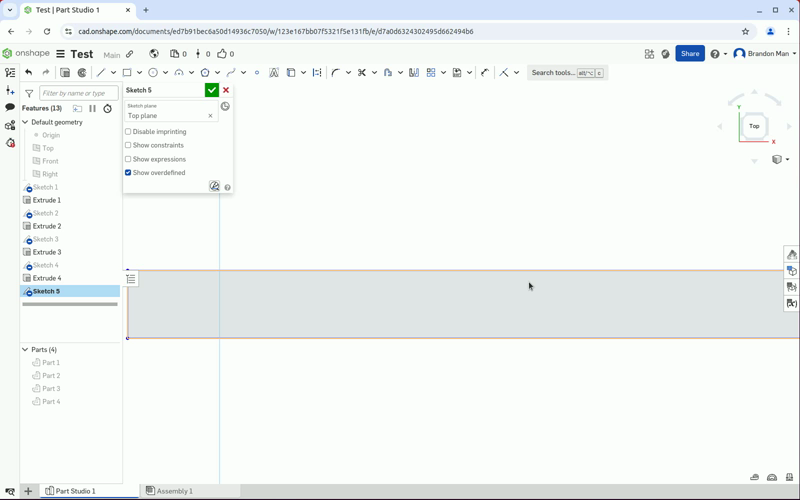
click(529, 281)
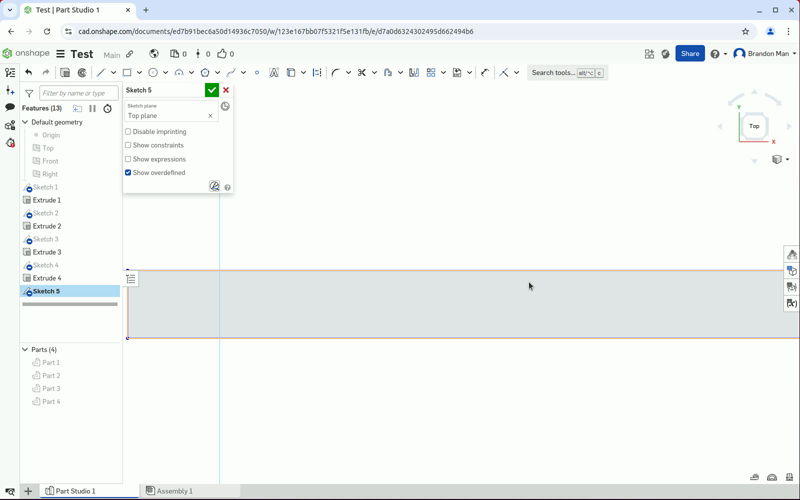
scroll(-6)
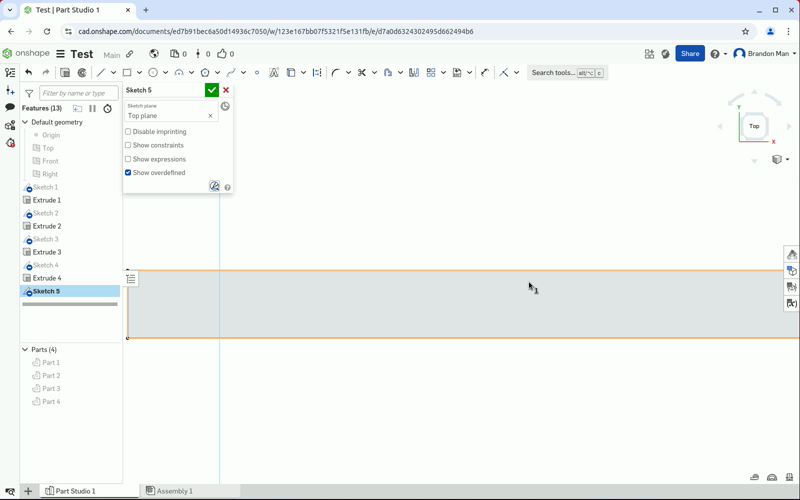
scroll(-6)
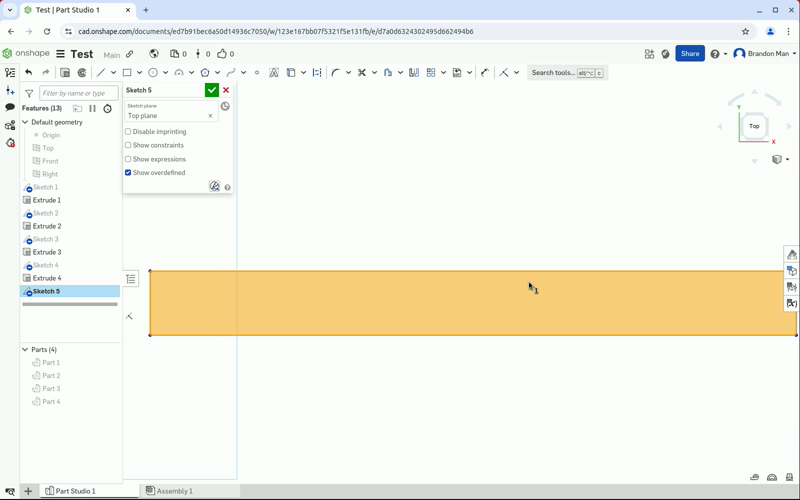
scroll(-6)
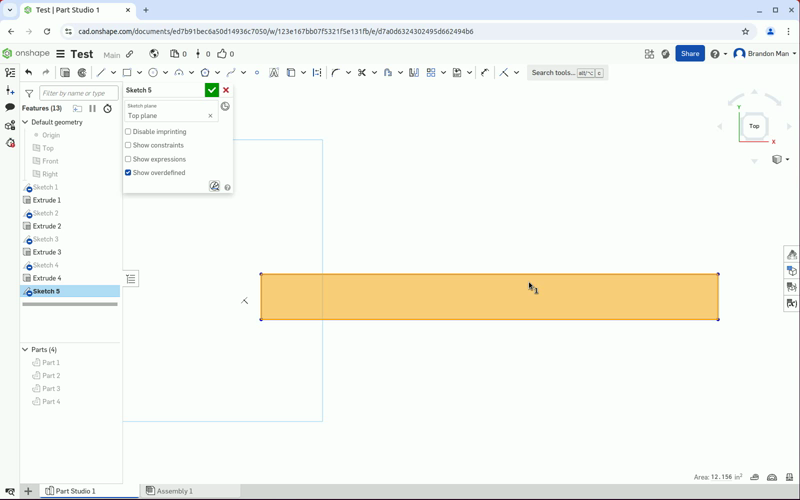
scroll(-6)
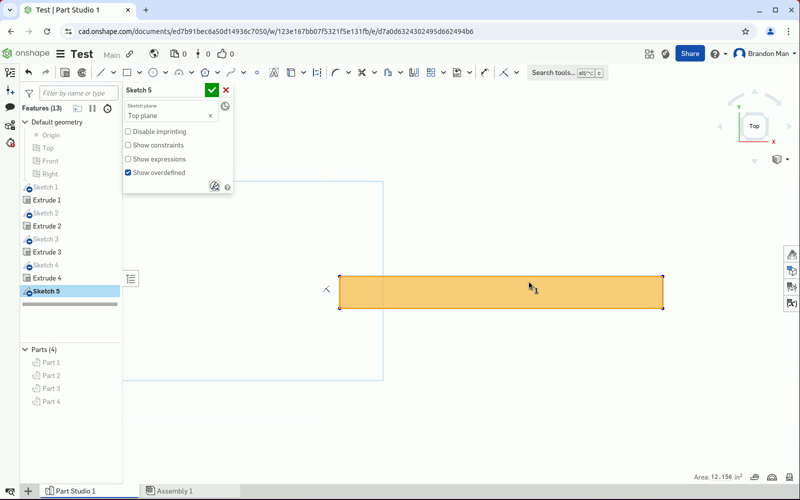
scroll(-6)
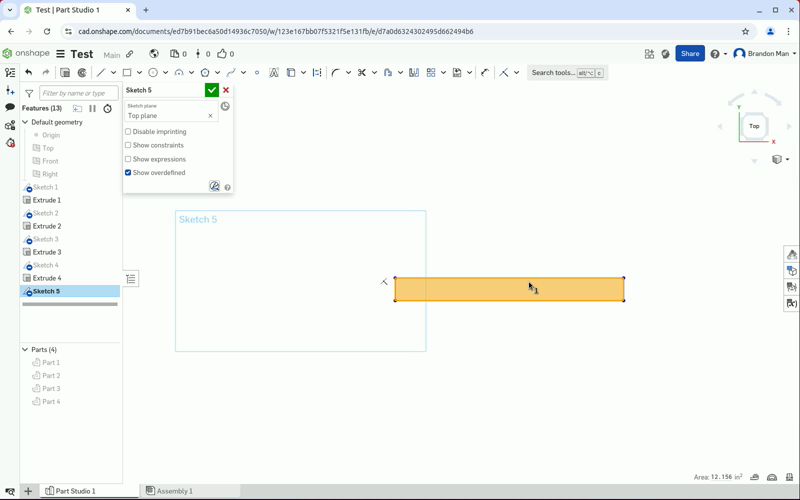
scroll(-6)
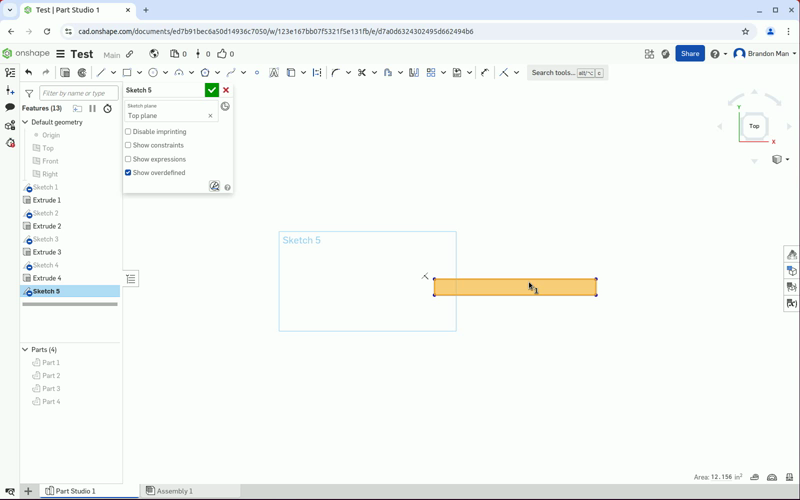
scroll(-6)
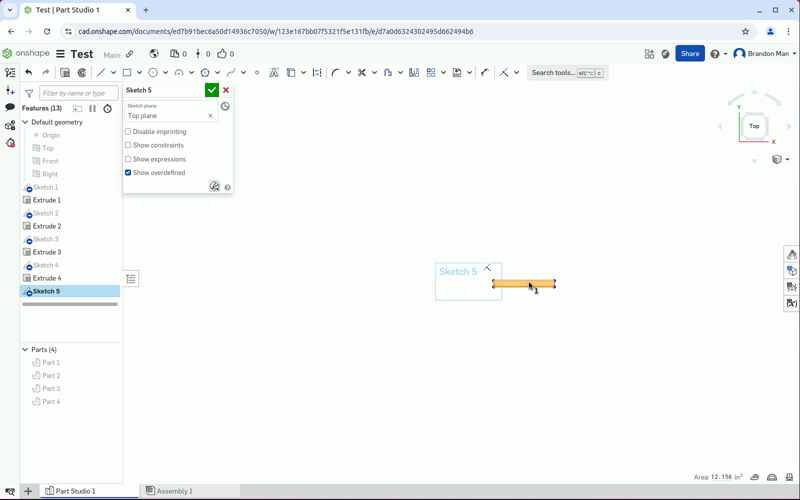
mouse_move(73, 352)
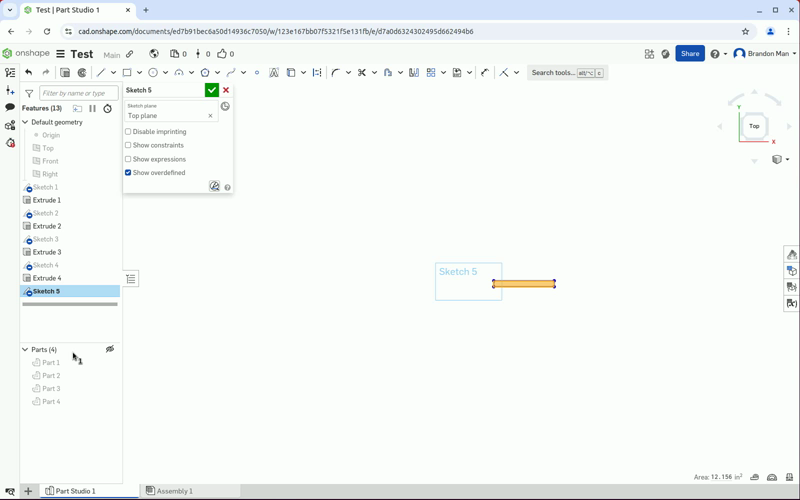
key(shift+y)
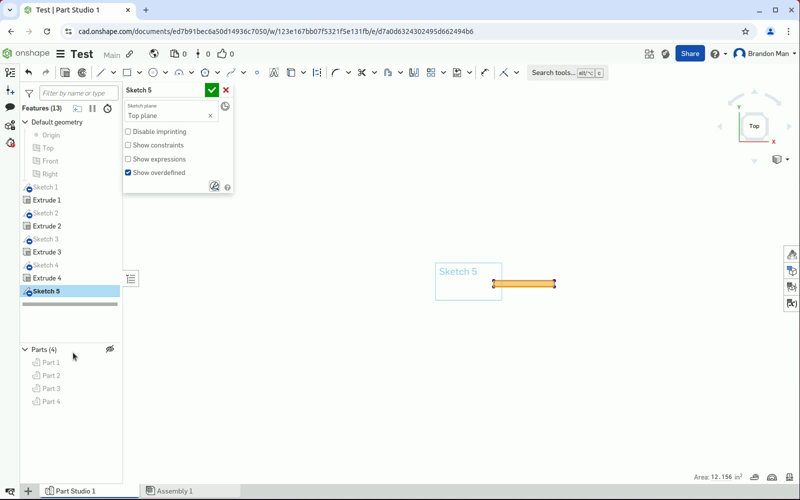
key(shift+e)
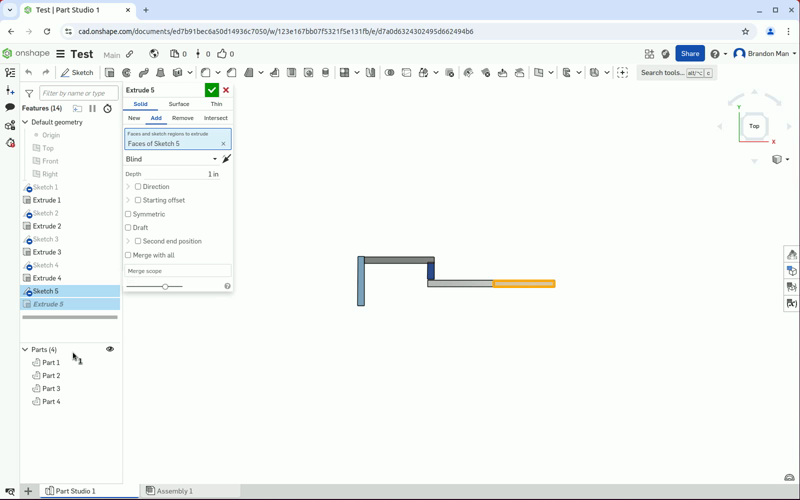
mouse_move(143, 106)
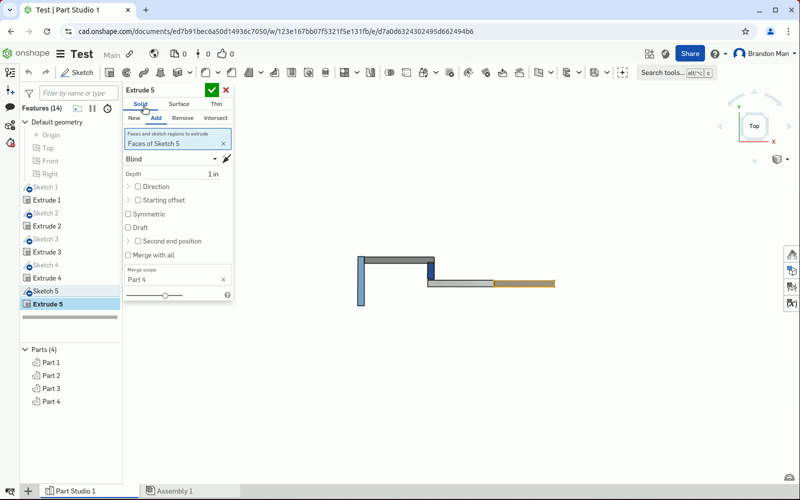
click(143, 106)
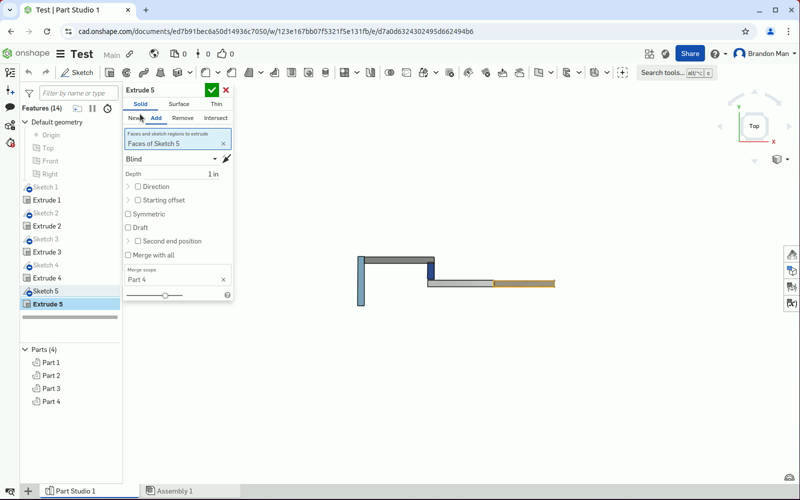
mouse_move(137, 120)
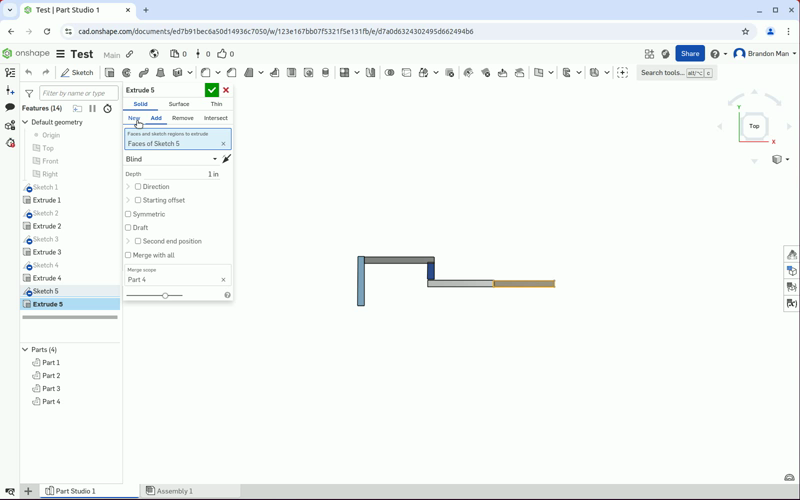
click(137, 120)
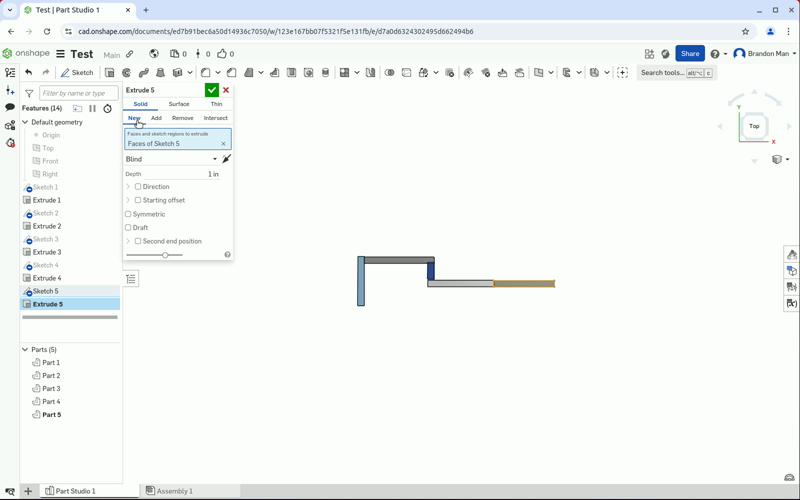
key(tab, 4)
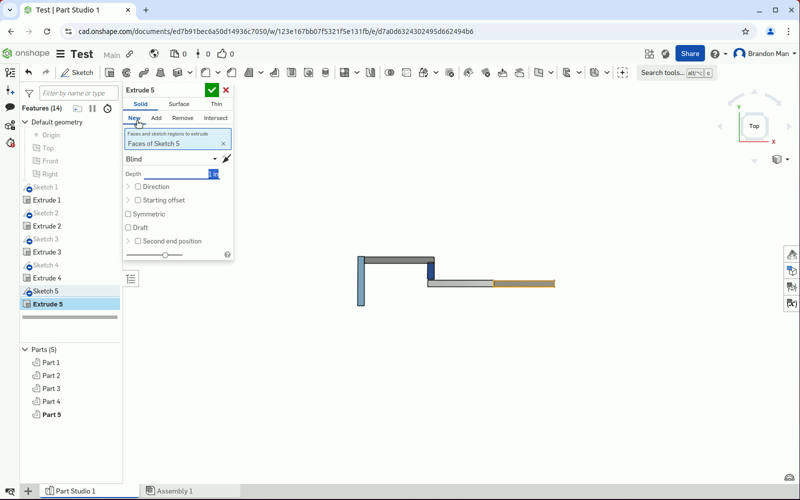
text(23.108)
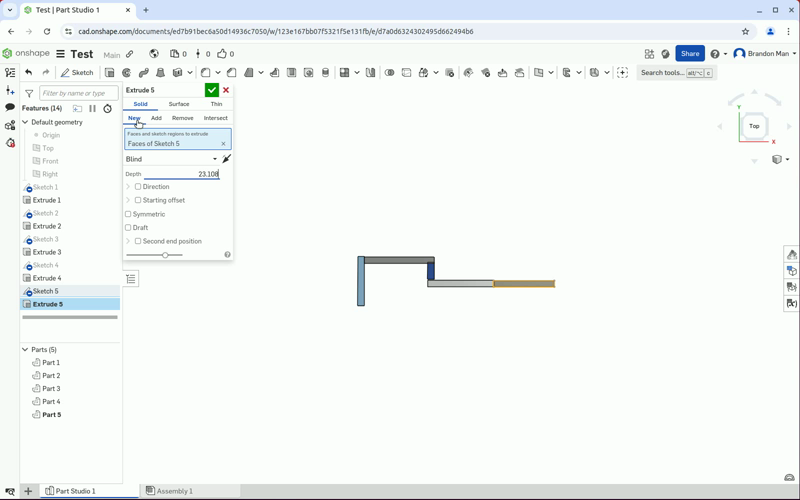
key(enter)
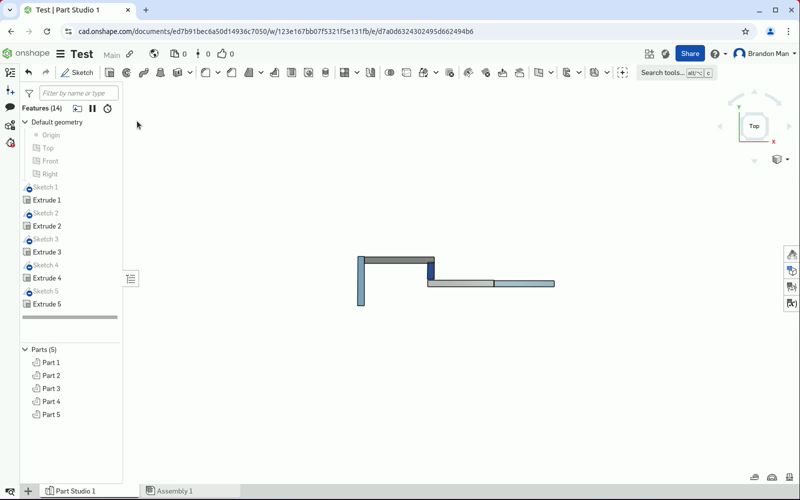
key(shift+h)
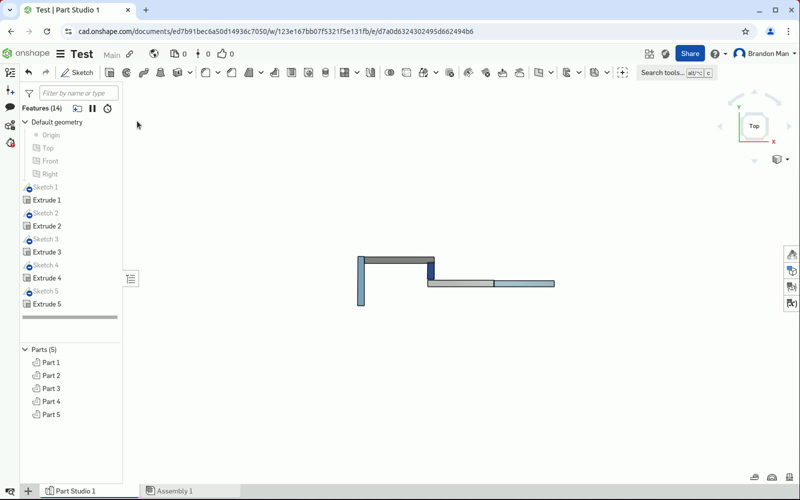
key(shift+h)
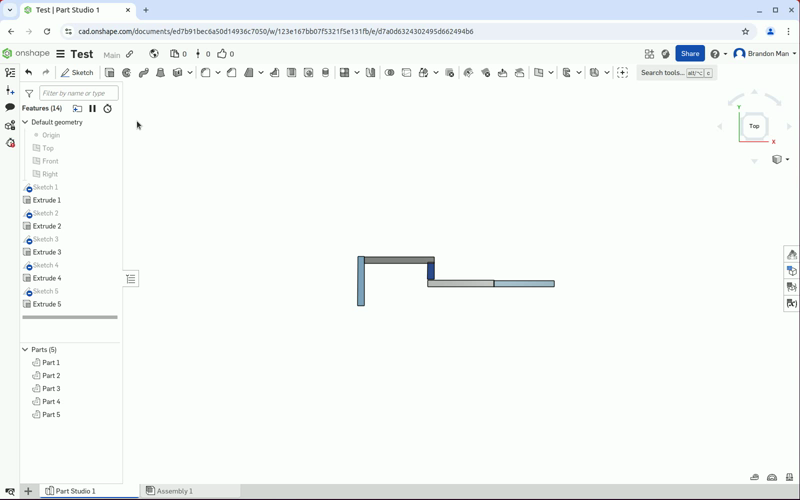
mouse_move(73, 189)
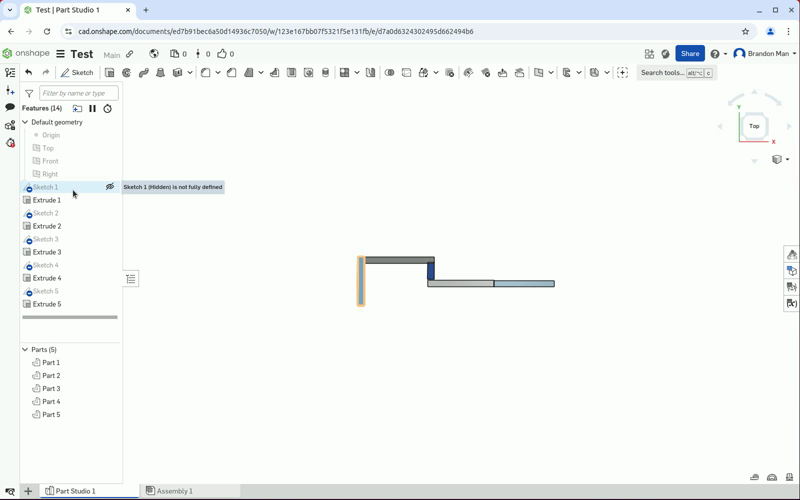
click(73, 189)
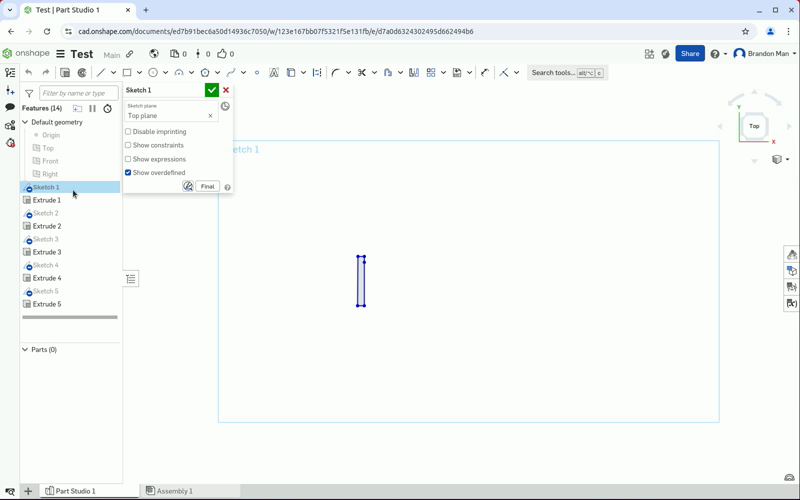
mouse_move(229, 92)
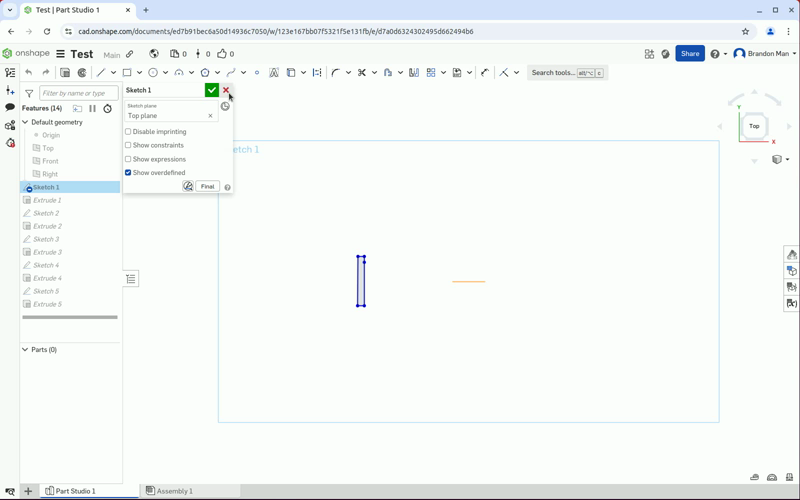
click(229, 92)
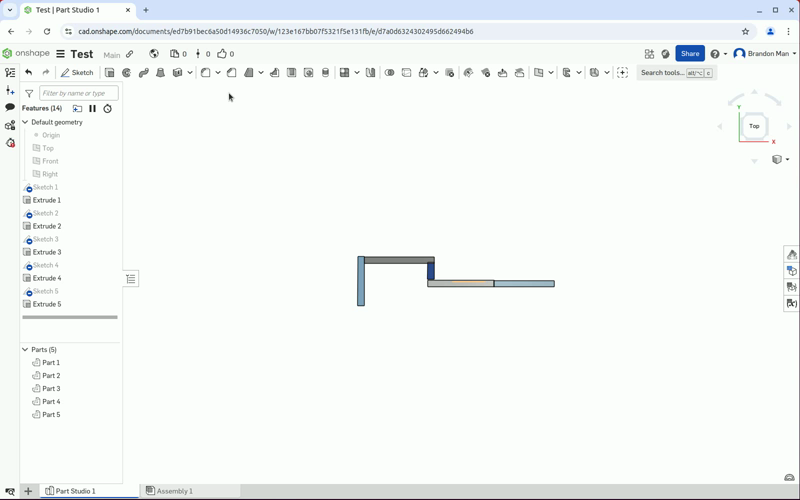
mouse_move(541, 75)
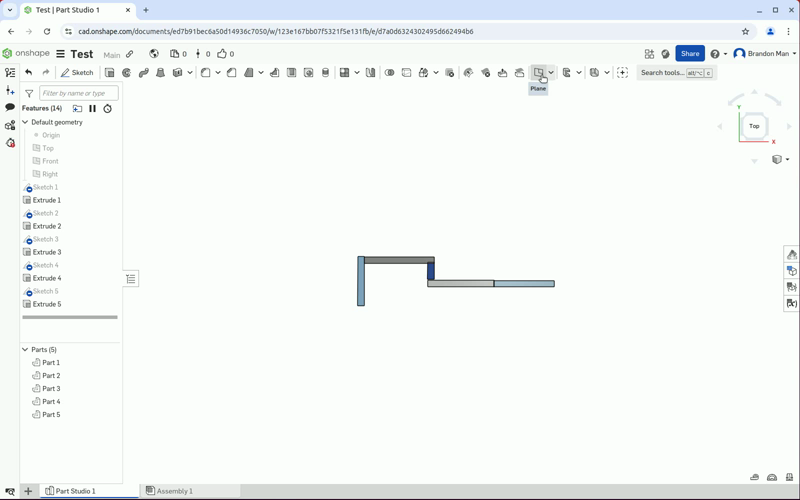
click(541, 75)
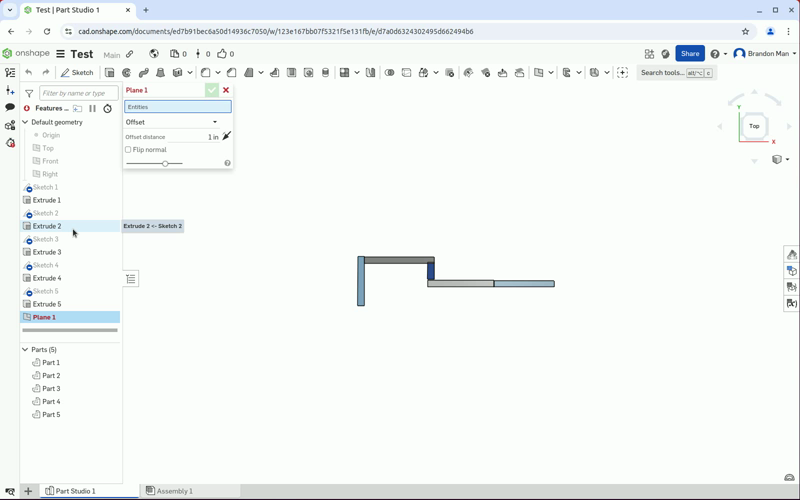
scroll(3)
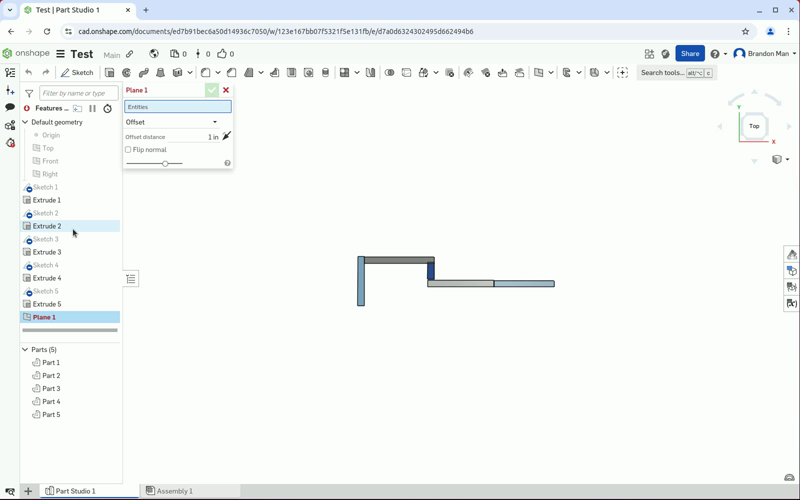
mouse_move(73, 150)
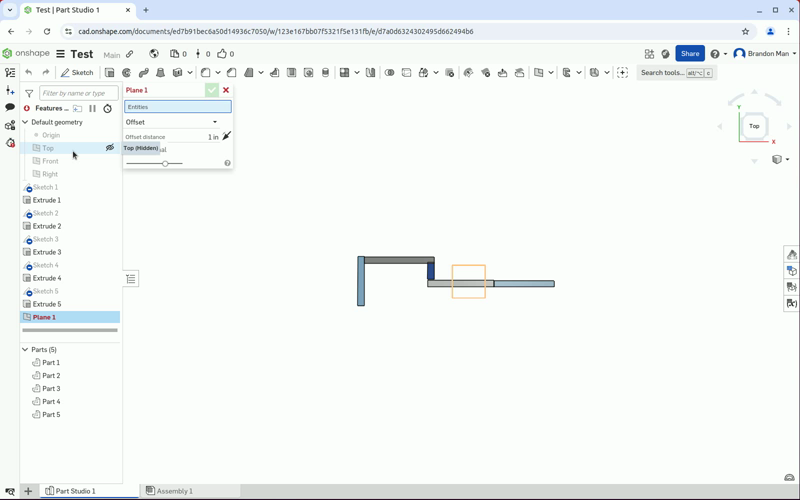
click(73, 150)
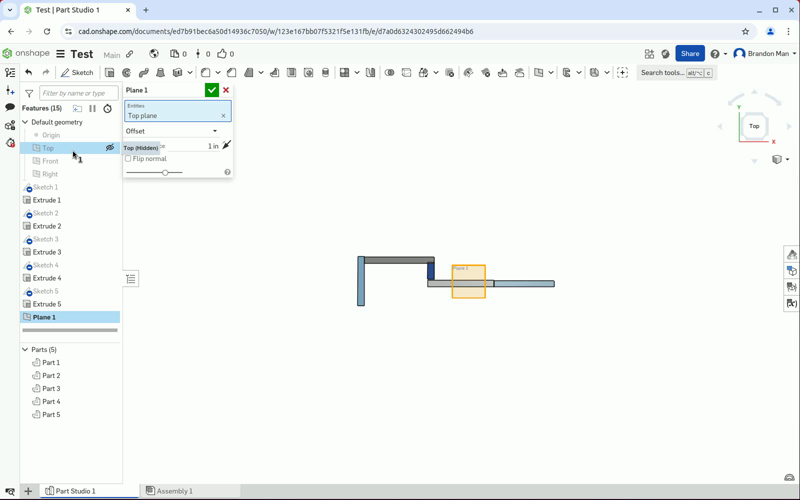
key(tab, 2)
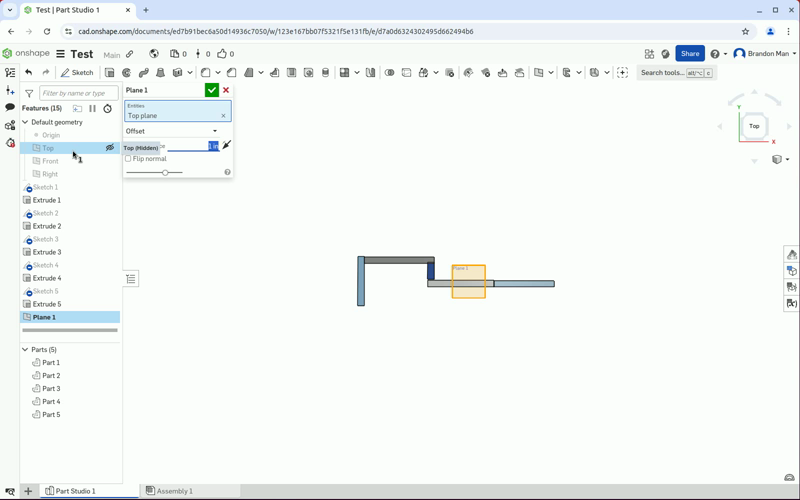
text(23.108)
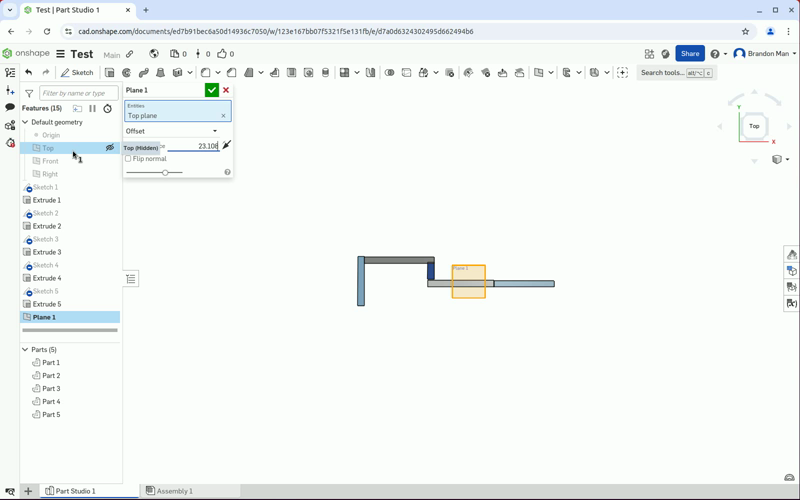
key(enter, 2)
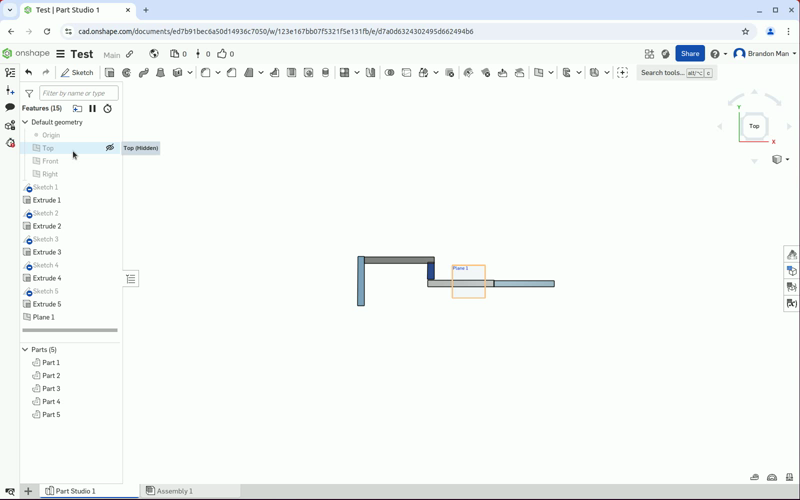
key(shift+s)
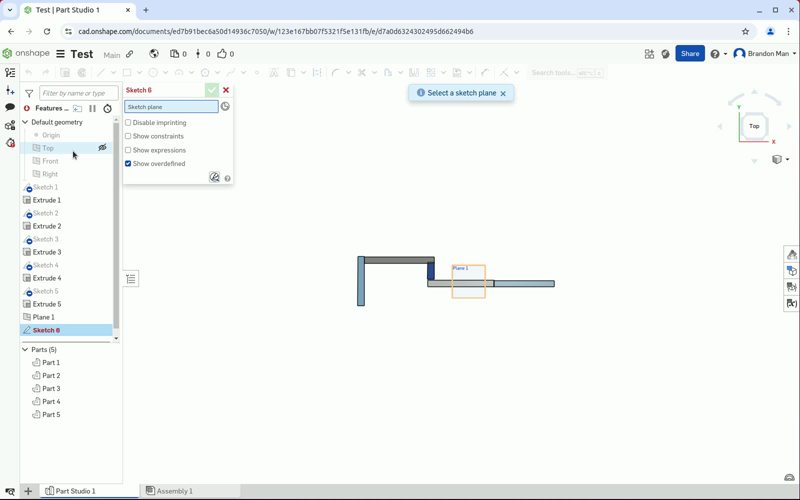
mouse_move(69, 319)
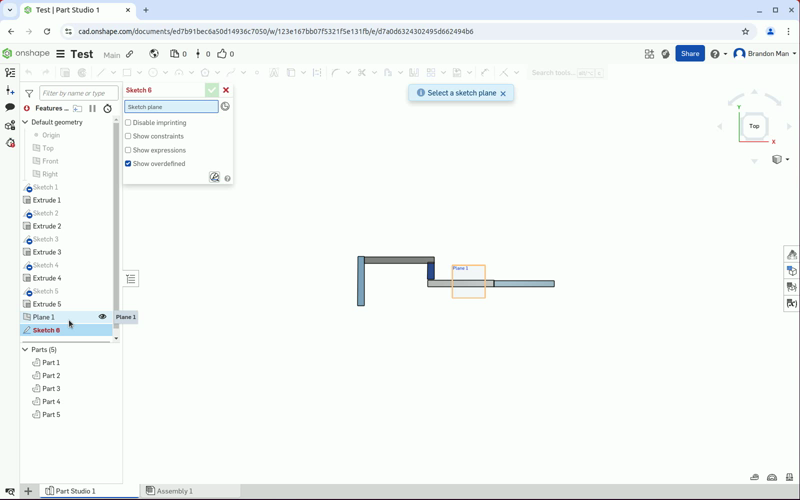
click(69, 319)
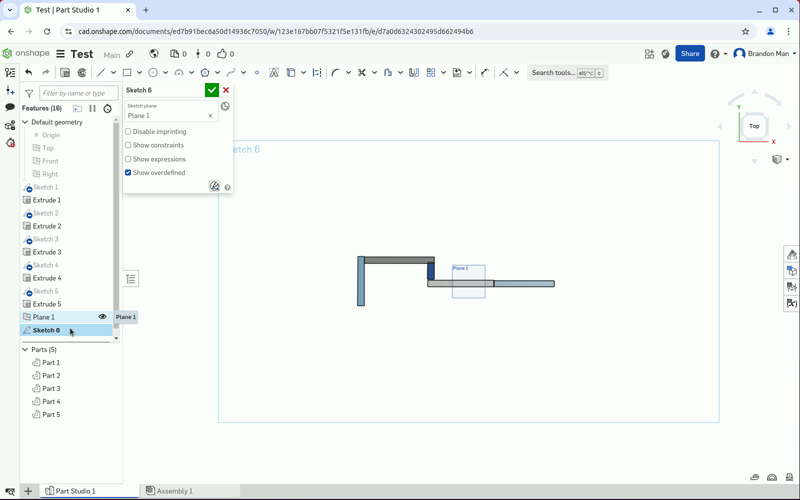
mouse_move(73, 352)
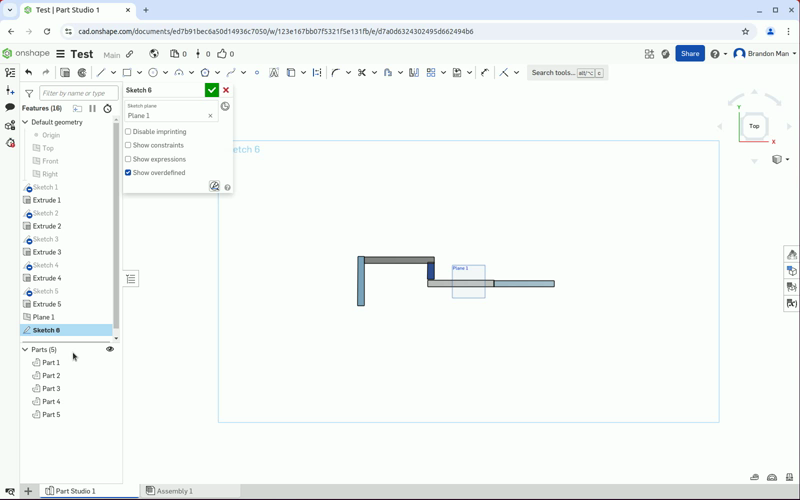
key(y)
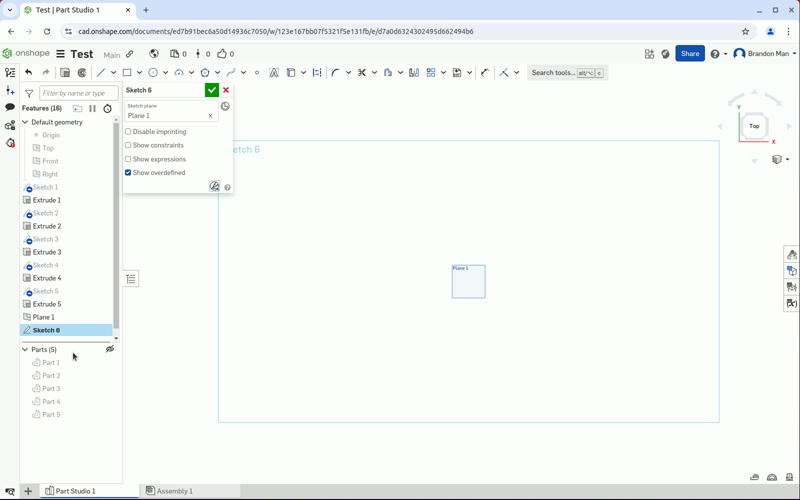
key(l)
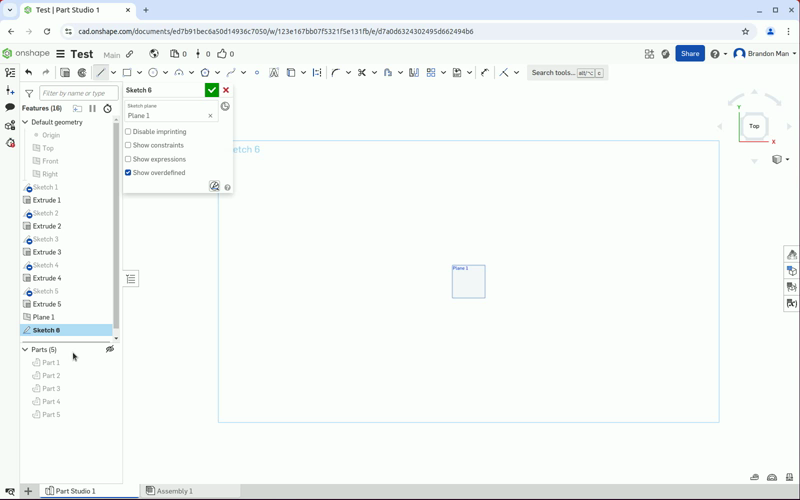
key_down(shift)
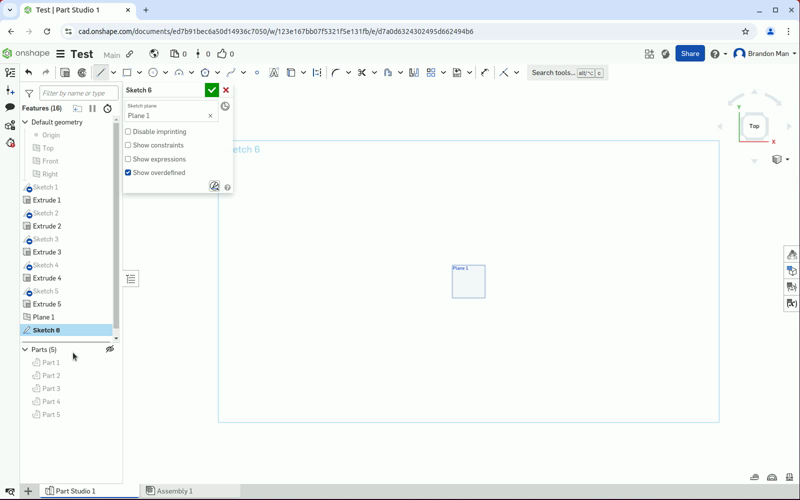
mouse_move(368, 286)
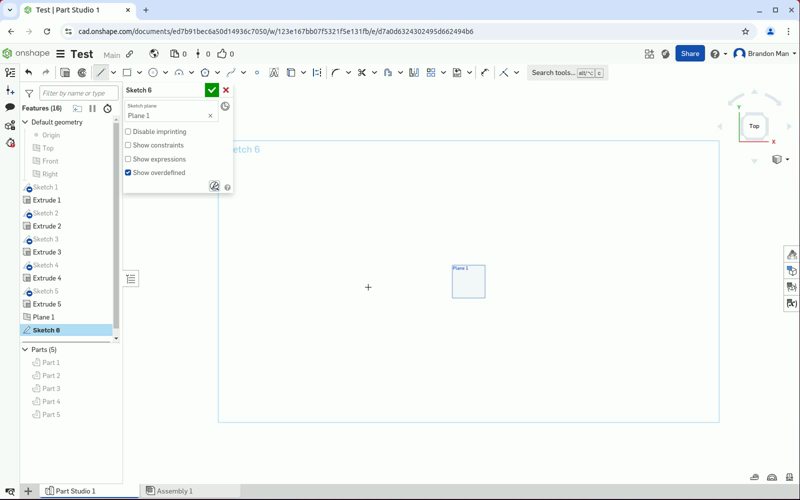
click(368, 286)
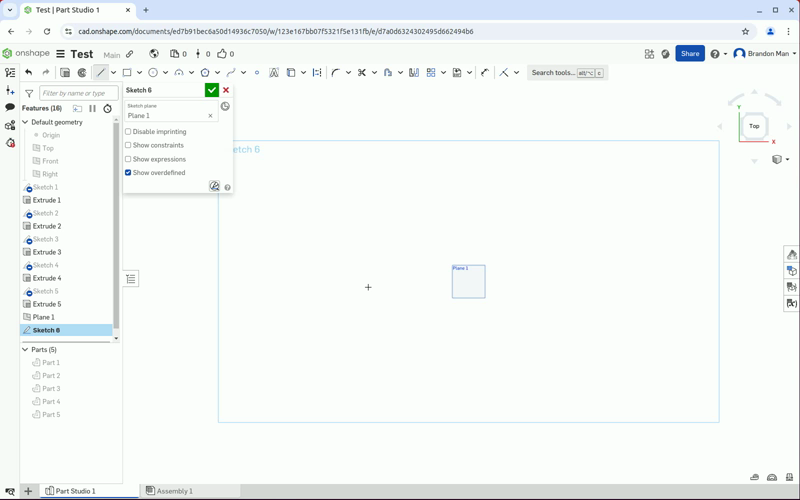
key_up(shift)
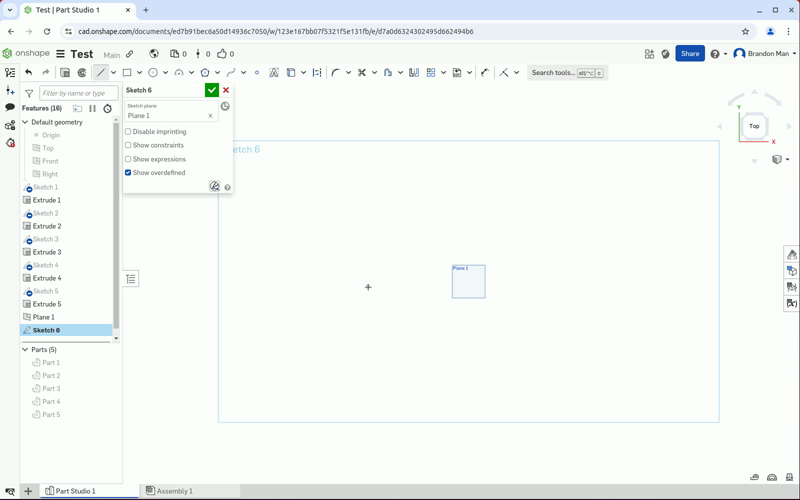
key_down(shift)
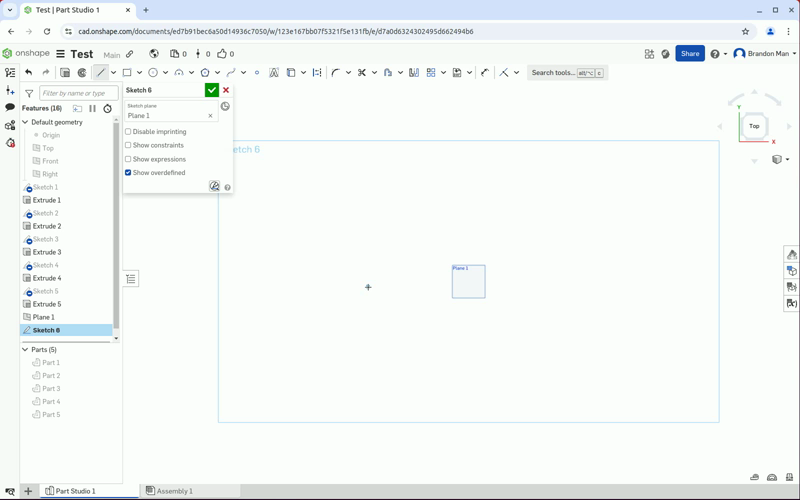
mouse_move(428, 286)
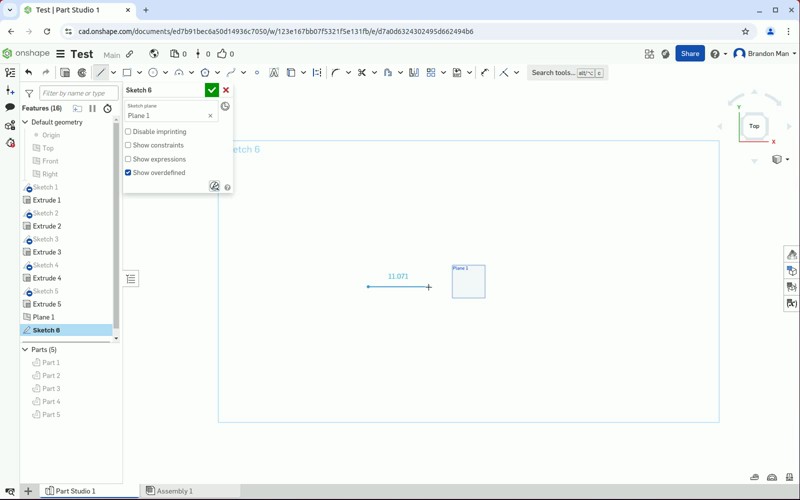
click(428, 286)
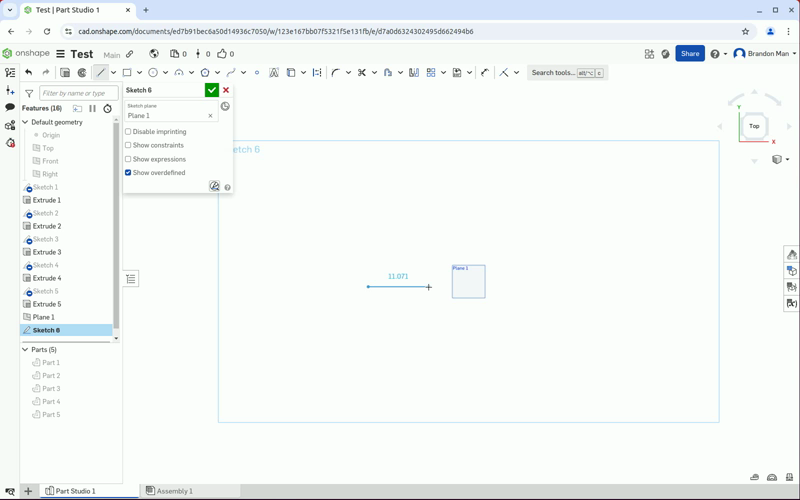
key_up(shift)
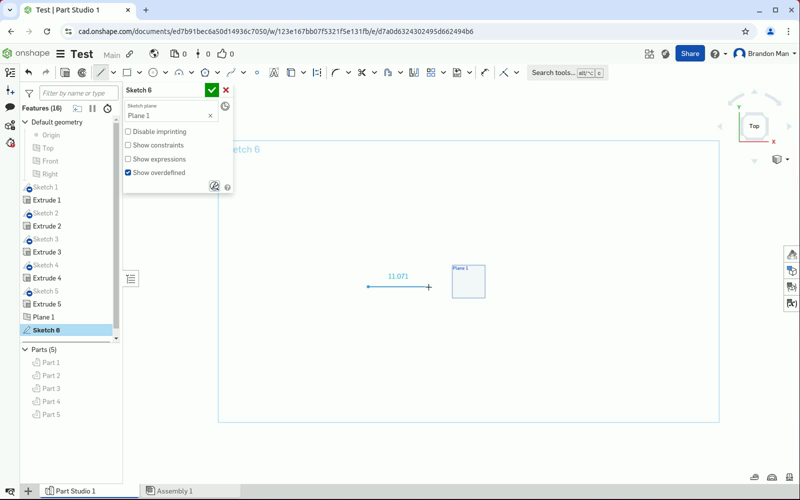
key_down(shift)
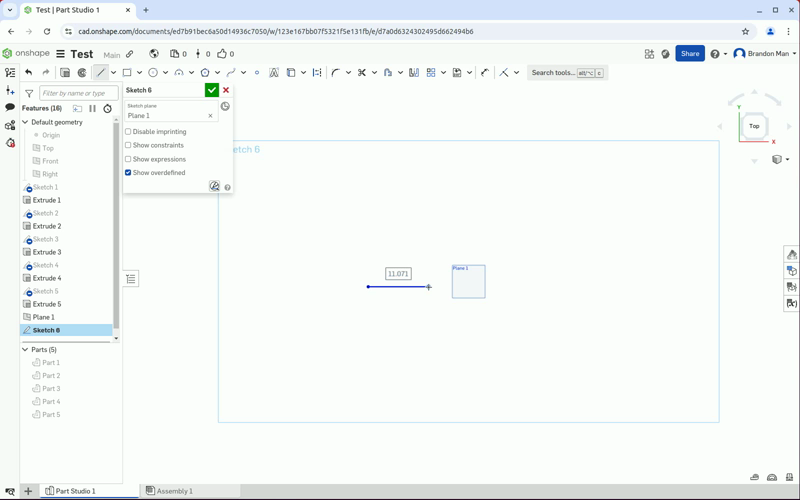
mouse_move(458, 286)
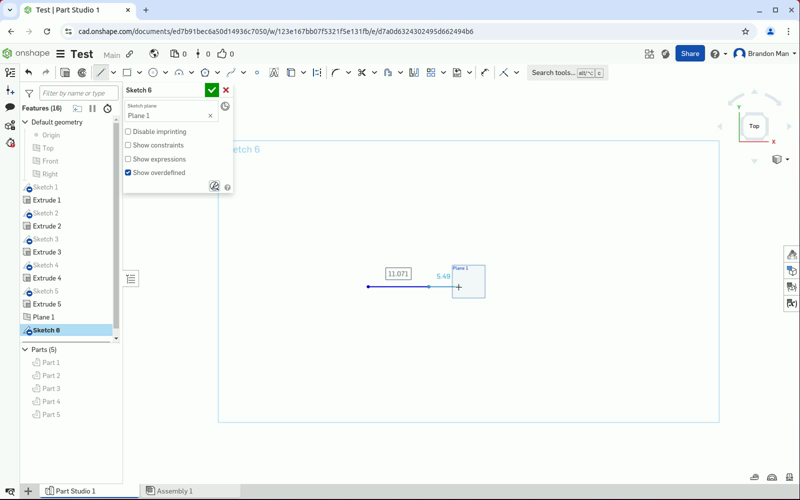
mouse_move(428, 264)
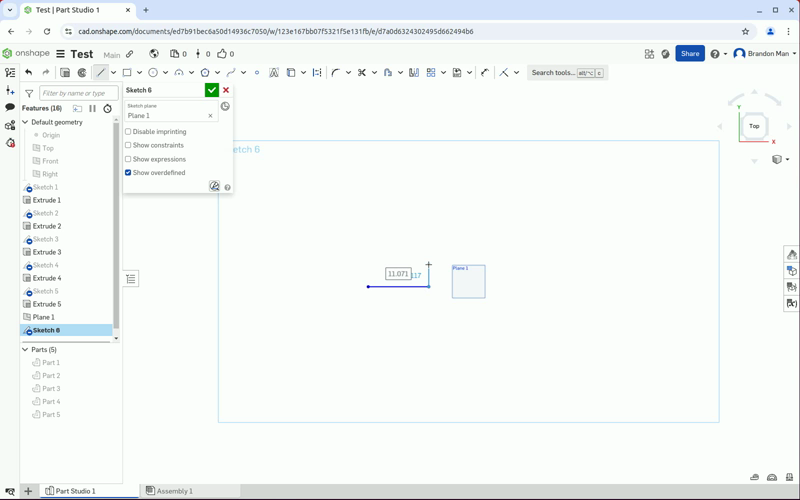
click(428, 264)
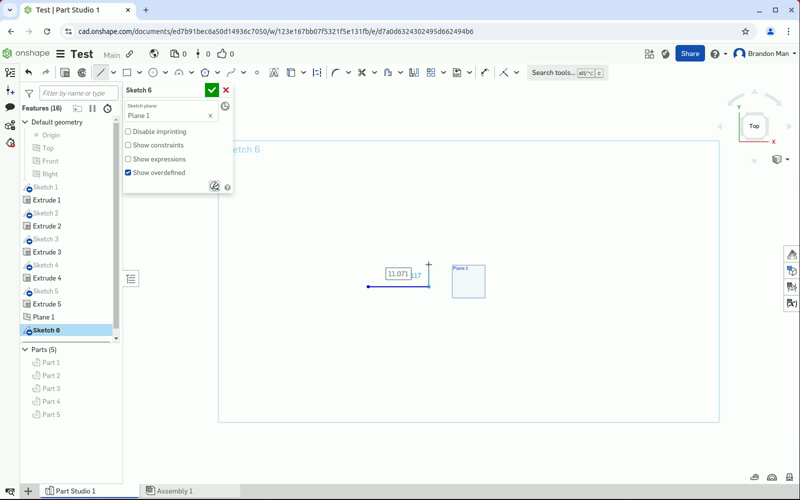
key_up(shift)
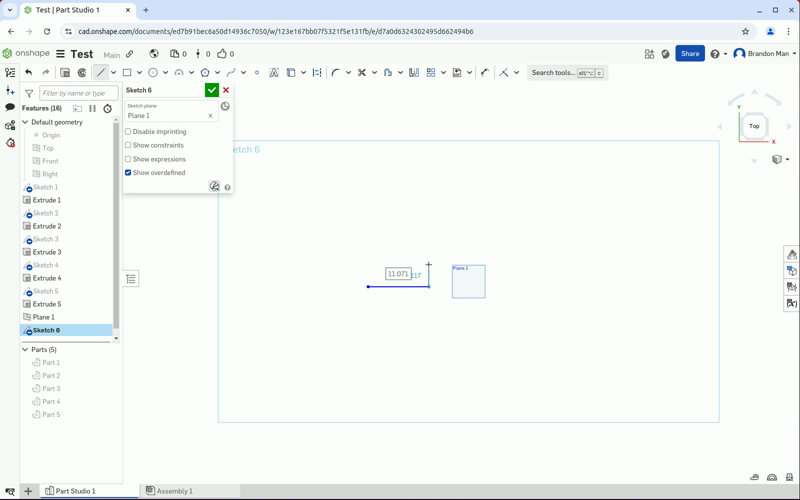
key_down(shift)
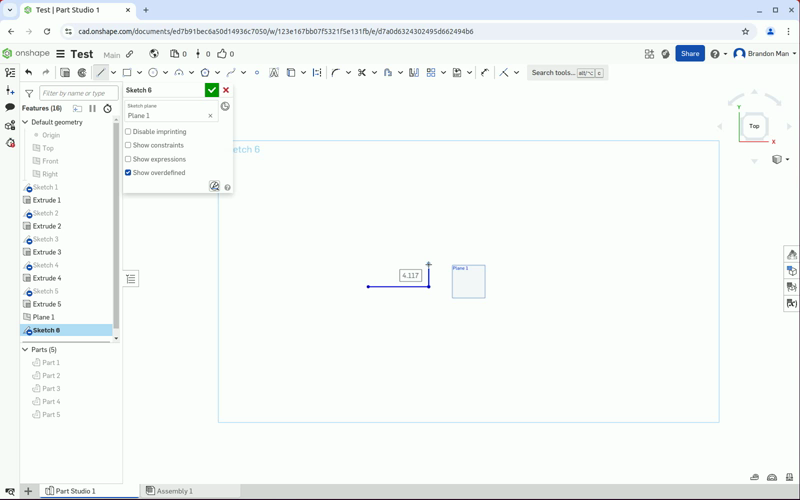
mouse_move(368, 264)
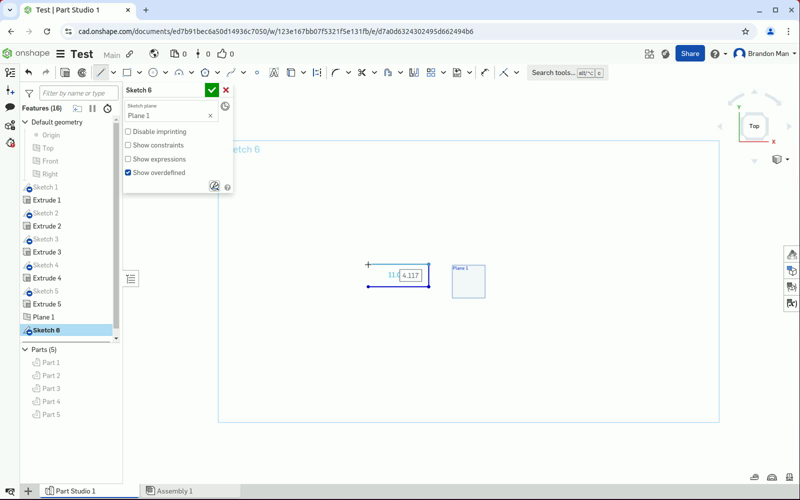
click(368, 264)
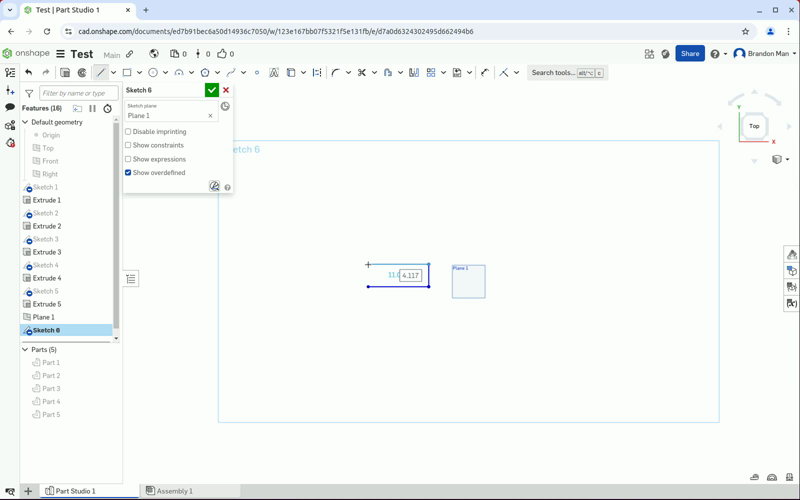
key_up(shift)
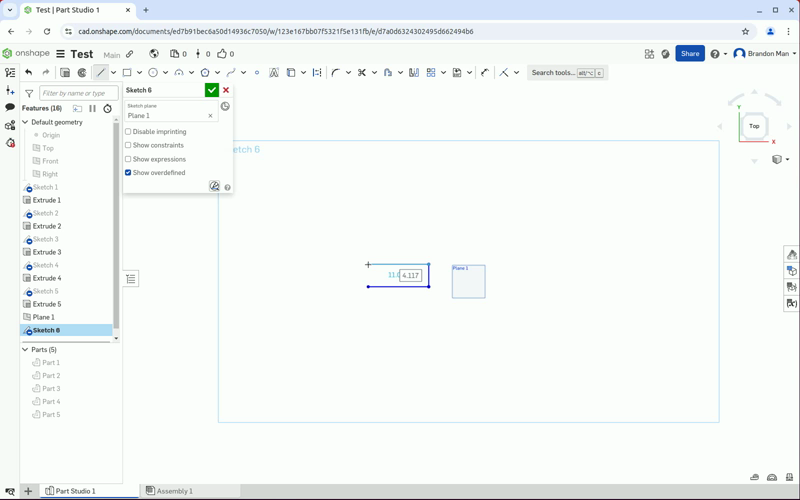
mouse_move(398, 264)
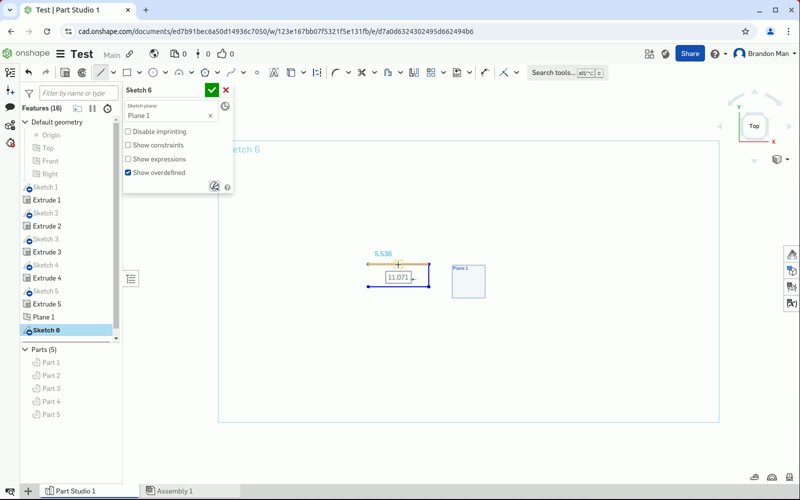
key_down(shift)
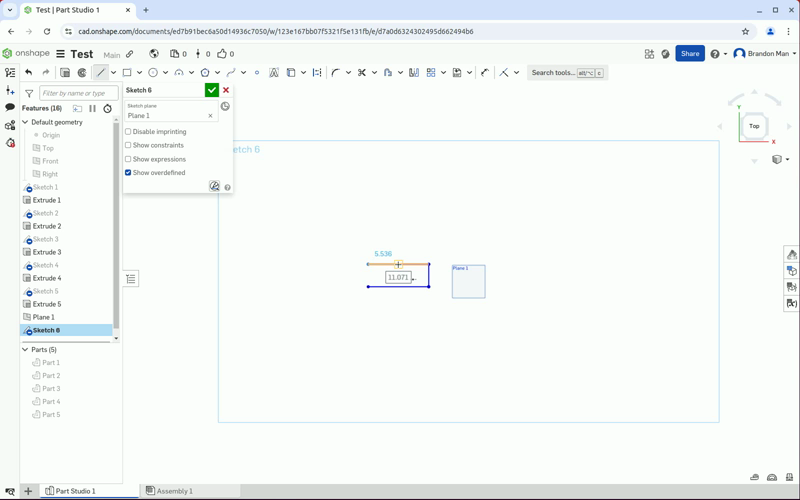
mouse_move(368, 286)
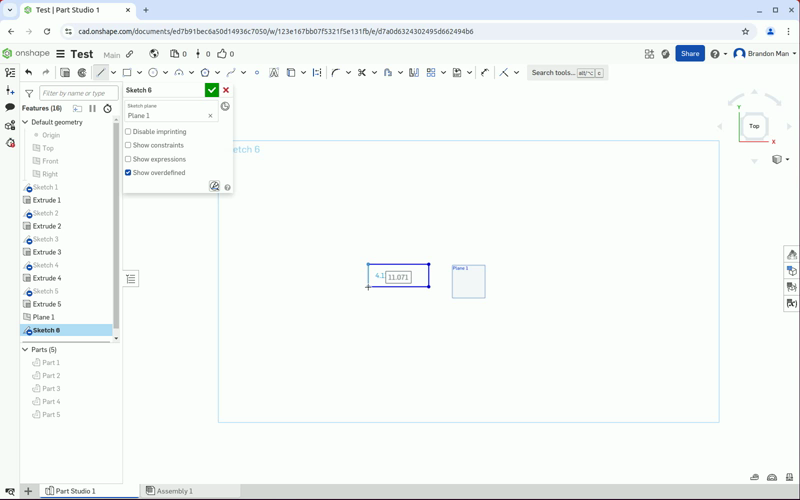
key_up(shift)
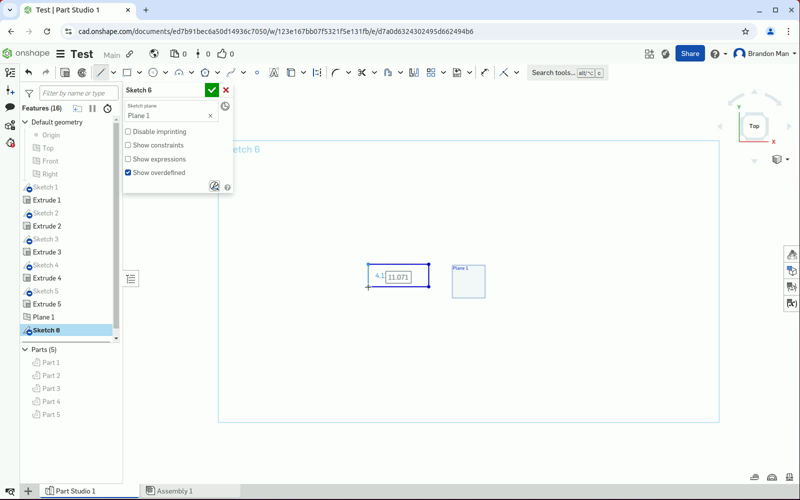
click(368, 286)
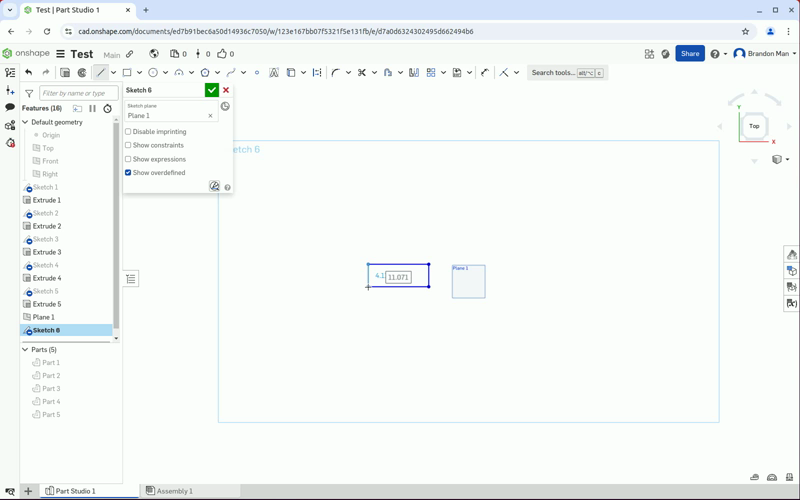
key(esc)
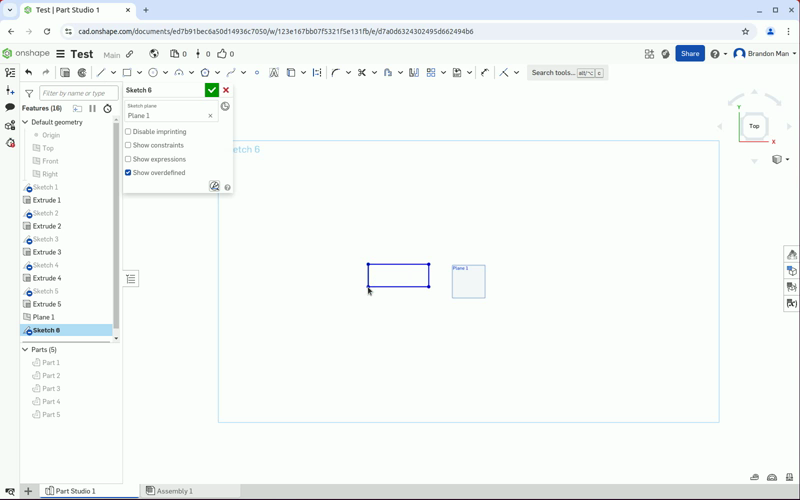
mouse_move(410, 275)
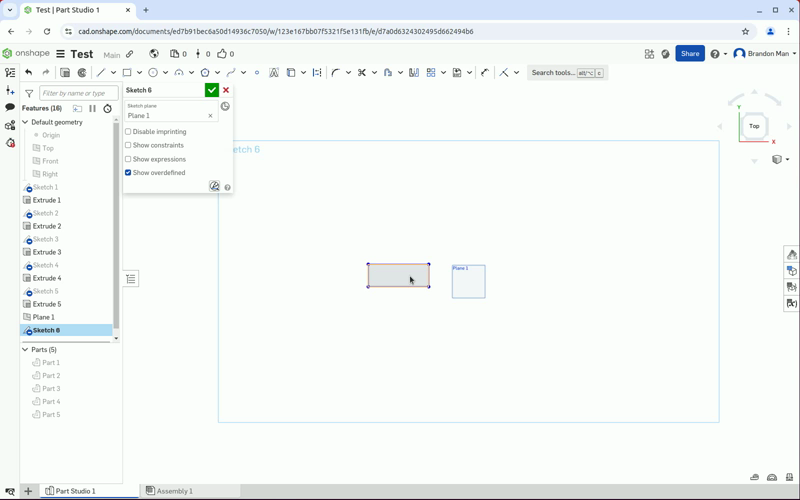
scroll(6)
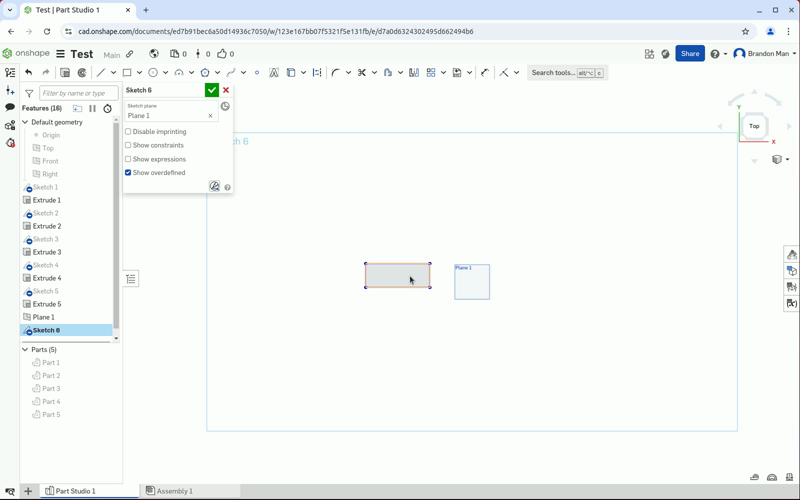
scroll(6)
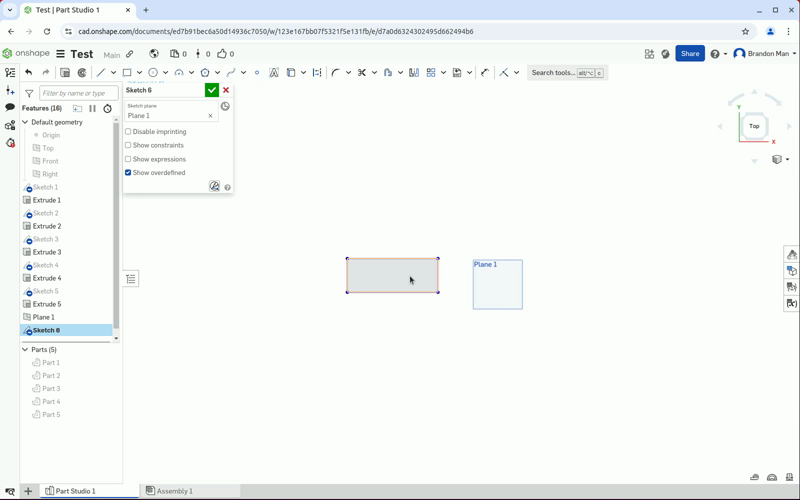
scroll(6)
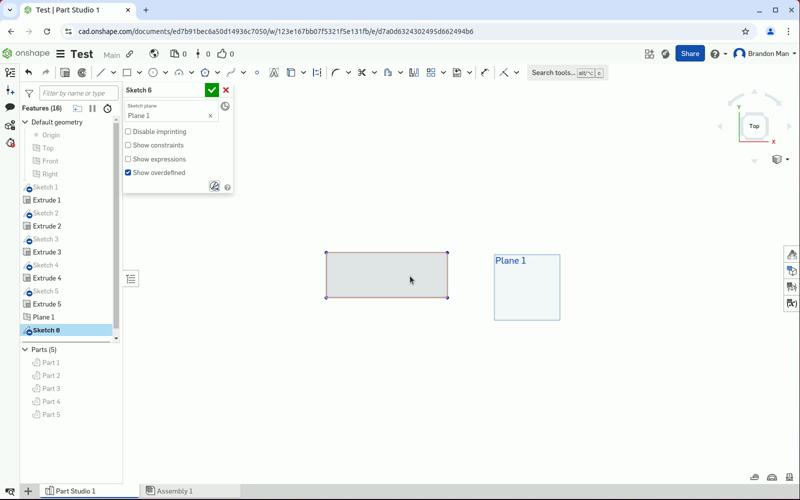
scroll(6)
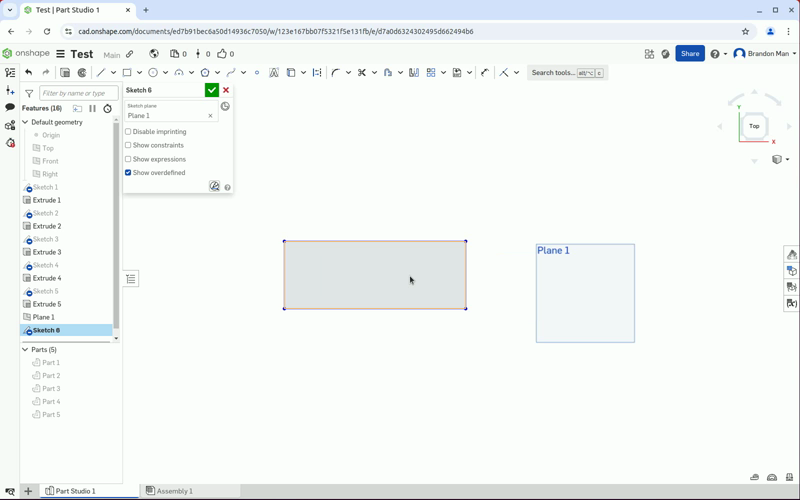
scroll(6)
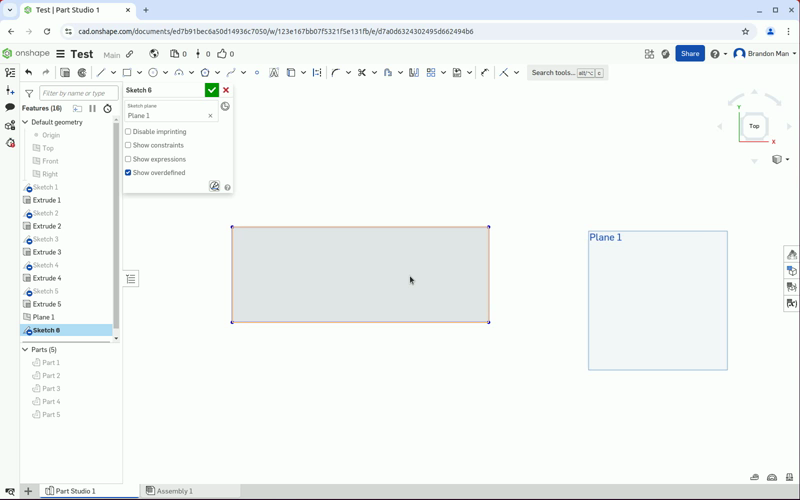
scroll(6)
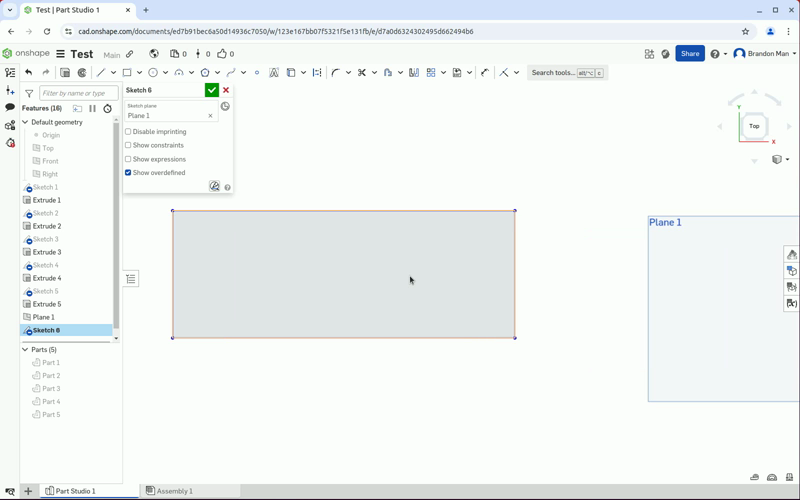
scroll(6)
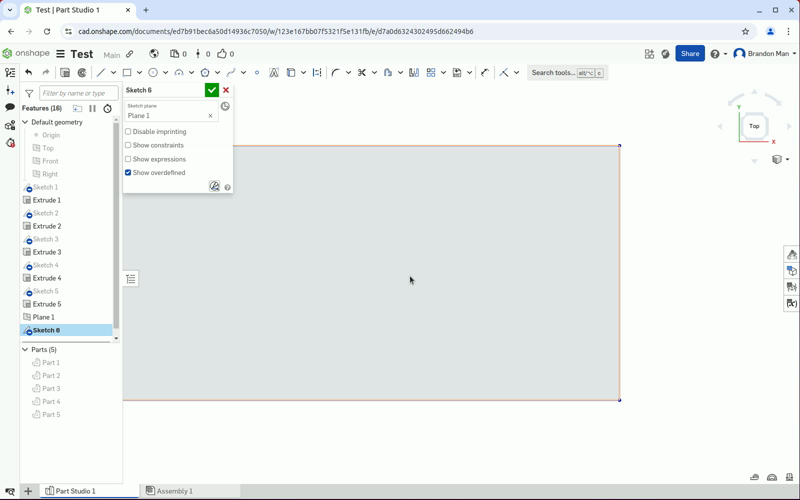
click(410, 275)
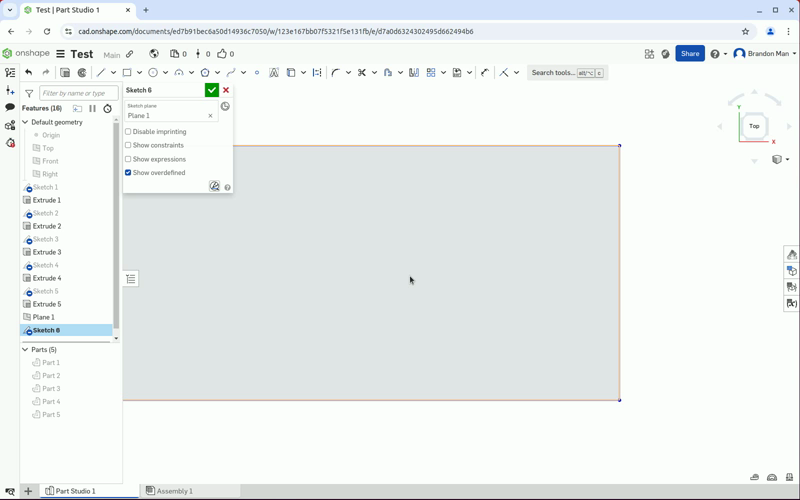
scroll(-6)
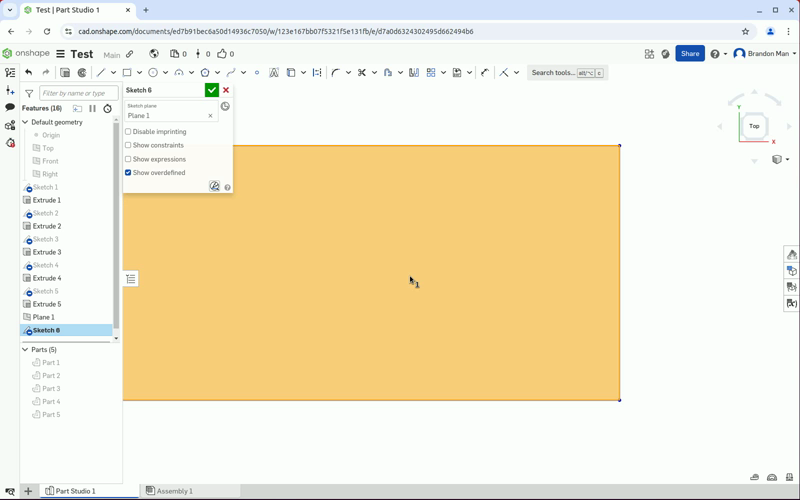
scroll(-6)
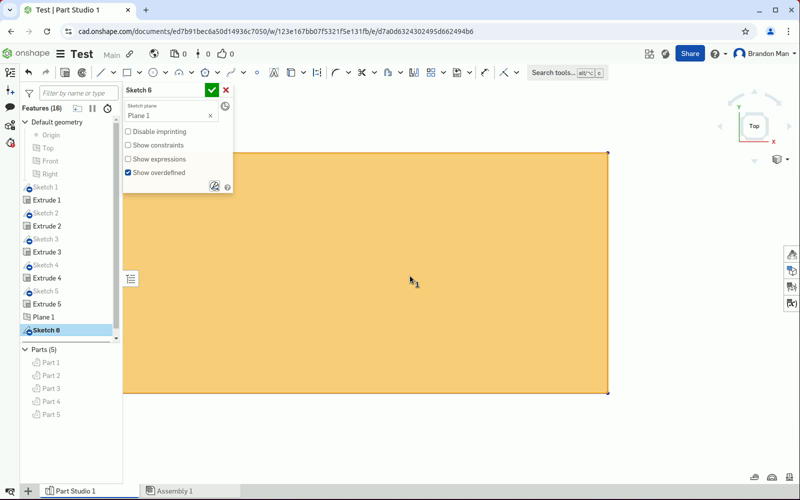
scroll(-6)
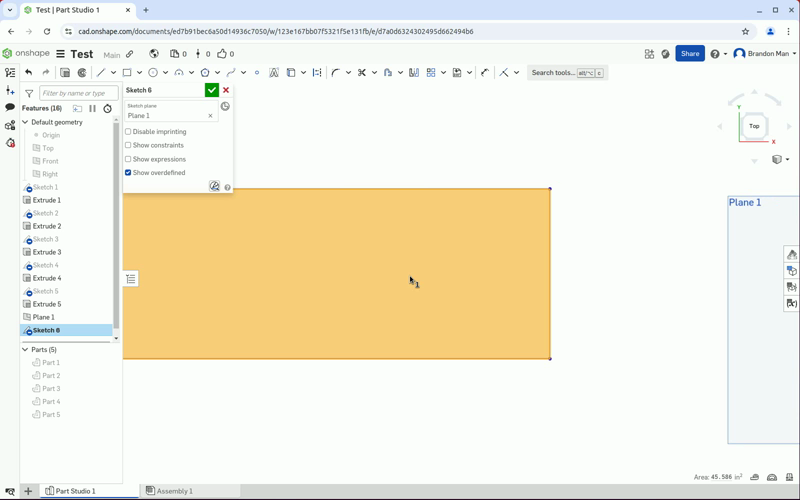
scroll(-6)
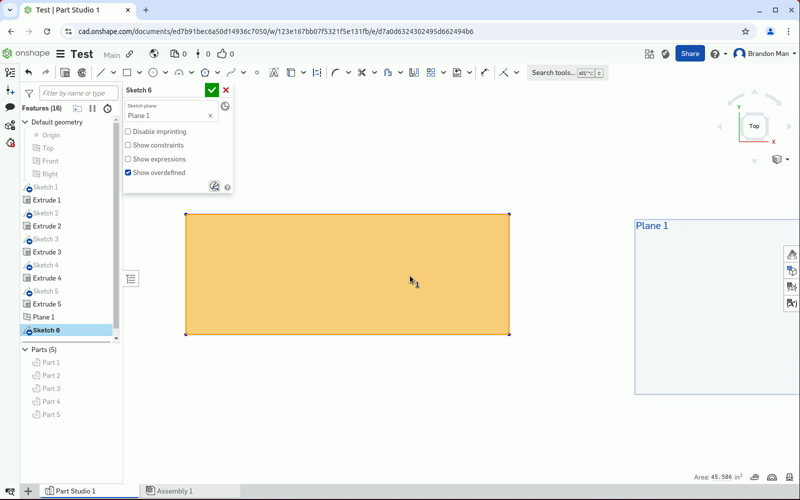
scroll(-6)
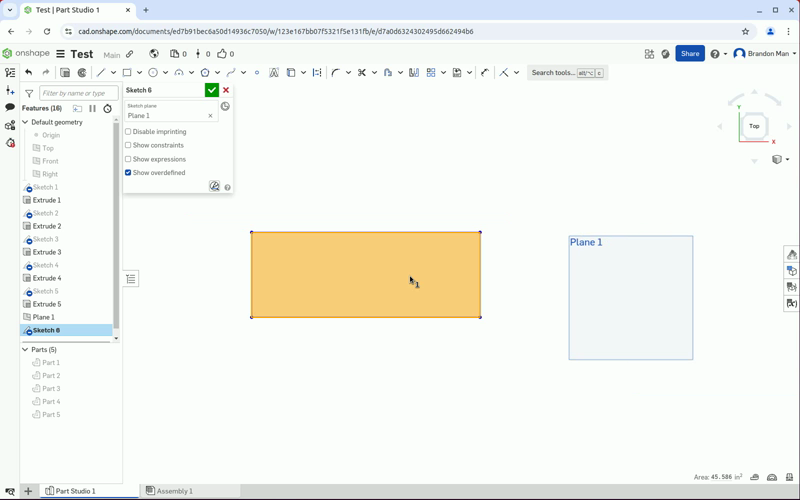
scroll(-6)
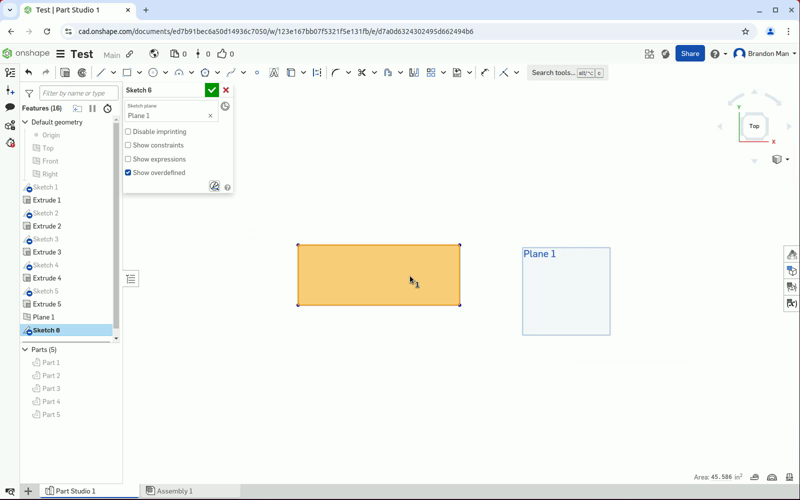
scroll(-6)
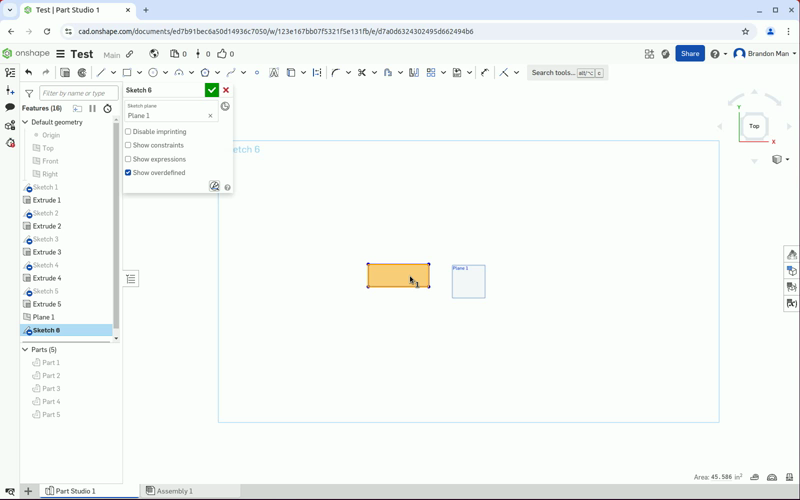
mouse_move(73, 352)
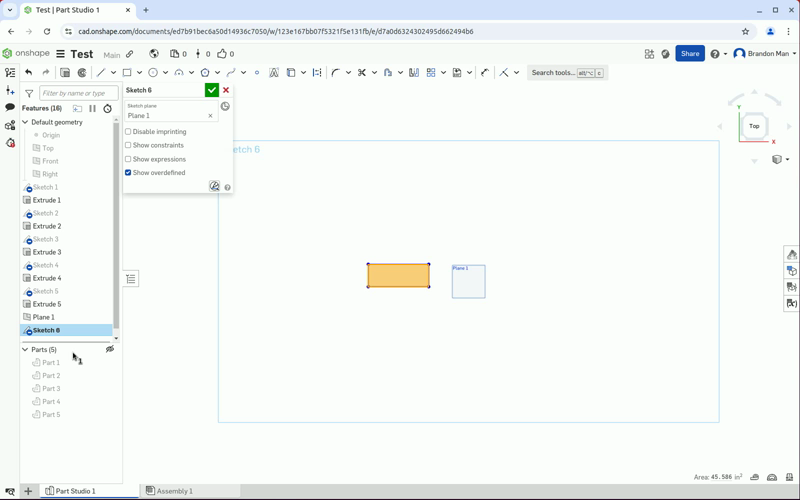
key(shift+y)
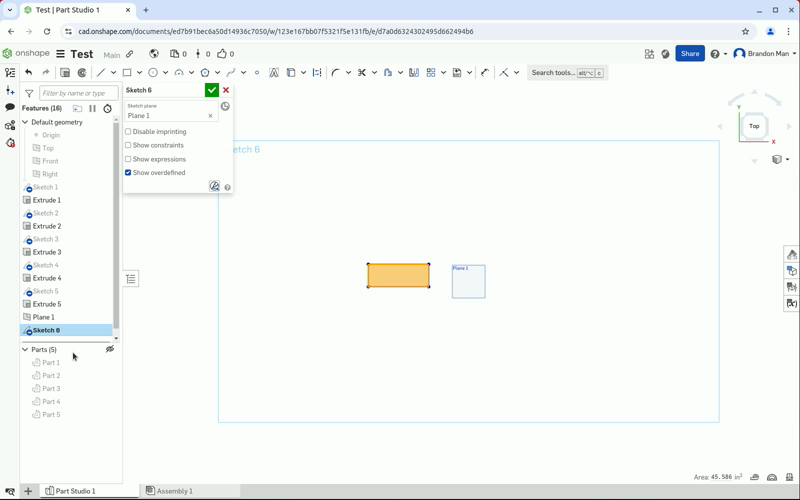
key(shift+e)
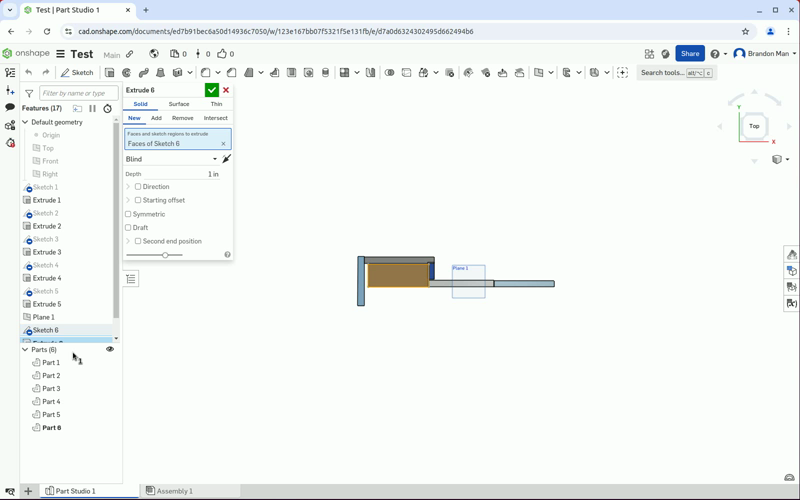
mouse_move(143, 106)
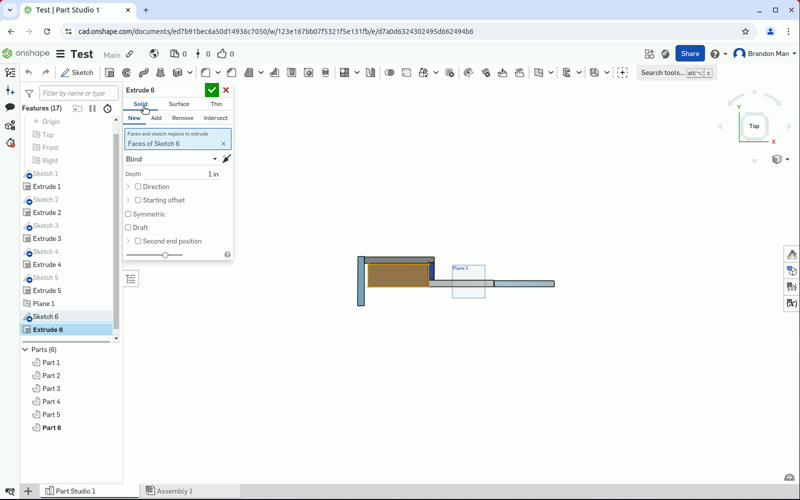
click(143, 106)
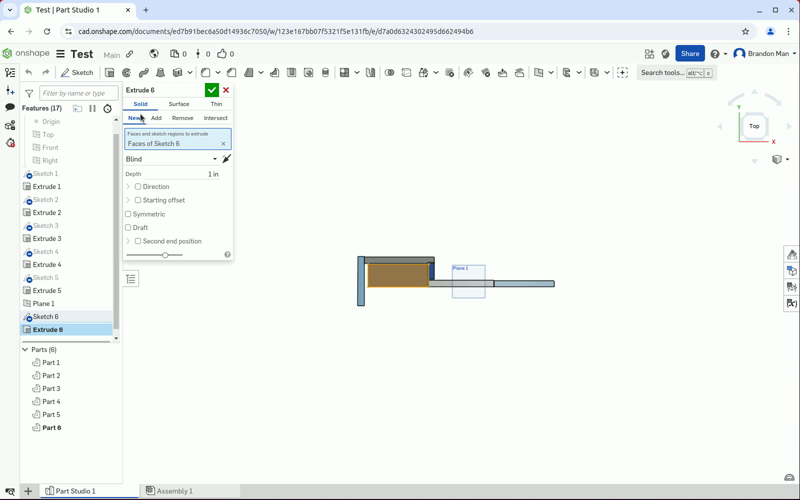
mouse_move(137, 120)
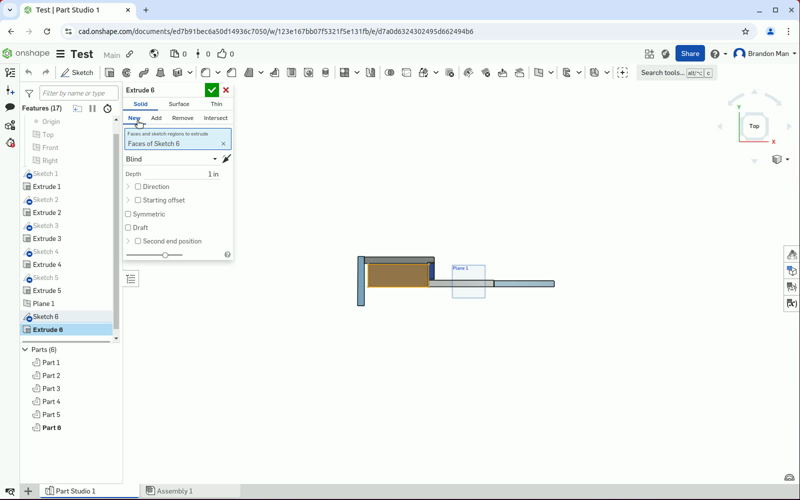
click(137, 120)
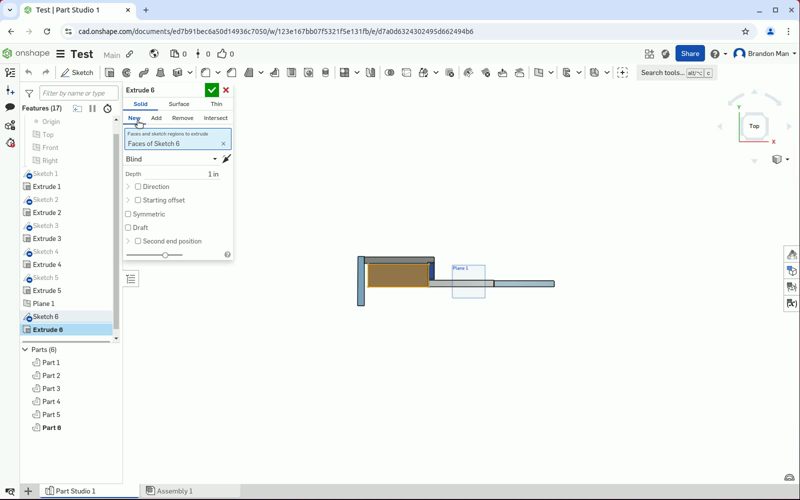
key(tab, 4)
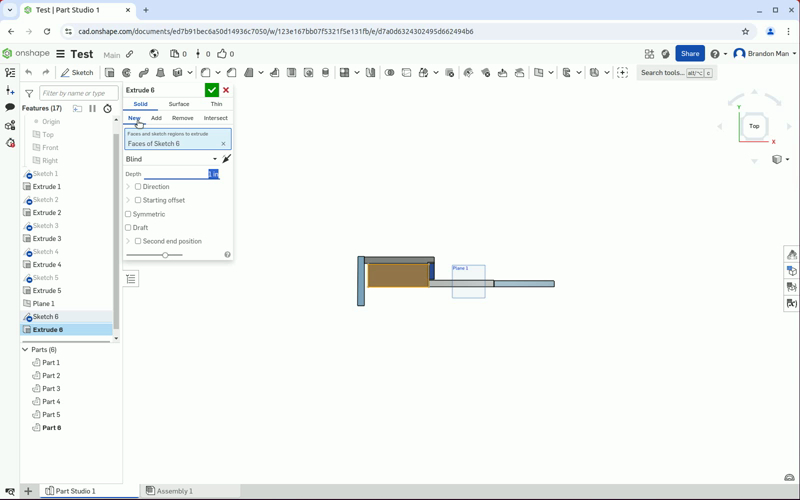
text(-3.851)
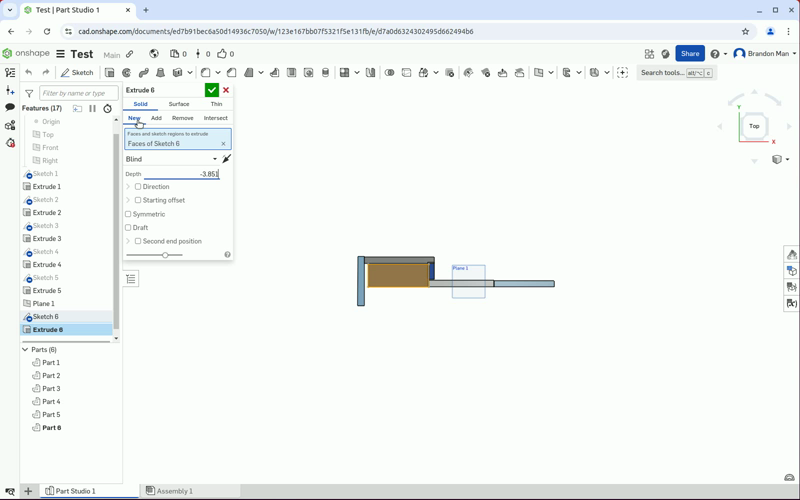
key(enter)
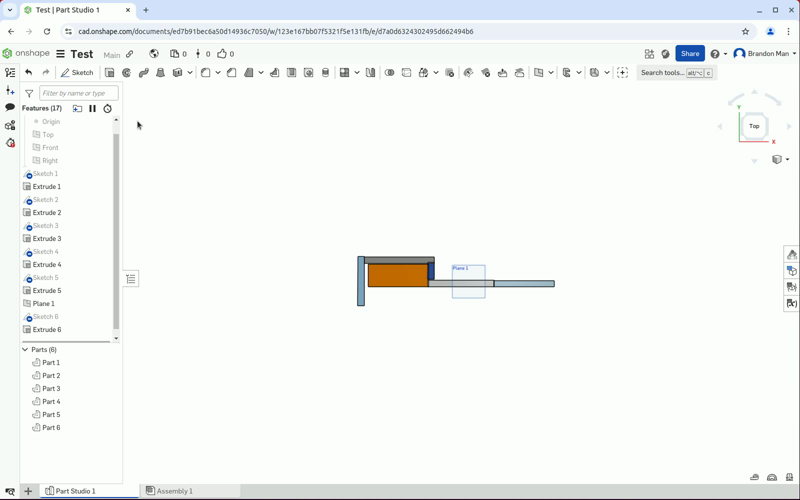
key(shift+h)
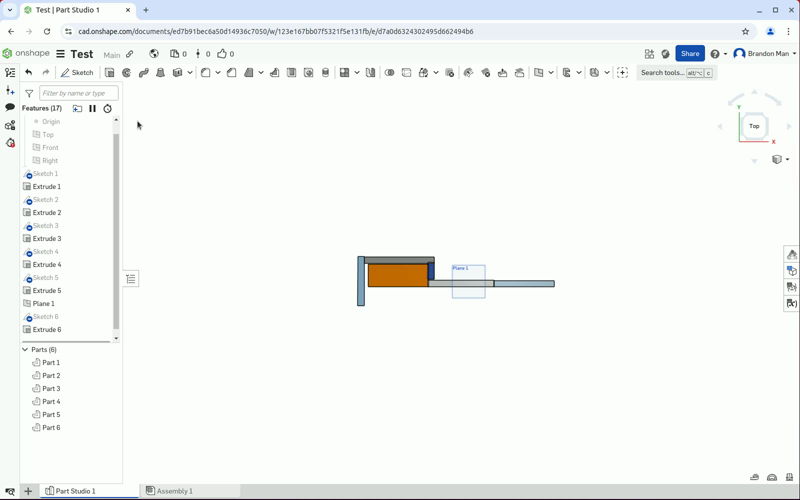
key(shift+h)
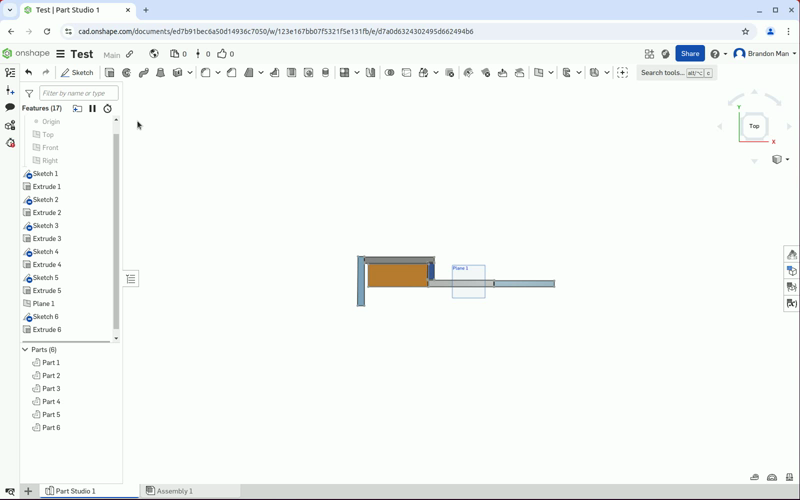
key(shift+7)
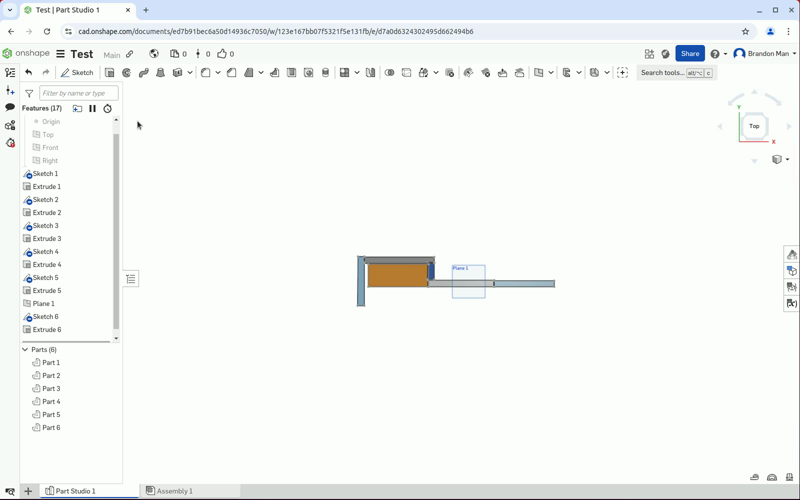
key(up, 3)
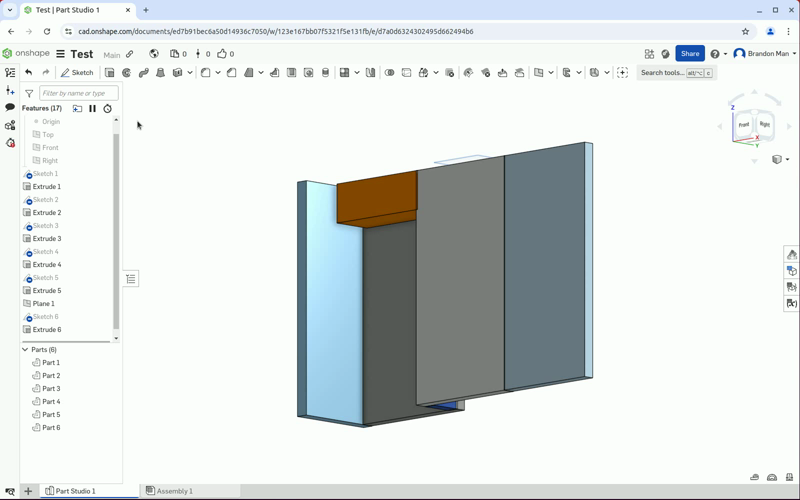
key(left, 3)
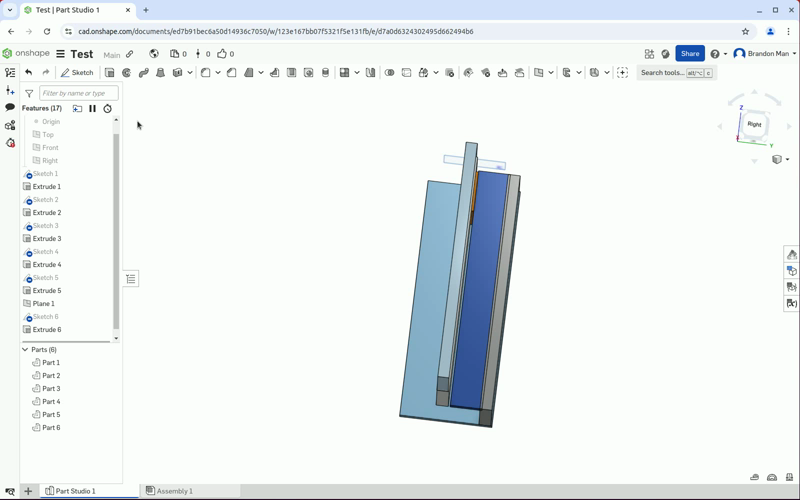
key(right, 3)
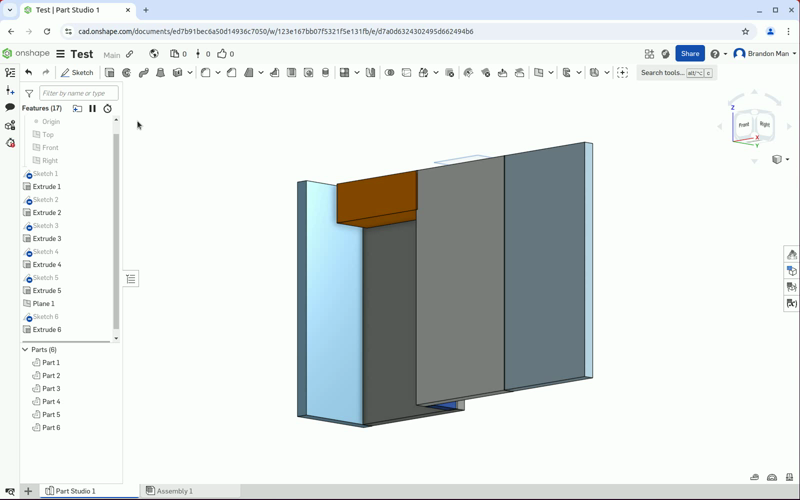
key(down, 3)
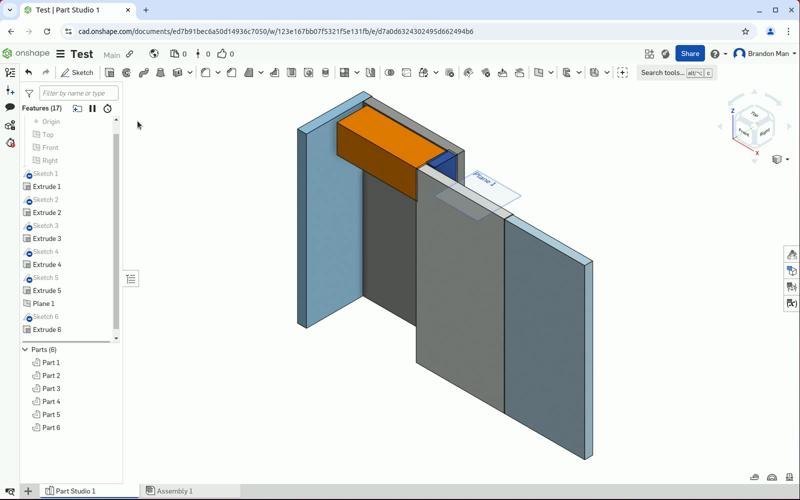
mouse_move(69, 176)
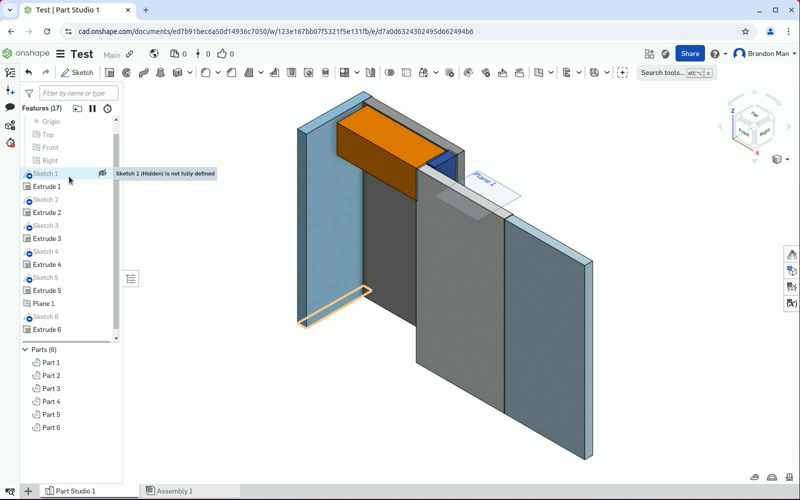
click(69, 176)